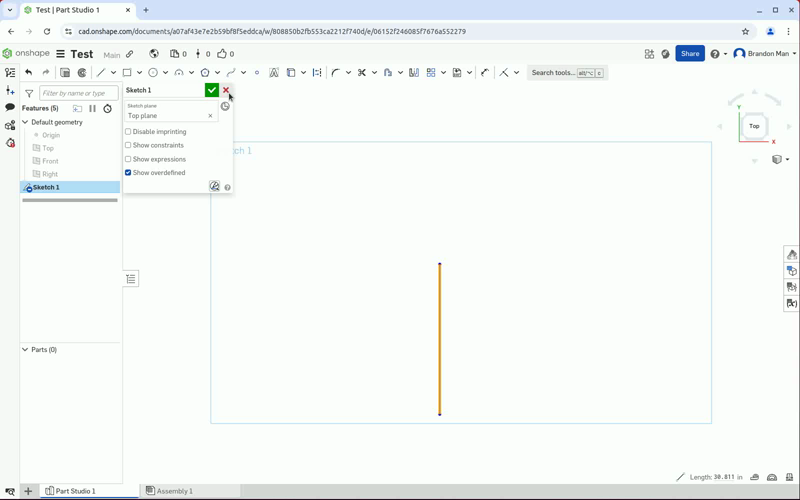
key(shift+h)
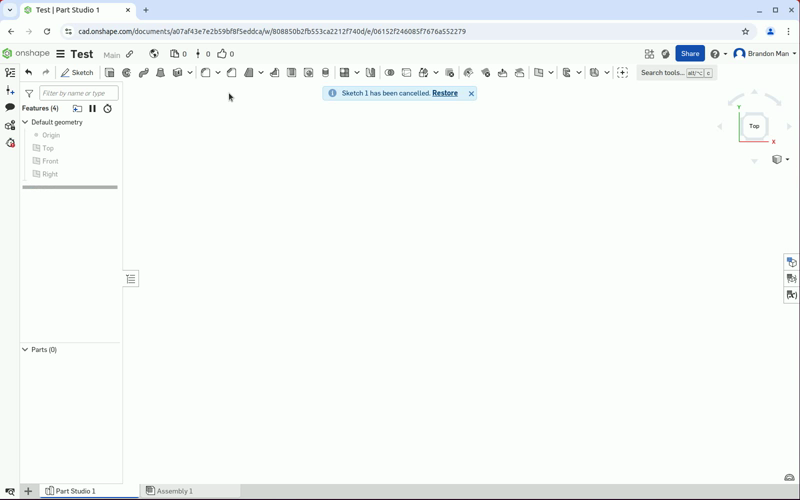
mouse_move(73, 352)
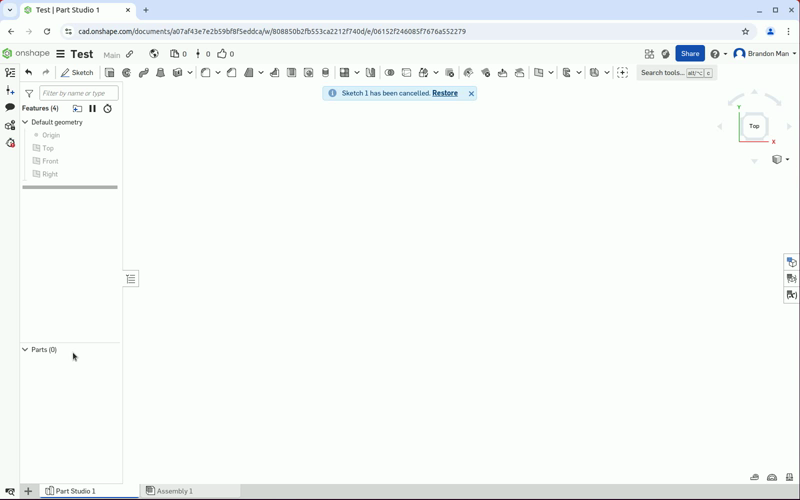
key(y)
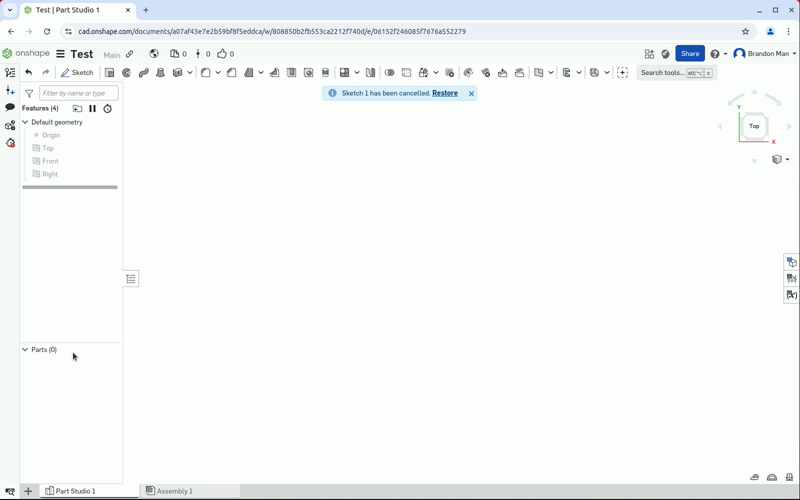
key(shift+p)
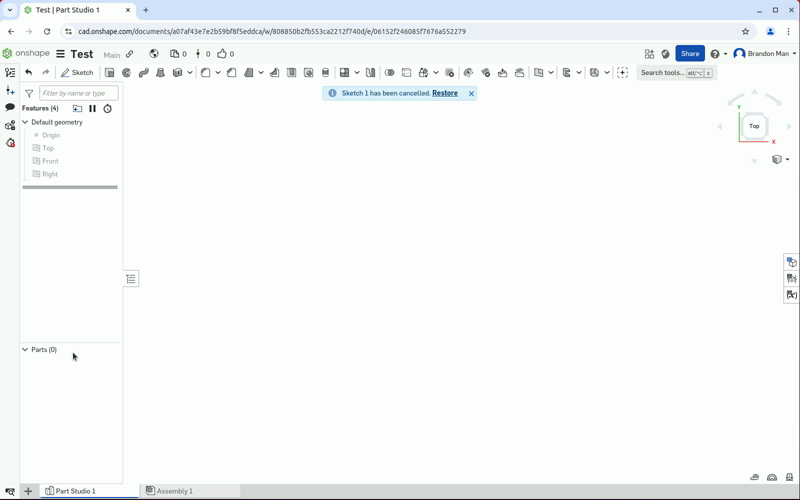
key(space)
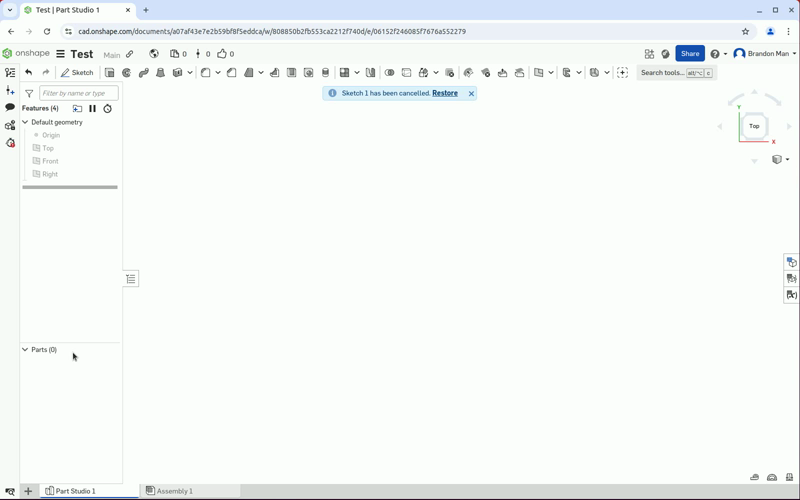
key_down(shift)
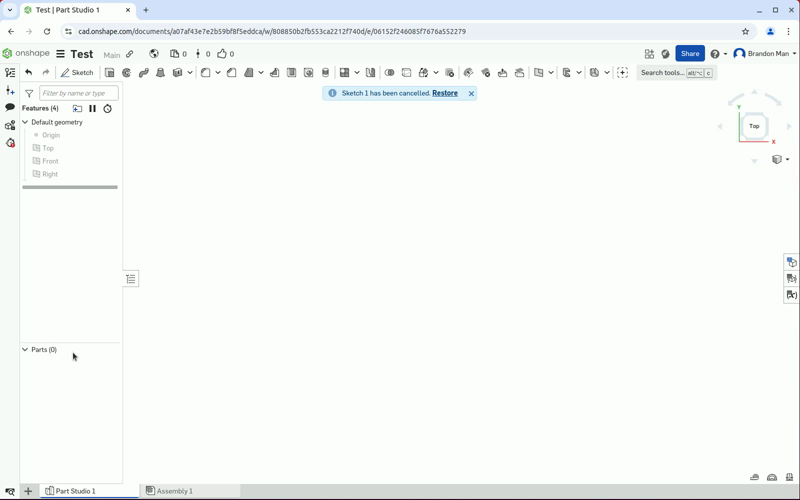
key(up)
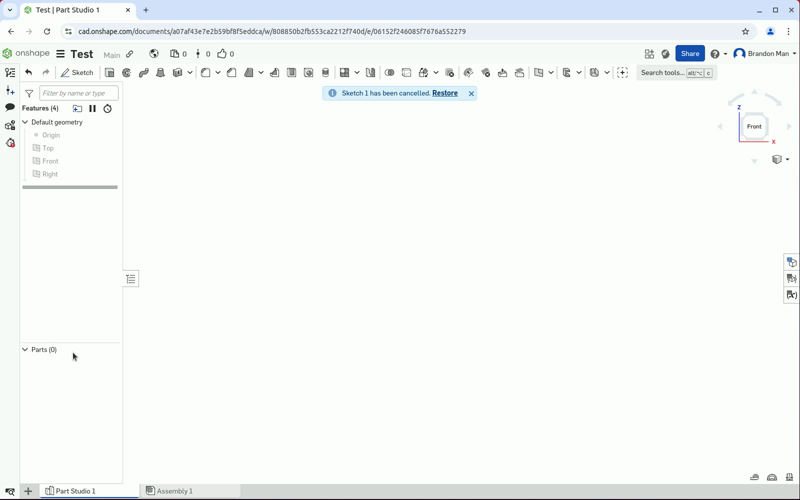
key_up(shift)
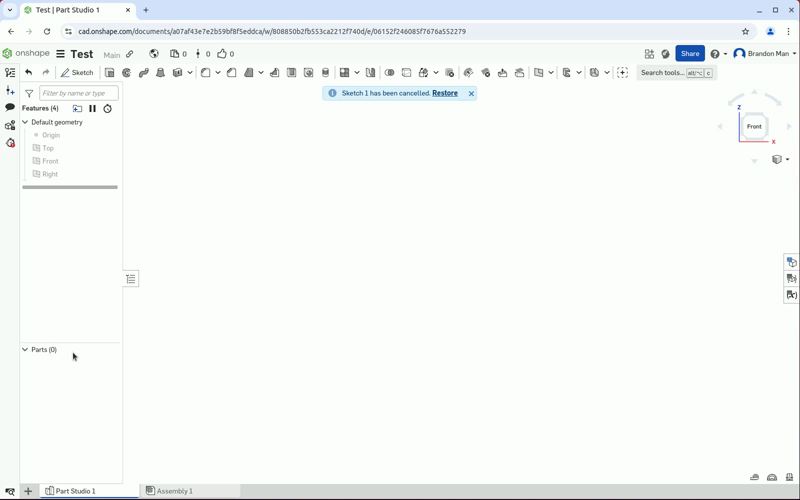
mouse_move(73, 352)
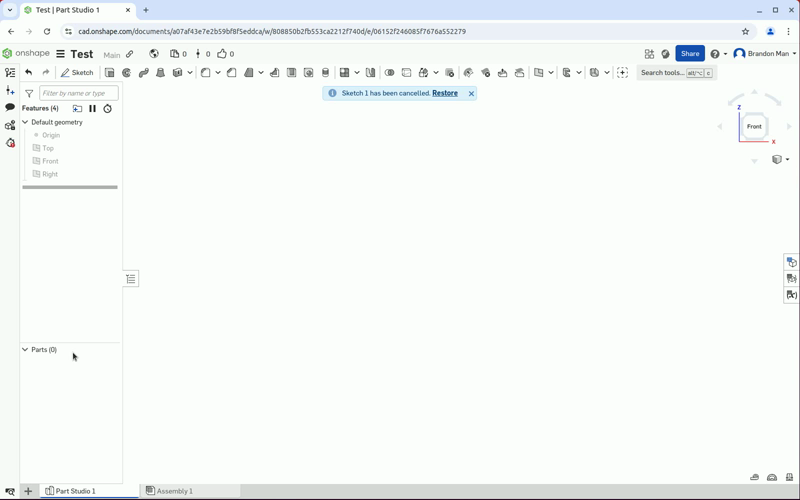
key(shift+y)
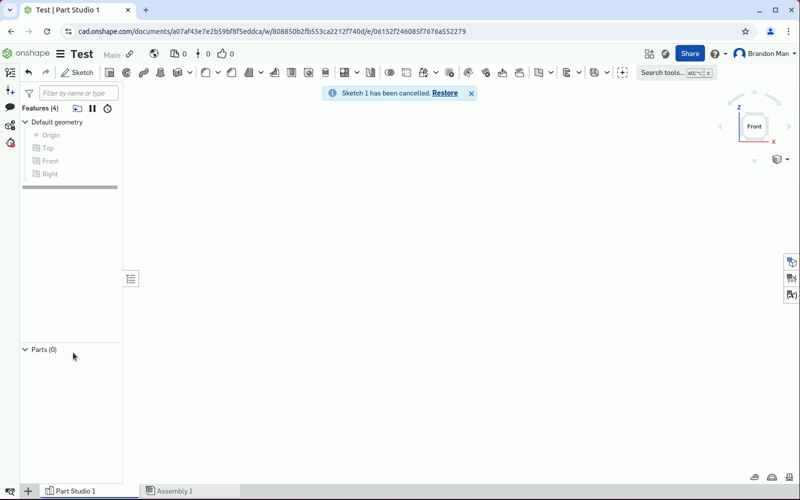
key(shift+s)
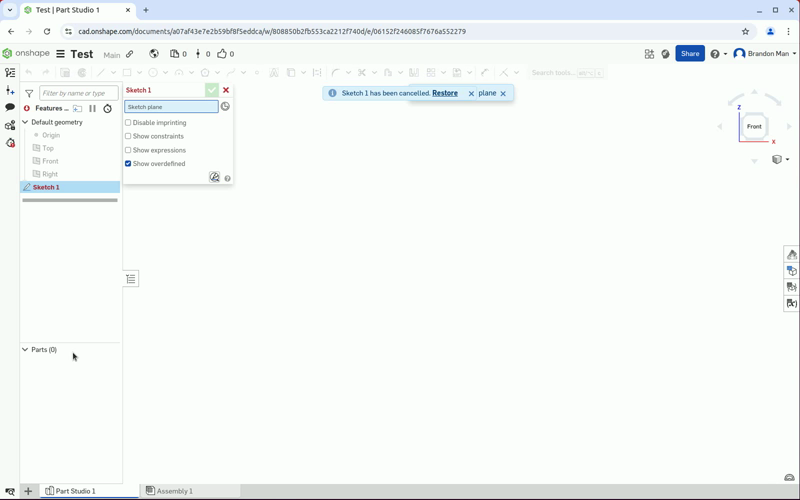
mouse_move(73, 163)
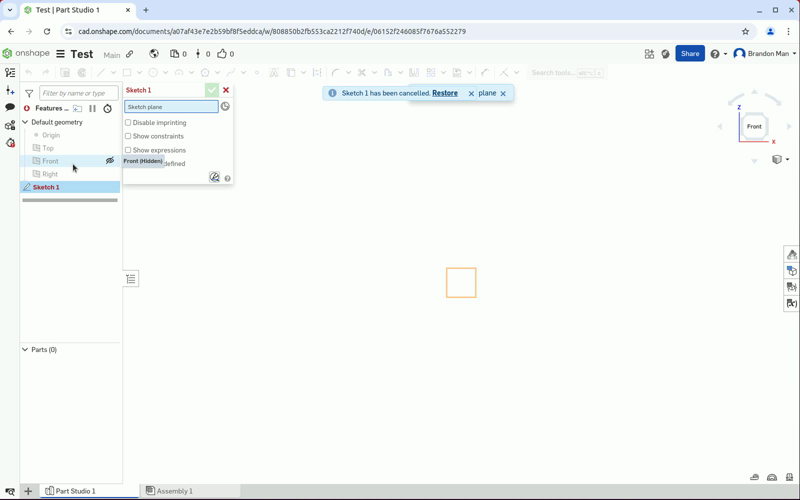
click(73, 163)
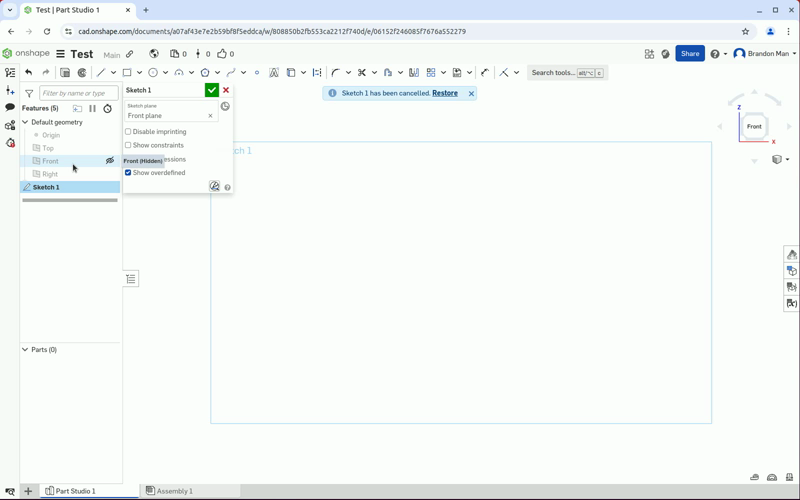
mouse_move(73, 352)
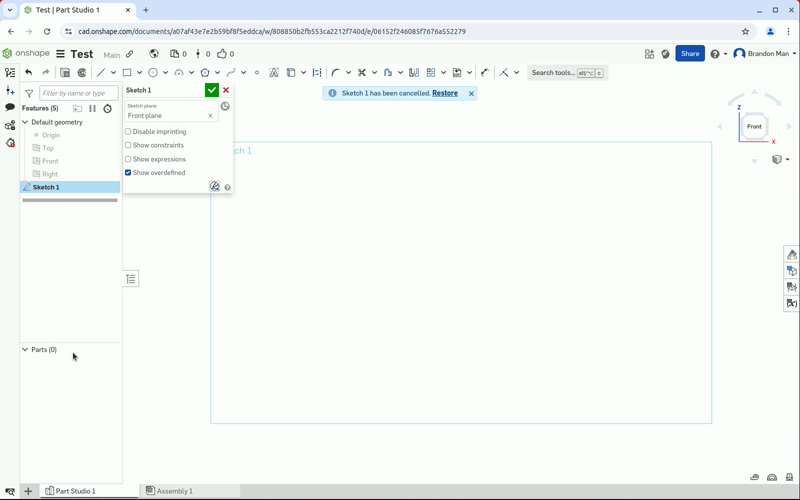
key(y)
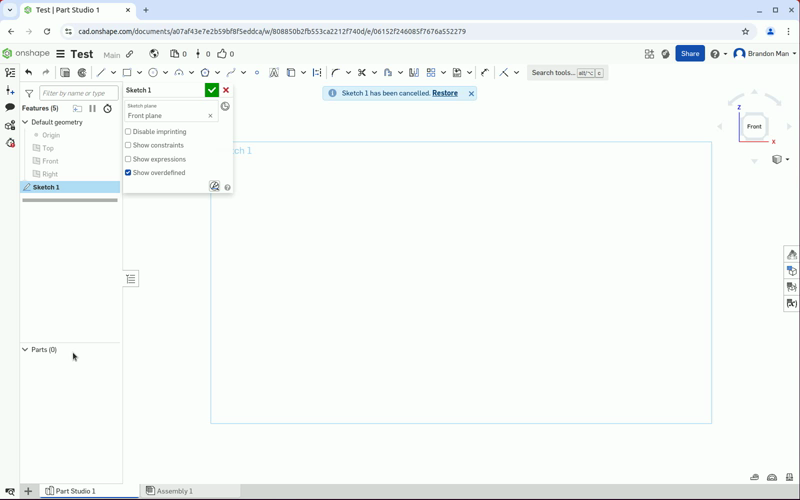
key(a)
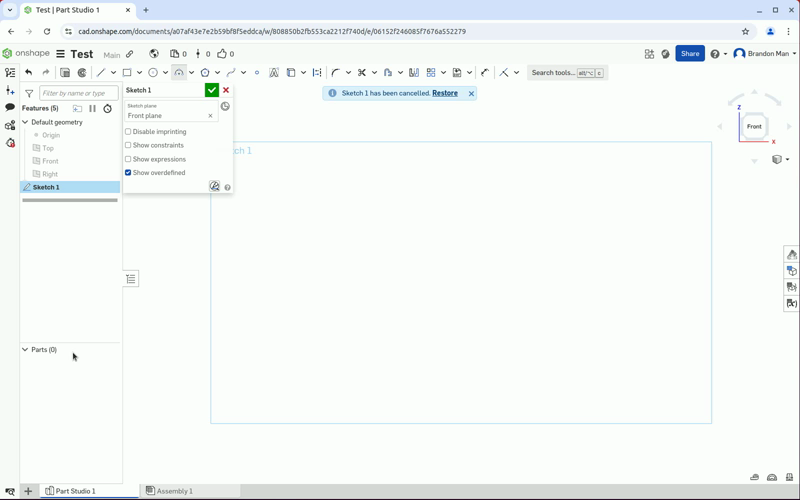
key_down(shift)
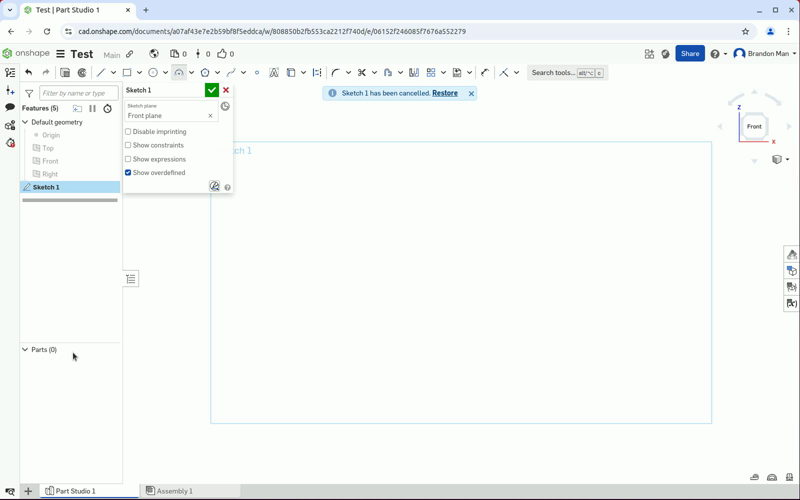
mouse_move(382, 381)
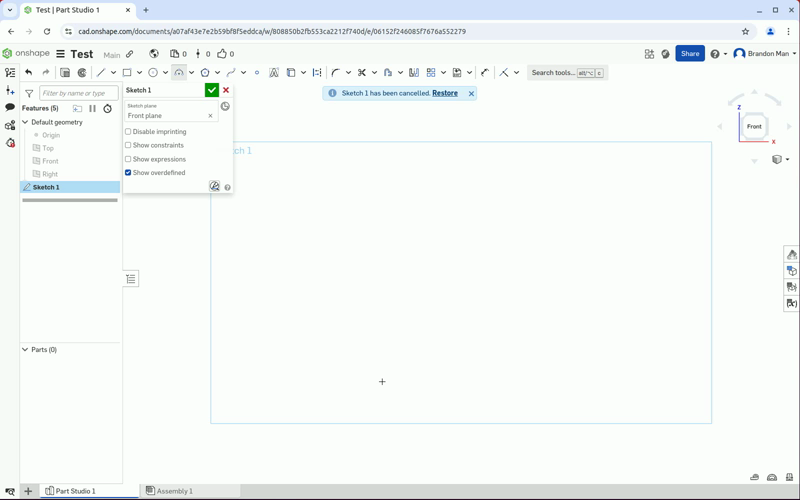
click(382, 381)
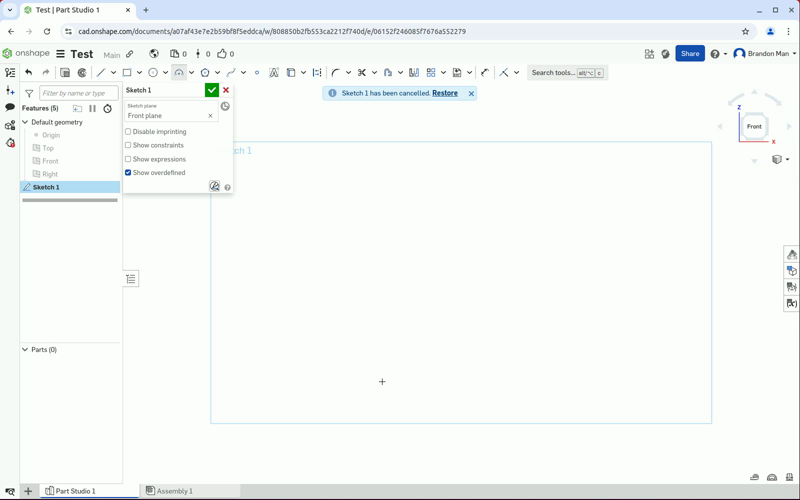
key_up(shift)
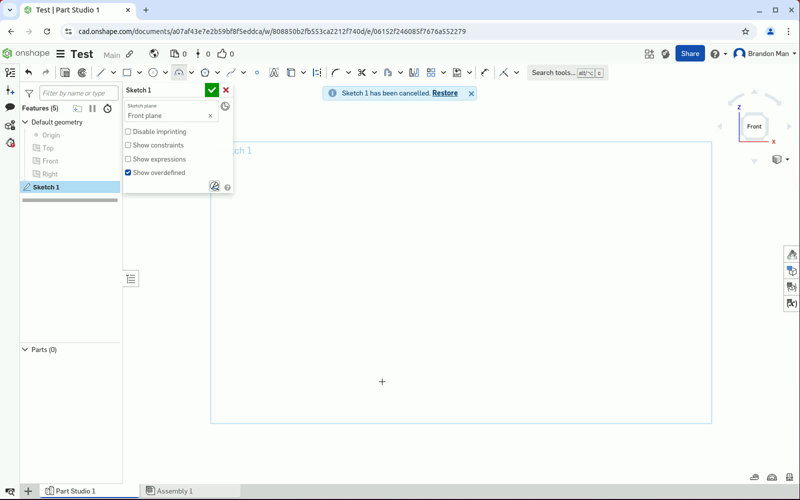
key_down(shift)
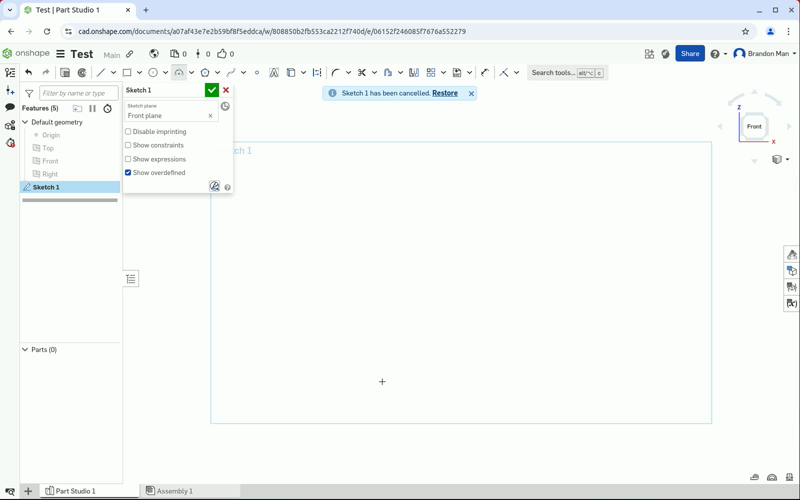
mouse_move(395, 394)
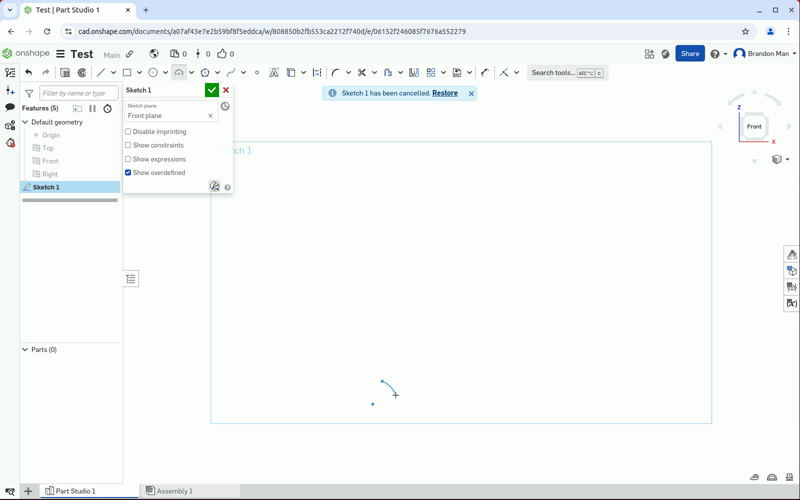
click(395, 394)
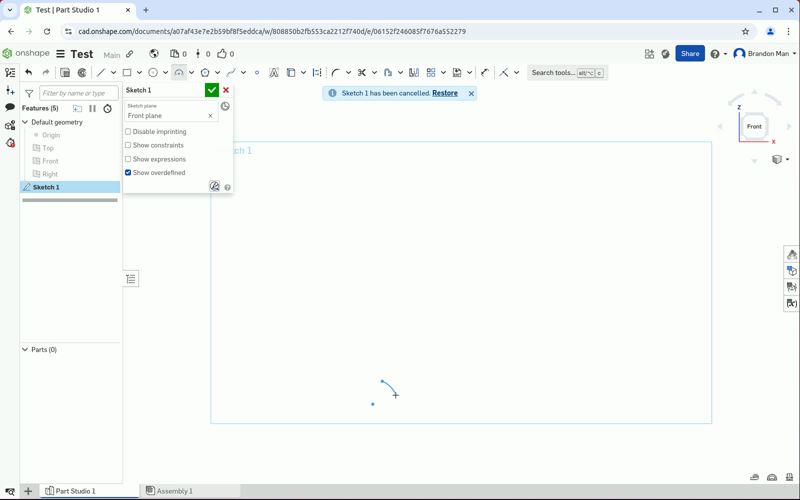
mouse_move(386, 390)
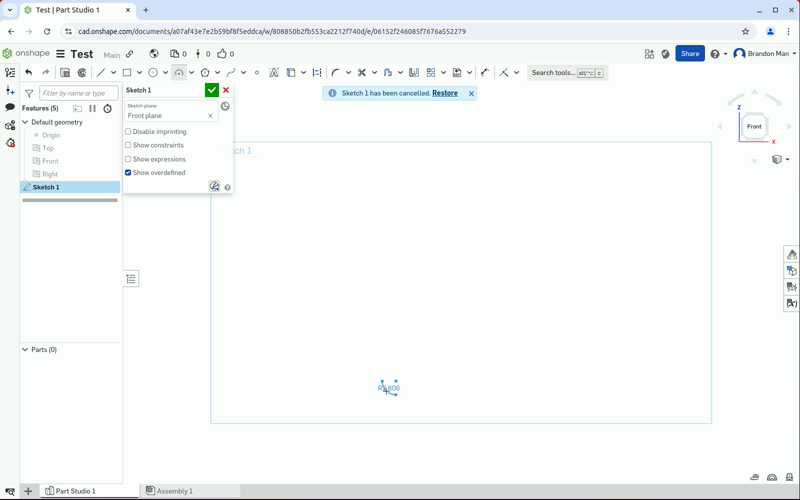
click(386, 390)
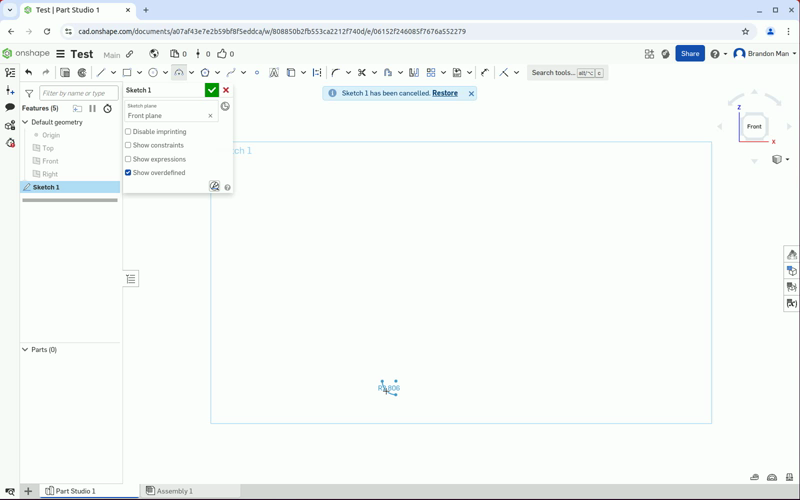
key_up(shift)
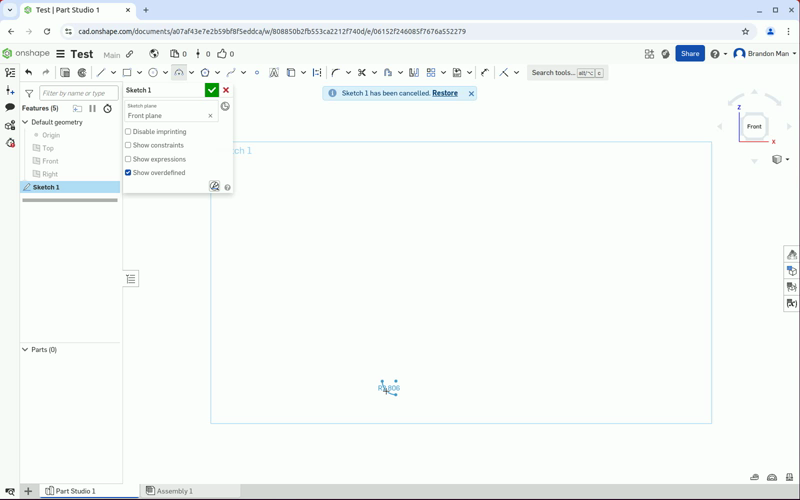
key(esc)
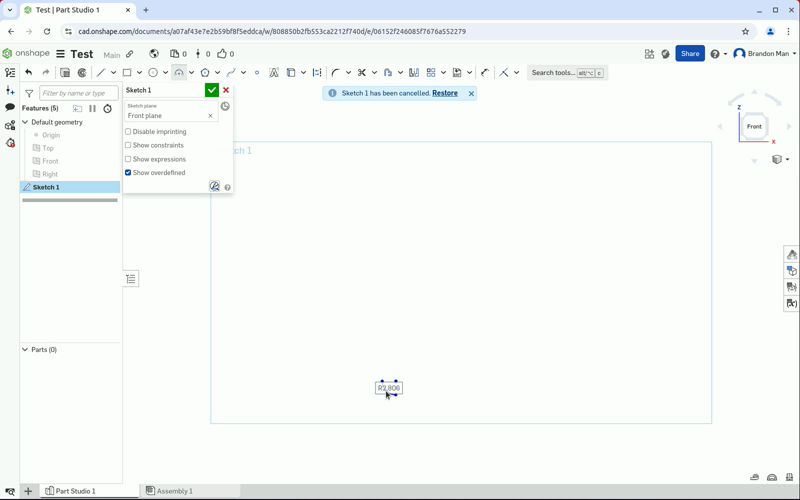
key(l)
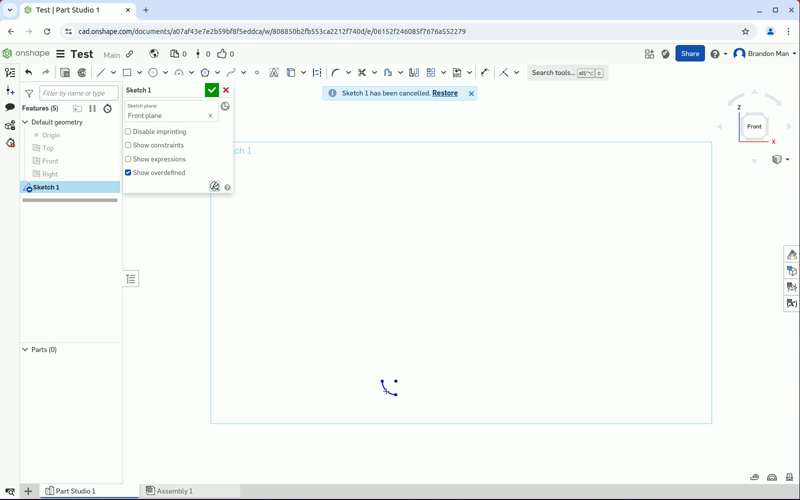
mouse_move(395, 394)
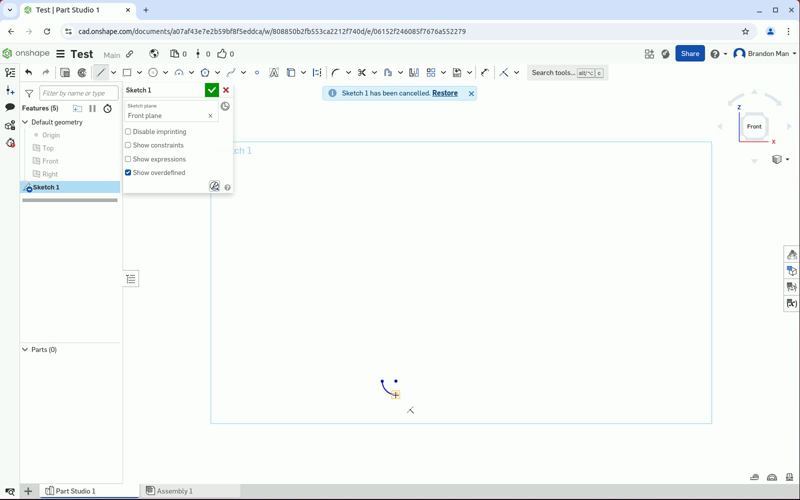
click(395, 394)
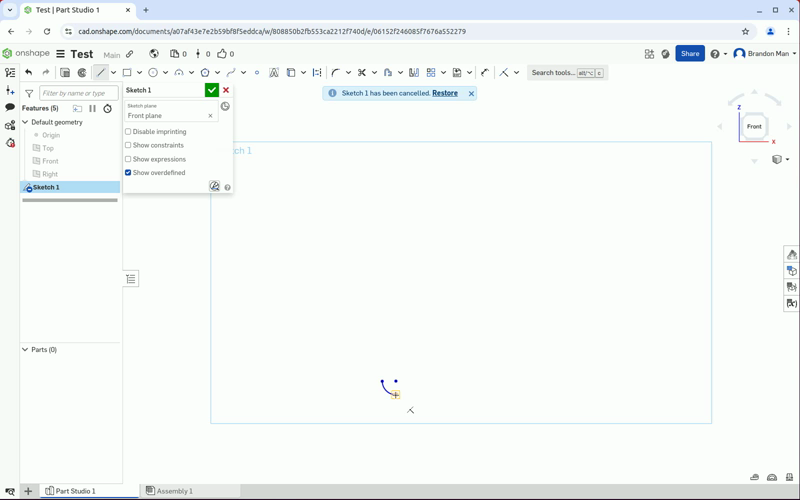
key_down(shift)
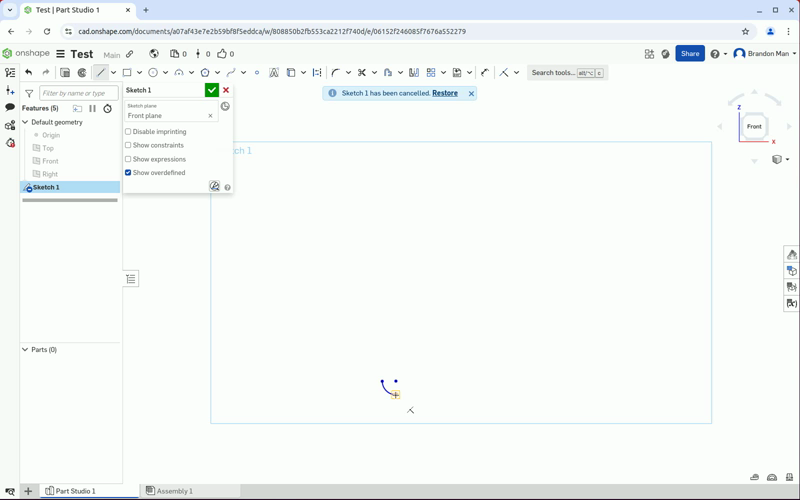
mouse_move(525, 394)
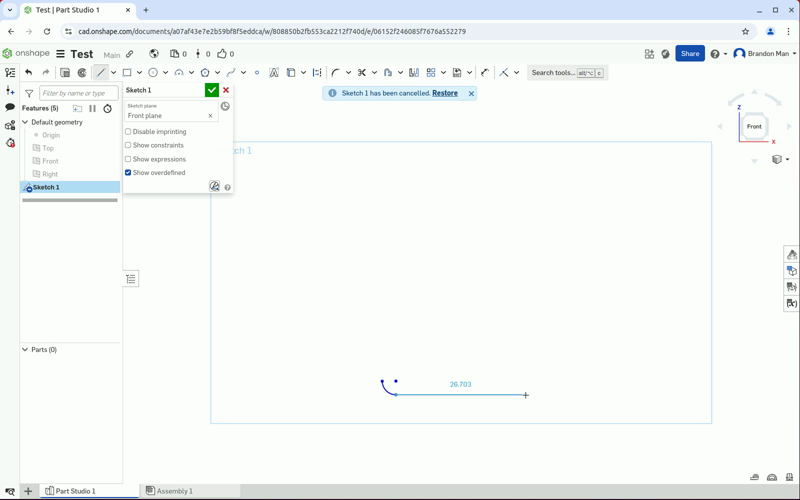
click(525, 394)
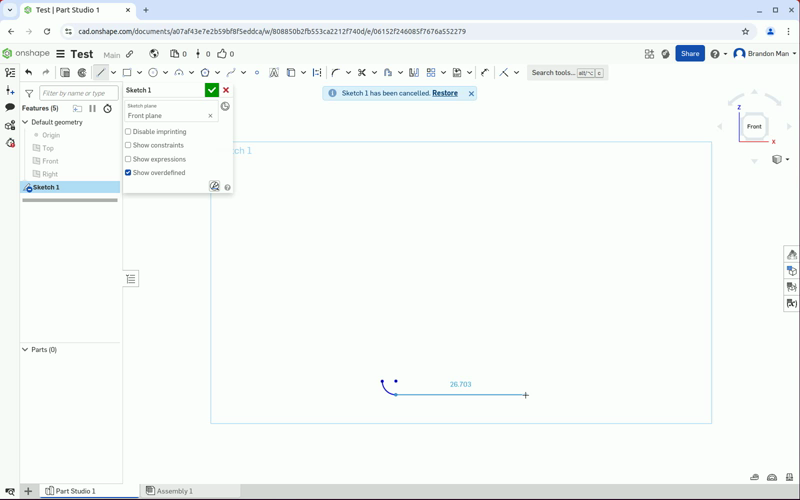
key_up(shift)
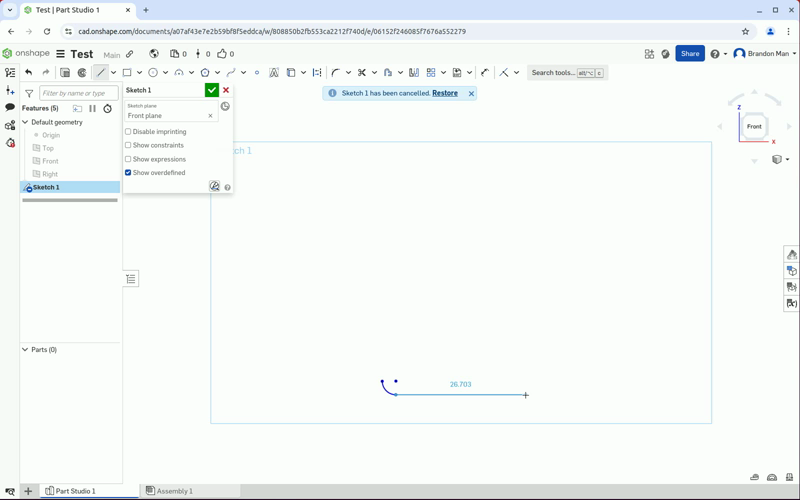
key(esc)
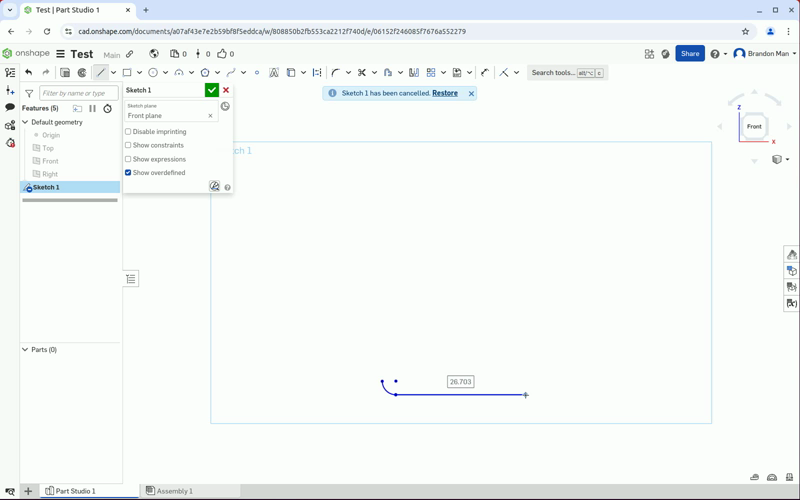
key(a)
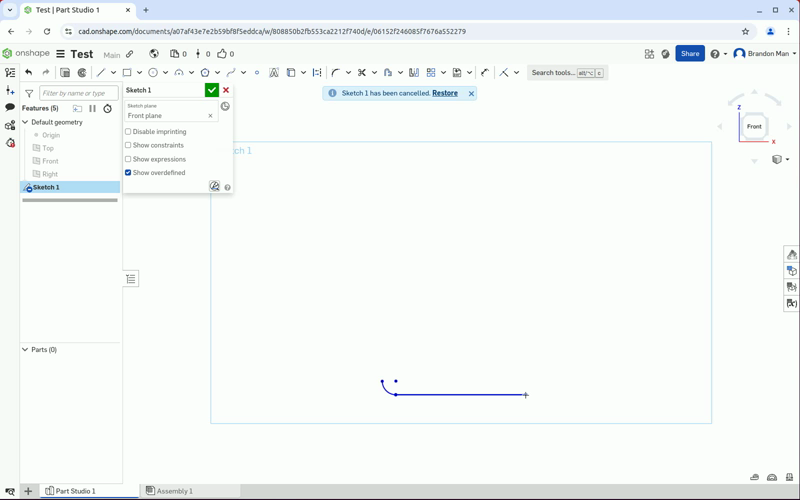
mouse_move(525, 394)
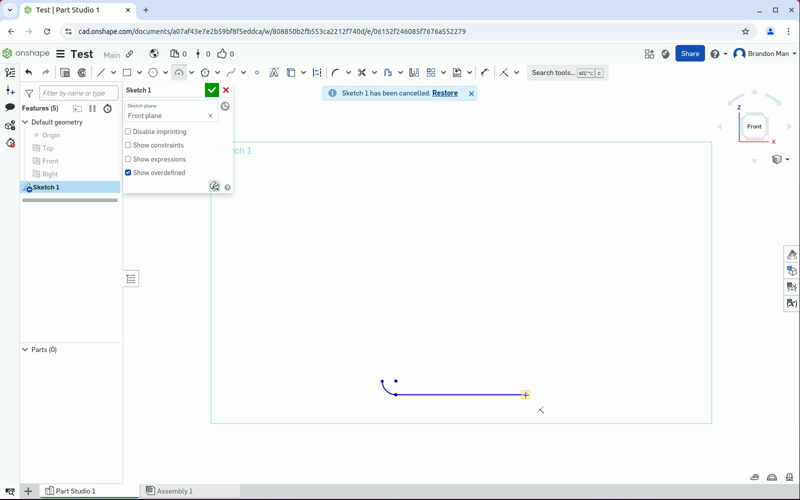
click(525, 394)
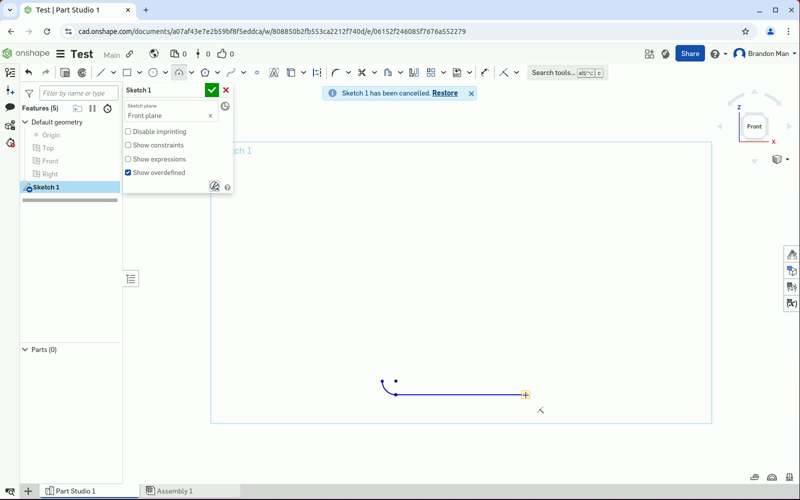
key_down(shift)
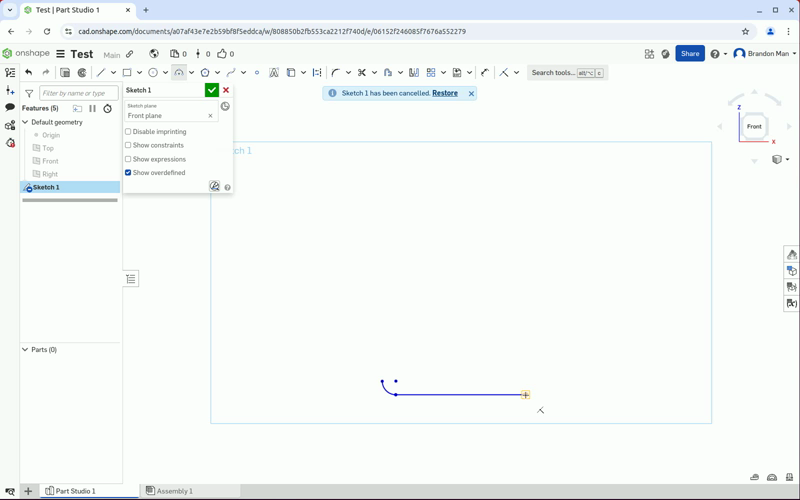
mouse_move(539, 381)
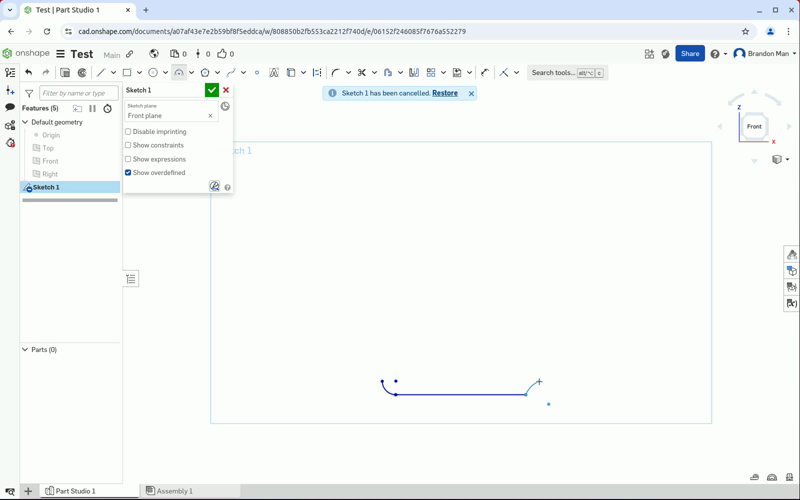
click(539, 381)
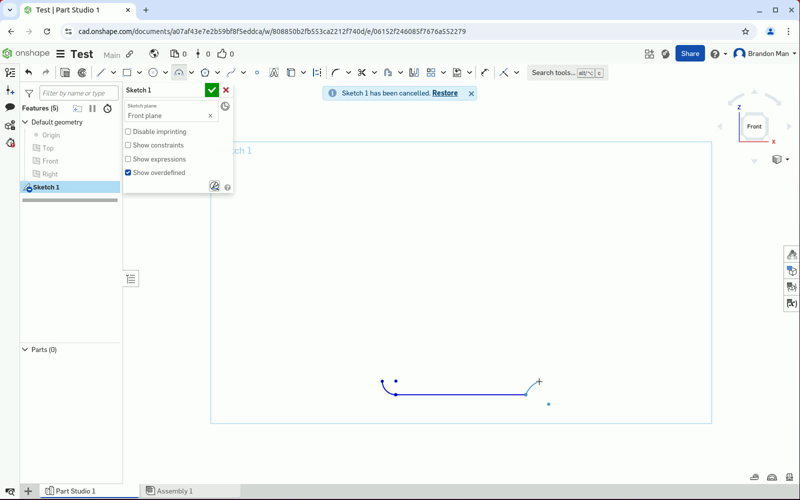
mouse_move(535, 390)
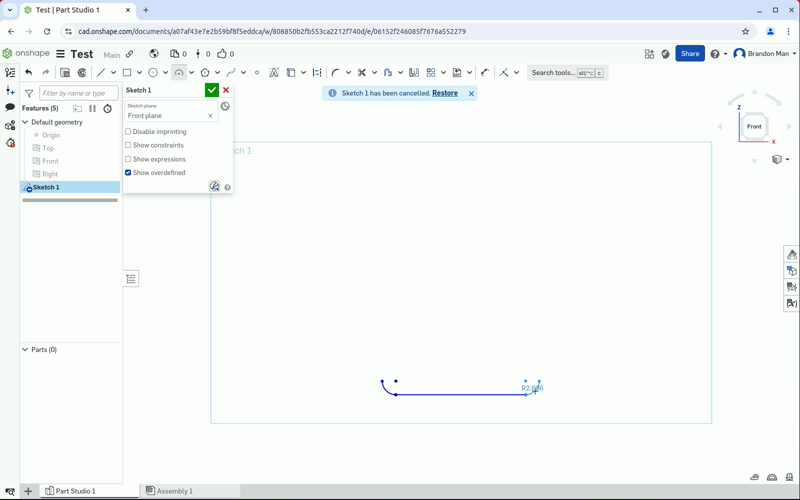
click(535, 390)
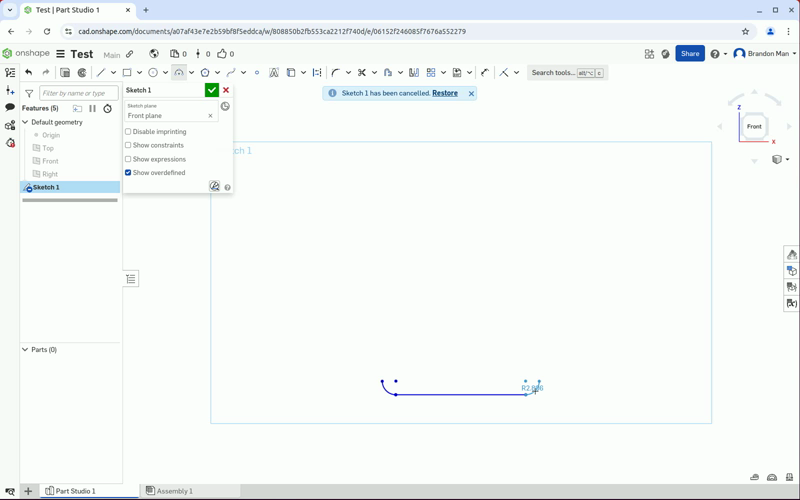
key_up(shift)
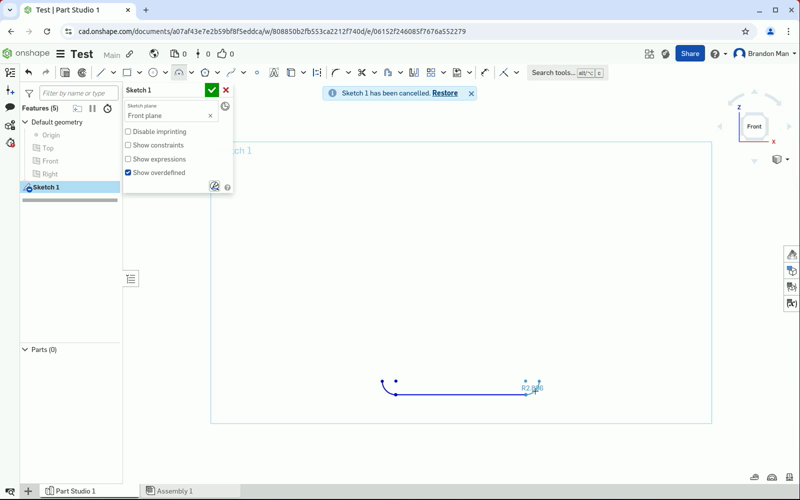
key(esc)
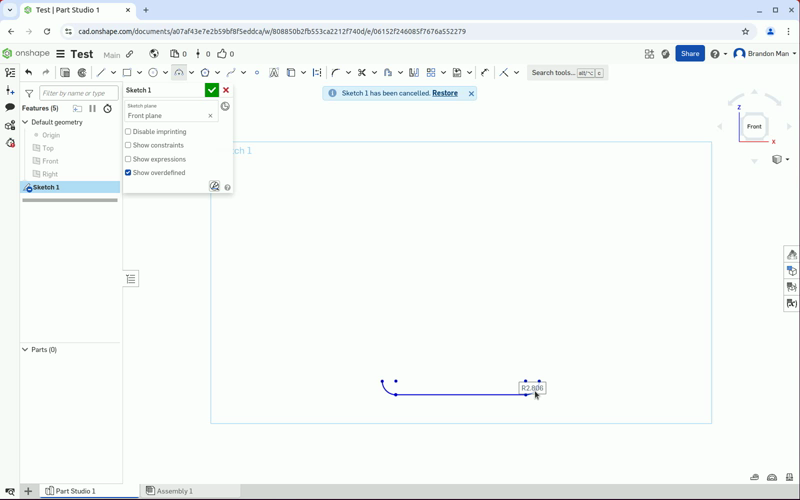
key(l)
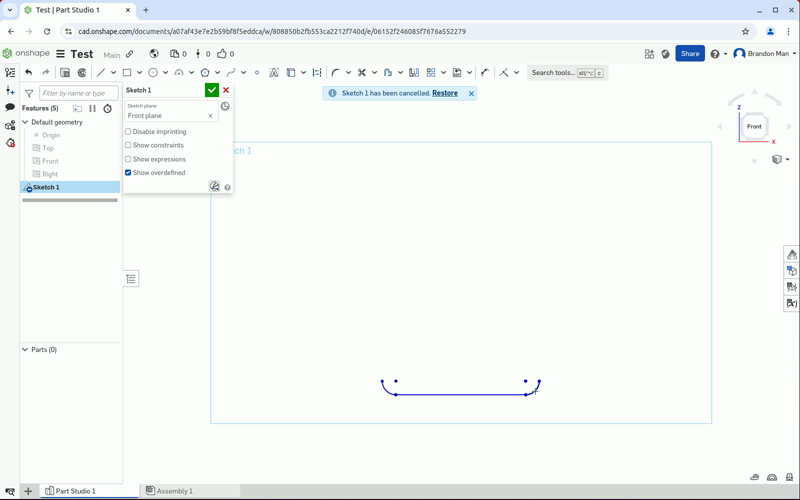
mouse_move(539, 381)
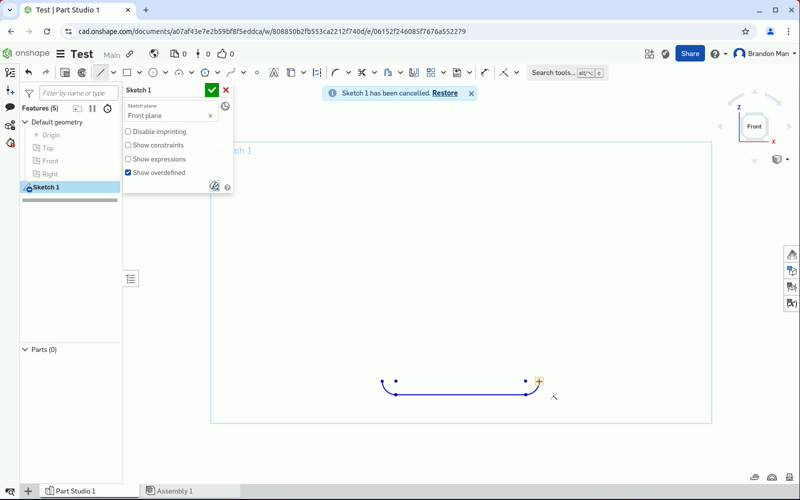
click(539, 381)
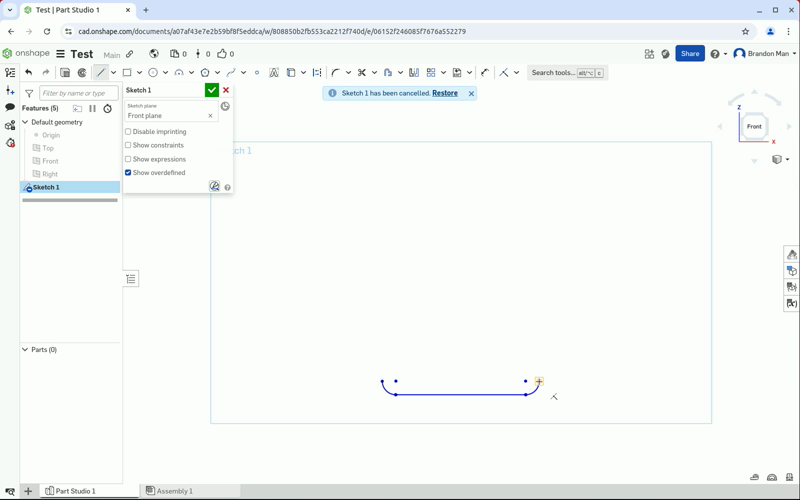
key_down(shift)
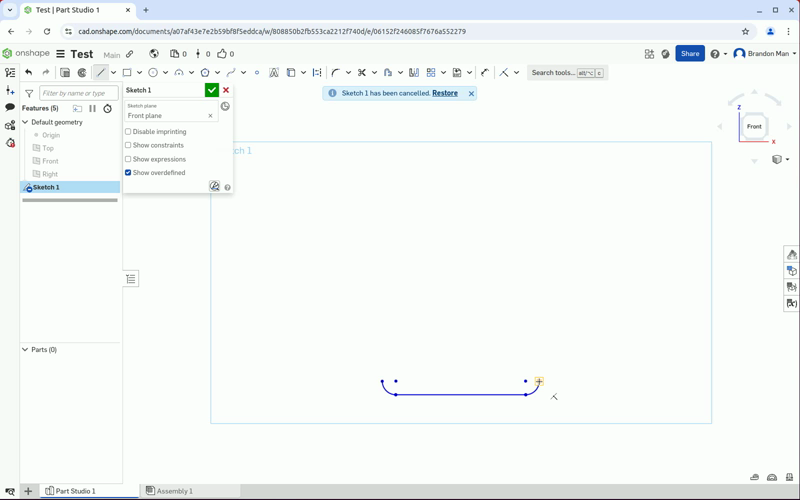
mouse_move(539, 184)
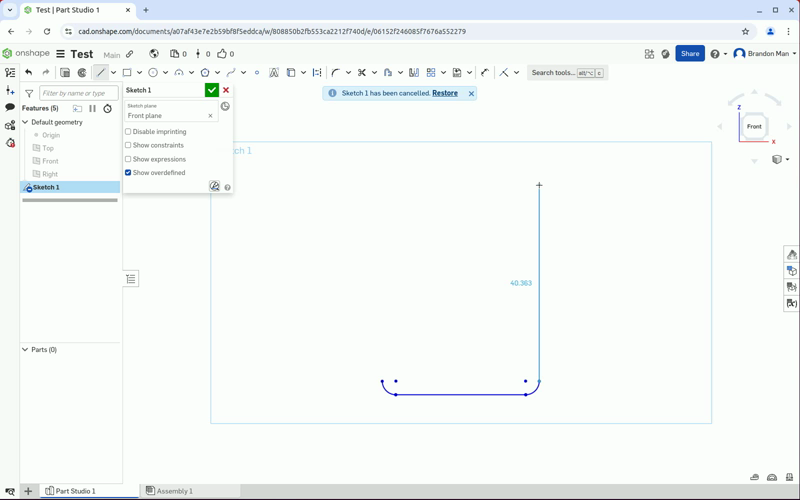
click(539, 184)
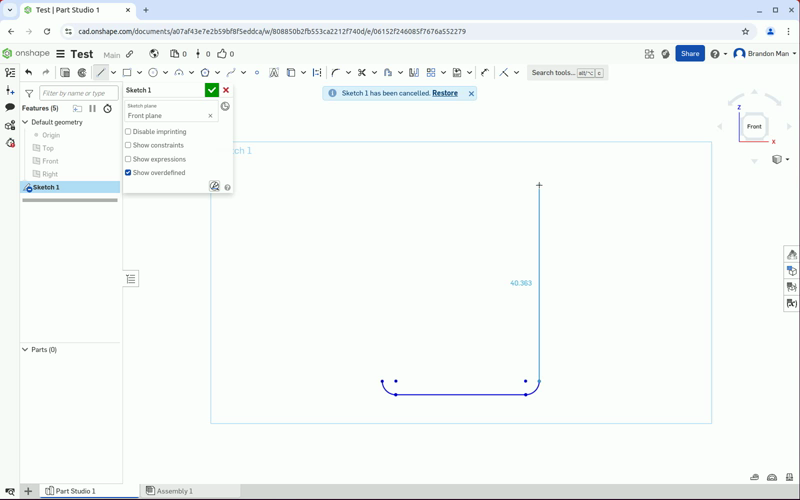
key_up(shift)
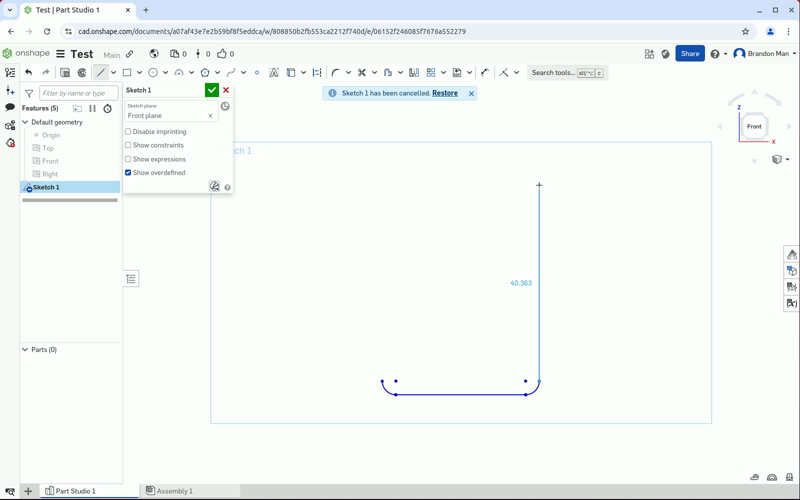
key(esc)
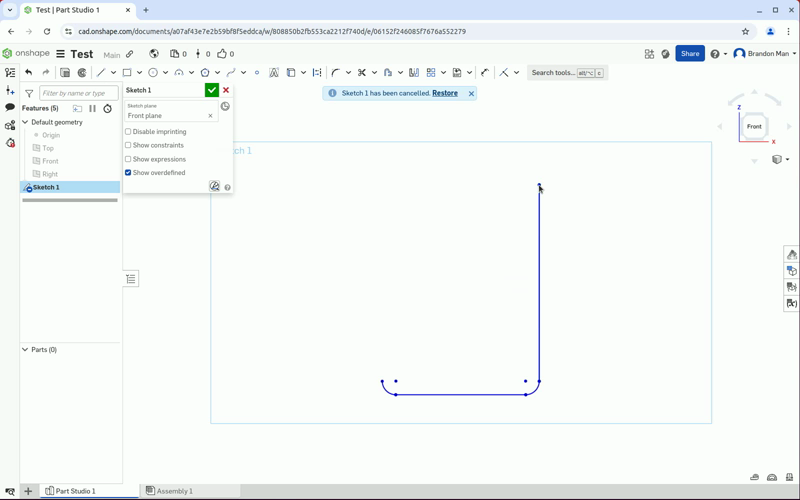
key(a)
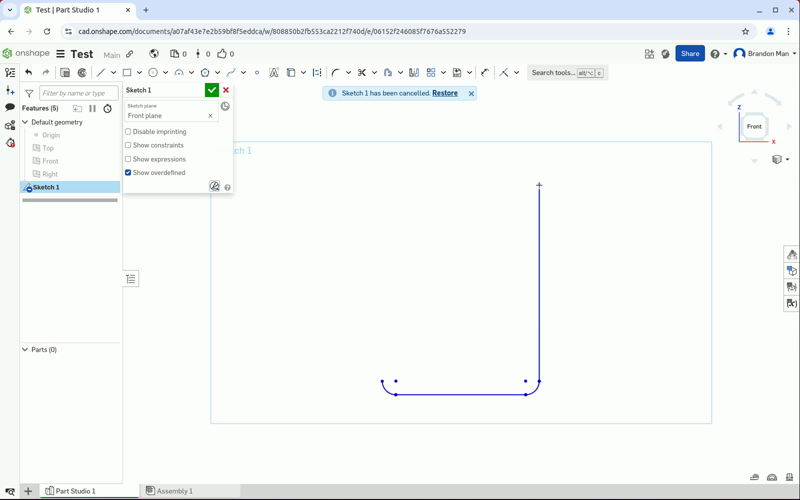
mouse_move(539, 184)
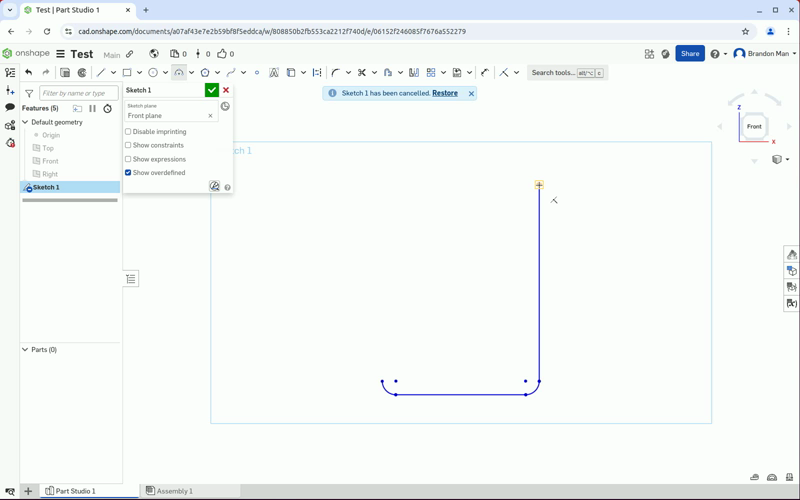
click(539, 184)
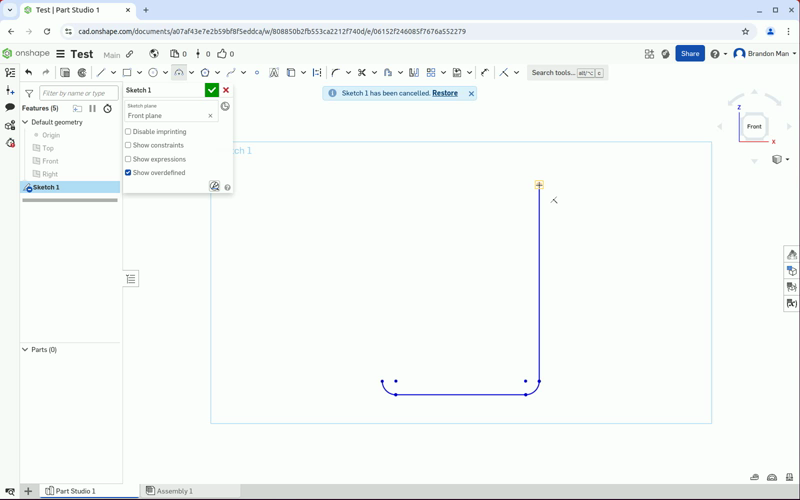
key_down(shift)
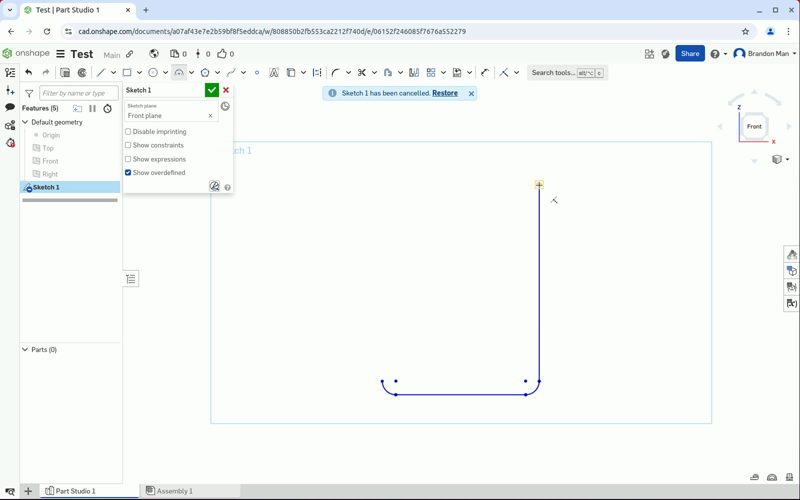
mouse_move(525, 171)
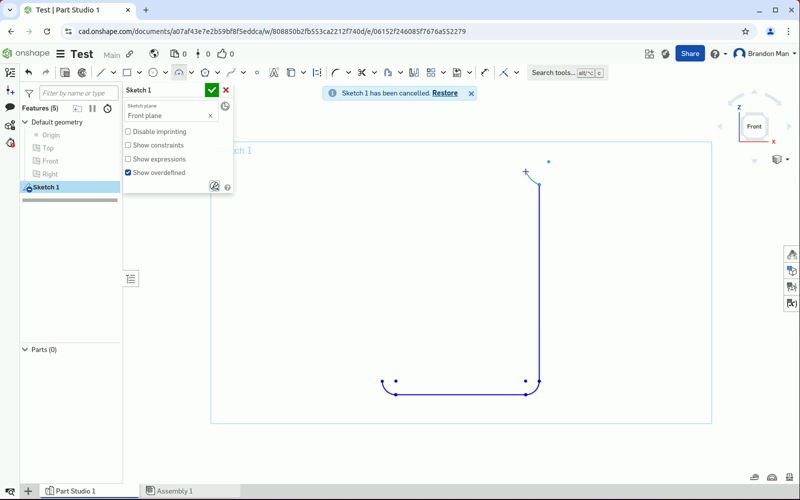
click(525, 171)
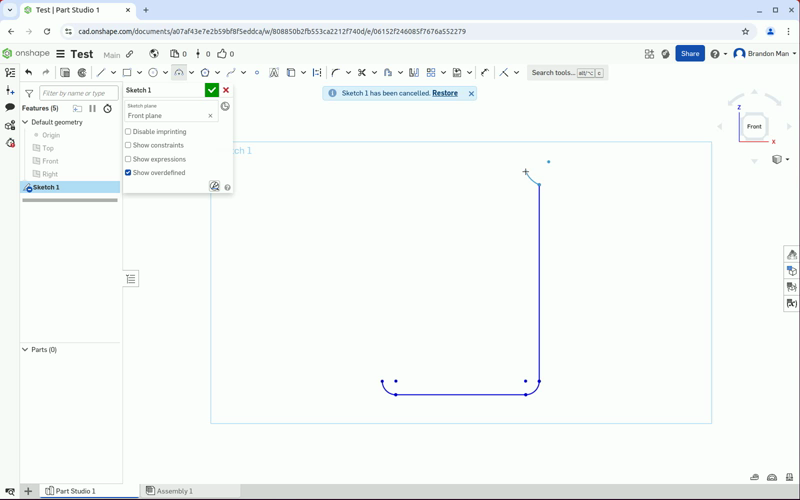
mouse_move(535, 175)
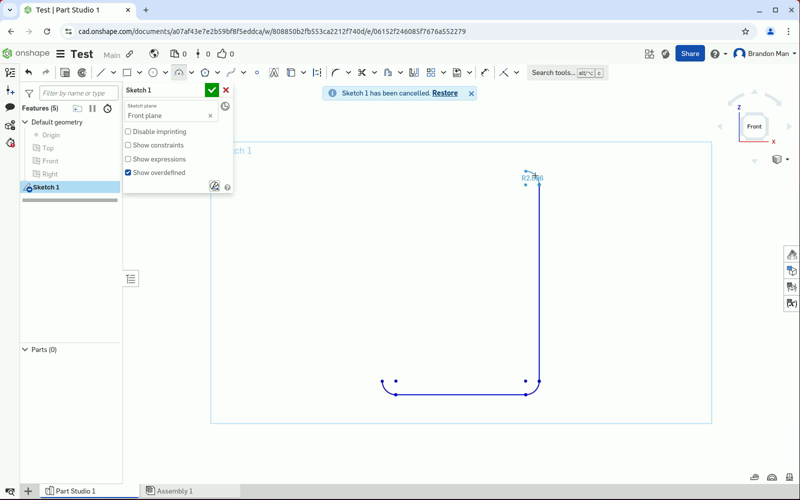
click(535, 175)
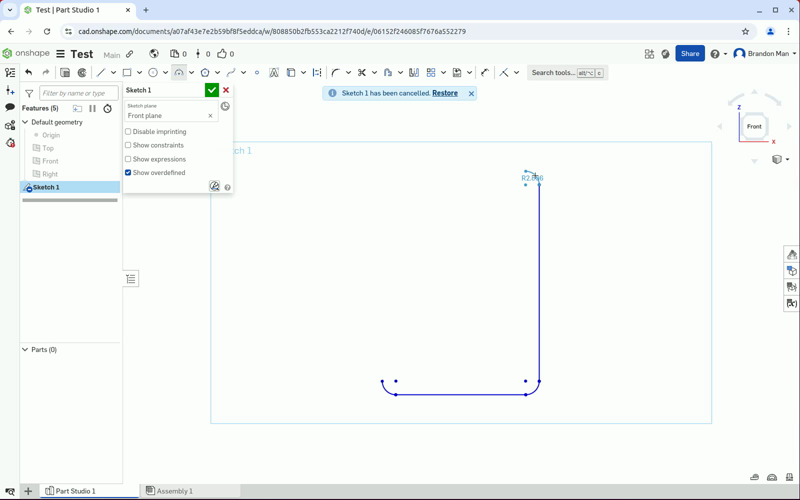
key_up(shift)
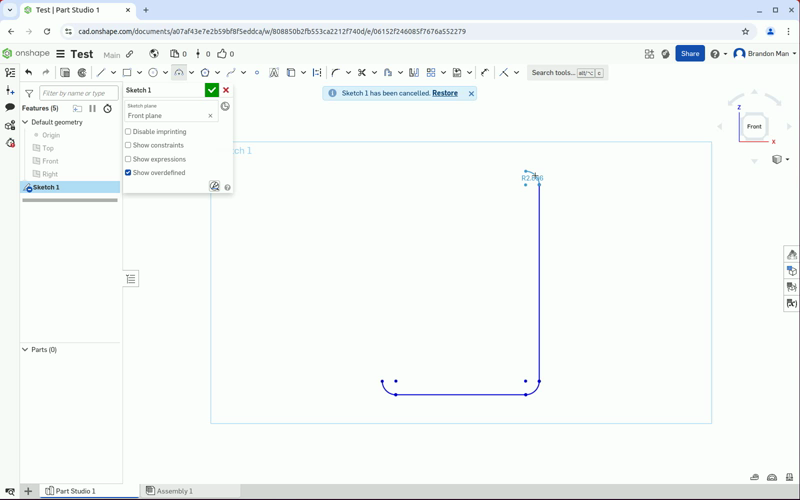
key(esc)
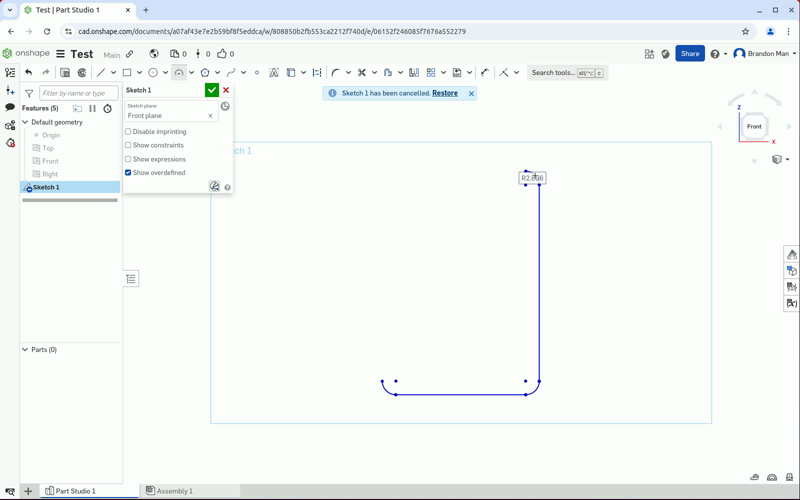
key(l)
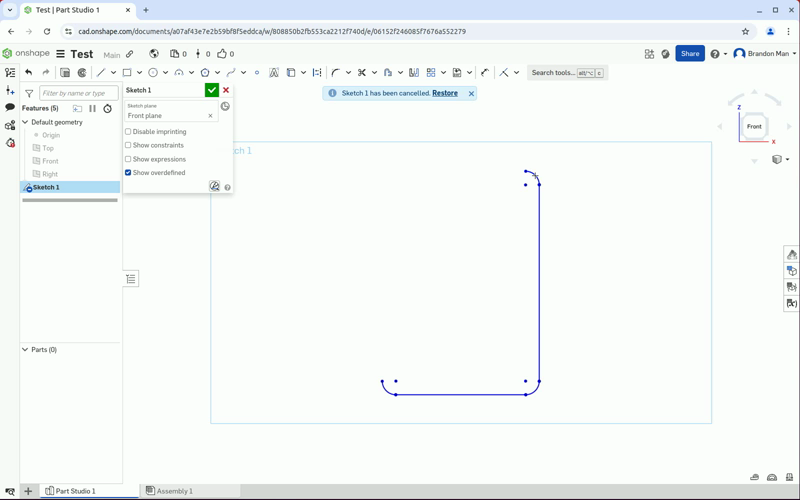
mouse_move(525, 171)
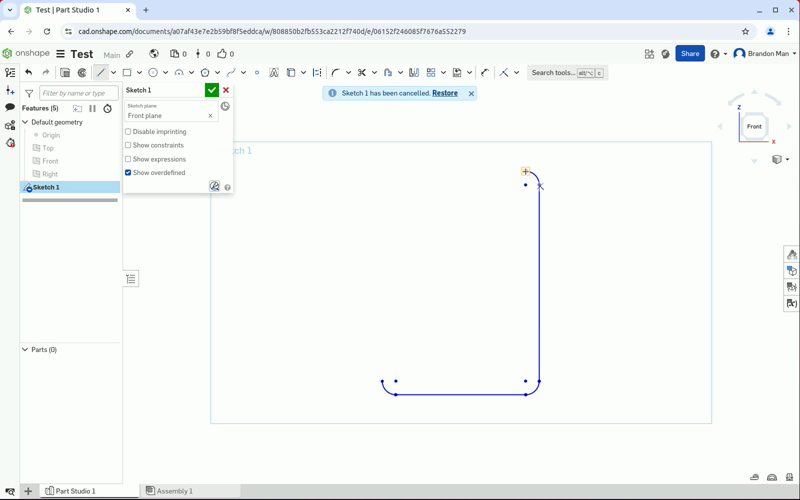
click(525, 171)
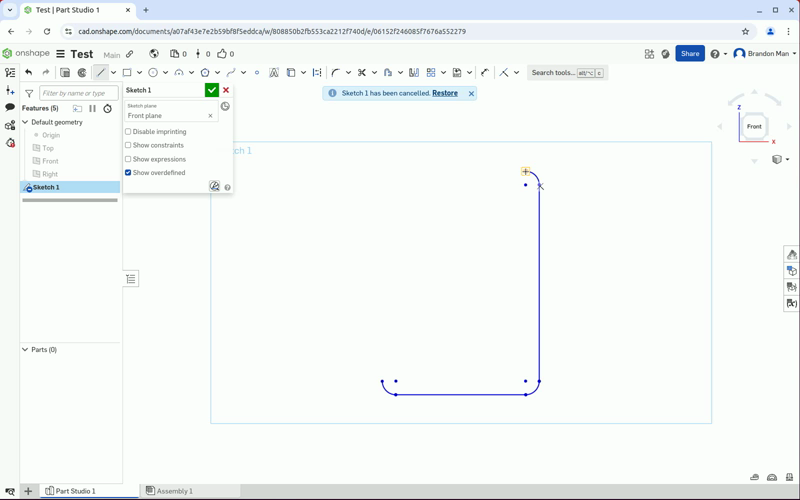
key_down(shift)
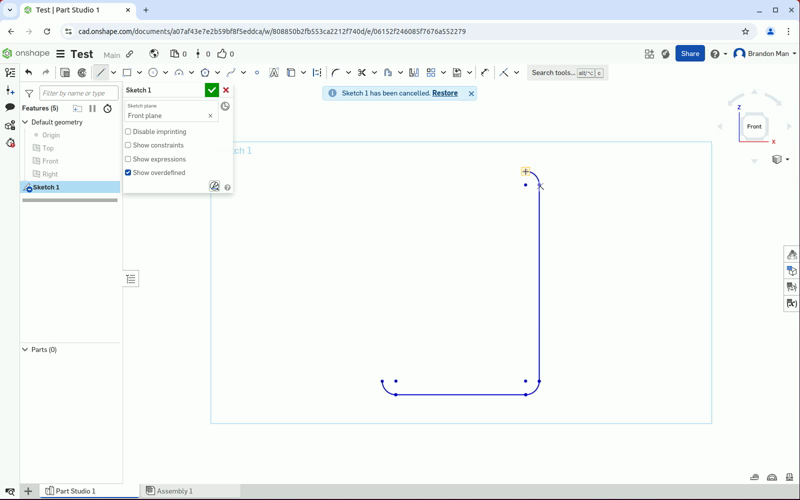
mouse_move(395, 171)
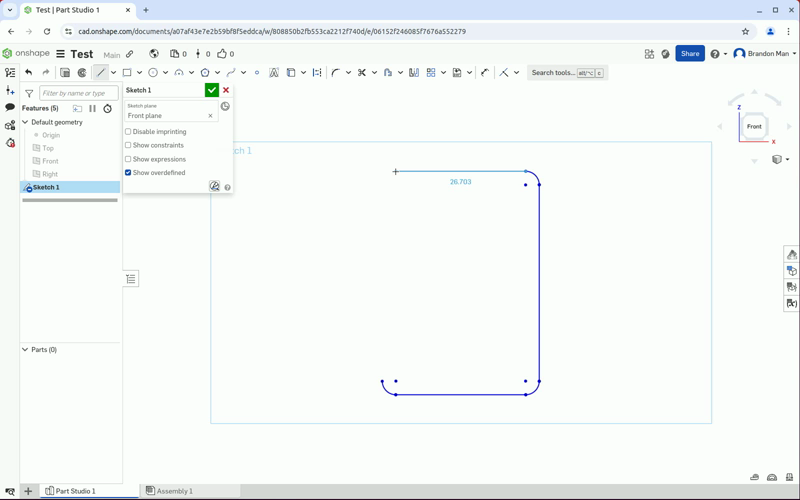
click(395, 171)
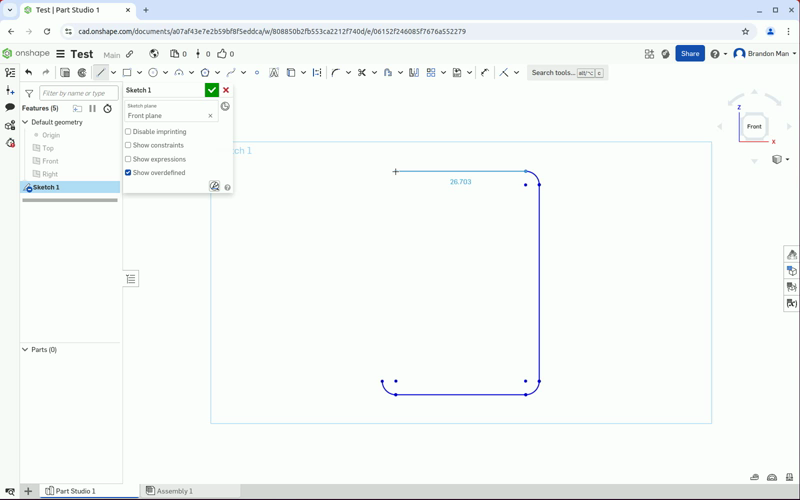
key_up(shift)
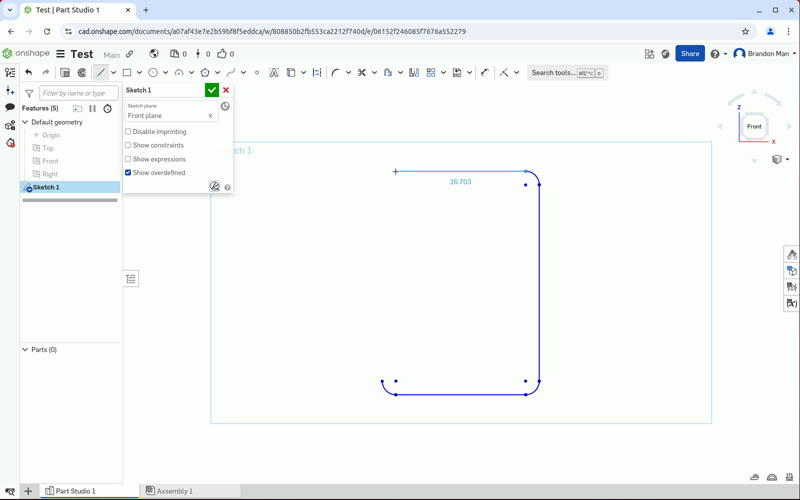
key(esc)
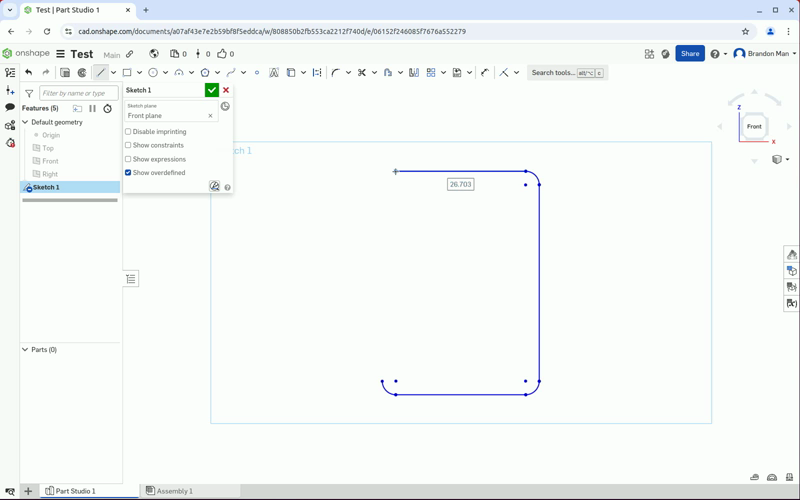
key(a)
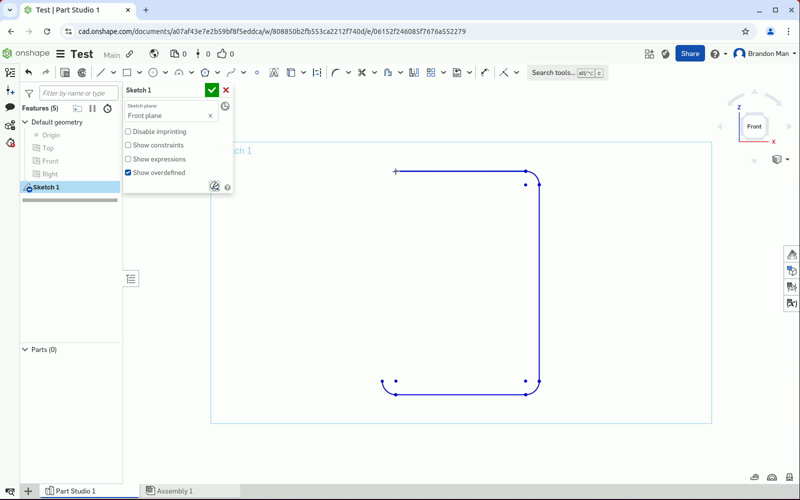
mouse_move(395, 171)
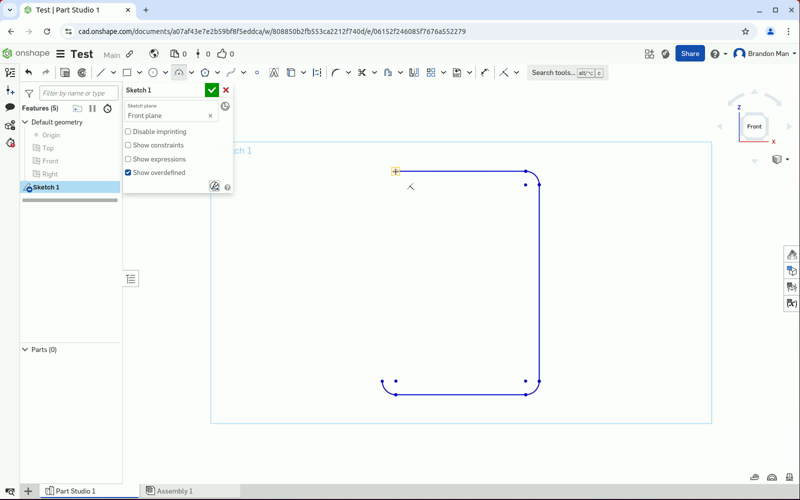
click(395, 171)
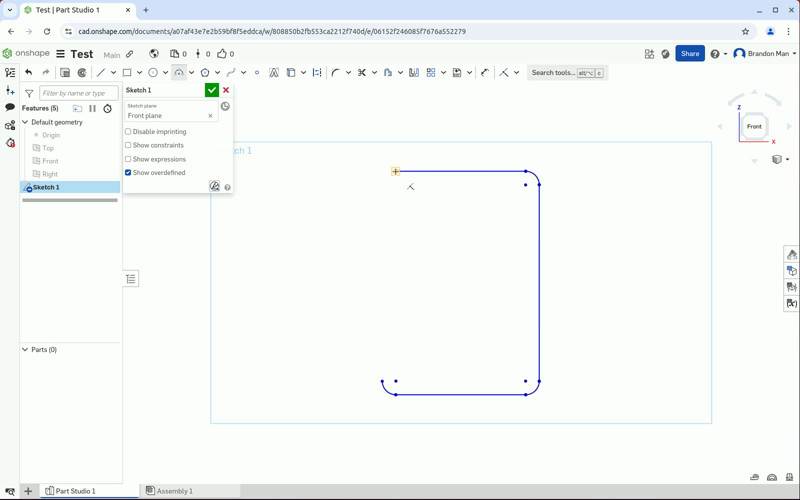
key_down(shift)
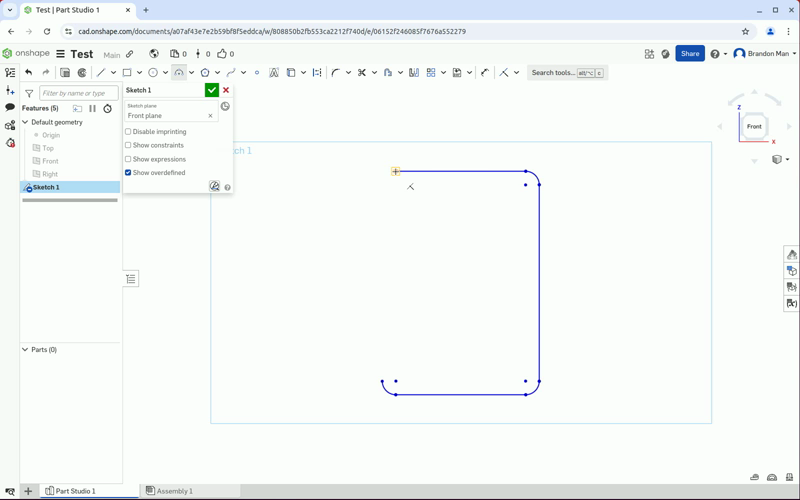
mouse_move(382, 184)
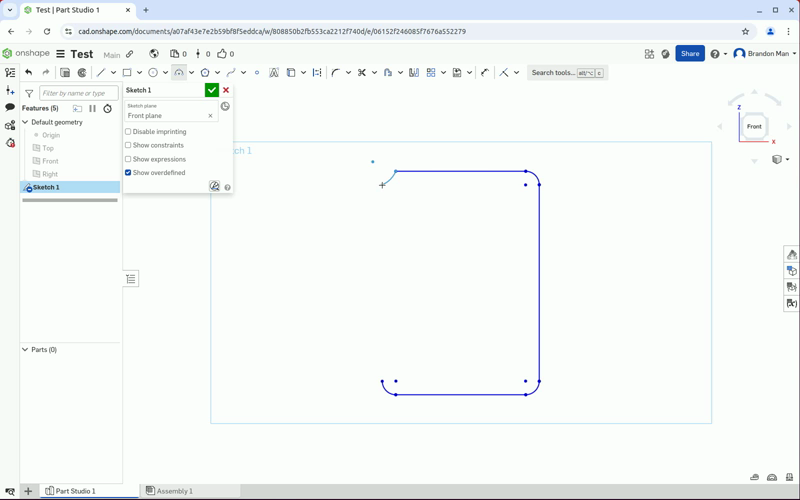
click(382, 184)
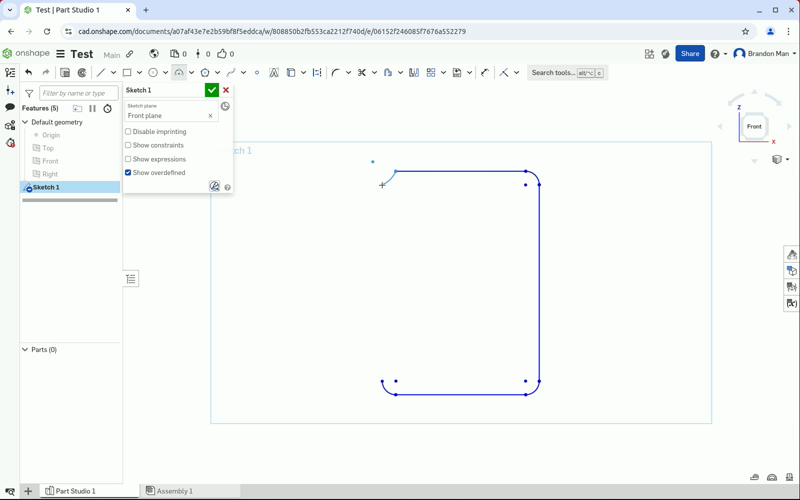
mouse_move(386, 175)
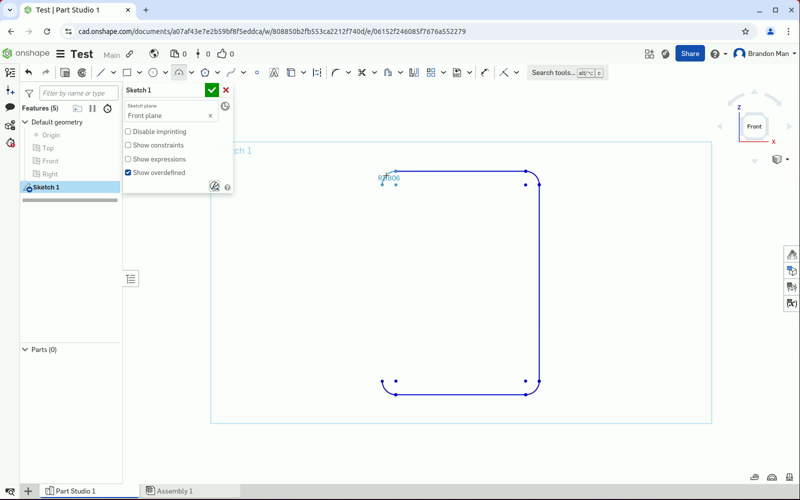
click(386, 175)
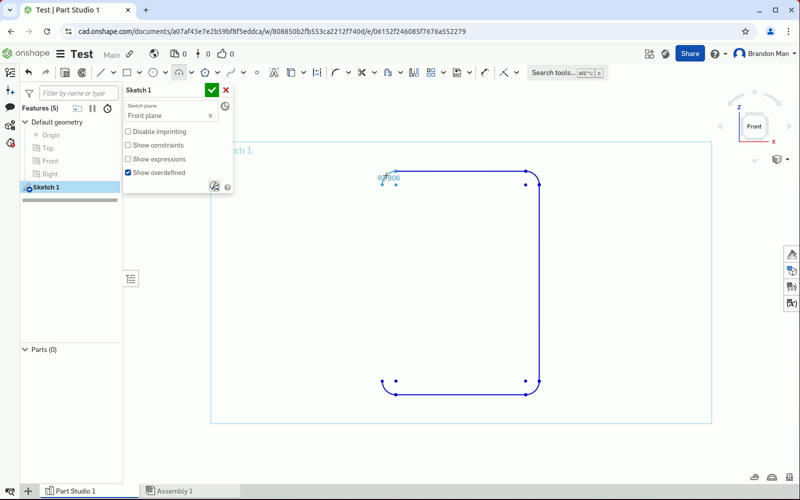
key_up(shift)
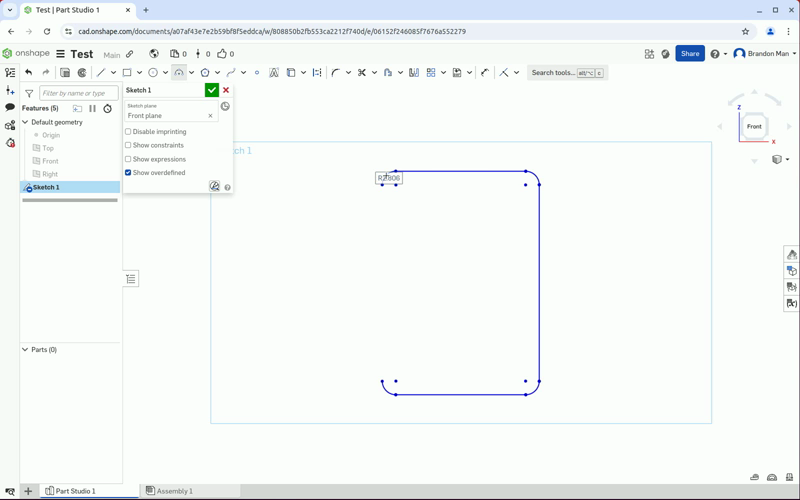
key(esc)
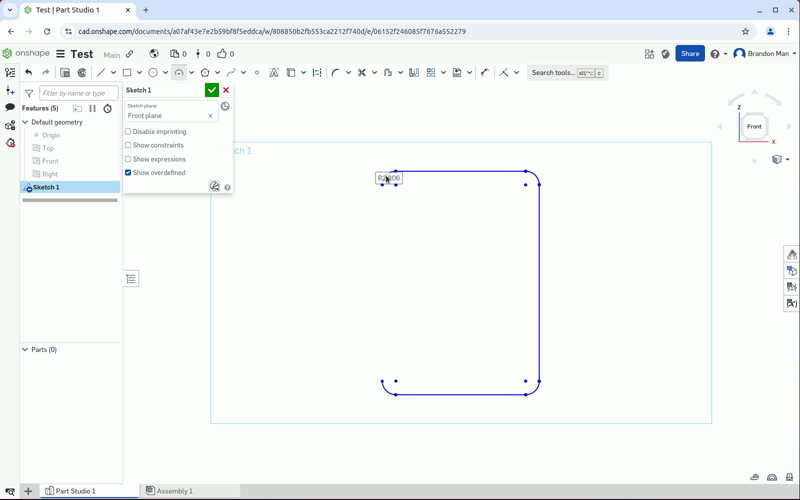
key(l)
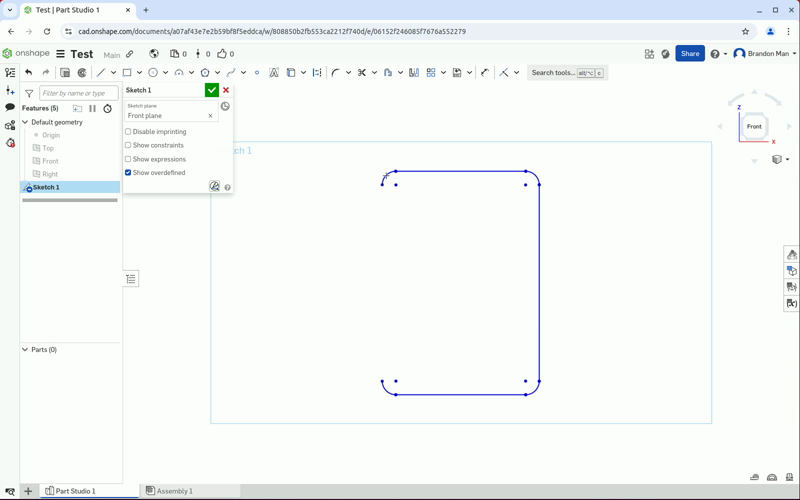
mouse_move(382, 184)
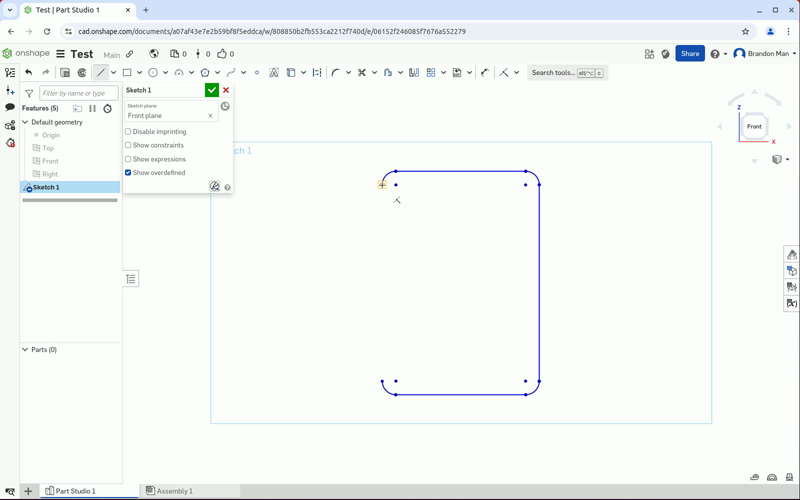
click(382, 184)
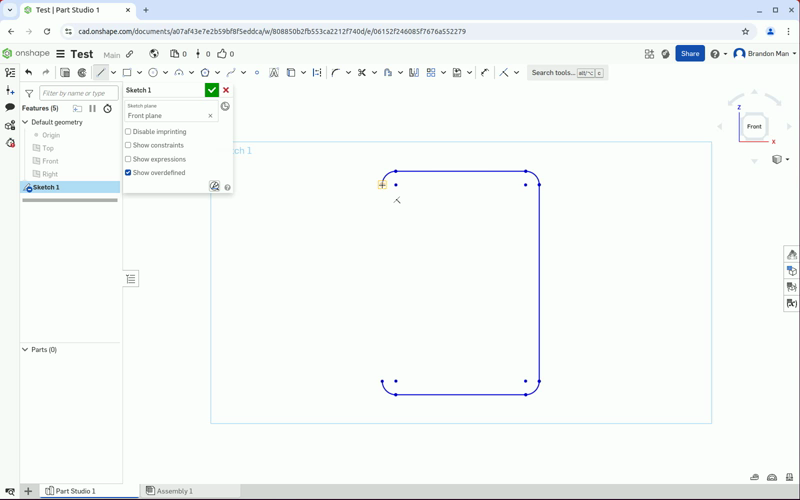
key_down(shift)
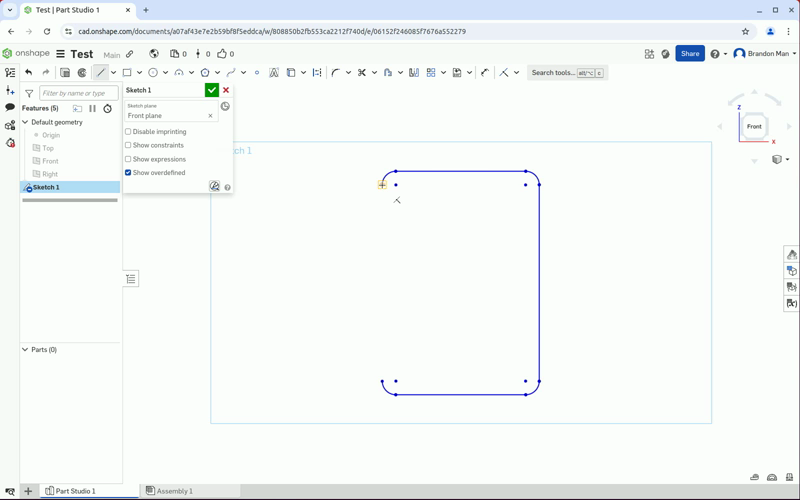
mouse_move(382, 381)
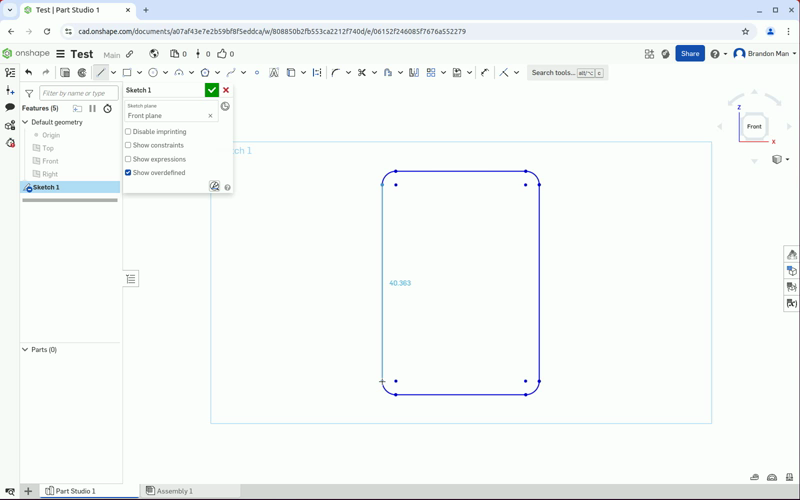
key_up(shift)
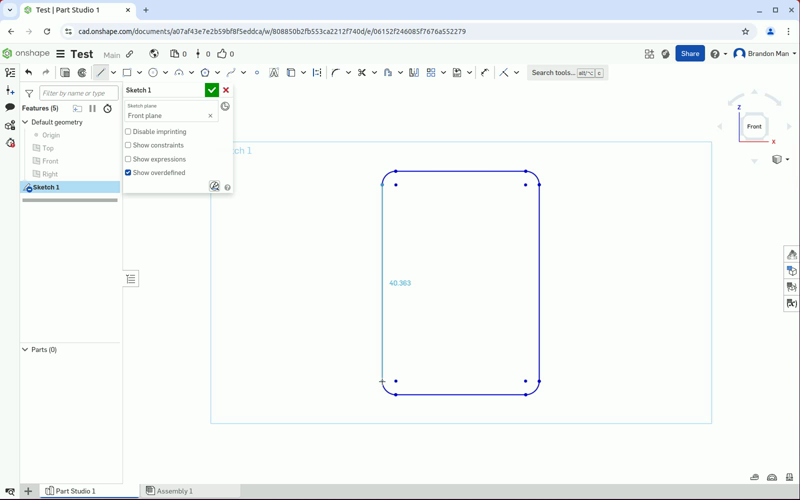
click(382, 381)
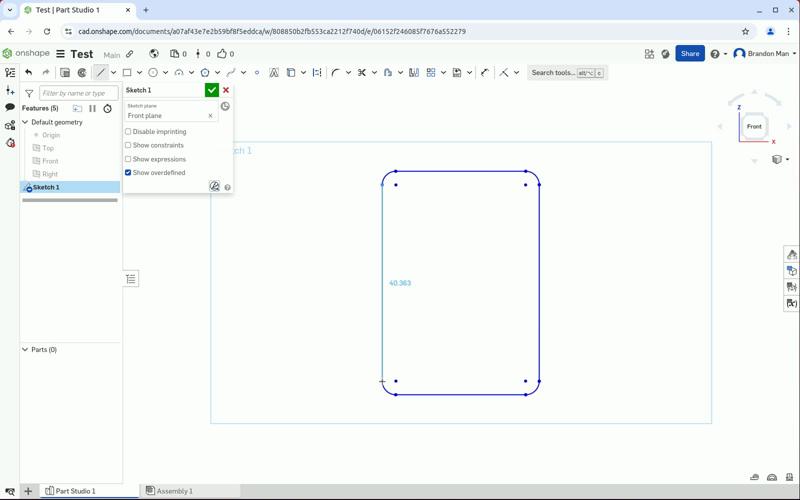
key(esc)
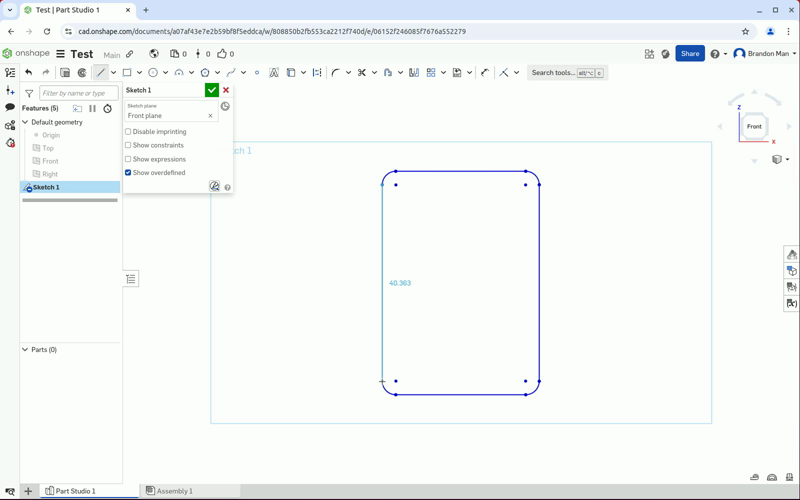
key(a)
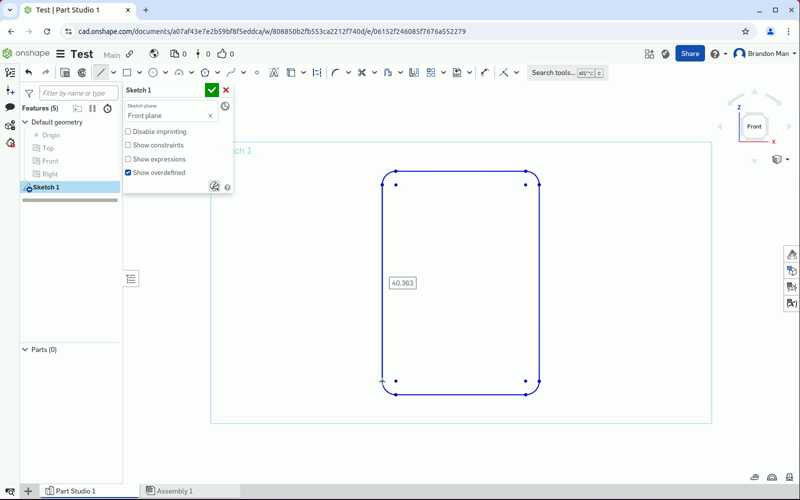
key_down(shift)
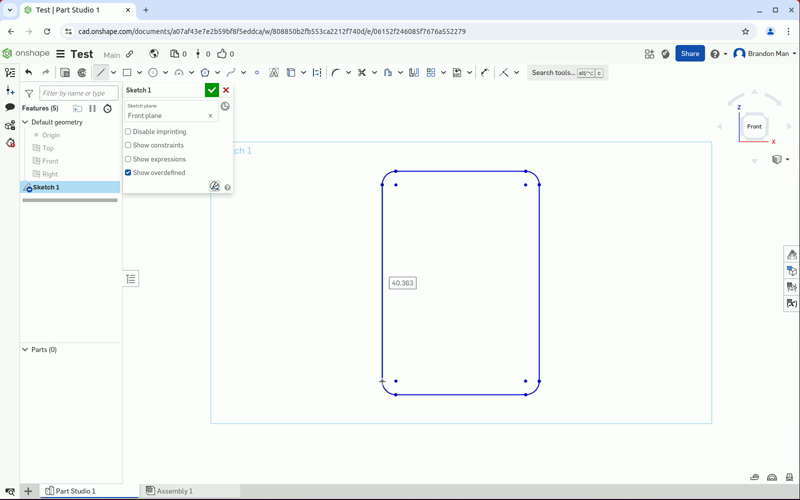
mouse_move(393, 372)
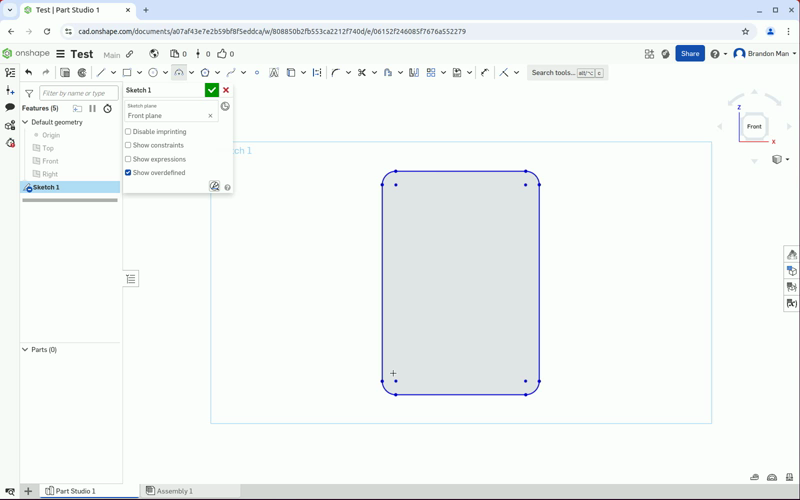
click(393, 372)
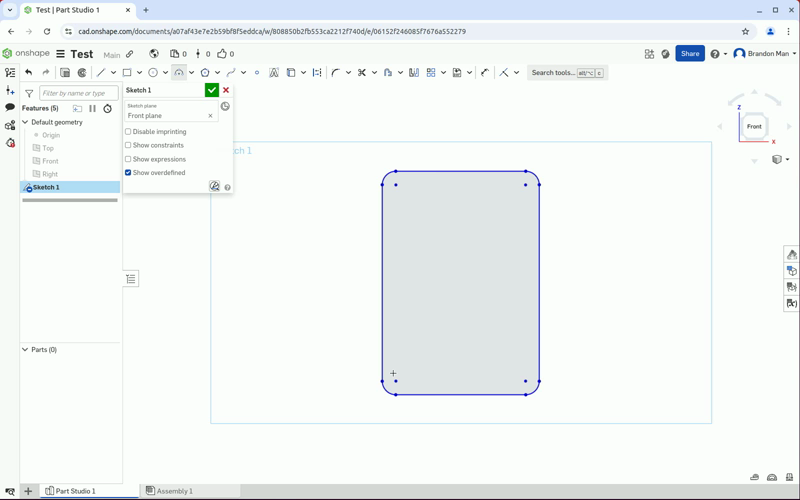
key_up(shift)
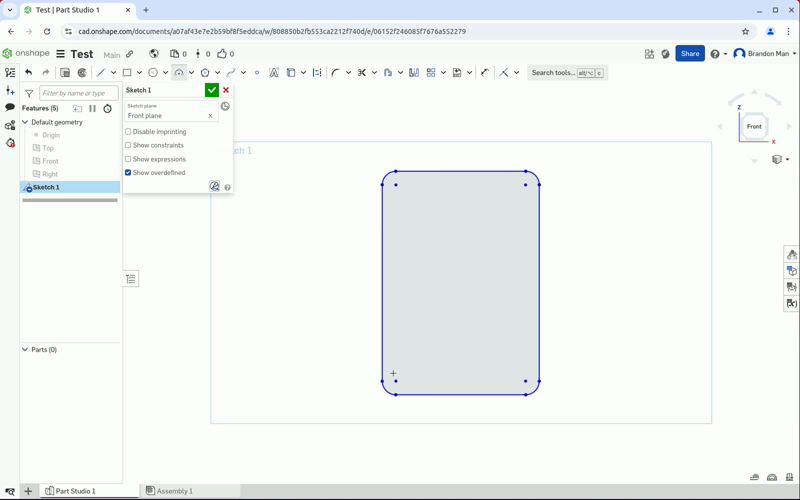
key_down(shift)
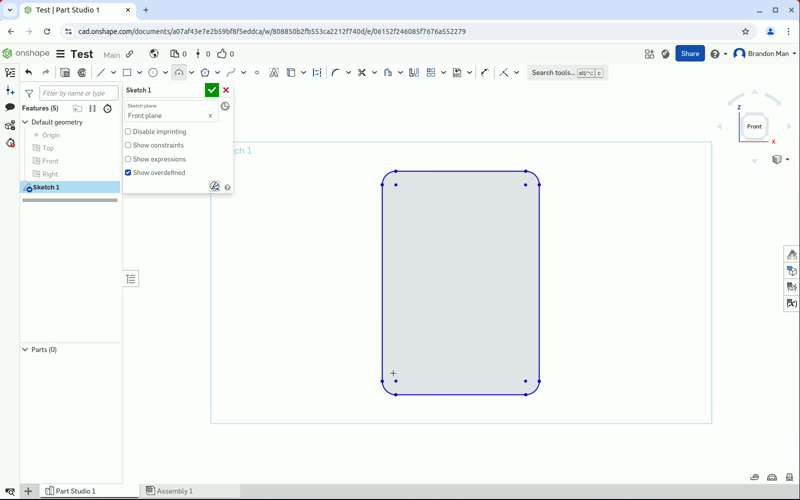
mouse_move(404, 383)
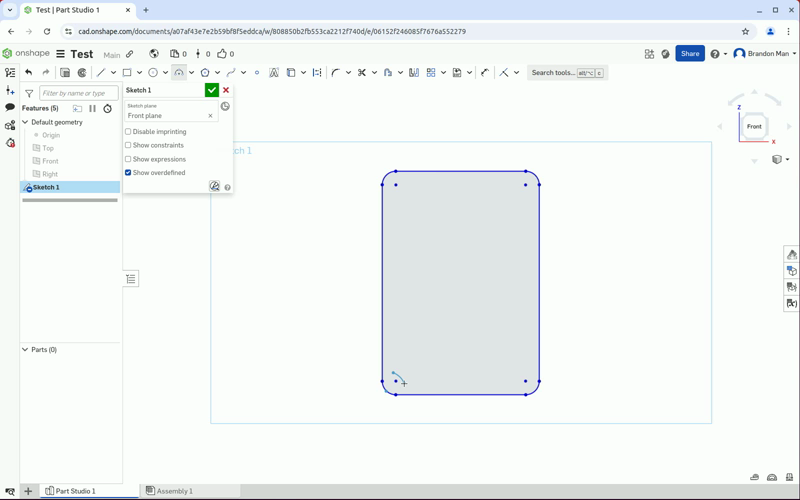
click(404, 383)
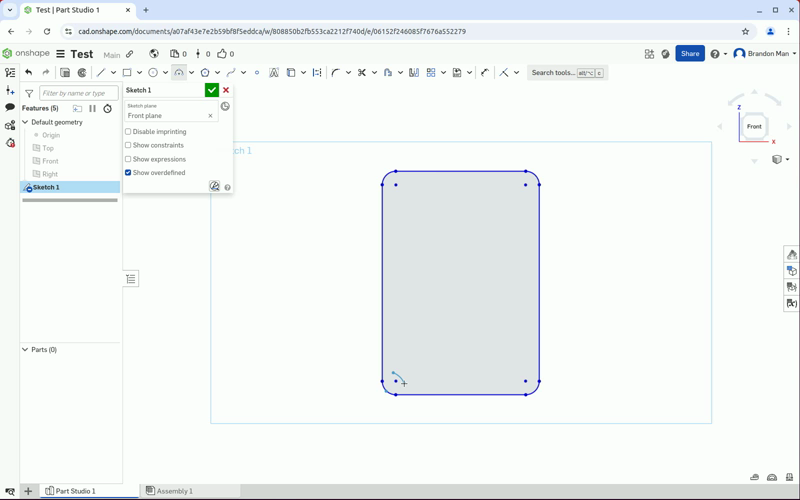
mouse_move(396, 380)
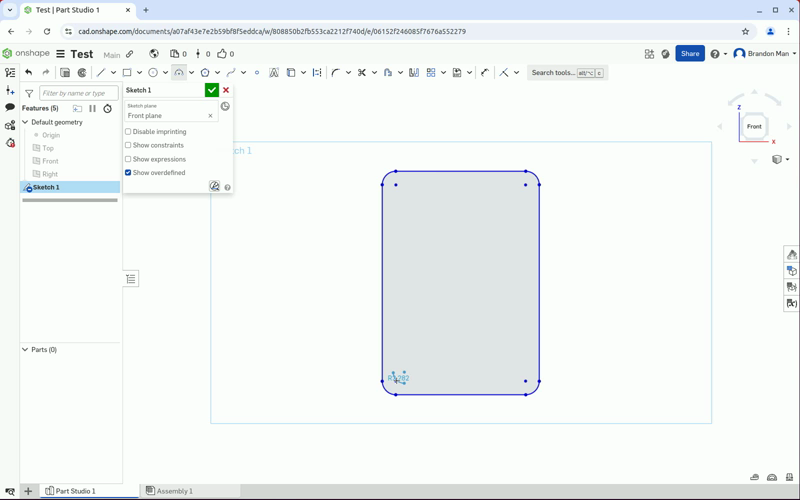
scroll(6)
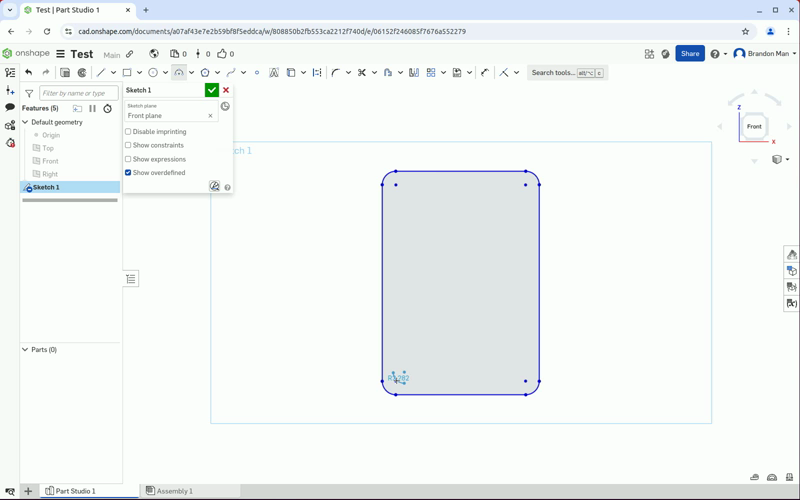
scroll(6)
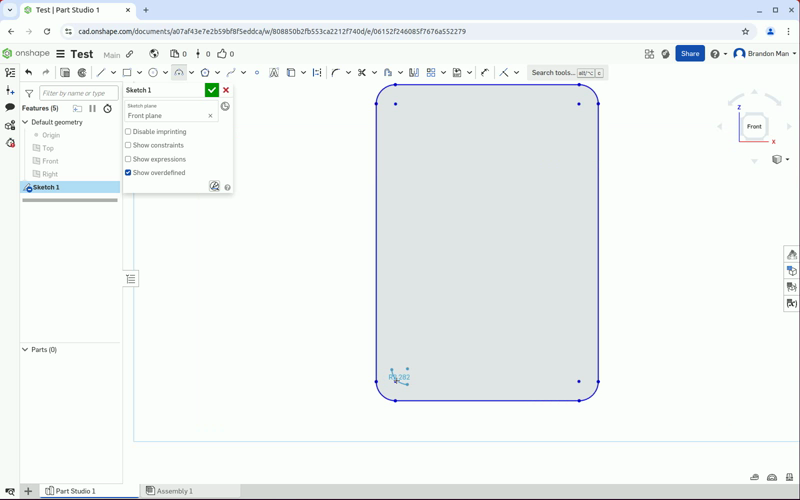
scroll(6)
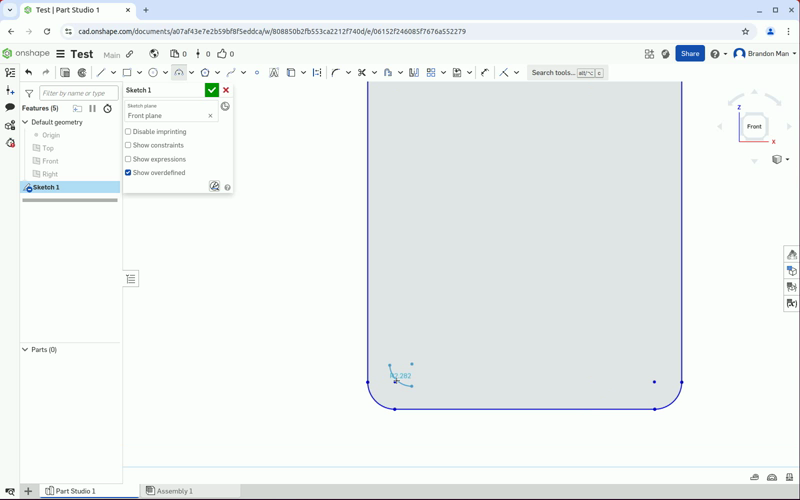
scroll(6)
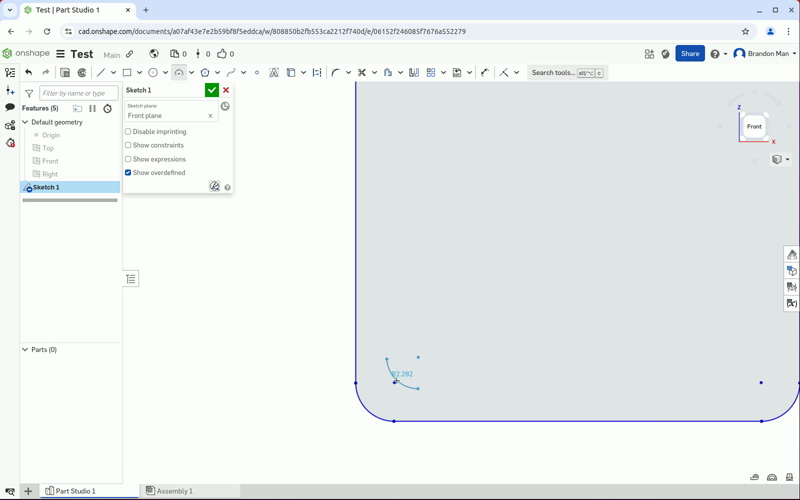
scroll(6)
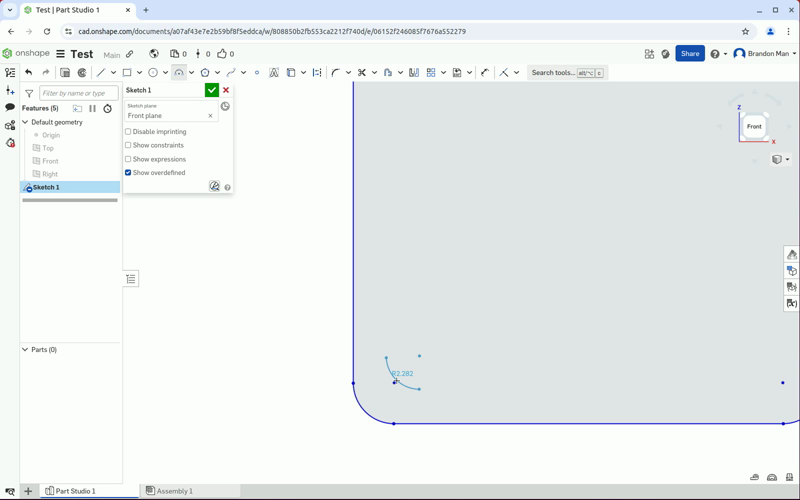
scroll(6)
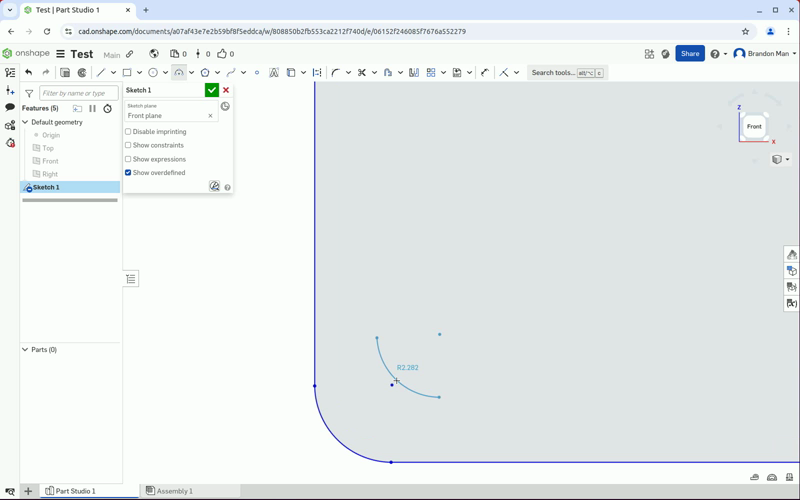
scroll(6)
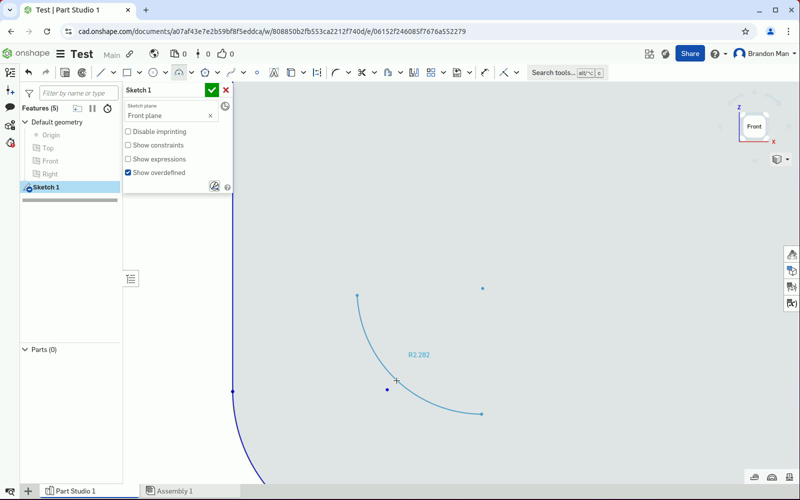
click(396, 380)
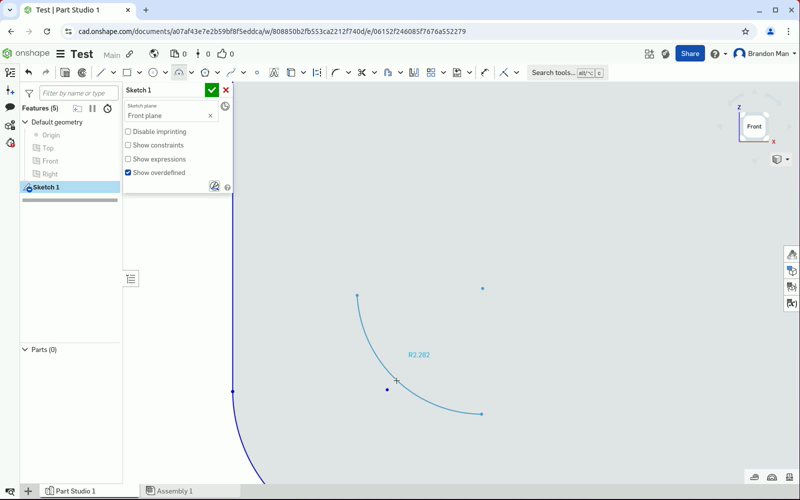
scroll(-6)
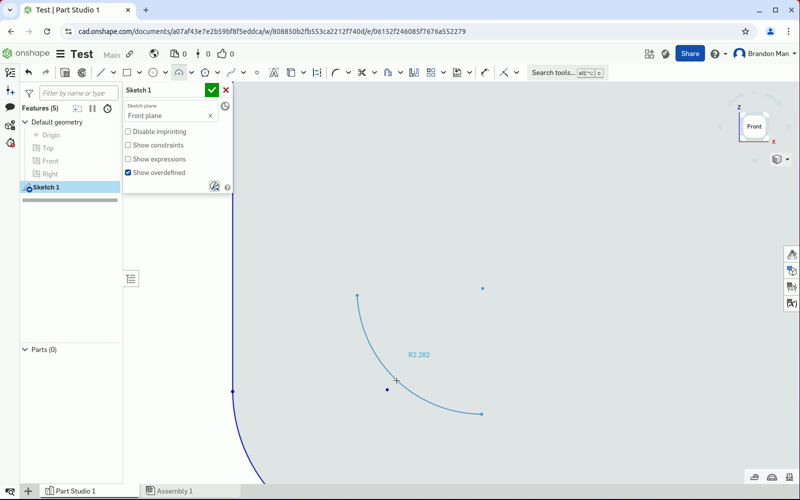
scroll(-6)
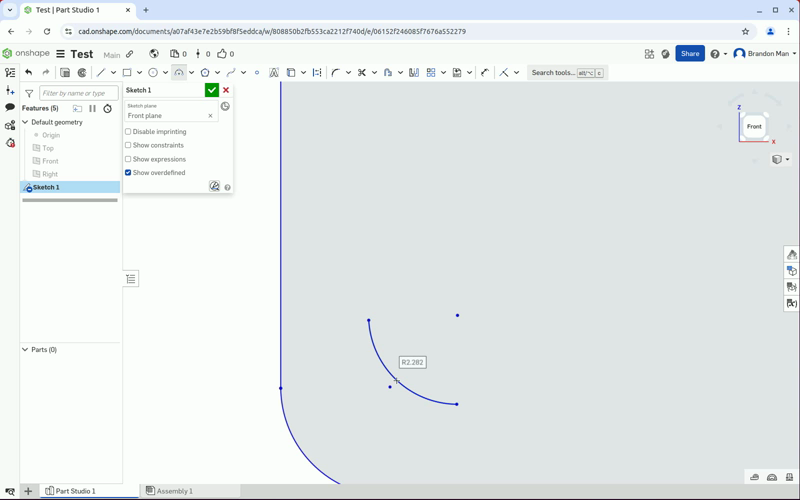
scroll(-6)
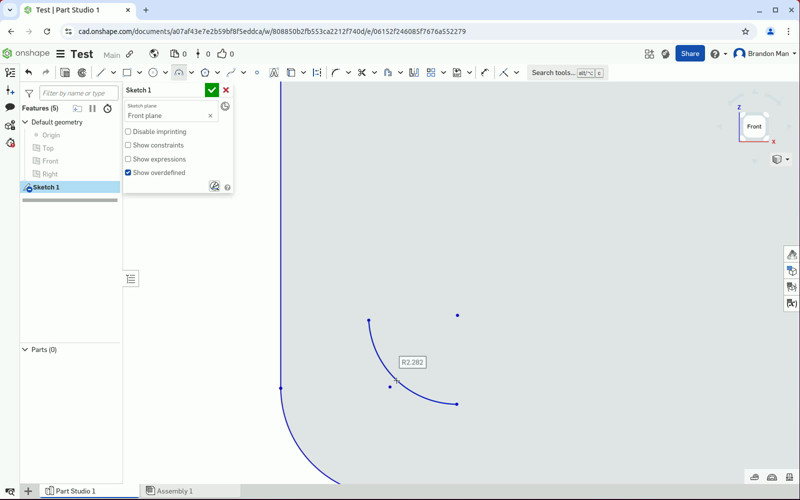
scroll(-6)
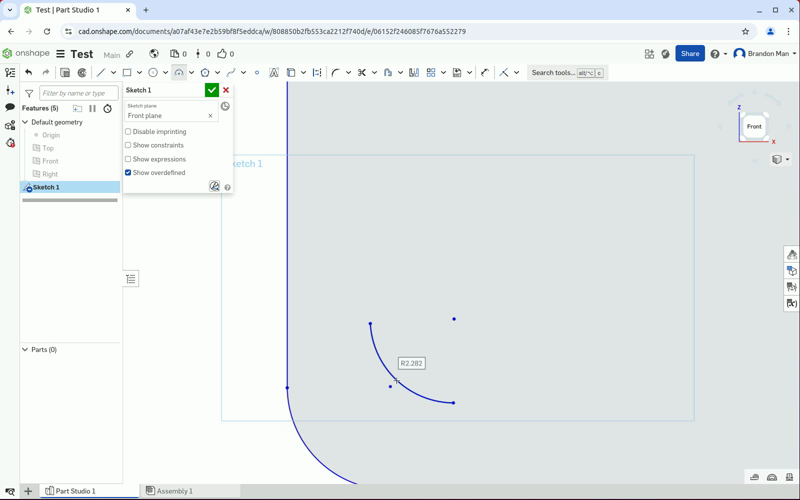
scroll(-6)
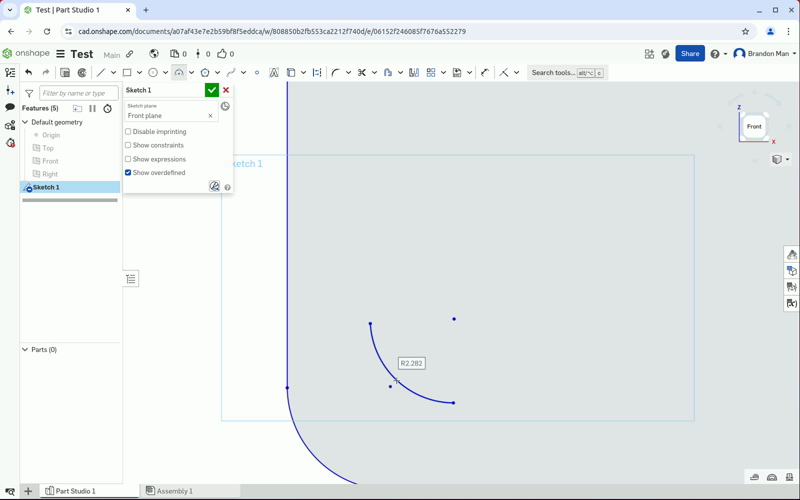
scroll(-6)
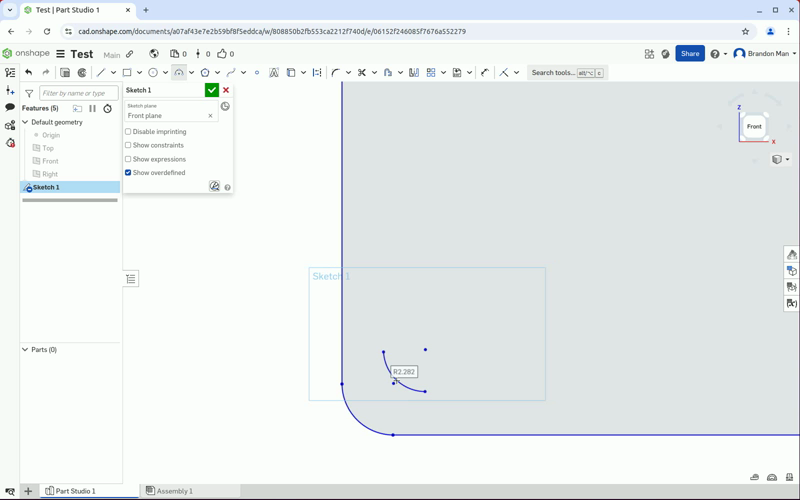
scroll(-6)
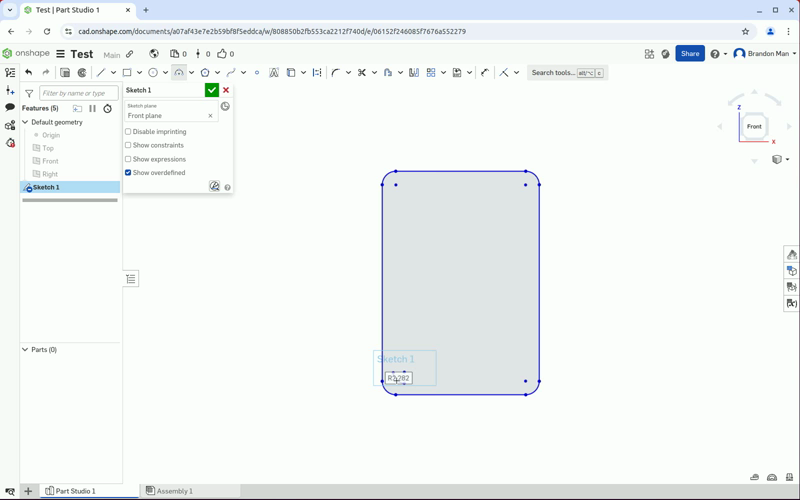
key_up(shift)
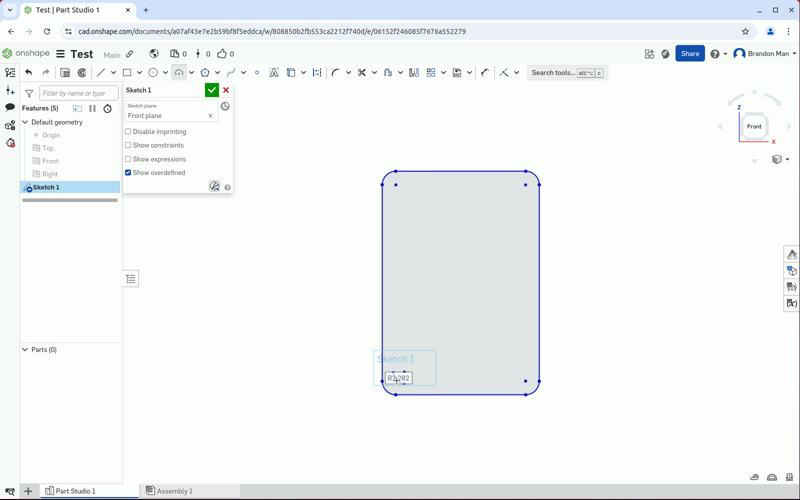
key(esc)
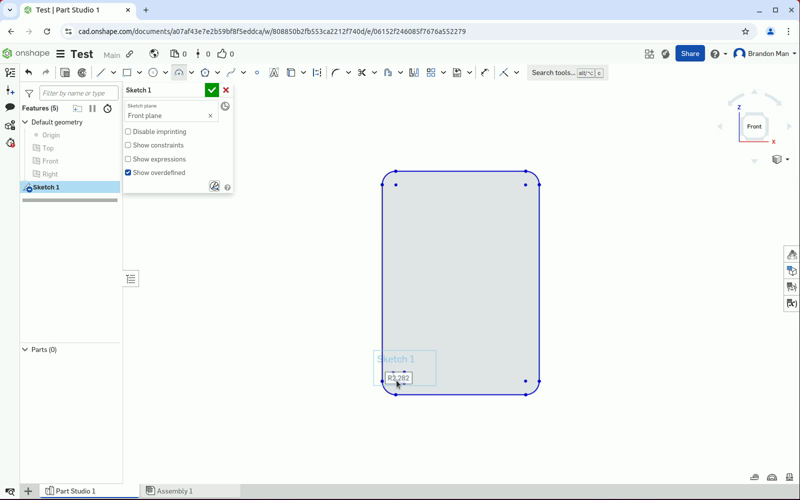
key(l)
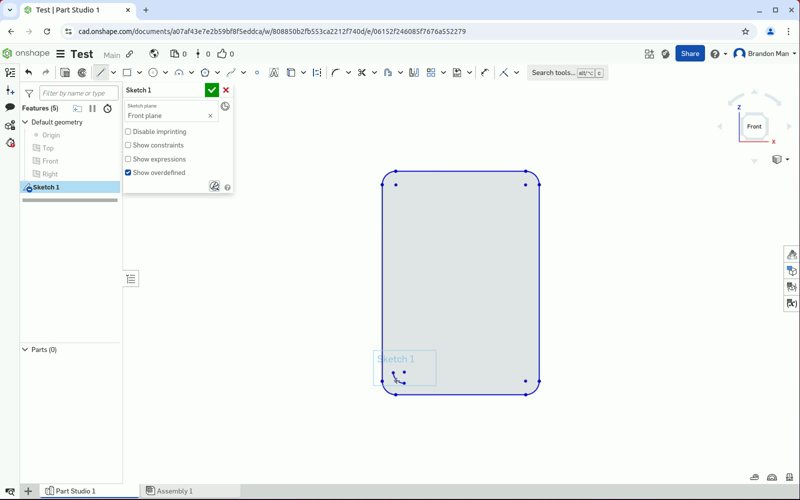
mouse_move(404, 383)
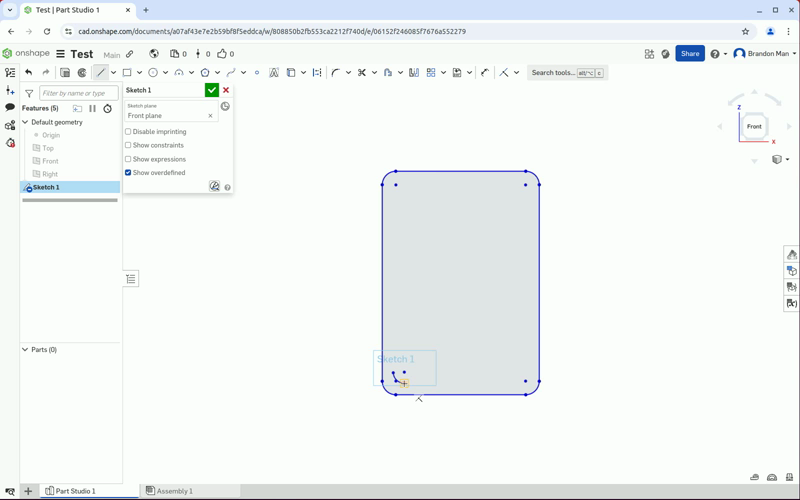
click(404, 383)
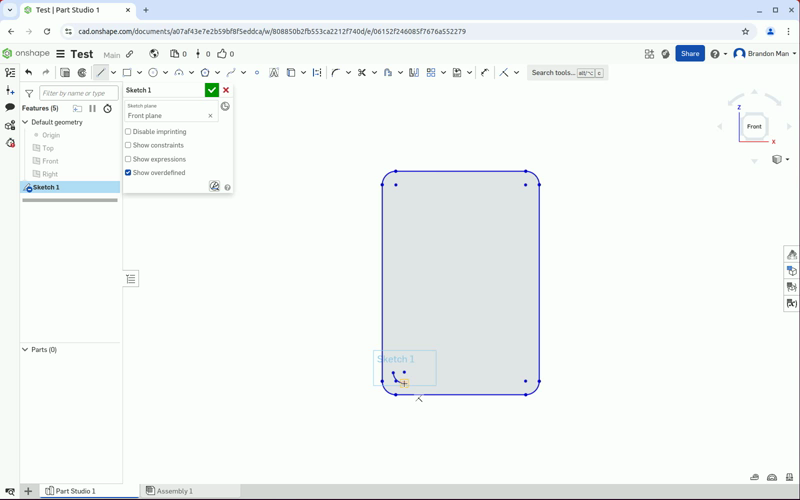
key_down(shift)
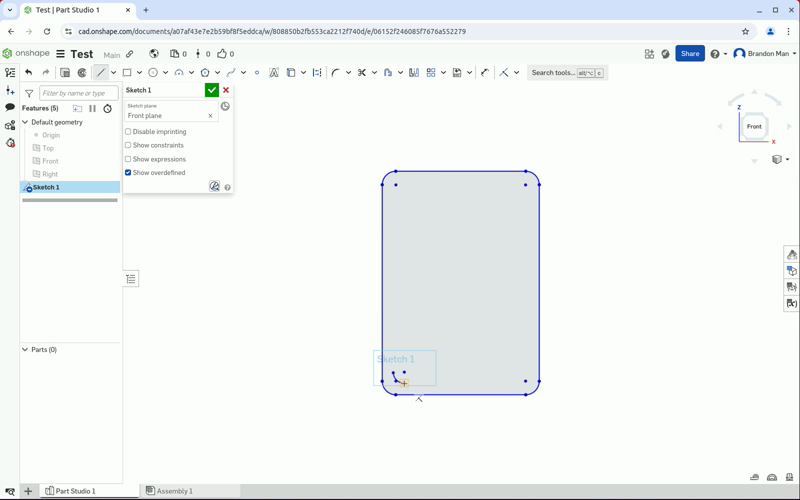
mouse_move(517, 383)
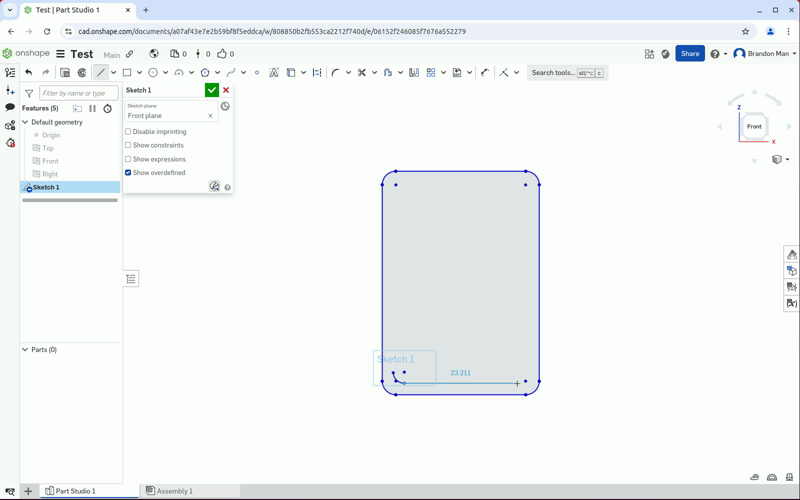
click(517, 383)
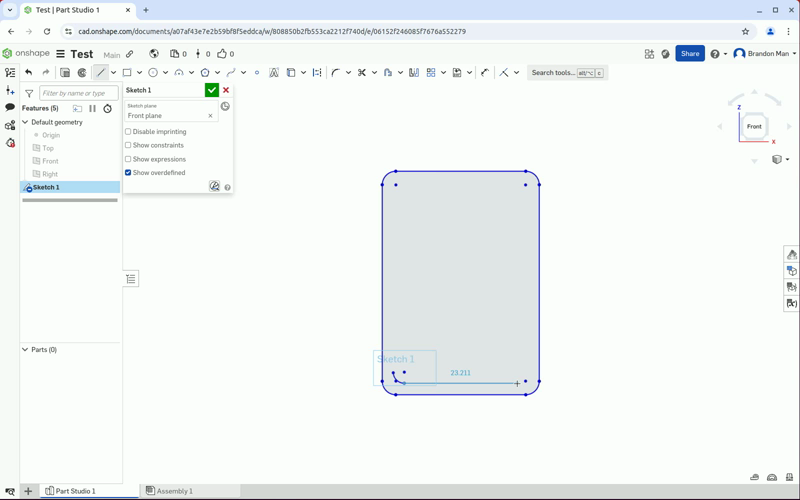
key_up(shift)
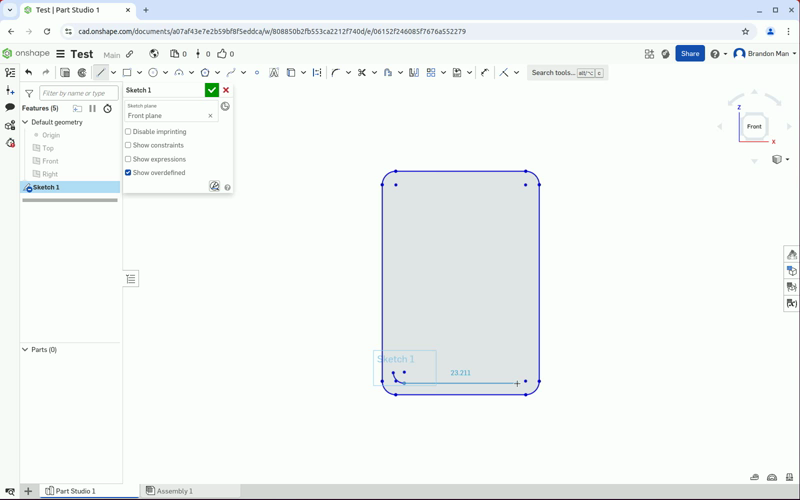
key(esc)
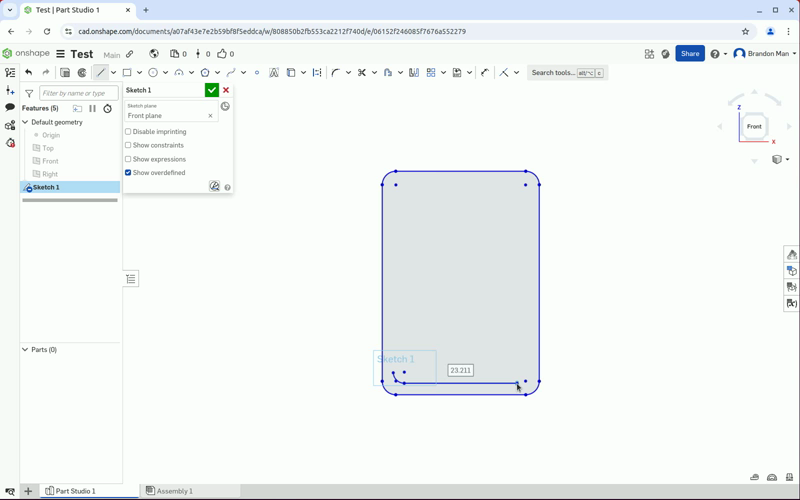
key(a)
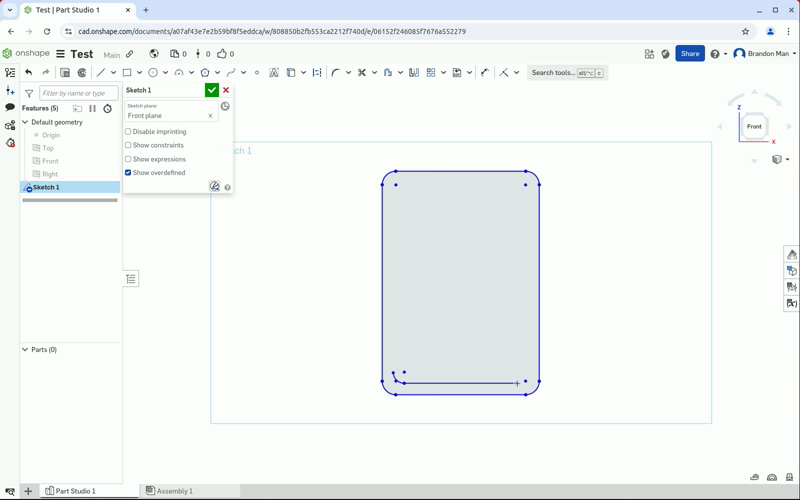
mouse_move(517, 383)
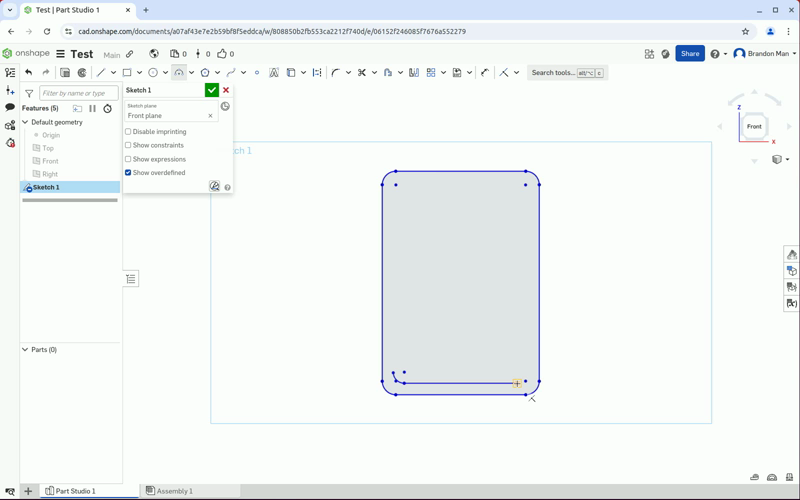
click(517, 383)
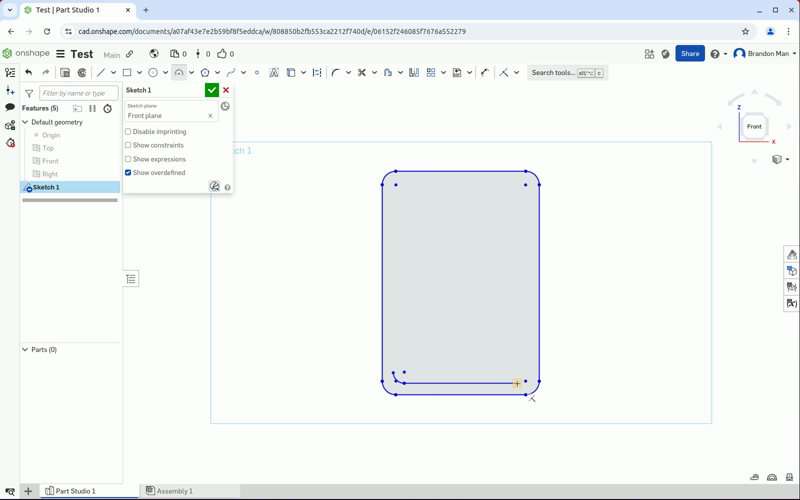
key_down(shift)
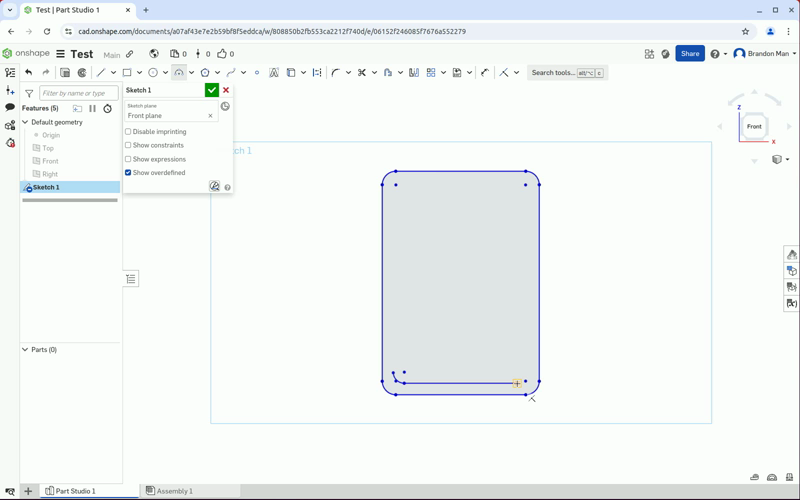
mouse_move(528, 372)
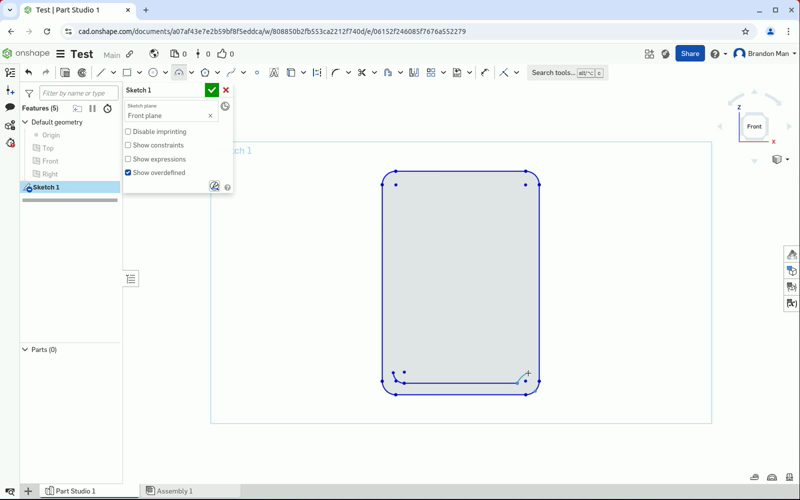
click(528, 372)
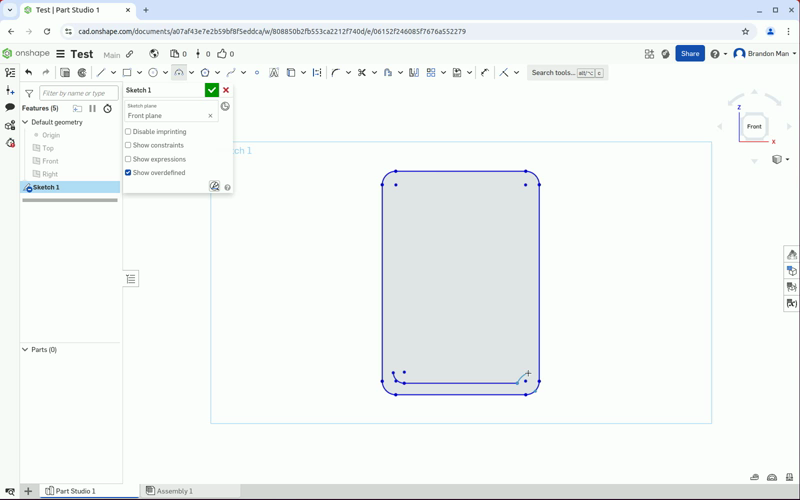
mouse_move(525, 380)
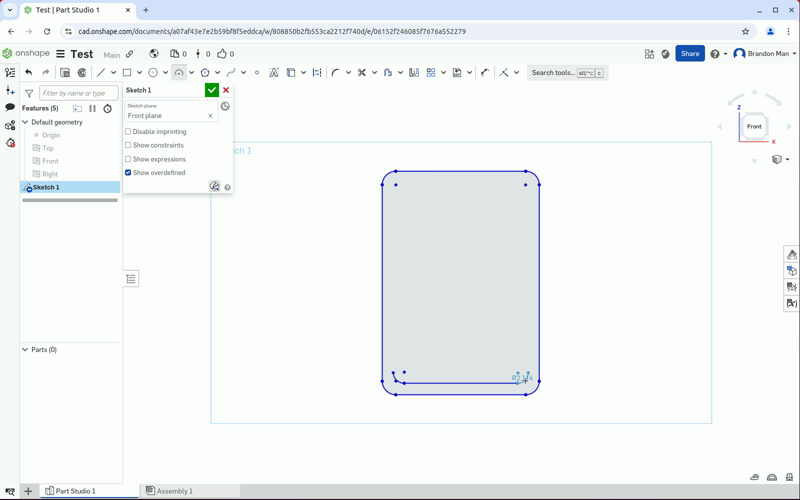
scroll(6)
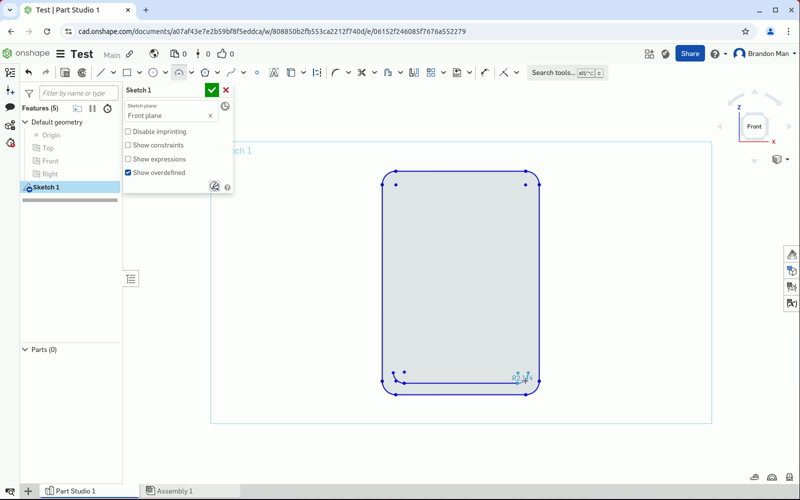
scroll(6)
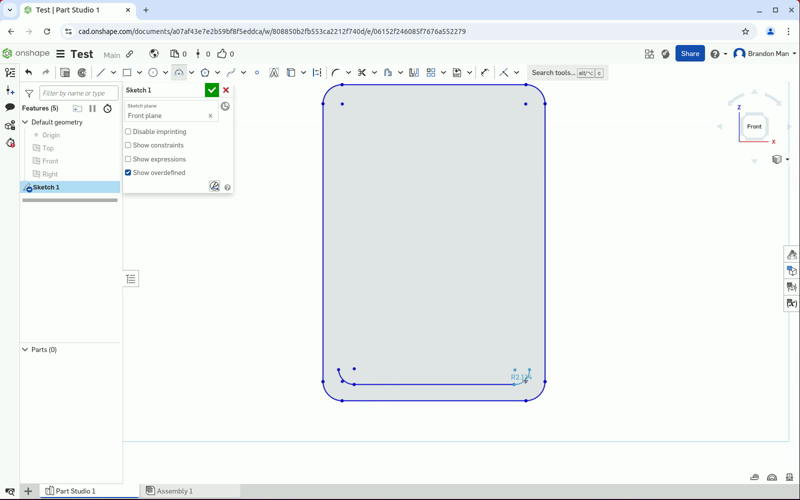
scroll(6)
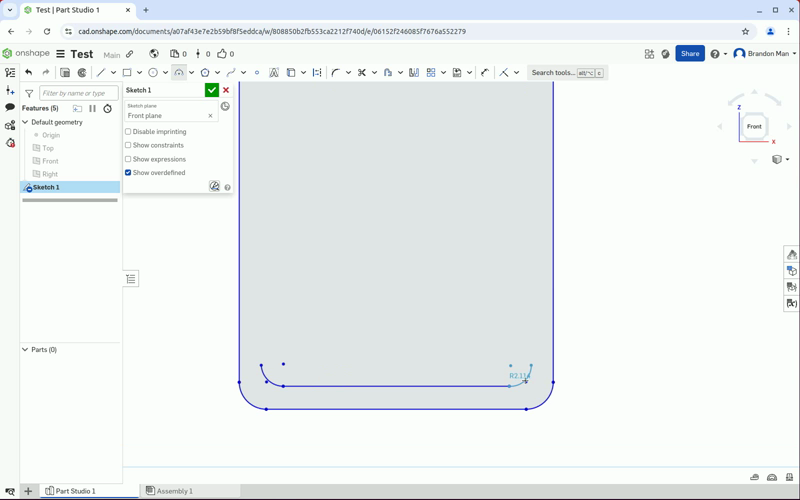
scroll(6)
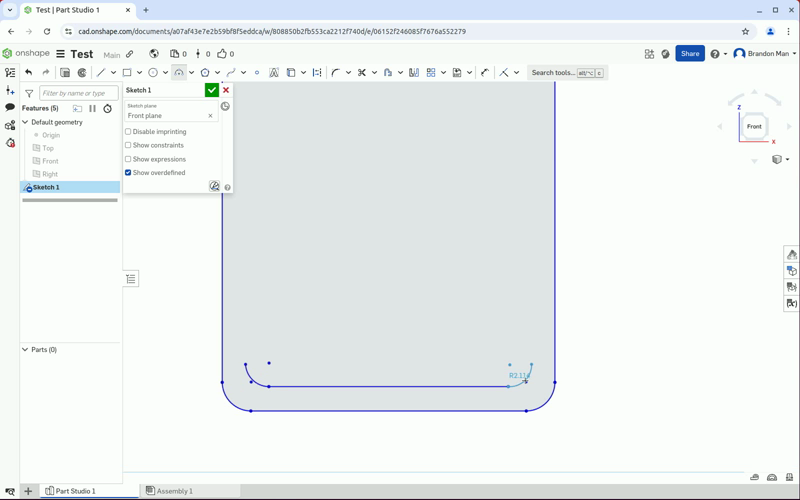
scroll(6)
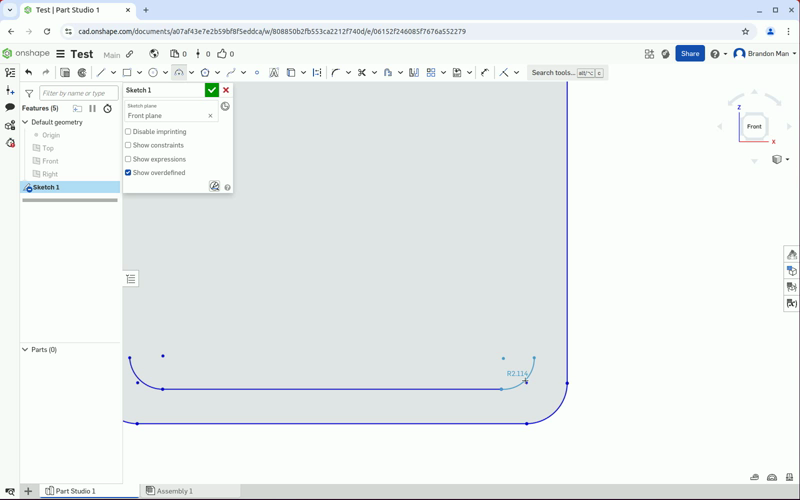
scroll(6)
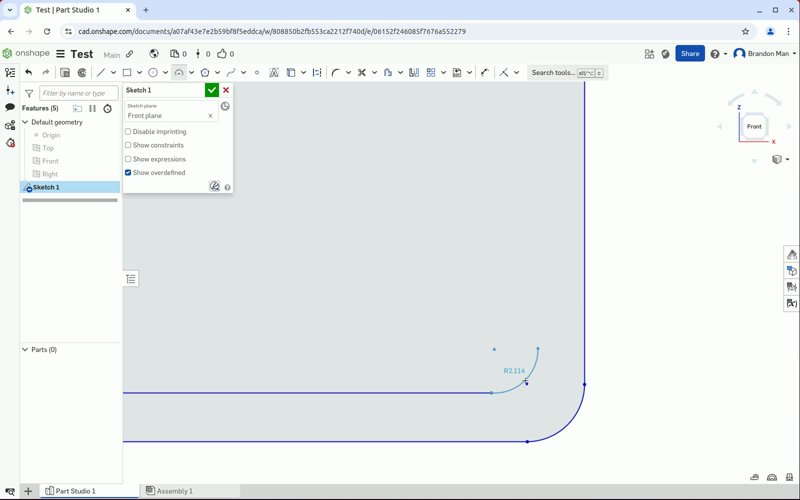
scroll(6)
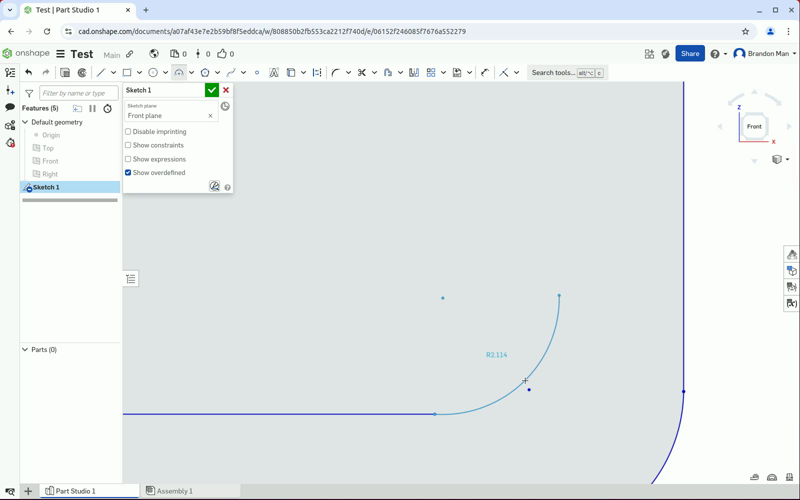
click(525, 380)
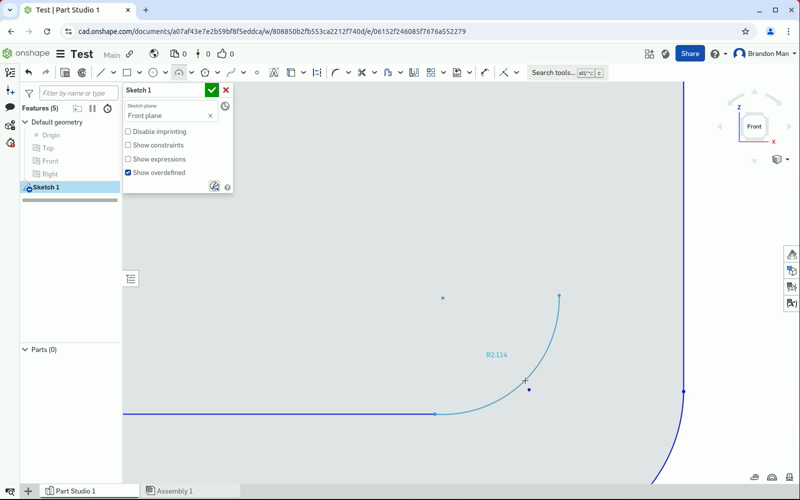
scroll(-6)
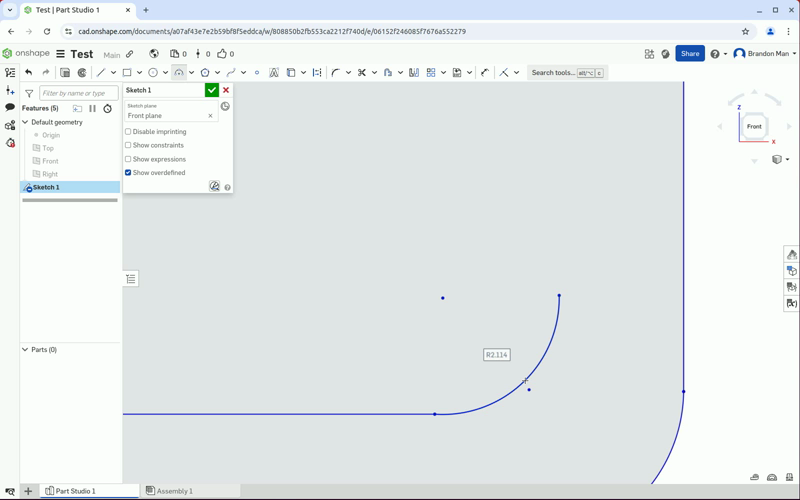
scroll(-6)
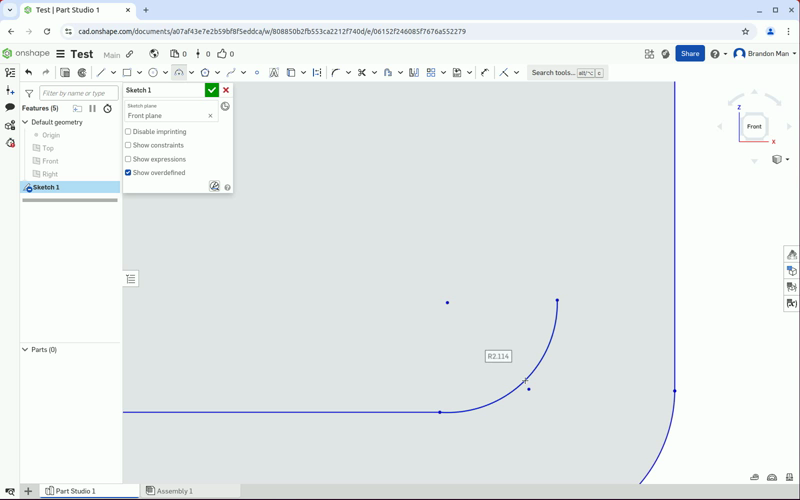
scroll(-6)
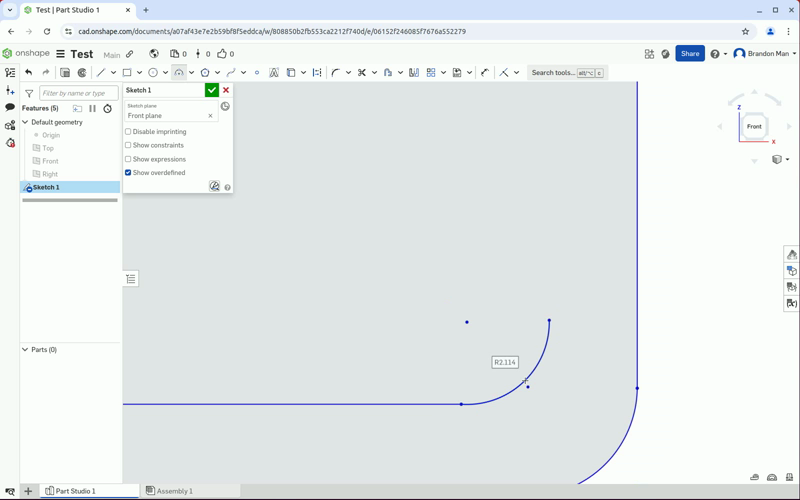
scroll(-6)
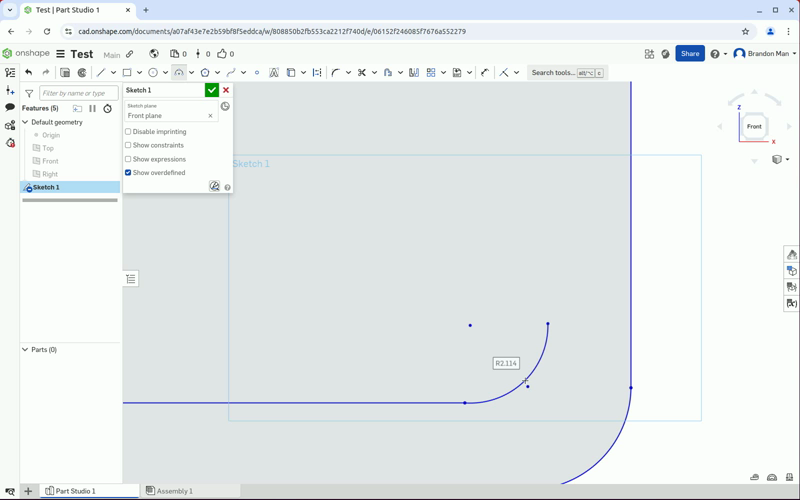
scroll(-6)
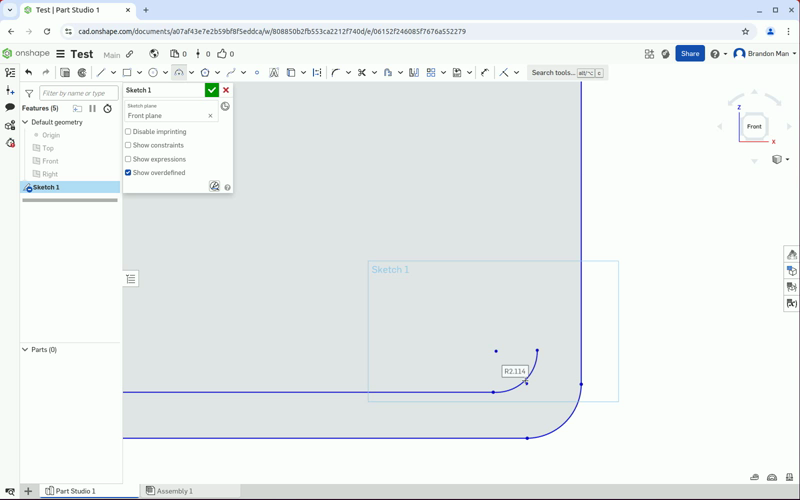
scroll(-6)
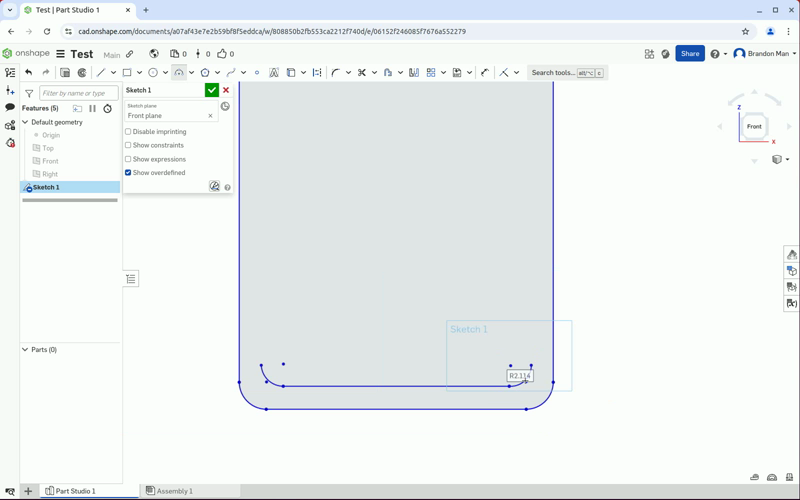
scroll(-6)
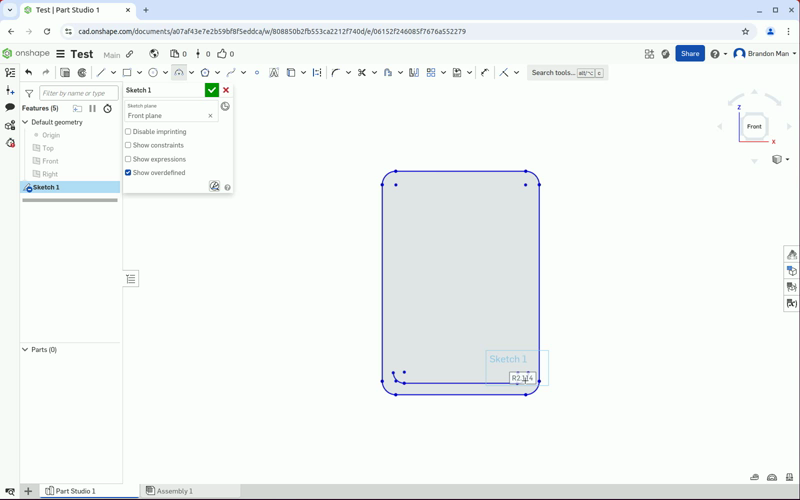
key_up(shift)
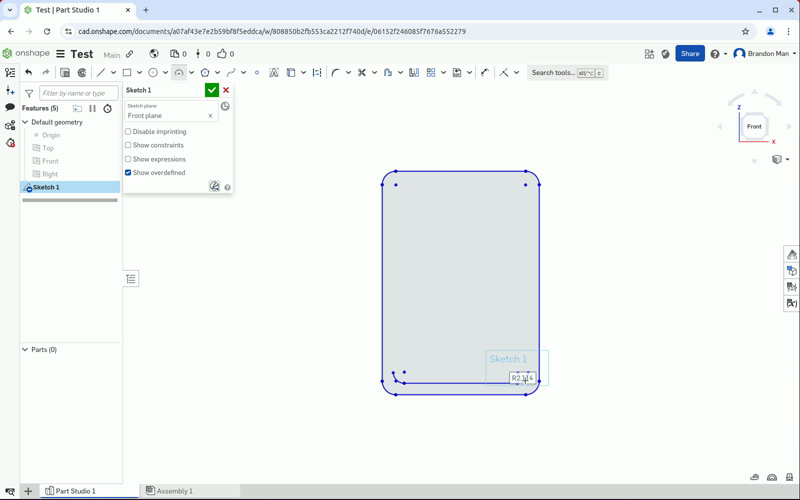
key(esc)
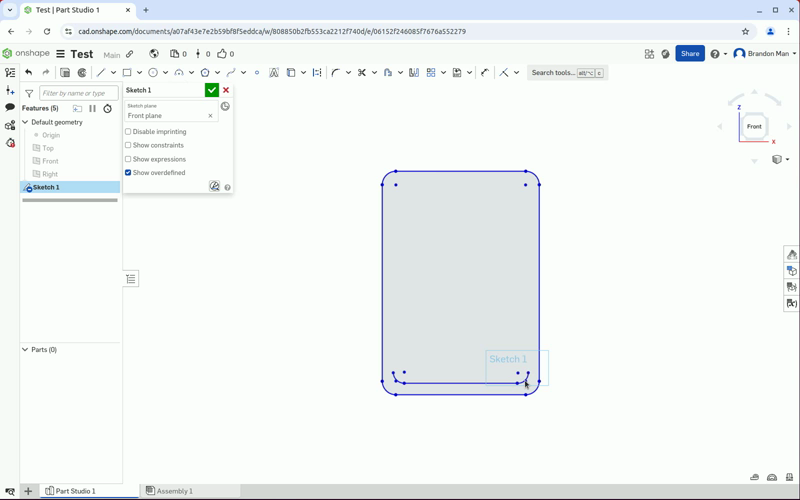
key(l)
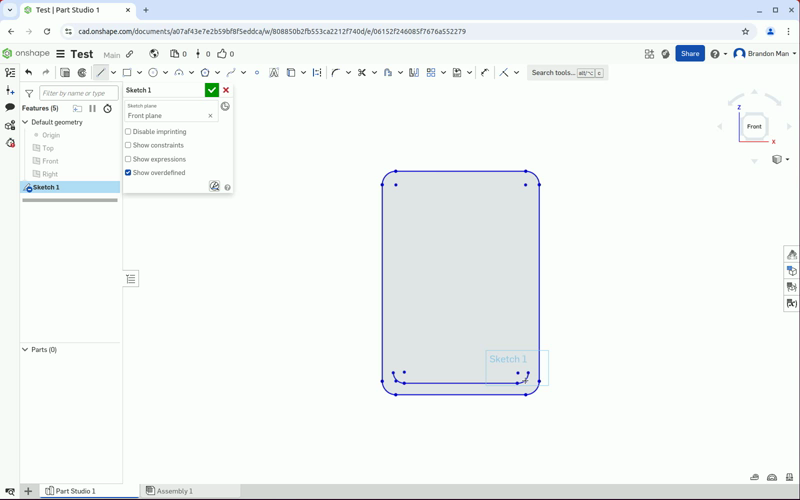
mouse_move(528, 372)
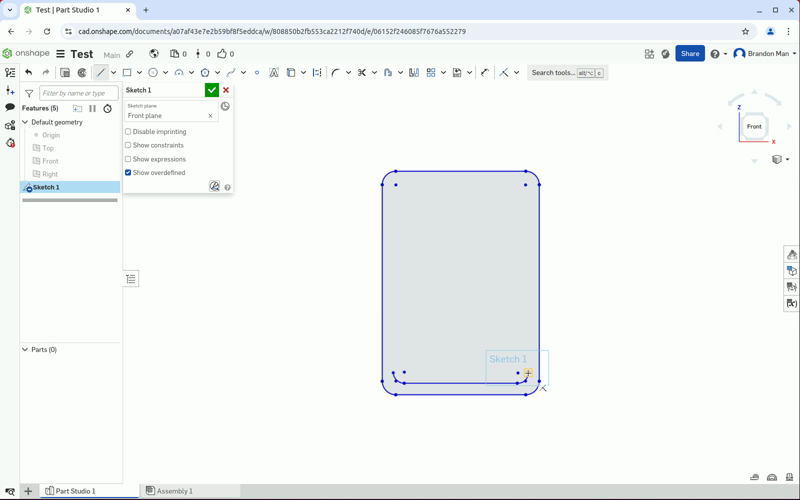
click(528, 372)
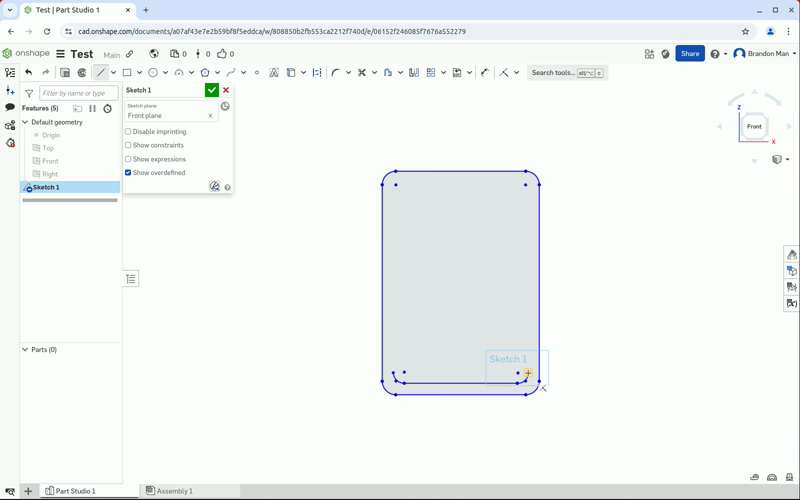
key_down(shift)
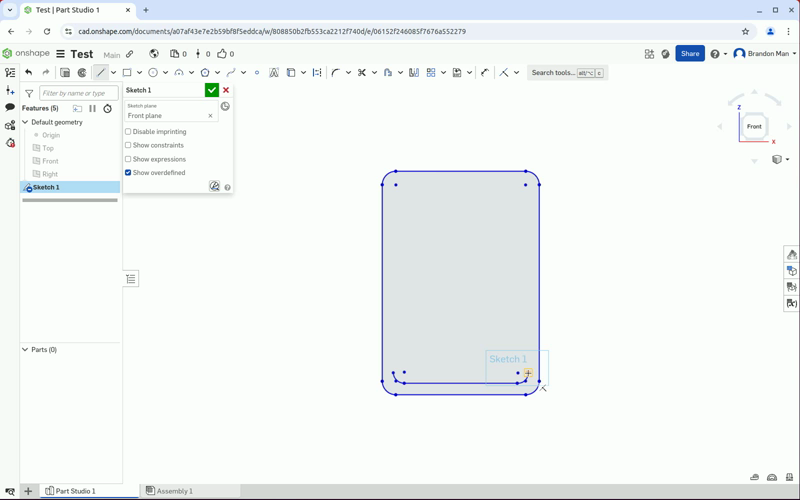
mouse_move(528, 193)
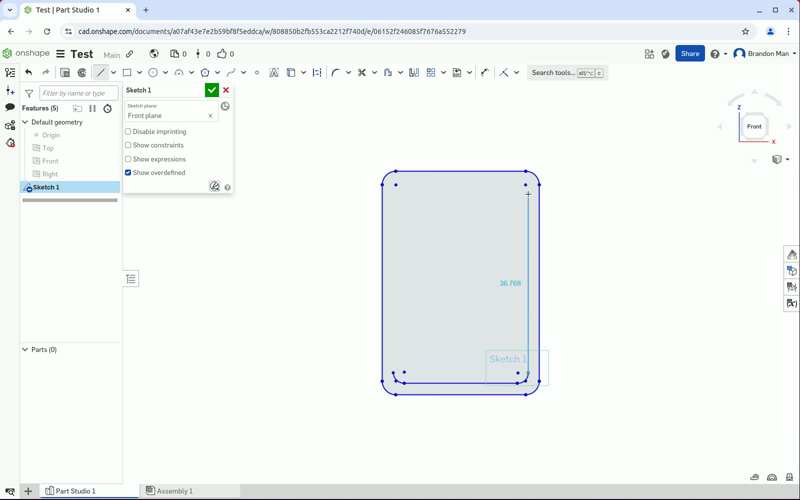
click(528, 193)
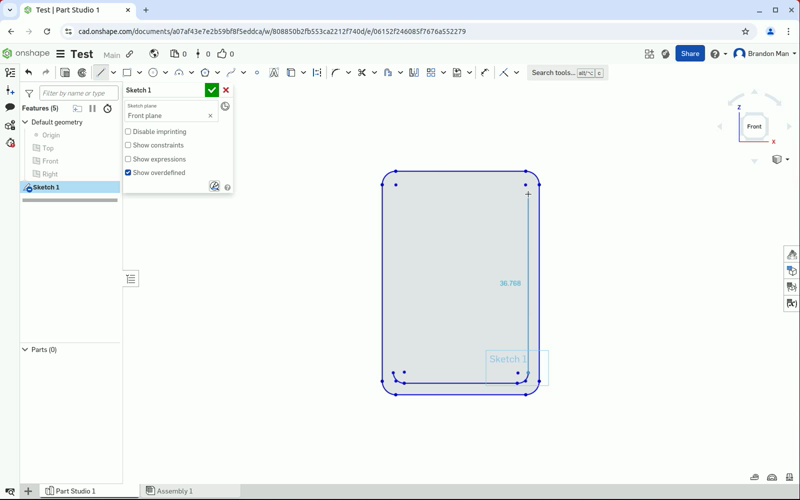
key_up(shift)
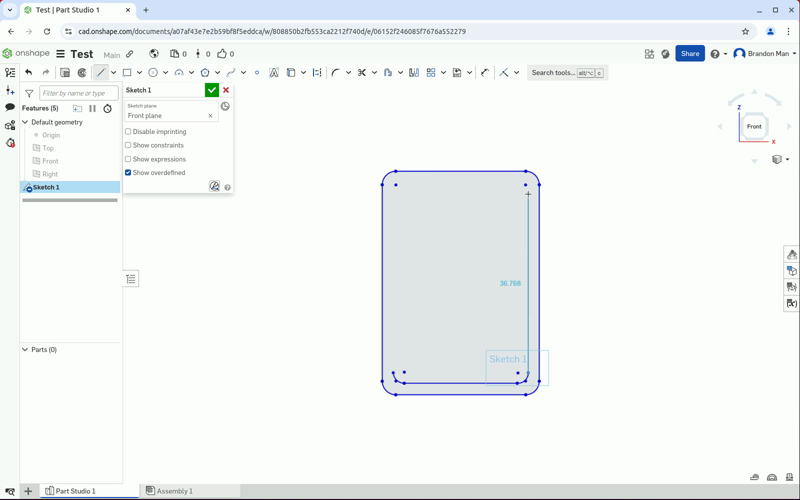
key(esc)
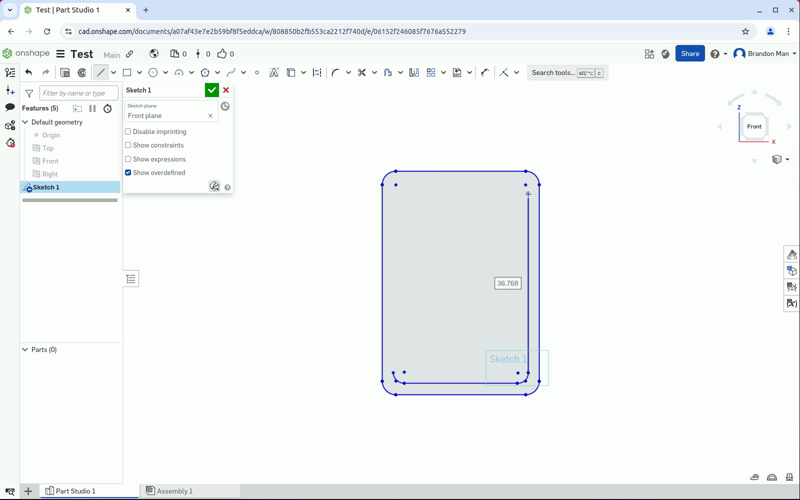
key(a)
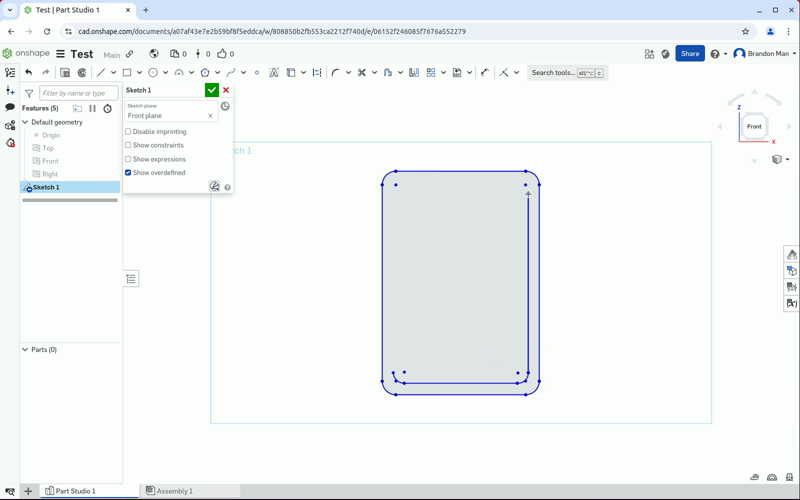
mouse_move(528, 193)
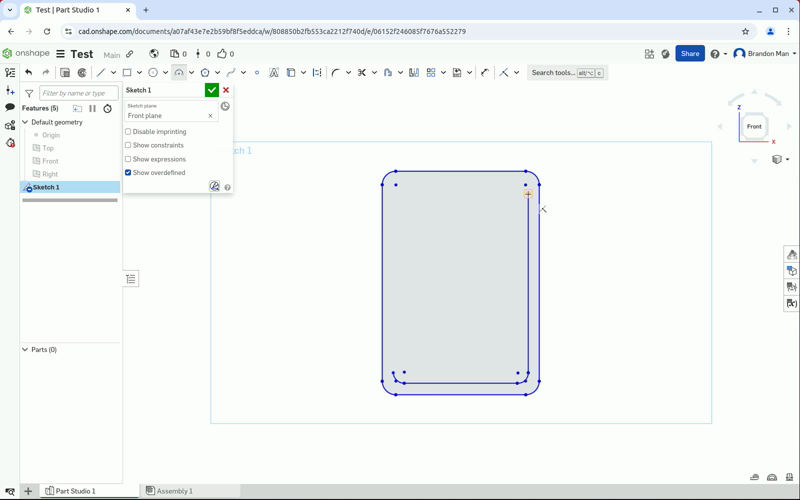
click(528, 193)
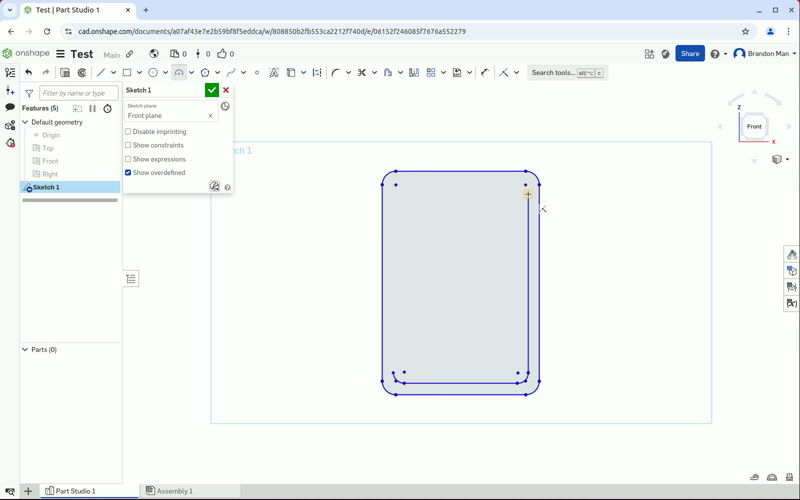
key_down(shift)
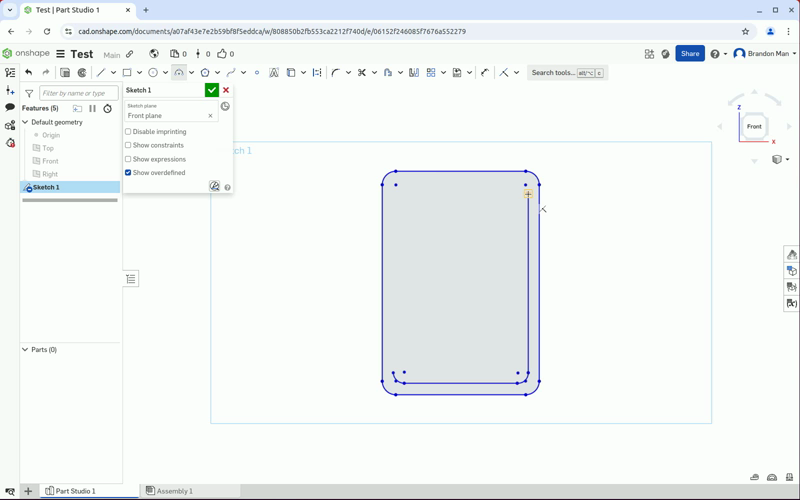
mouse_move(517, 182)
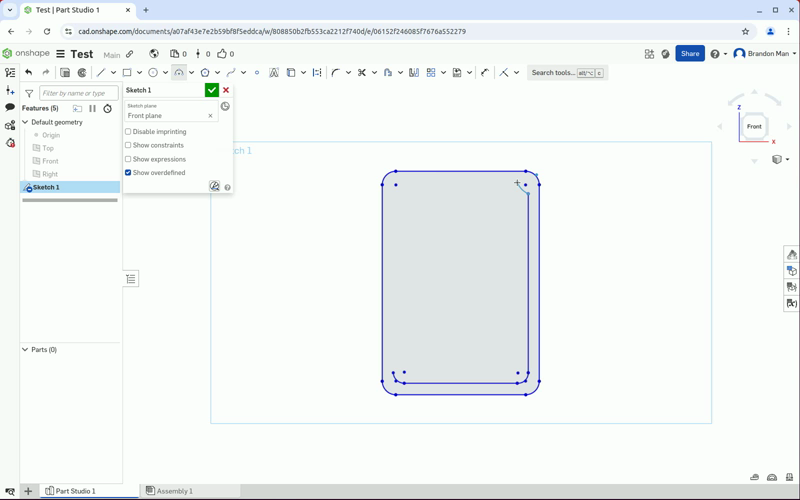
click(517, 182)
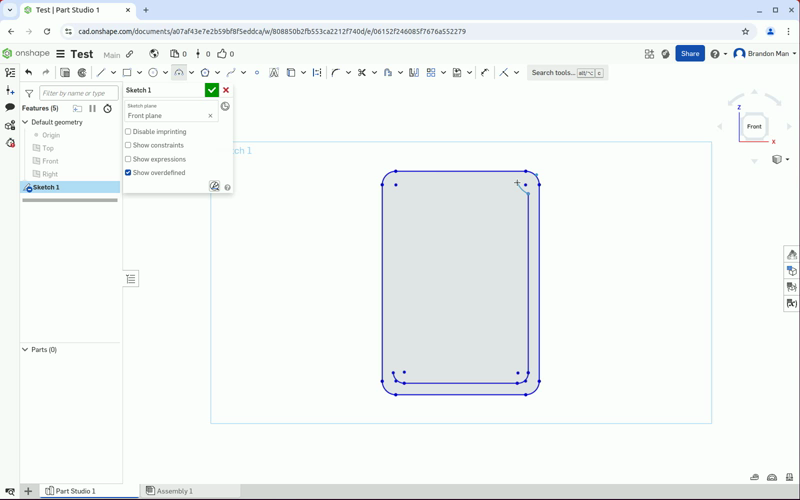
mouse_move(525, 185)
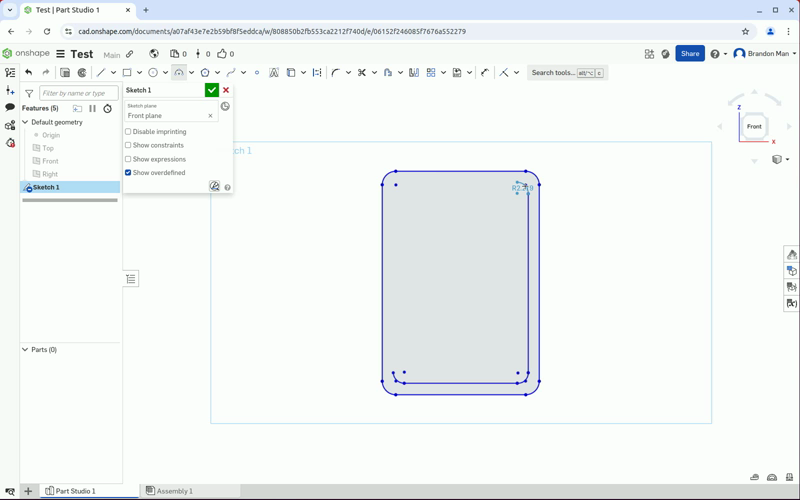
scroll(6)
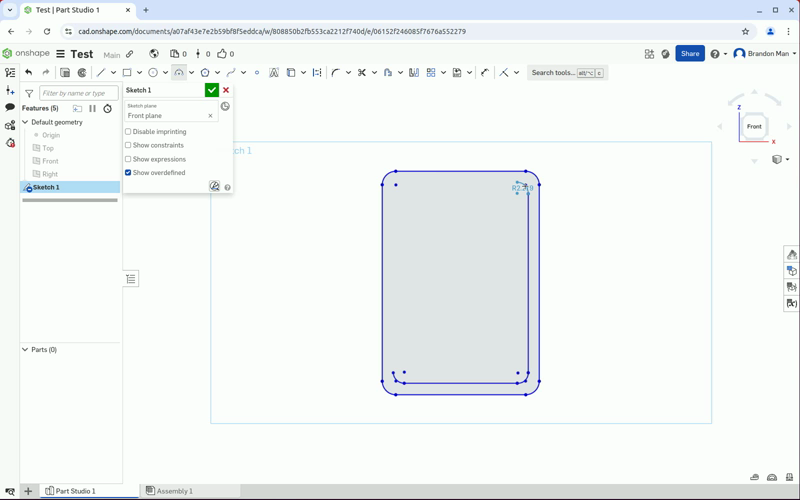
scroll(6)
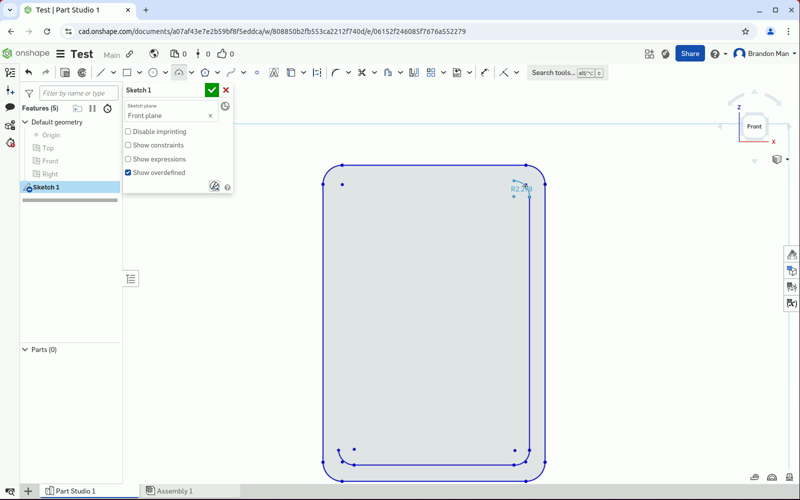
scroll(6)
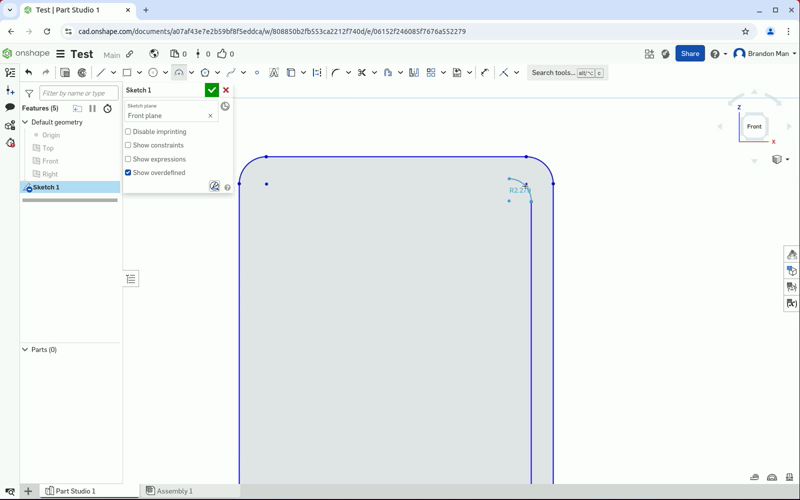
scroll(6)
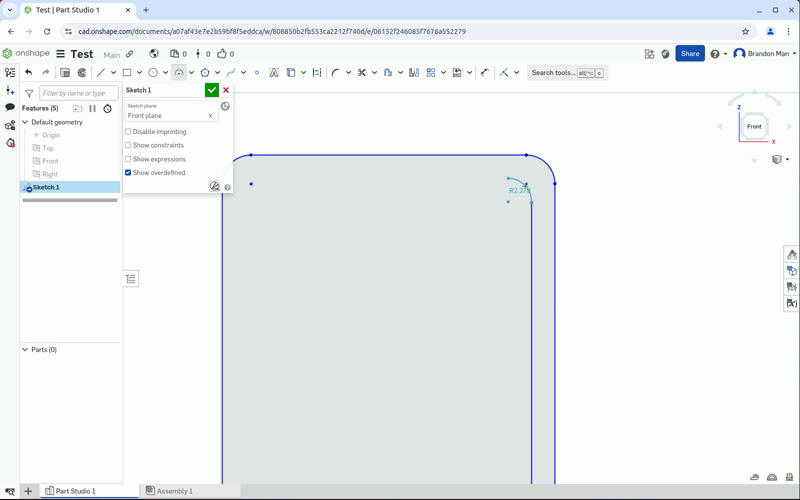
scroll(6)
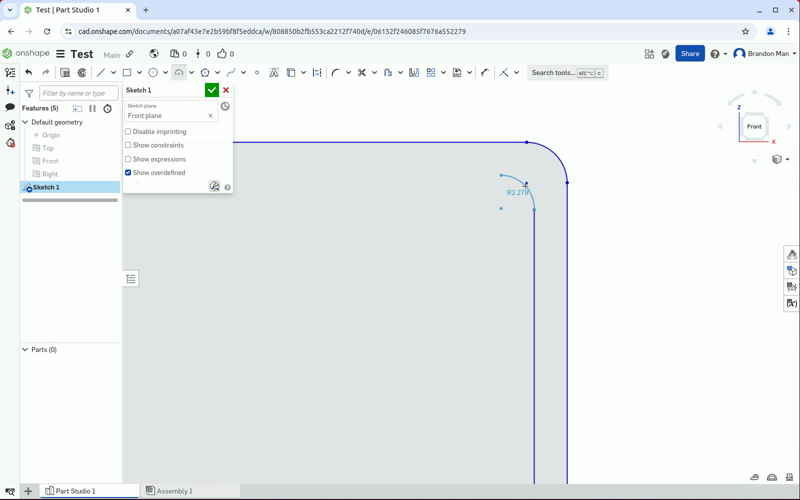
scroll(6)
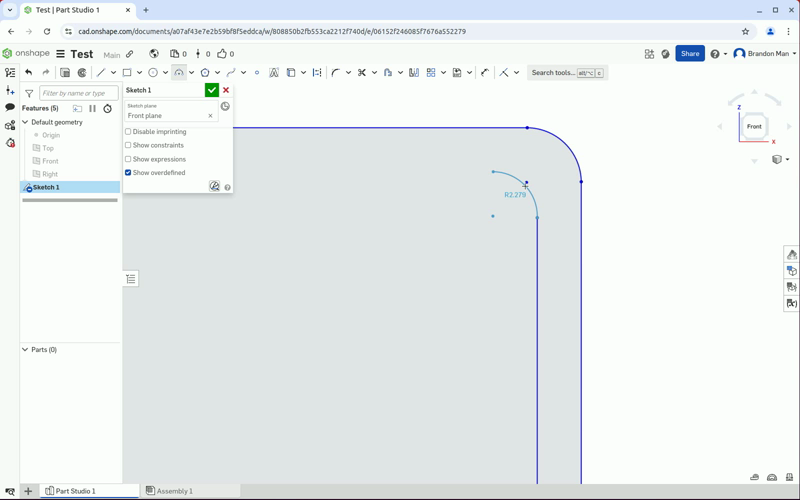
scroll(6)
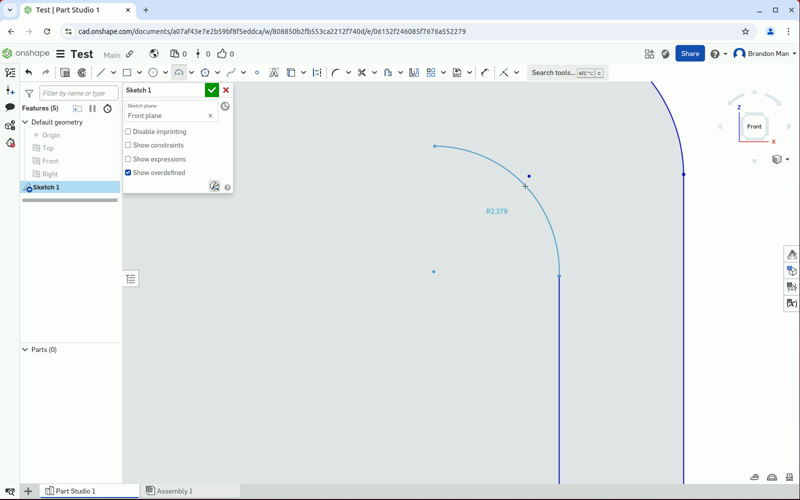
click(525, 185)
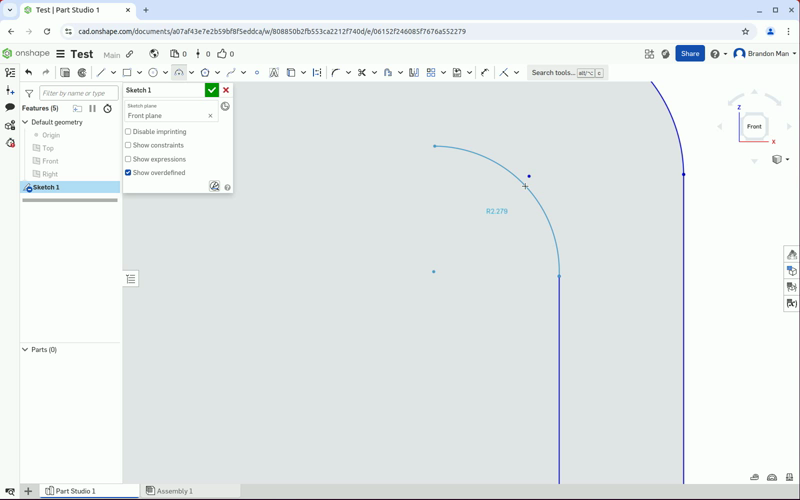
scroll(-6)
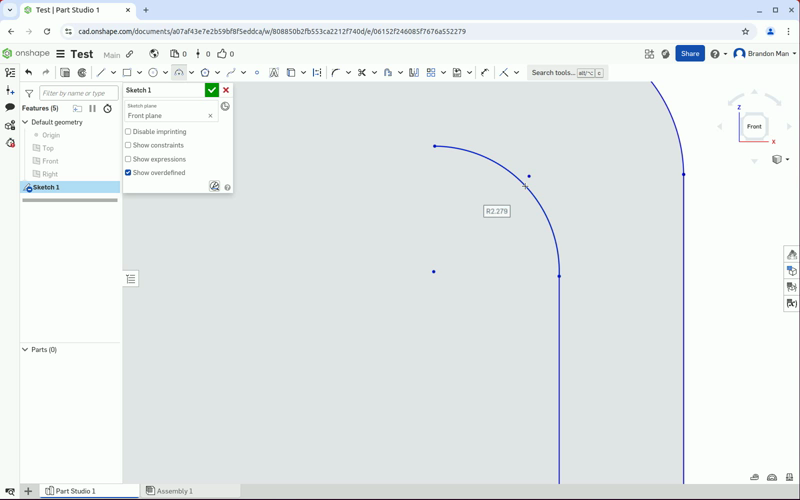
scroll(-6)
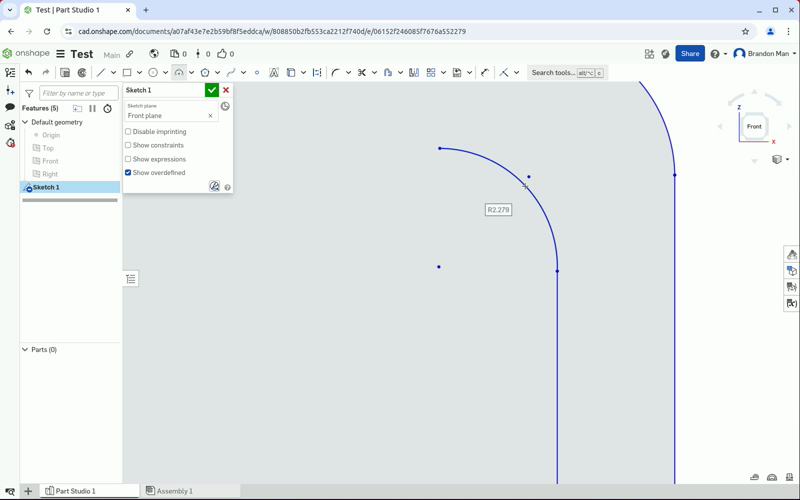
scroll(-6)
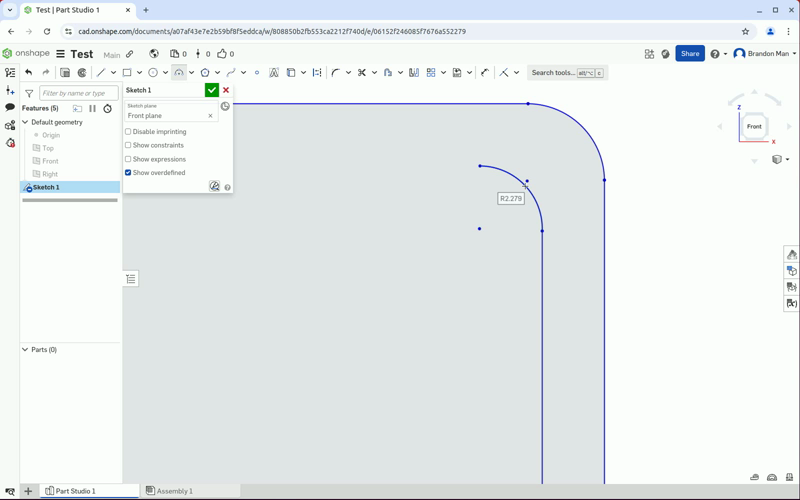
scroll(-6)
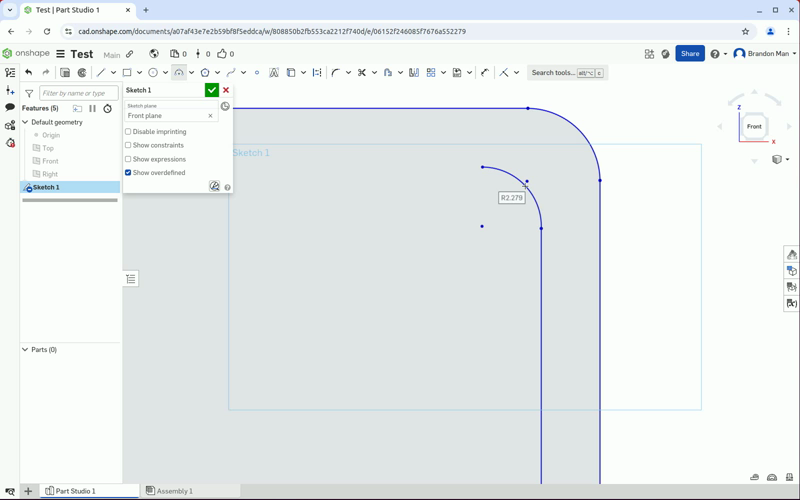
scroll(-6)
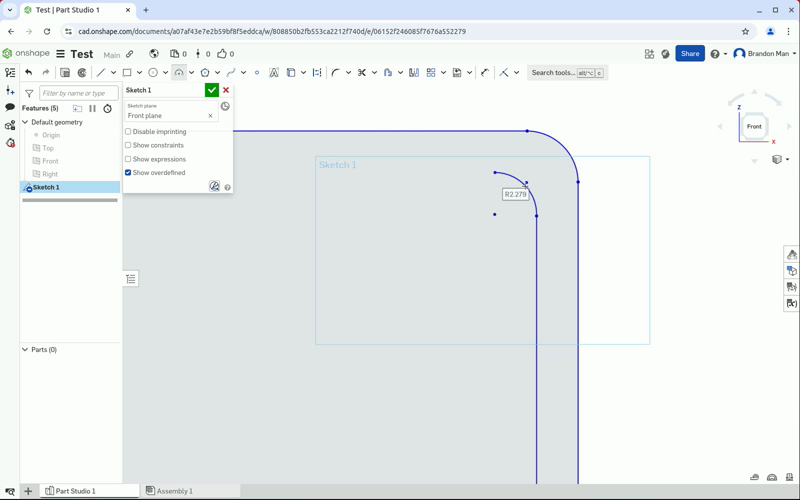
scroll(-6)
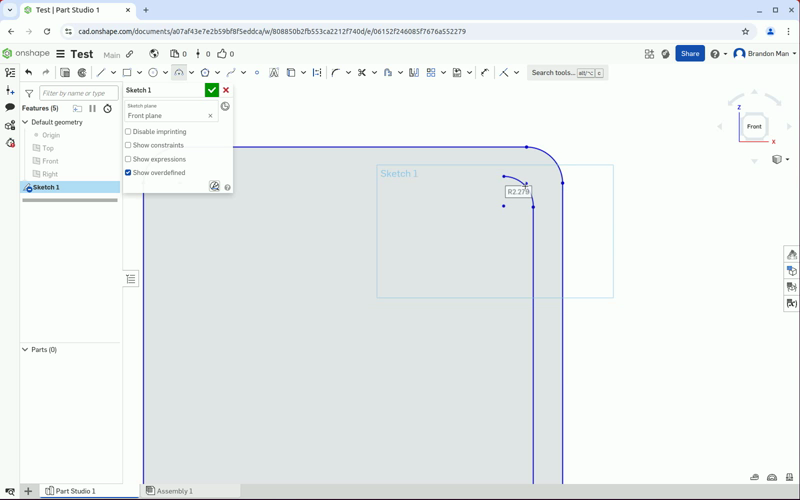
scroll(-6)
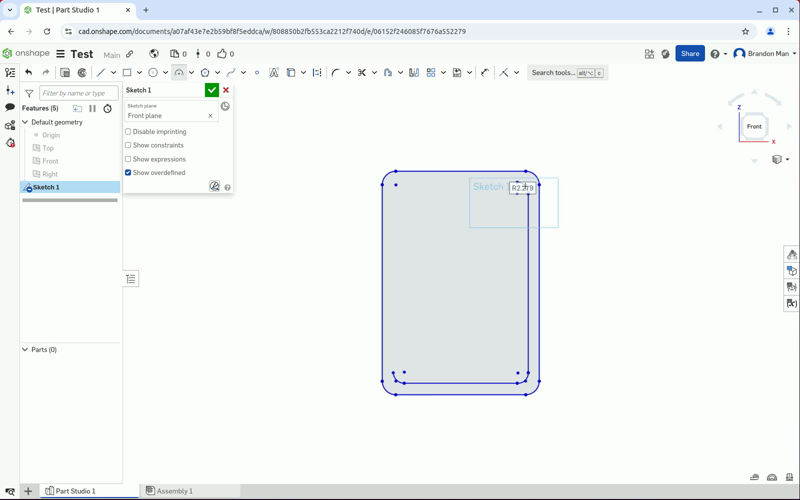
key_up(shift)
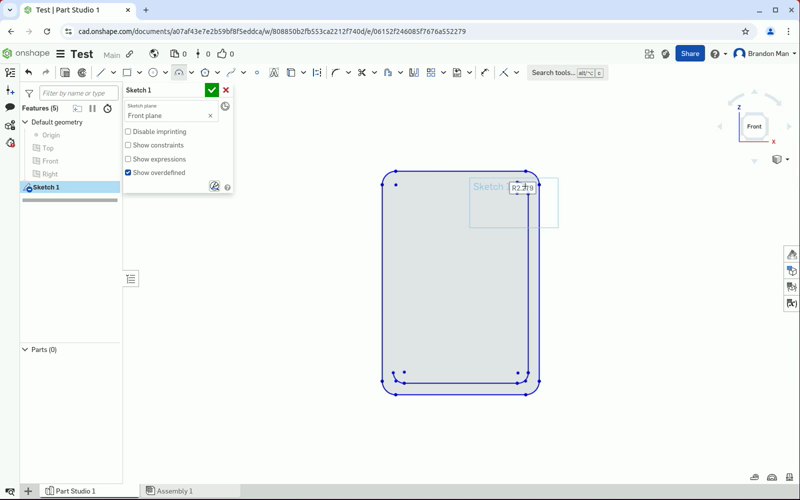
key(esc)
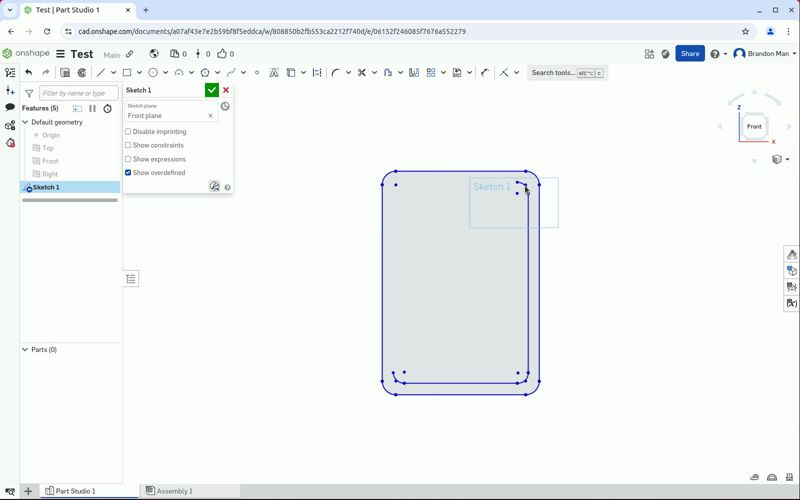
key(l)
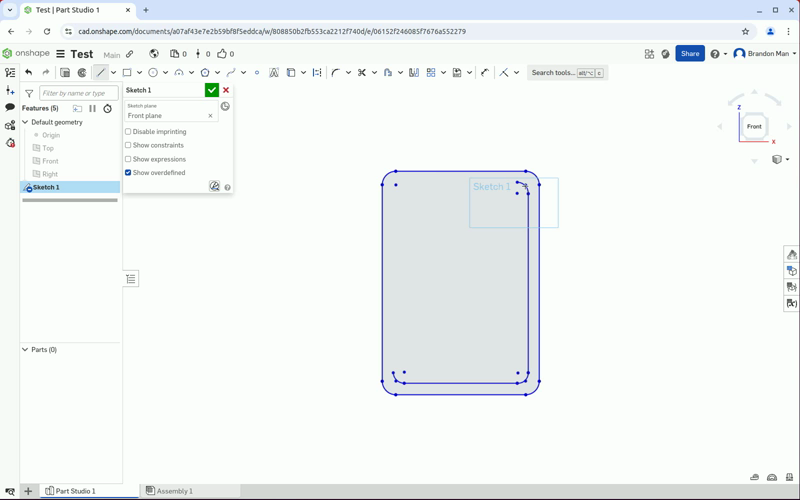
mouse_move(517, 182)
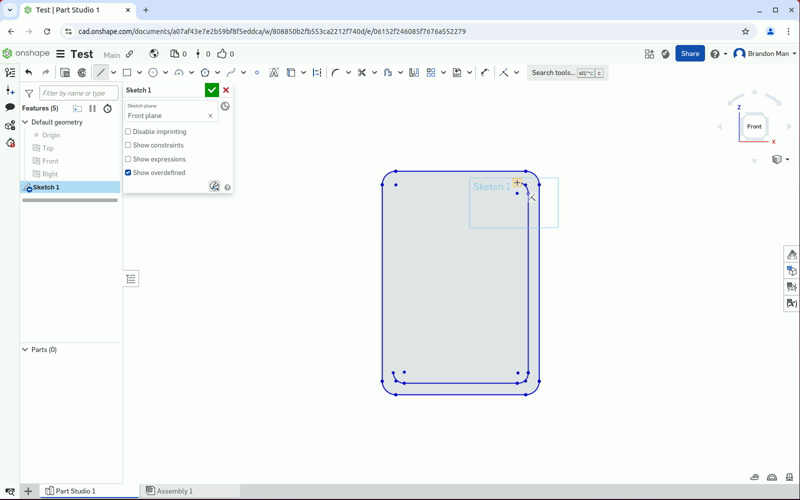
click(517, 182)
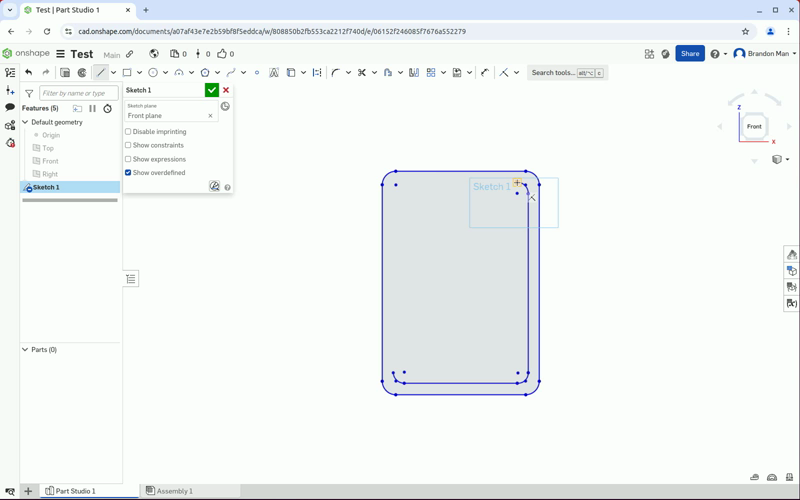
key_down(shift)
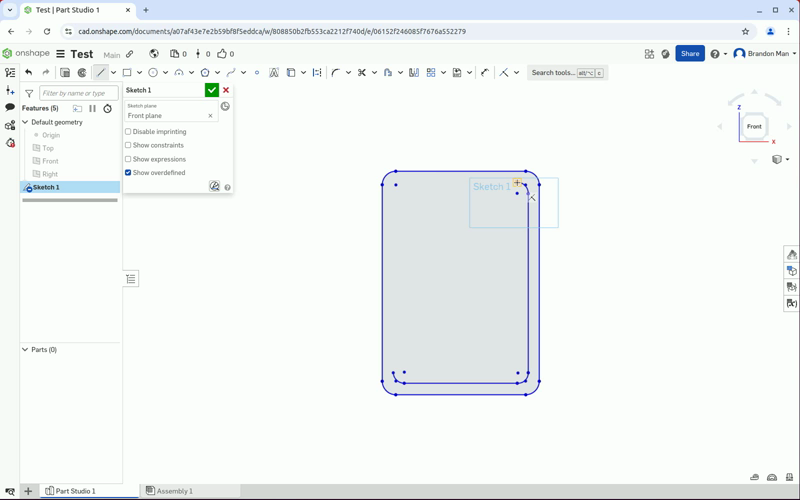
mouse_move(404, 182)
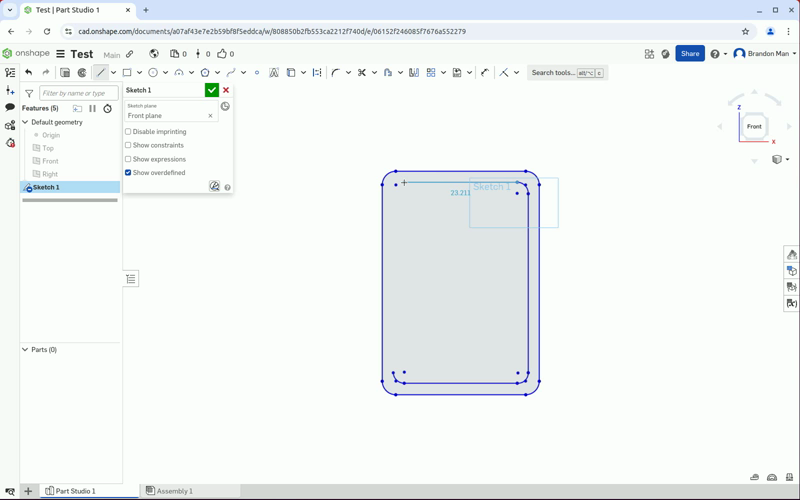
click(404, 182)
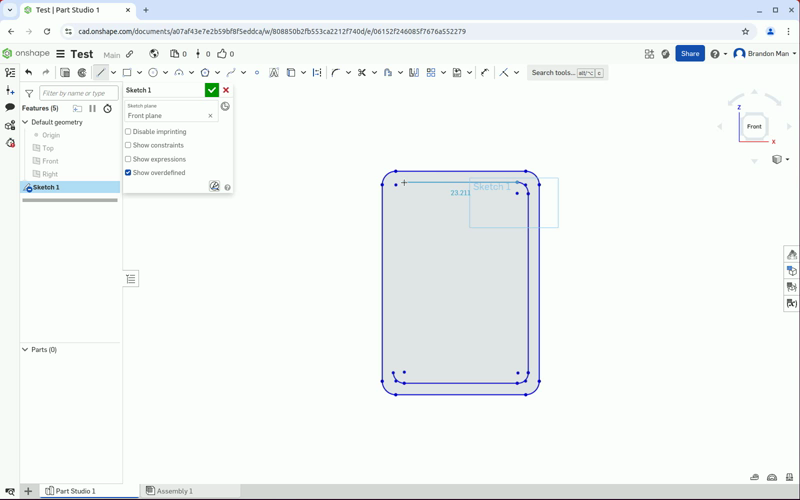
key_up(shift)
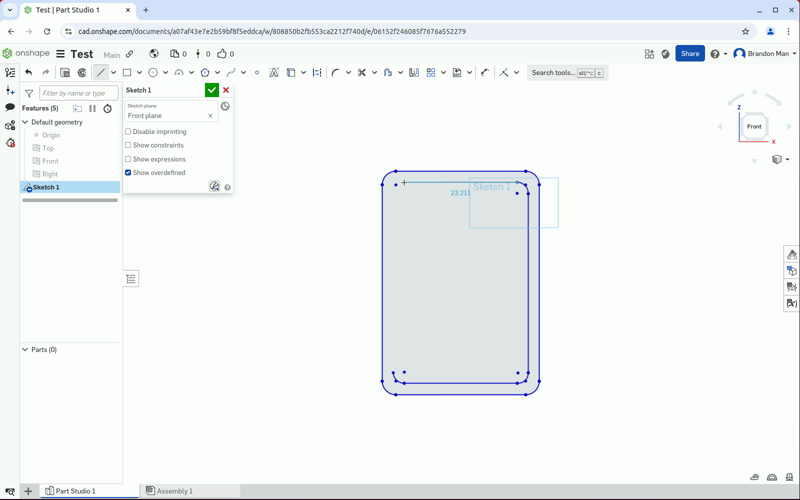
key(esc)
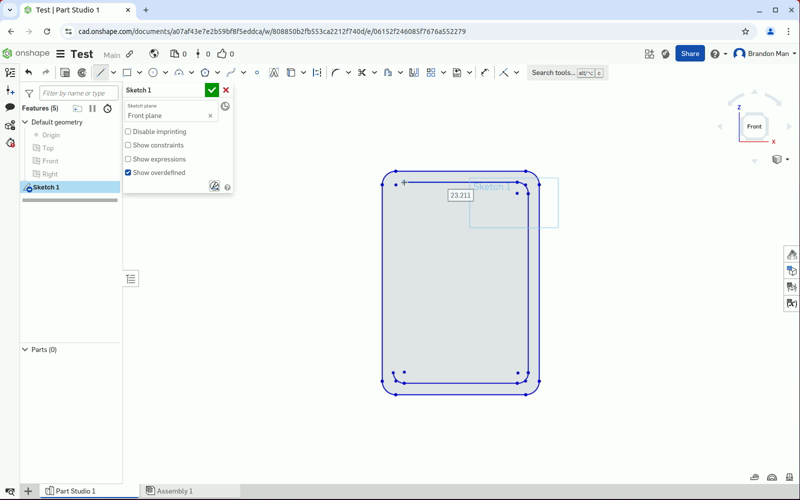
key(a)
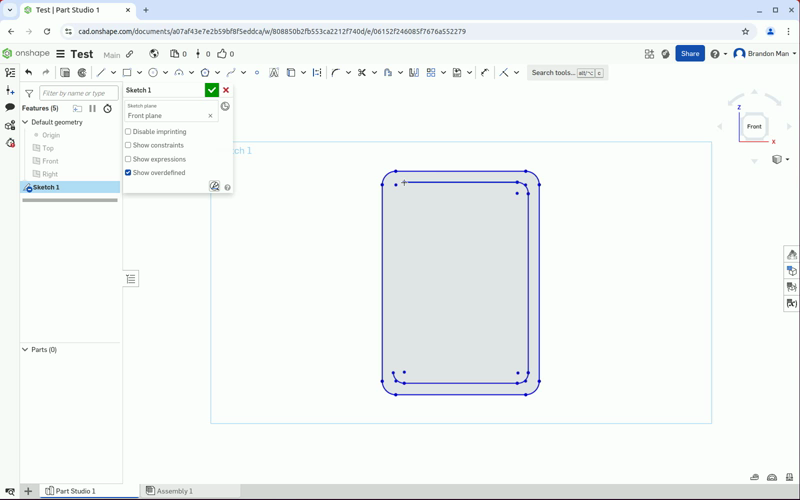
mouse_move(404, 182)
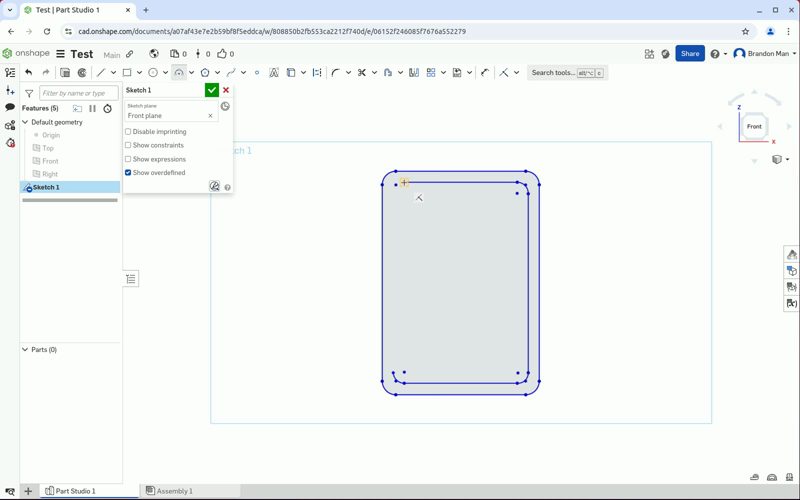
click(404, 182)
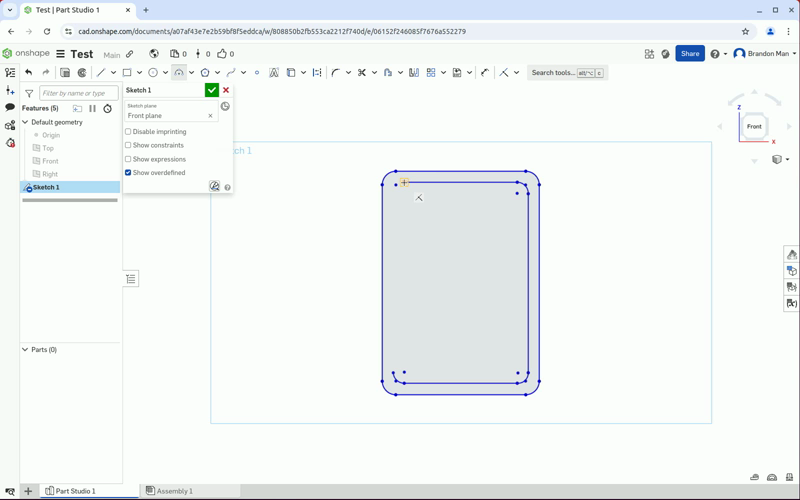
key_down(shift)
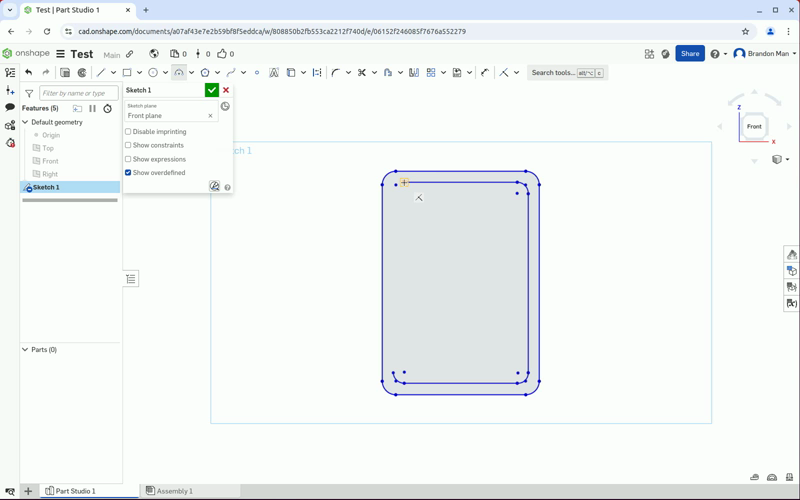
mouse_move(393, 193)
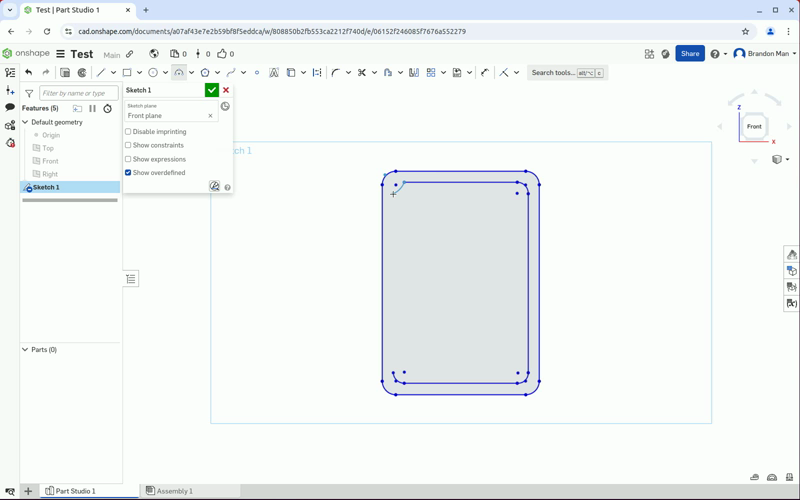
click(393, 193)
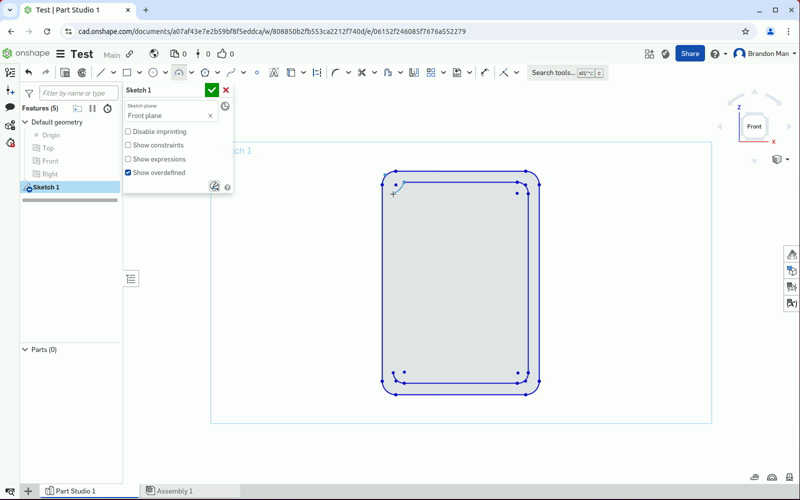
mouse_move(396, 185)
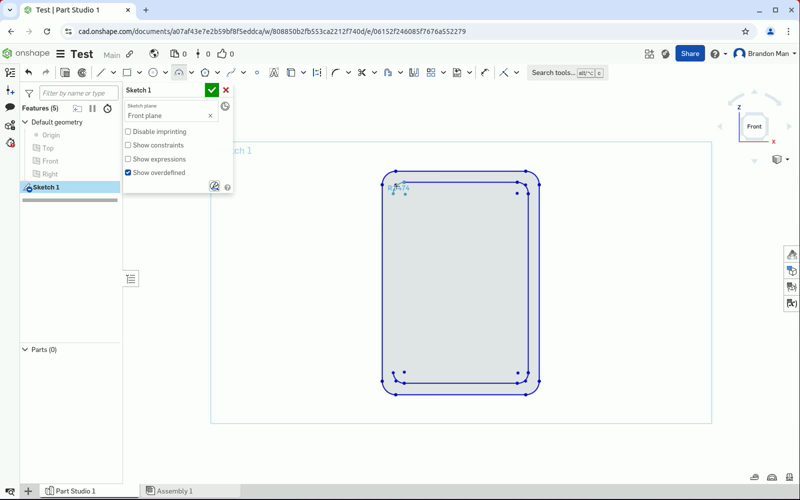
scroll(6)
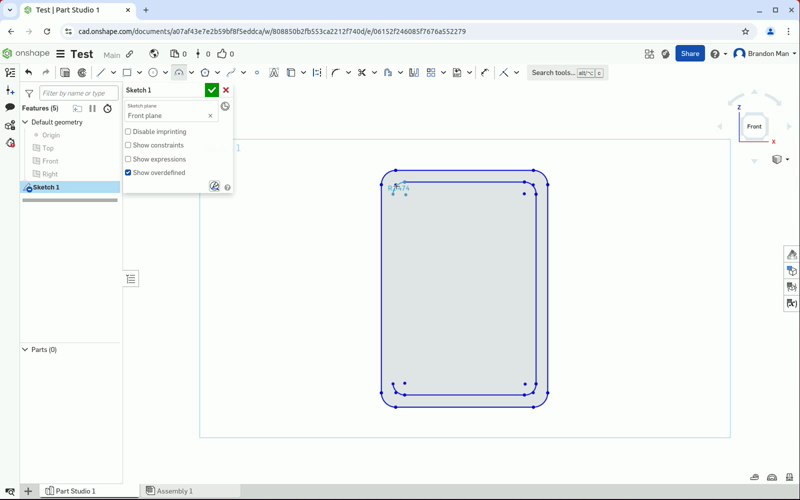
scroll(6)
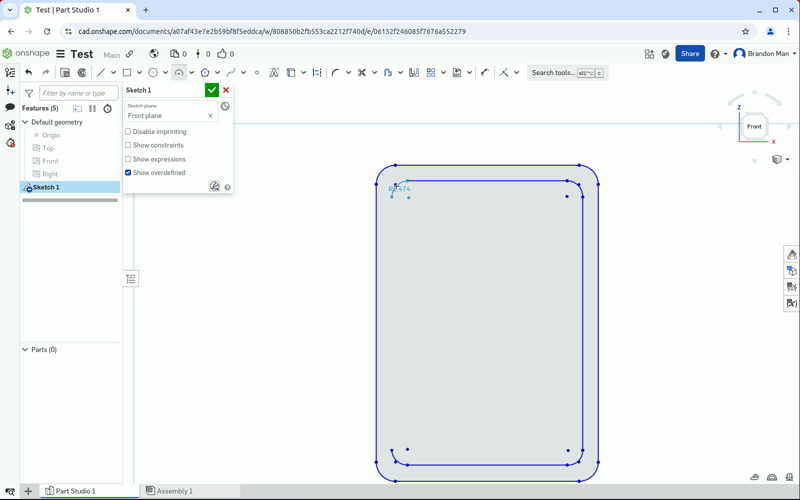
scroll(6)
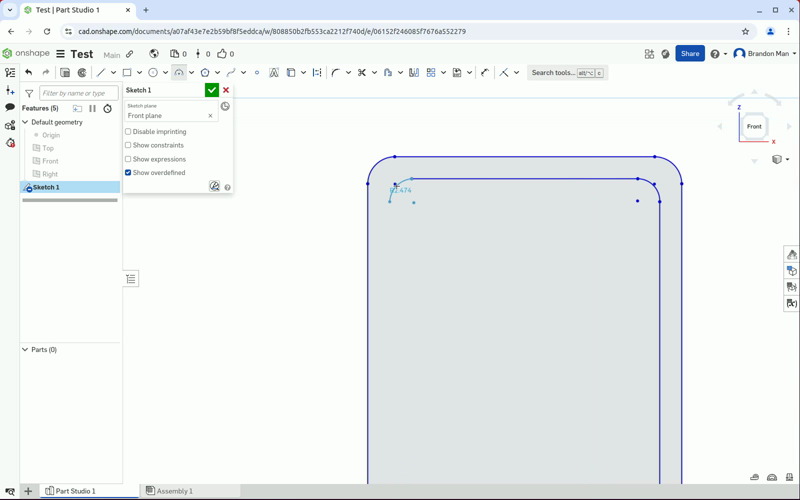
scroll(6)
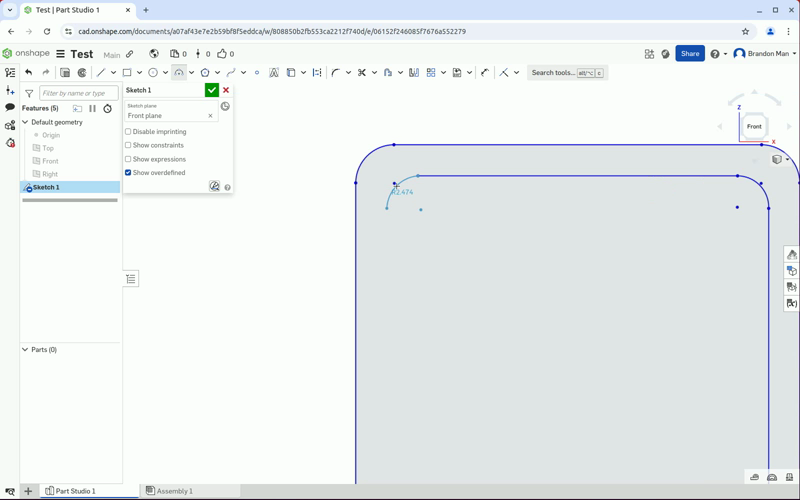
scroll(6)
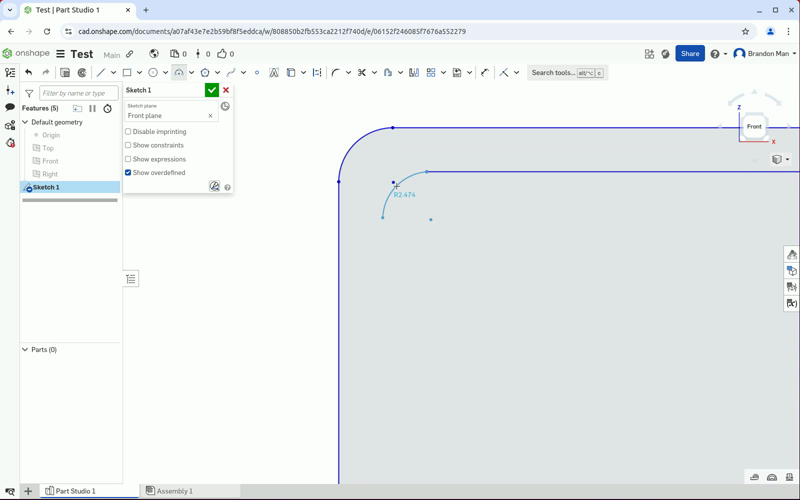
scroll(6)
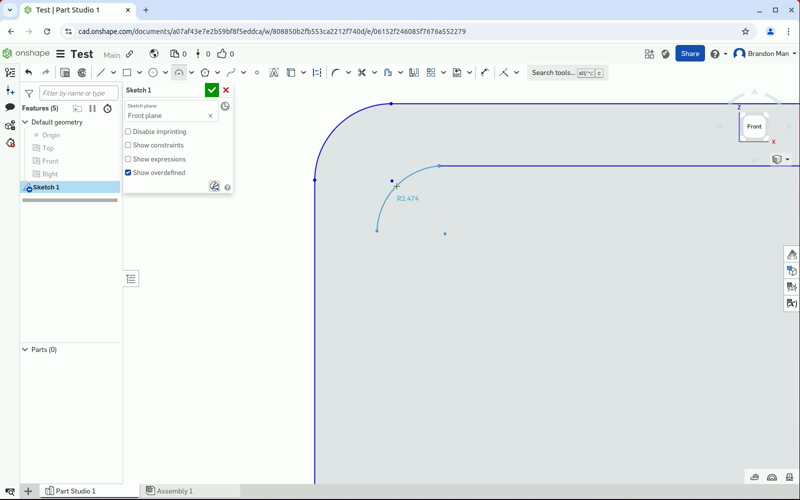
scroll(6)
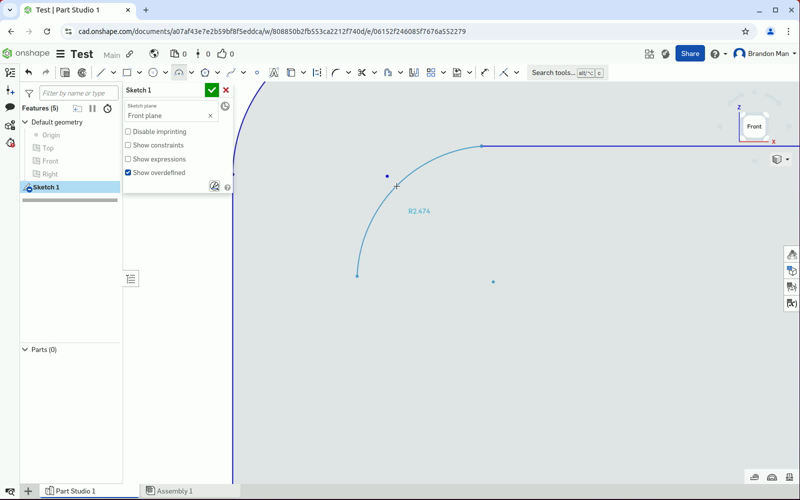
click(396, 185)
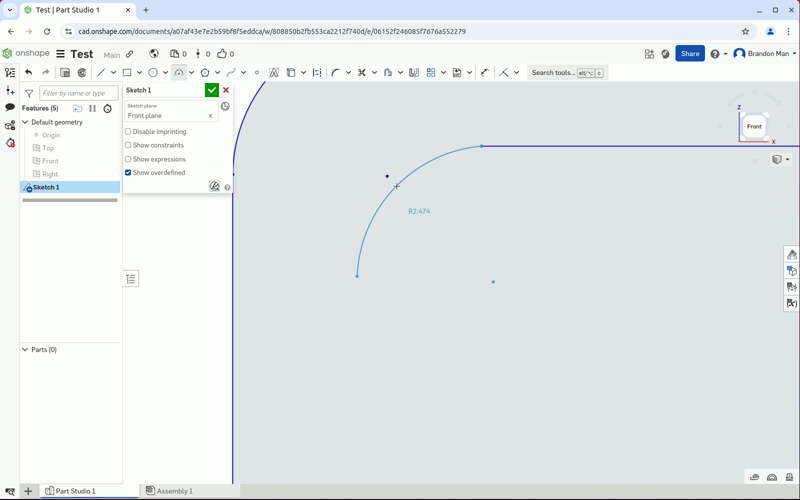
scroll(-6)
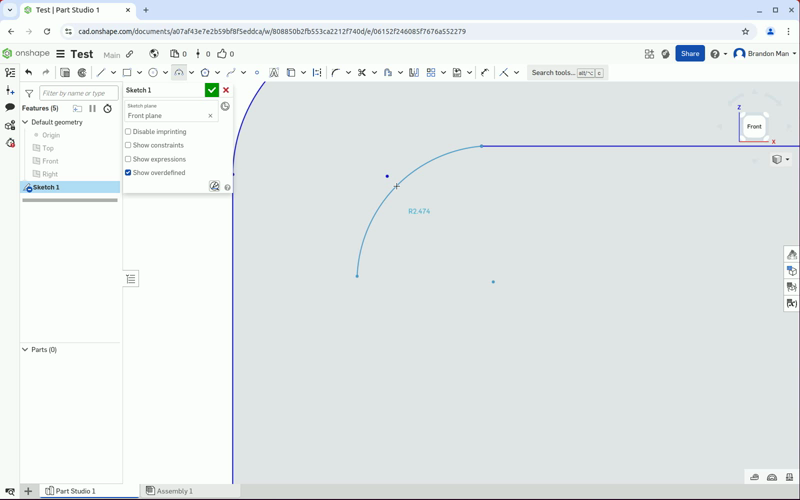
scroll(-6)
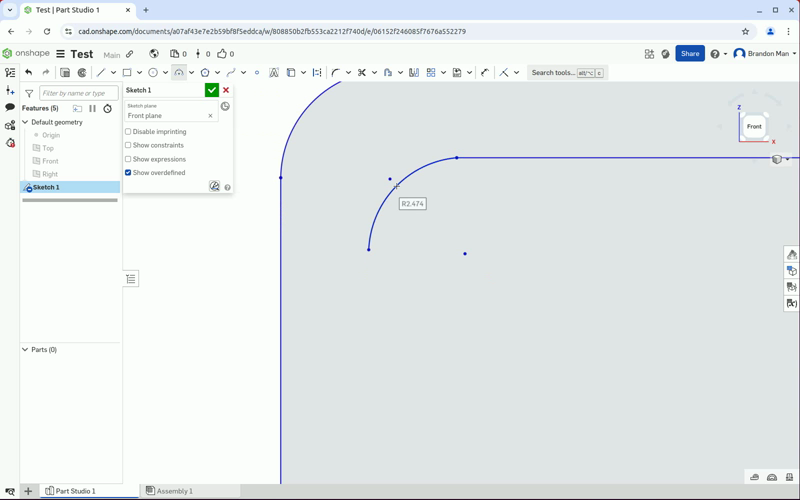
scroll(-6)
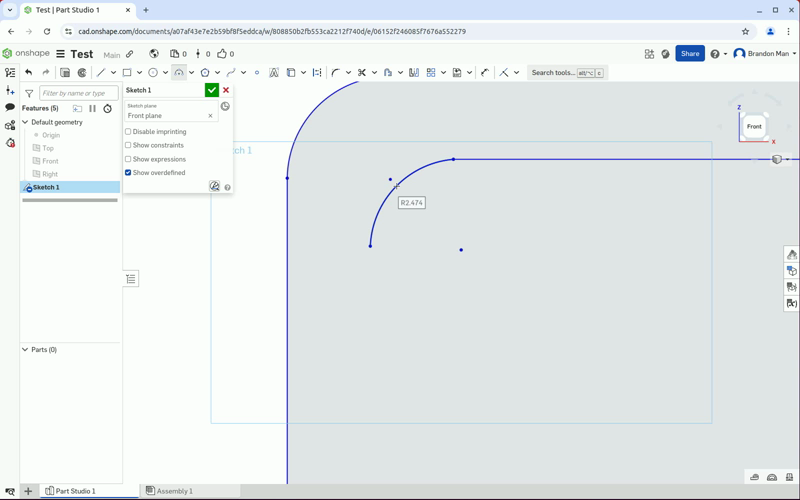
scroll(-6)
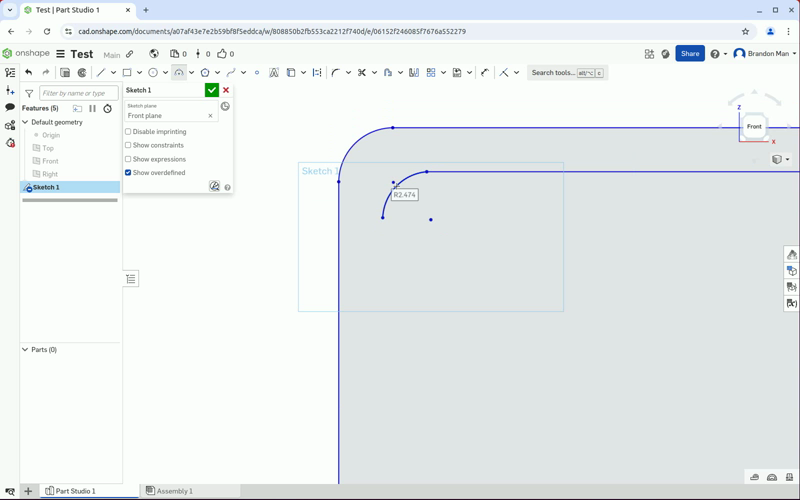
scroll(-6)
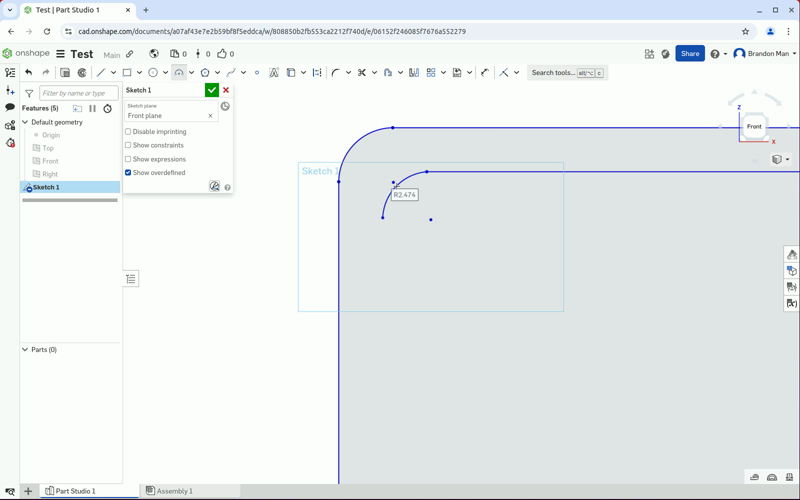
scroll(-6)
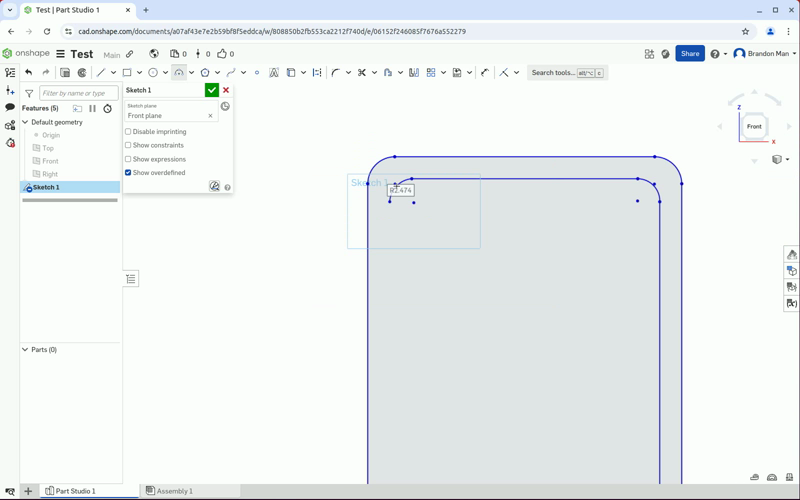
scroll(-6)
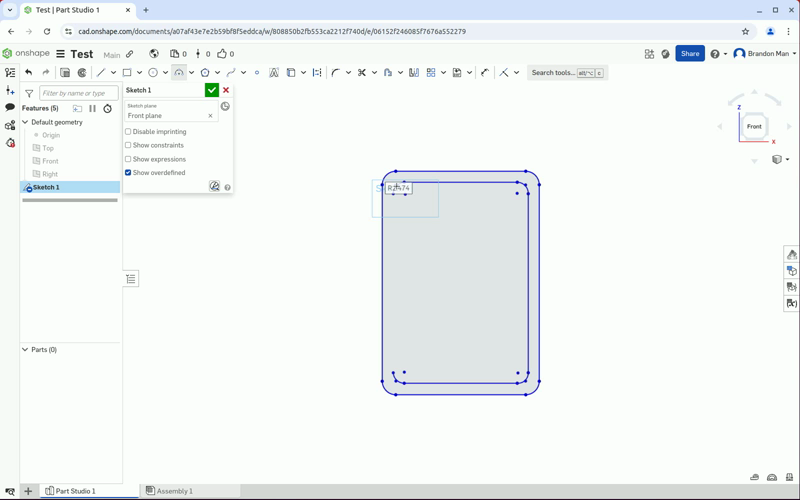
key_up(shift)
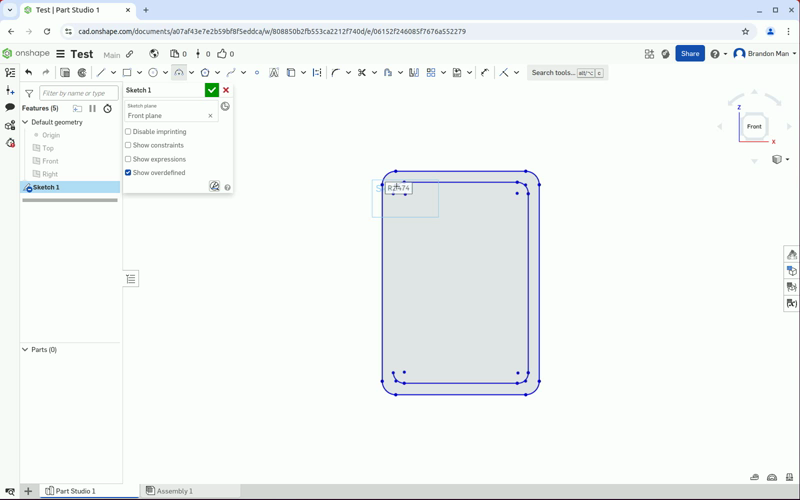
key(esc)
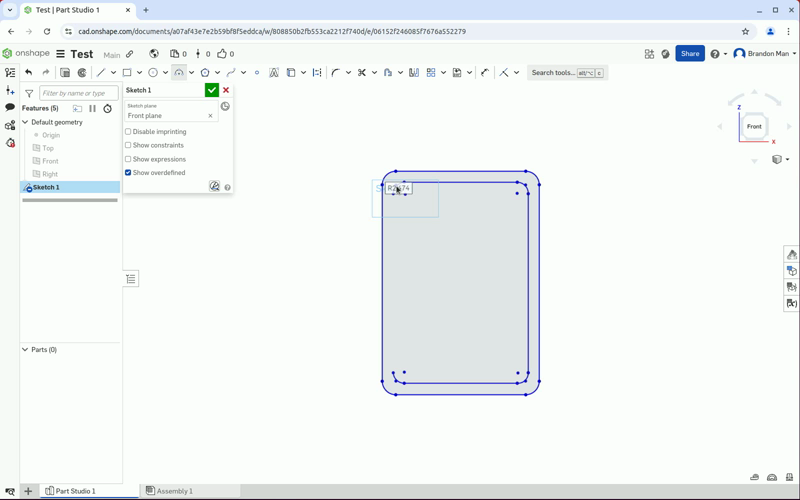
key(l)
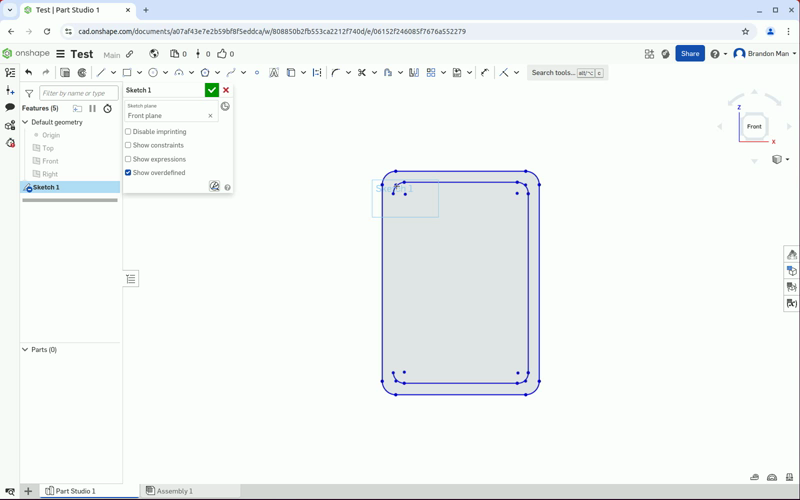
mouse_move(393, 193)
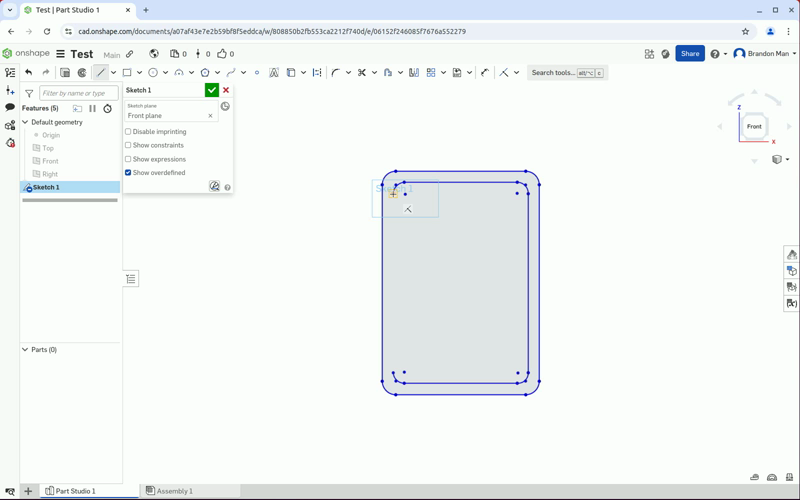
click(393, 193)
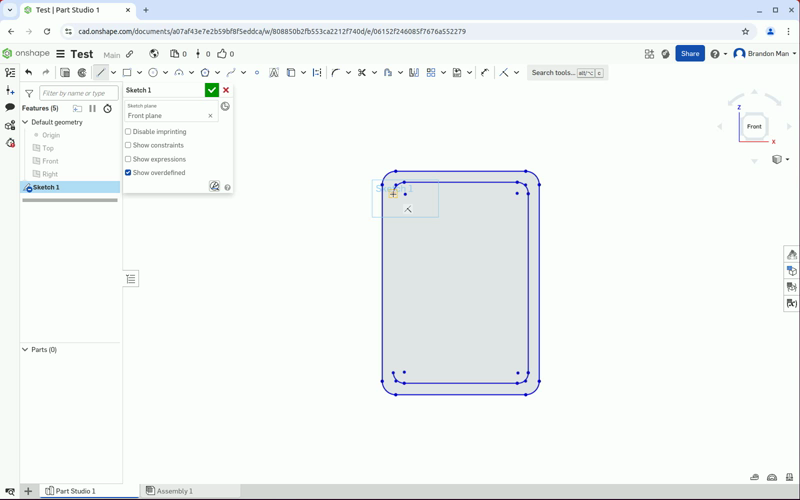
key_down(shift)
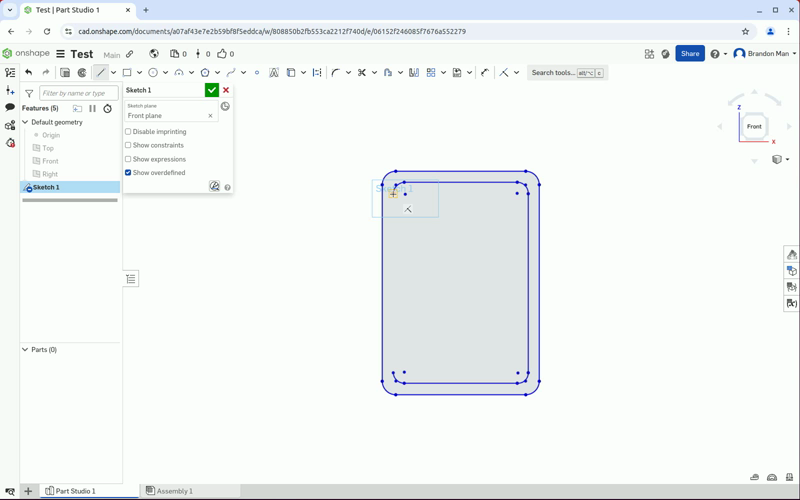
mouse_move(393, 372)
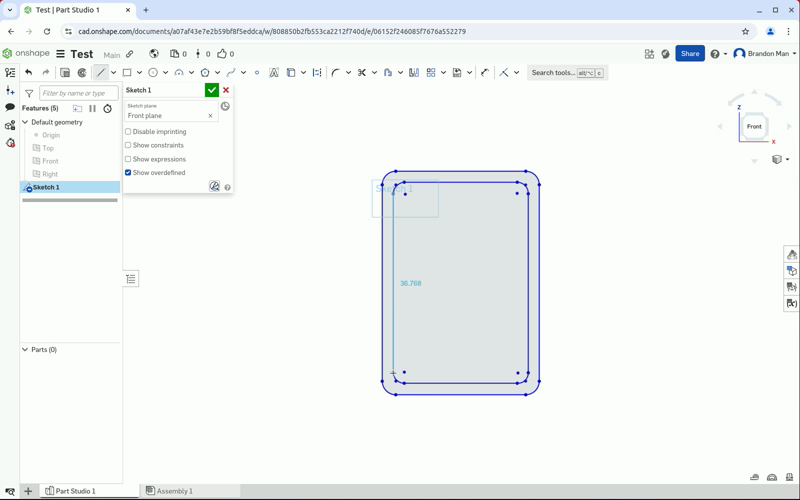
key_up(shift)
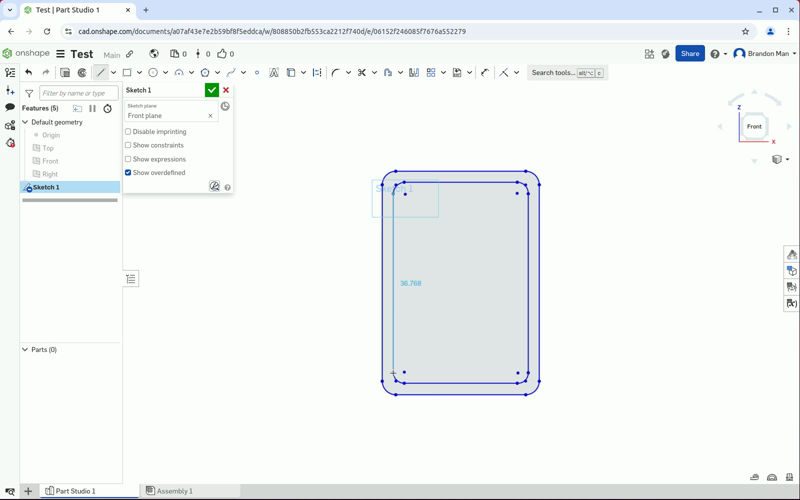
click(393, 372)
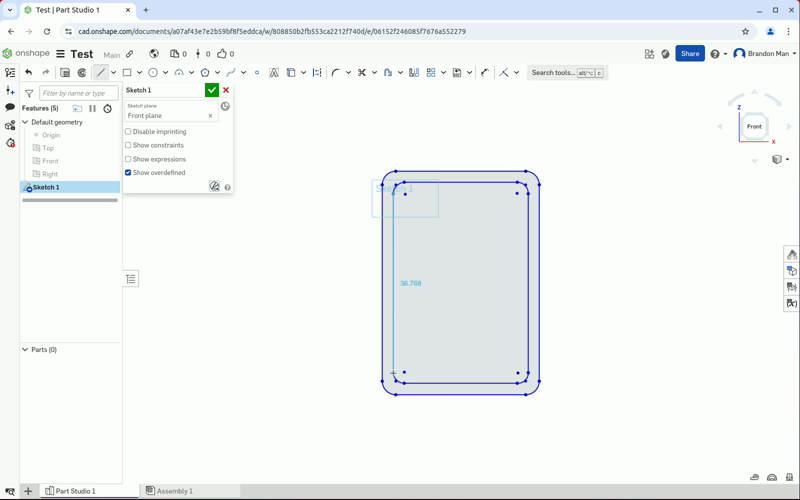
key(esc)
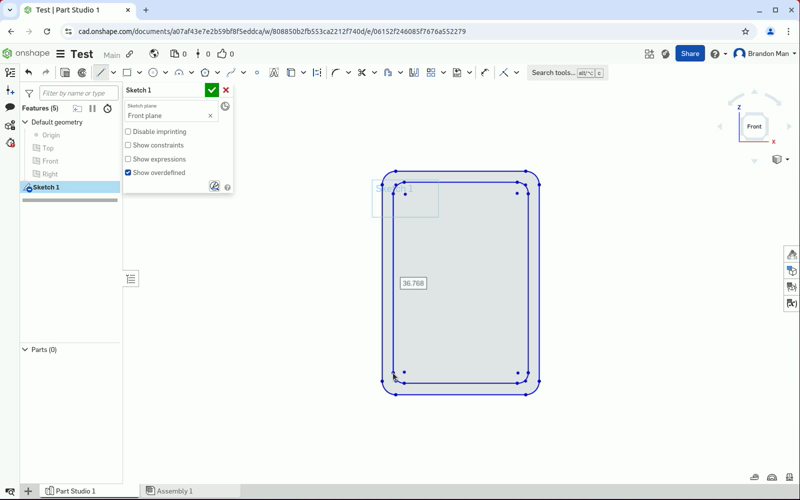
mouse_move(530, 384)
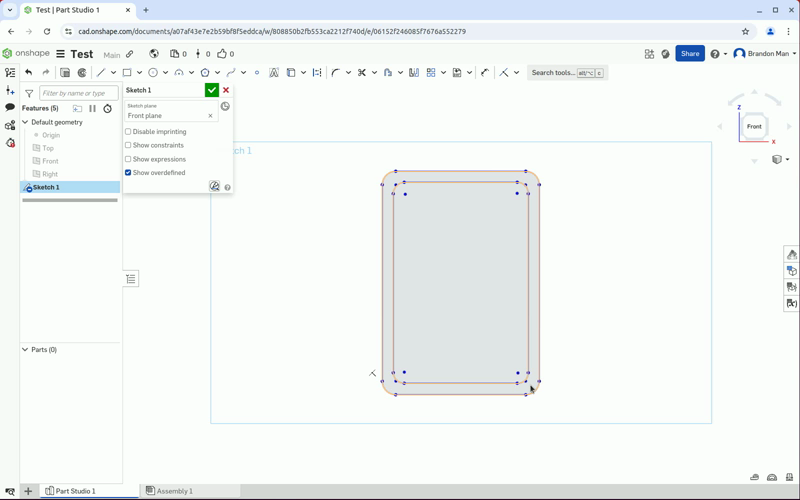
click(530, 384)
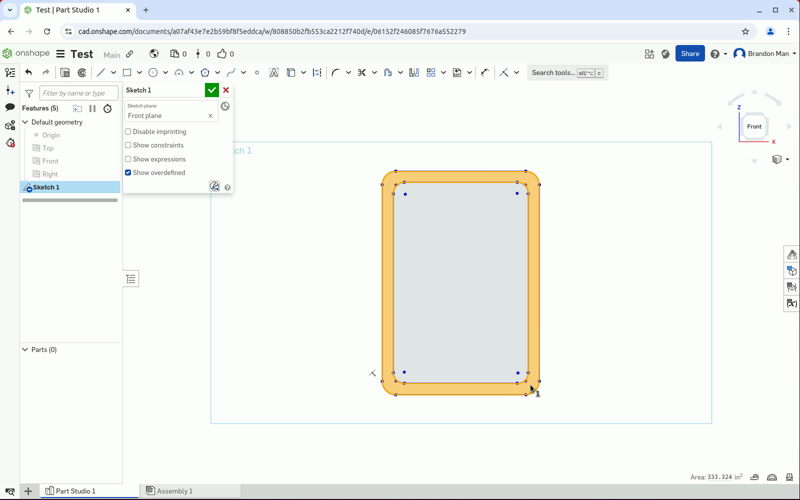
mouse_move(73, 352)
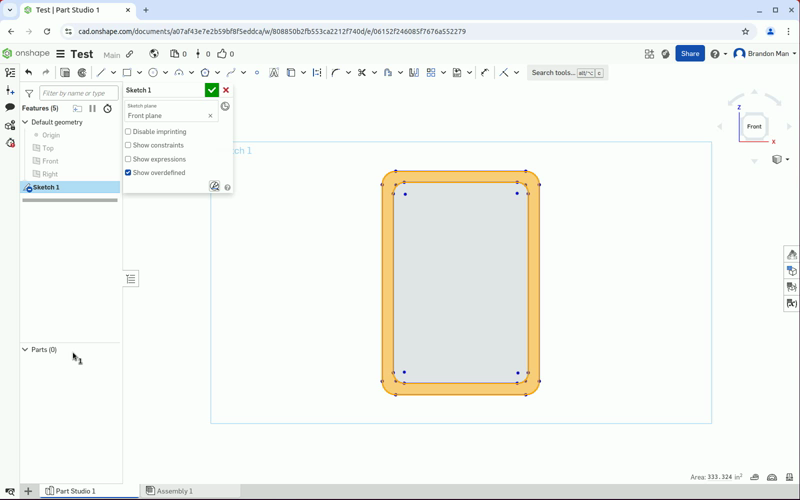
key(shift+y)
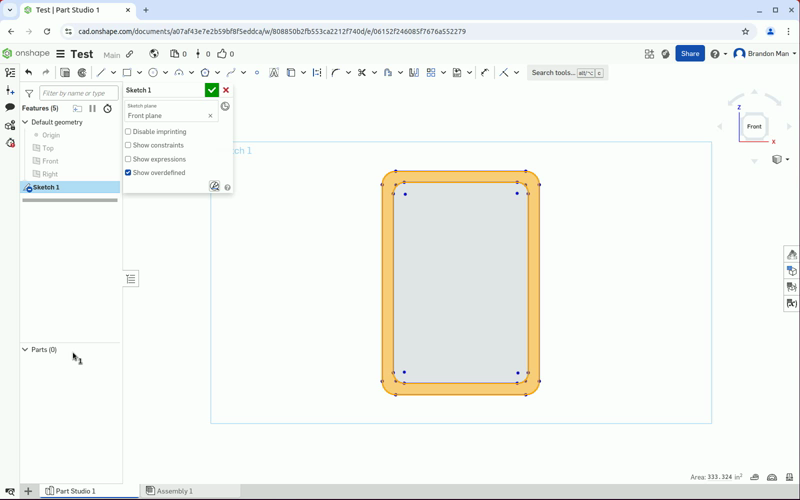
key(shift+e)
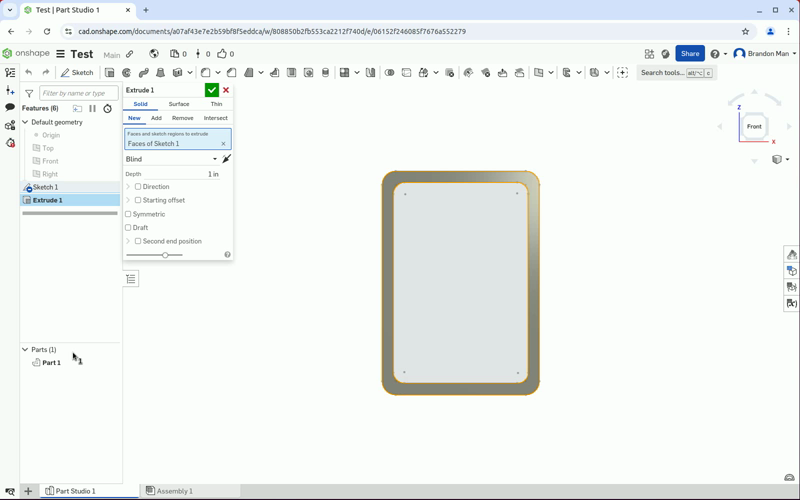
mouse_move(143, 106)
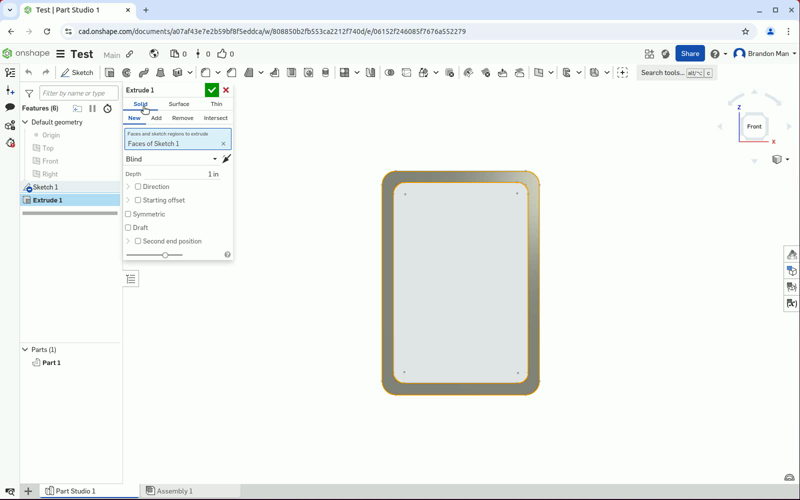
click(143, 106)
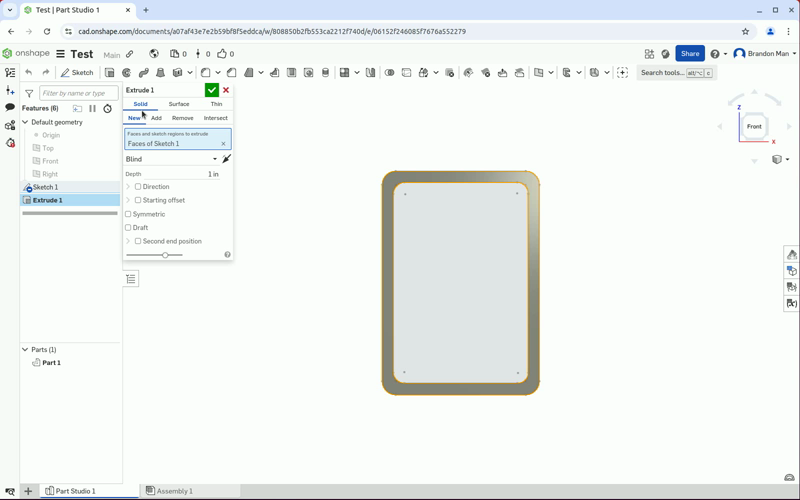
mouse_move(137, 120)
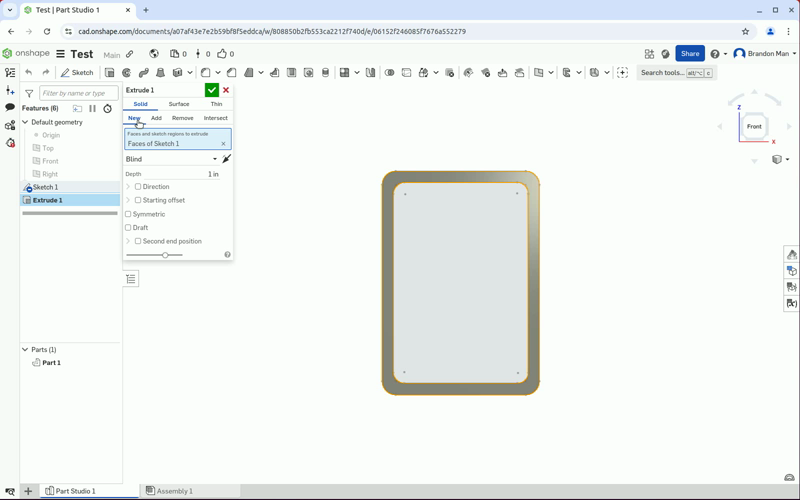
click(137, 120)
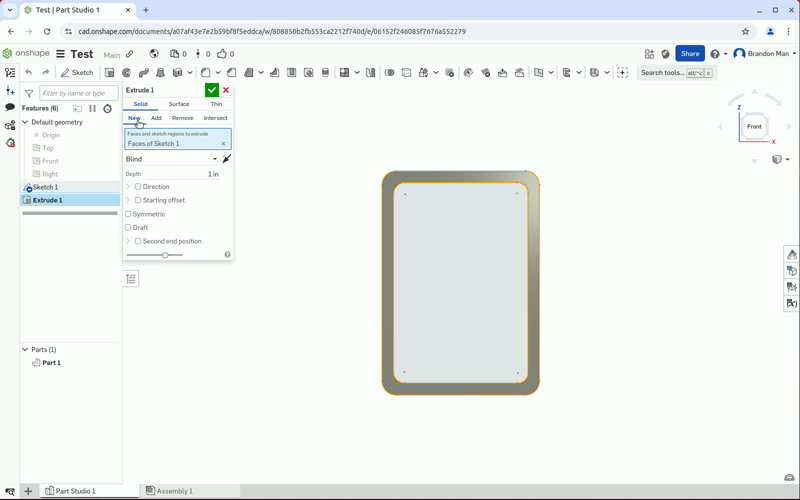
key(tab, 4)
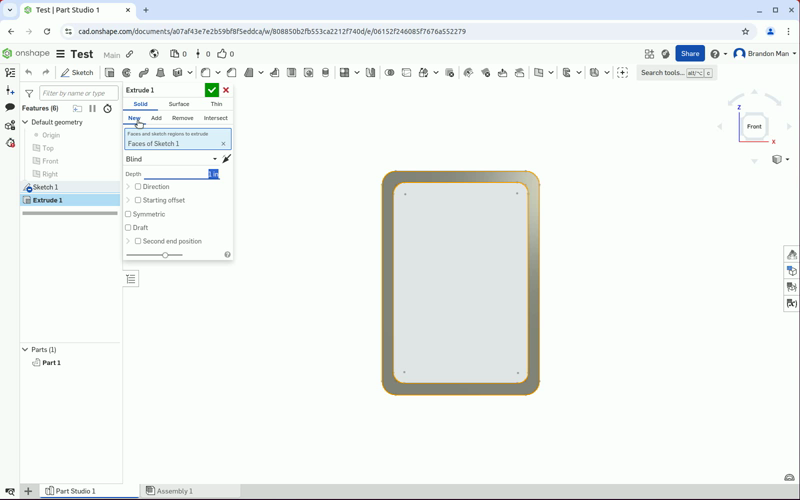
text(9.147)
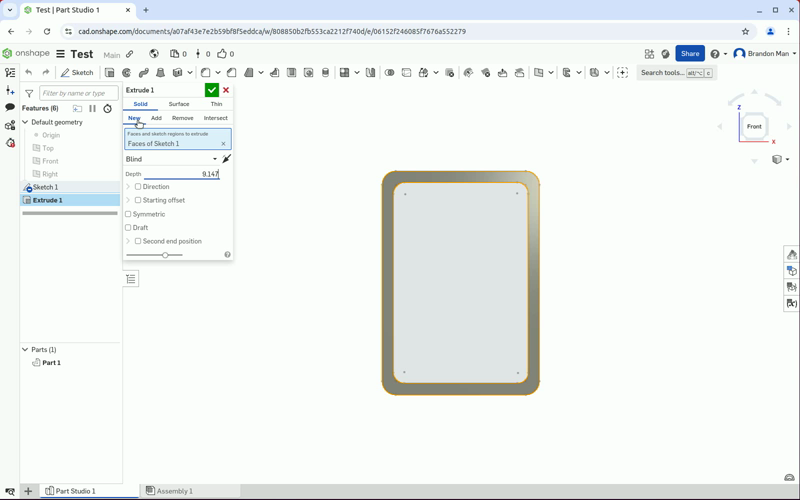
key(enter)
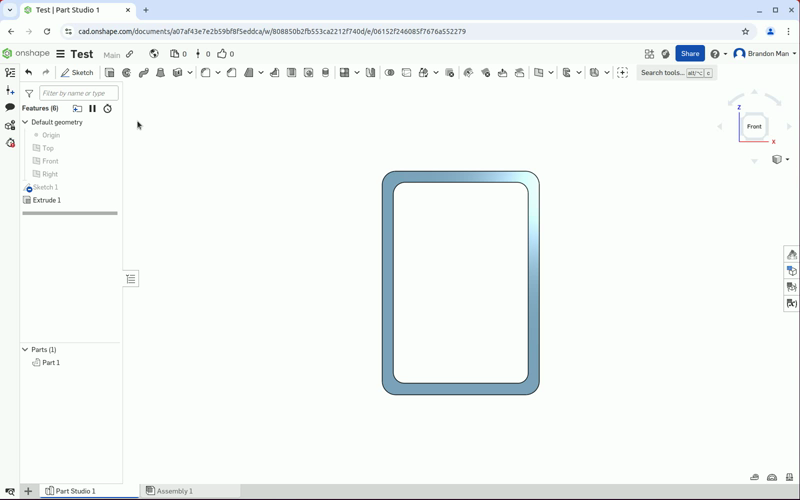
key(shift+h)
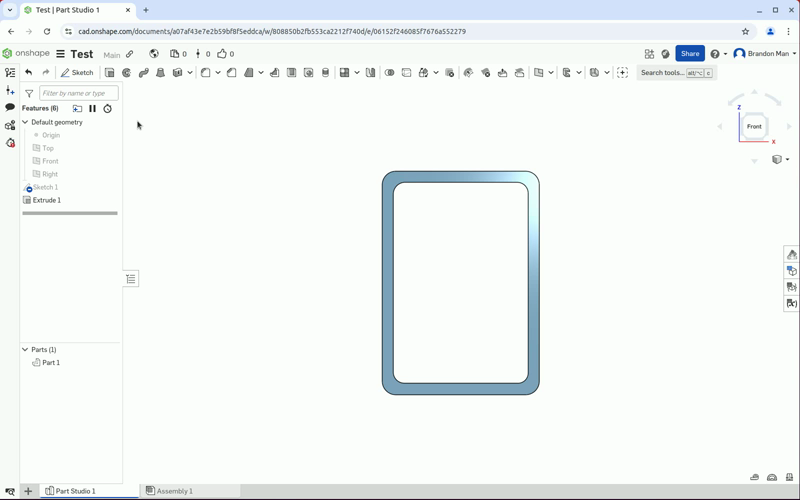
key(shift+h)
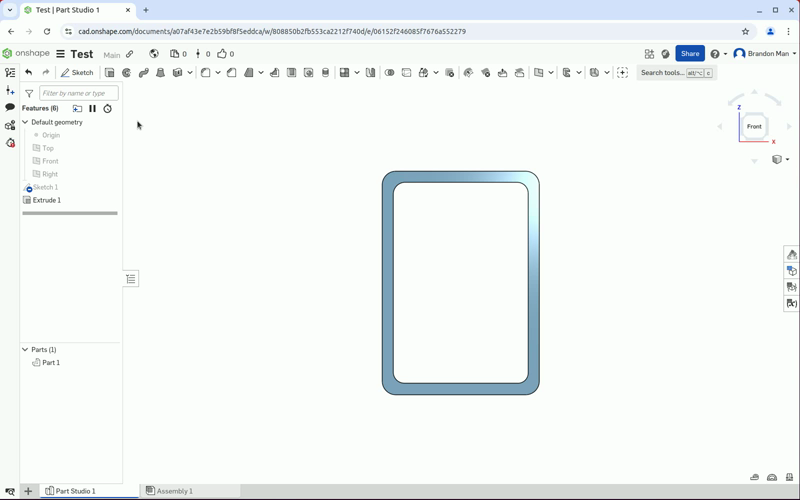
mouse_move(73, 189)
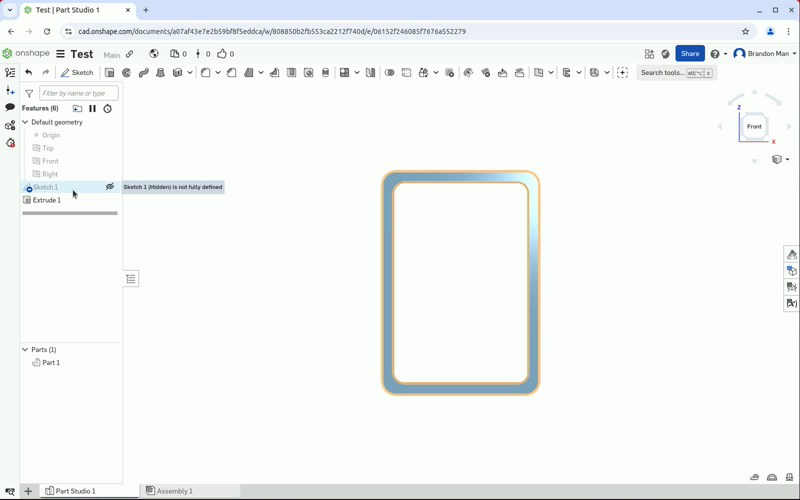
click(73, 189)
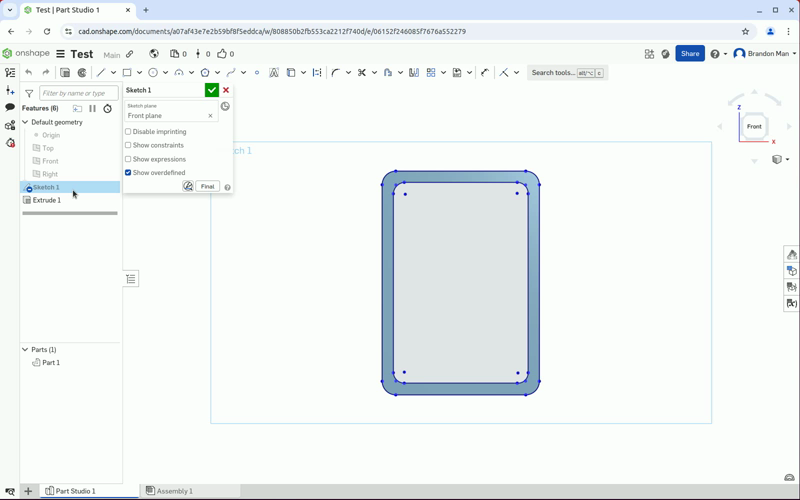
mouse_move(229, 92)
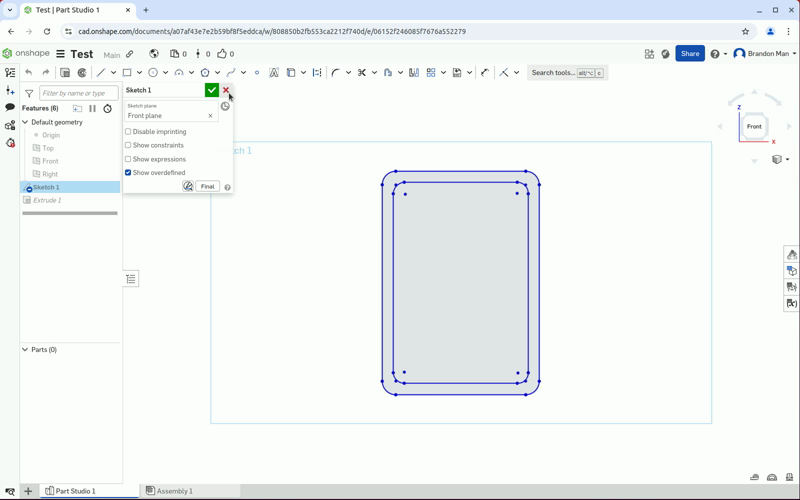
click(229, 92)
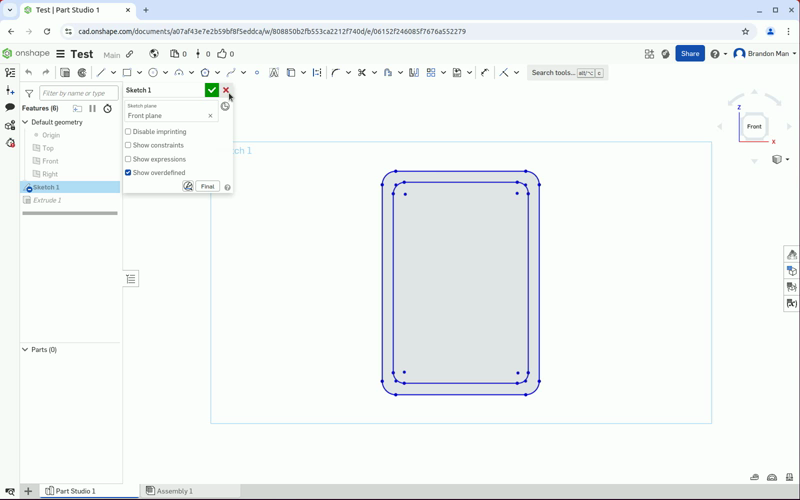
key(shift+s)
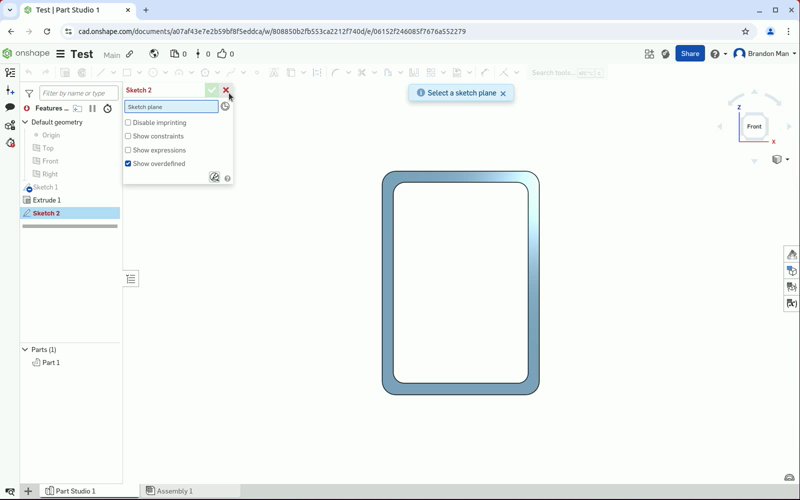
mouse_move(73, 163)
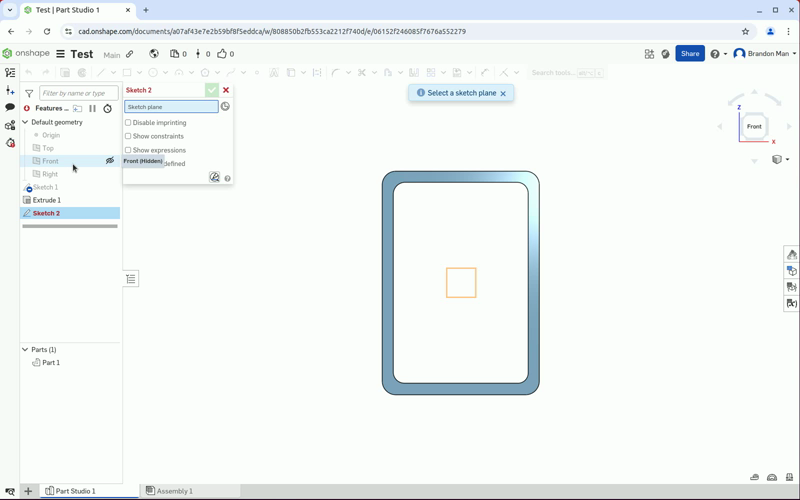
click(73, 163)
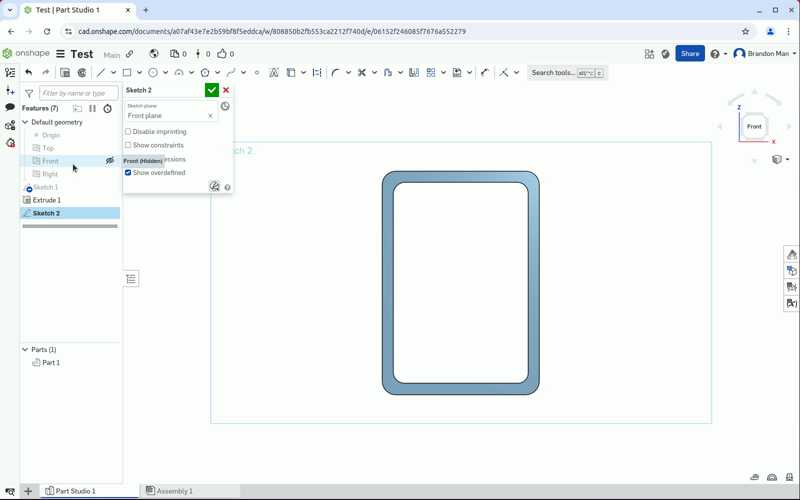
mouse_move(73, 352)
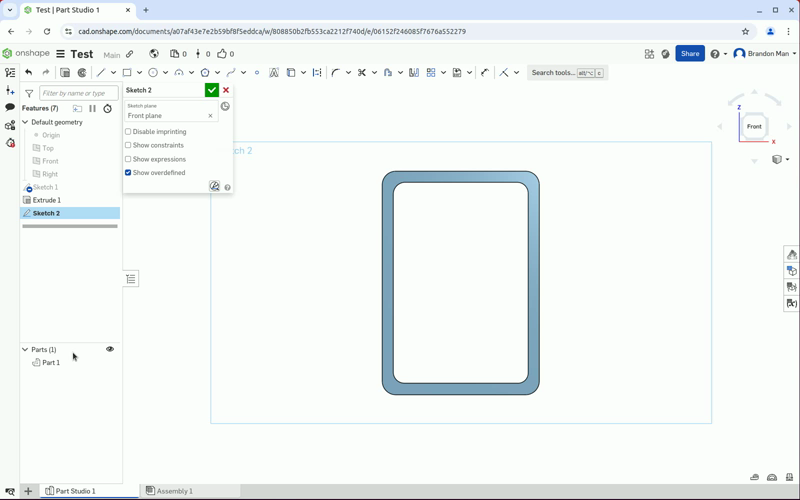
key(y)
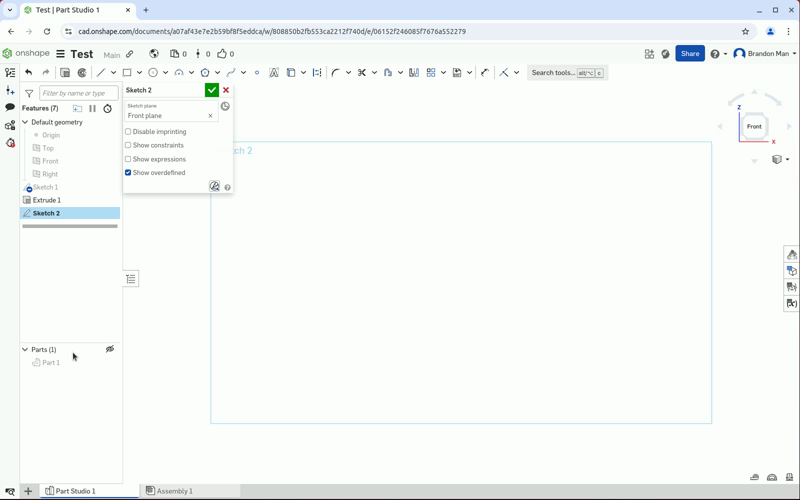
key(a)
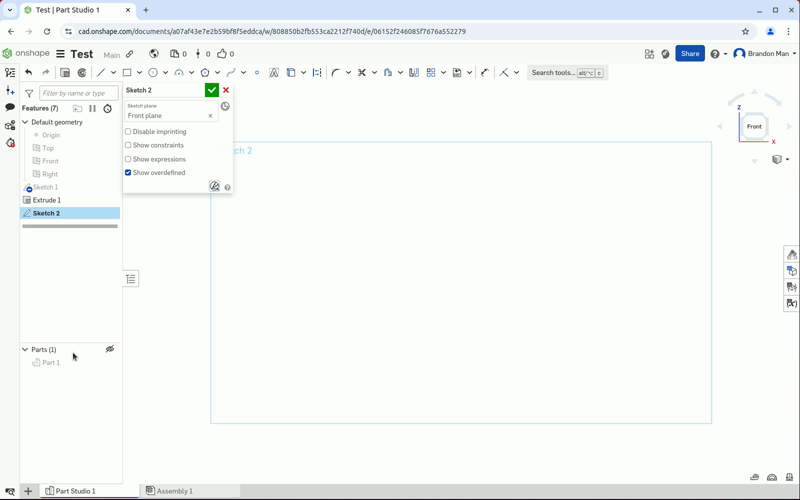
key_down(shift)
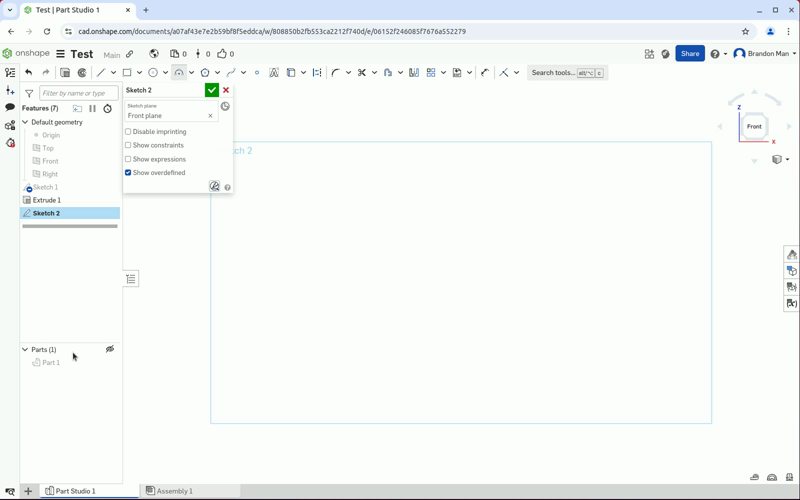
mouse_move(392, 373)
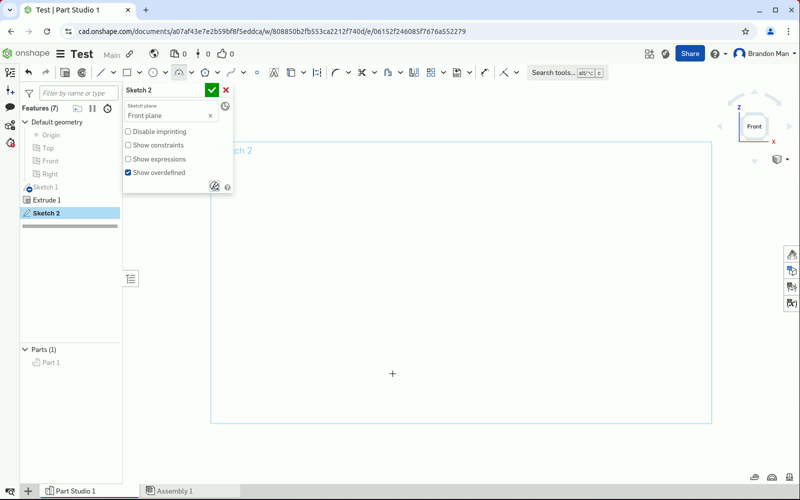
click(392, 373)
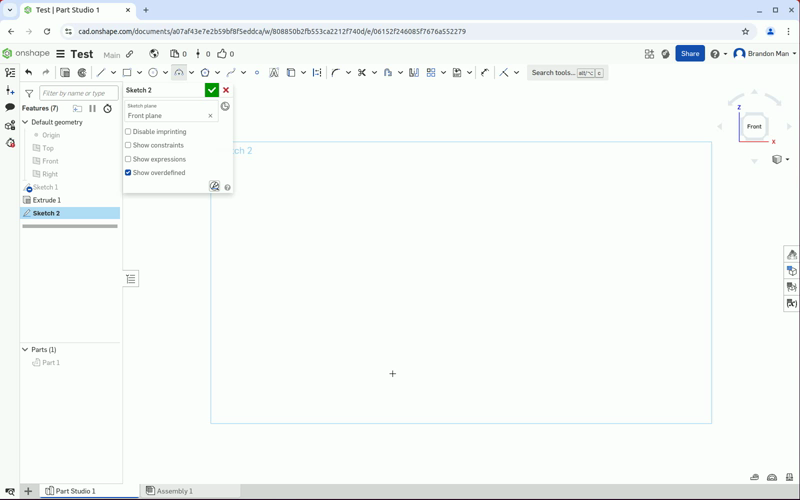
key_up(shift)
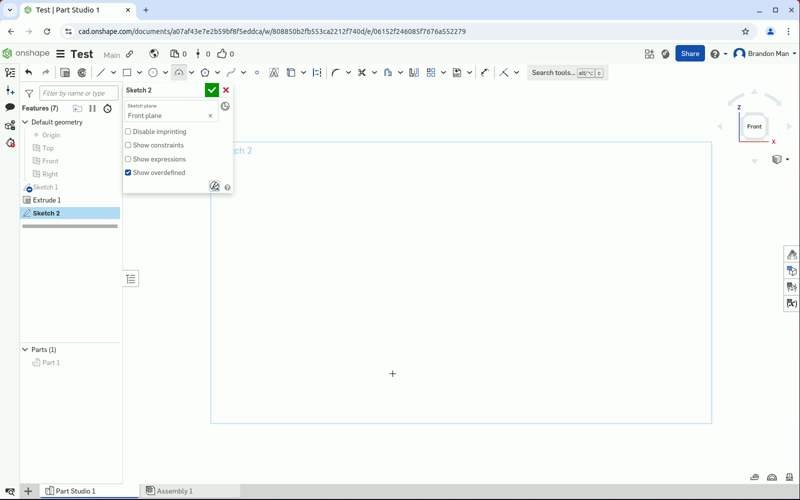
key_down(shift)
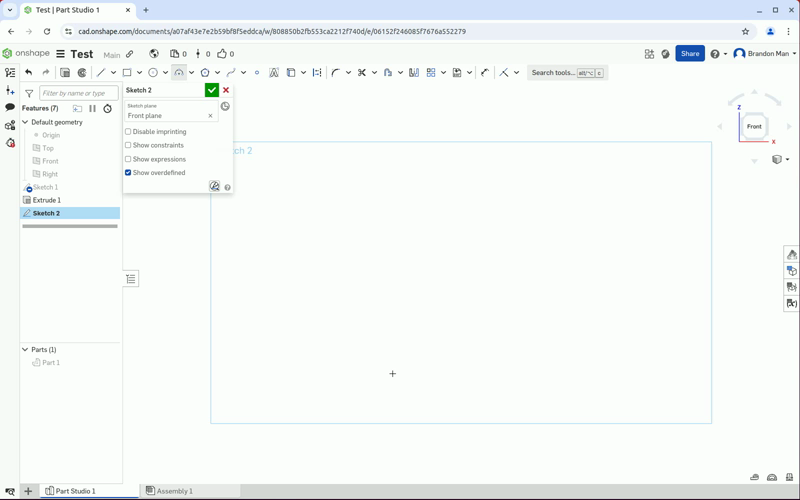
mouse_move(404, 385)
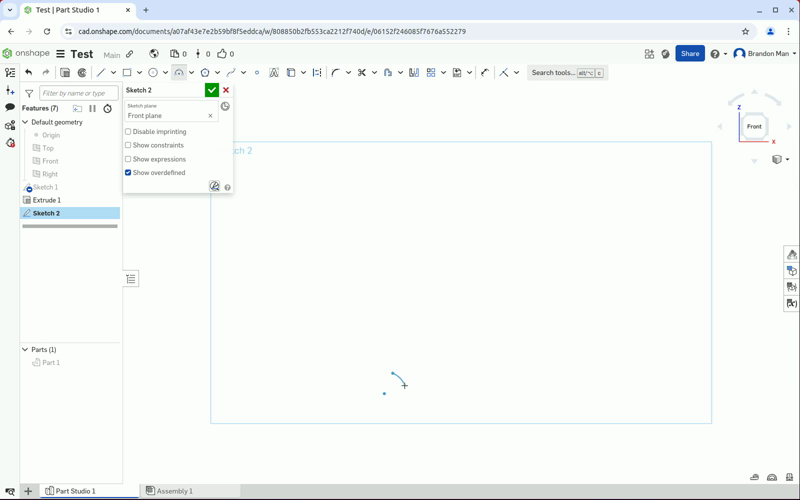
click(404, 385)
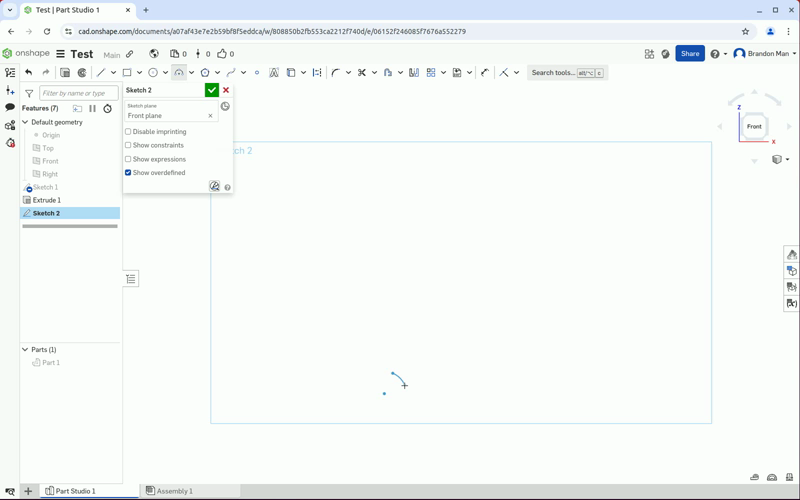
mouse_move(396, 381)
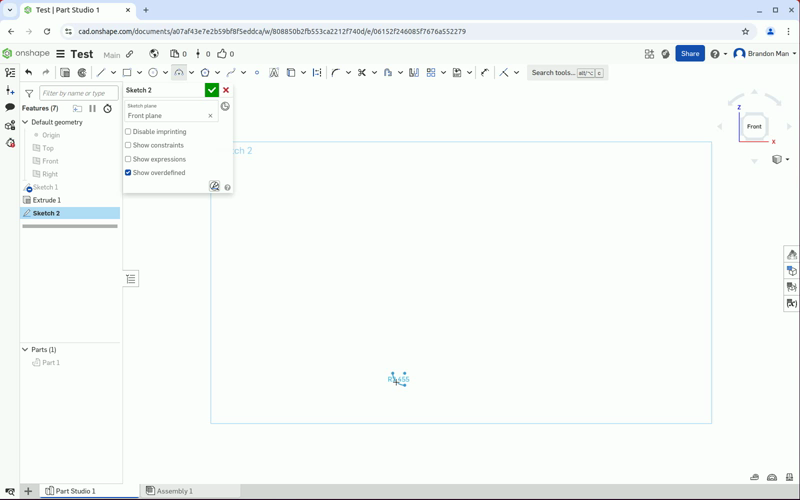
click(396, 381)
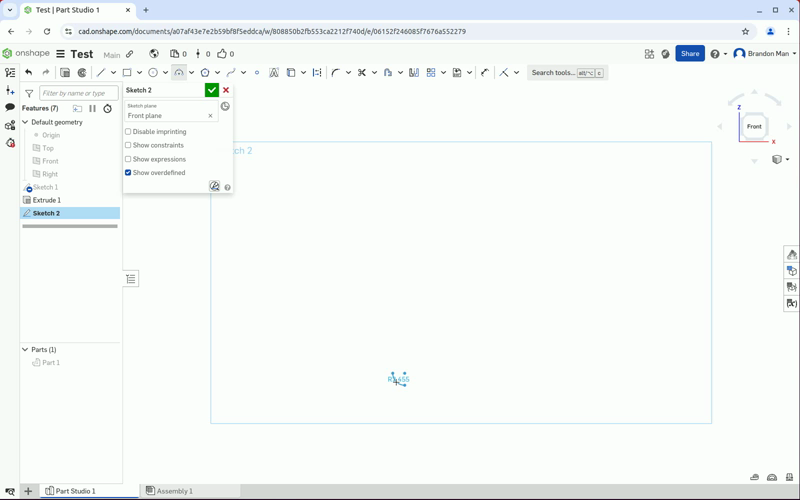
key_up(shift)
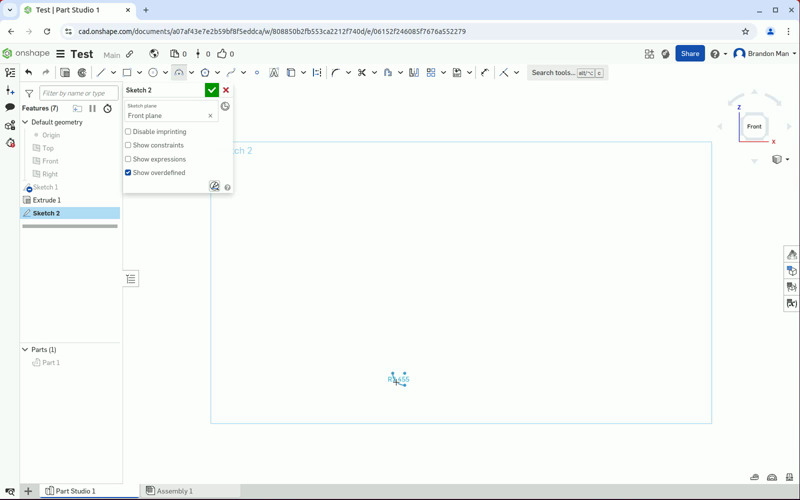
key(esc)
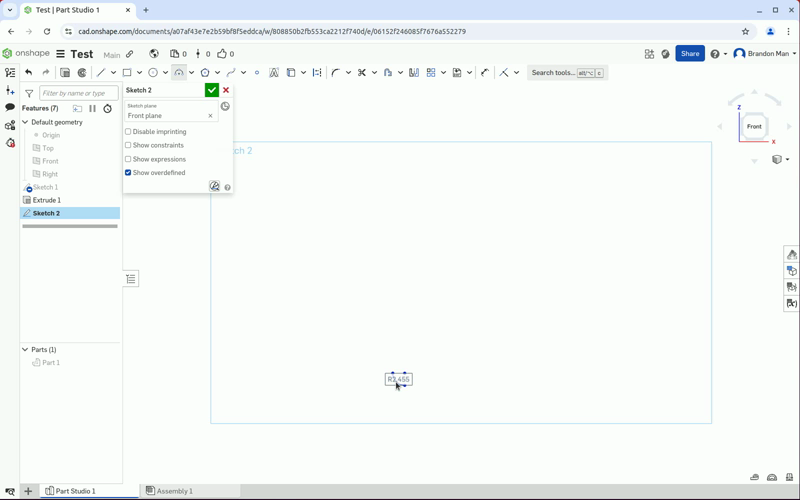
key(l)
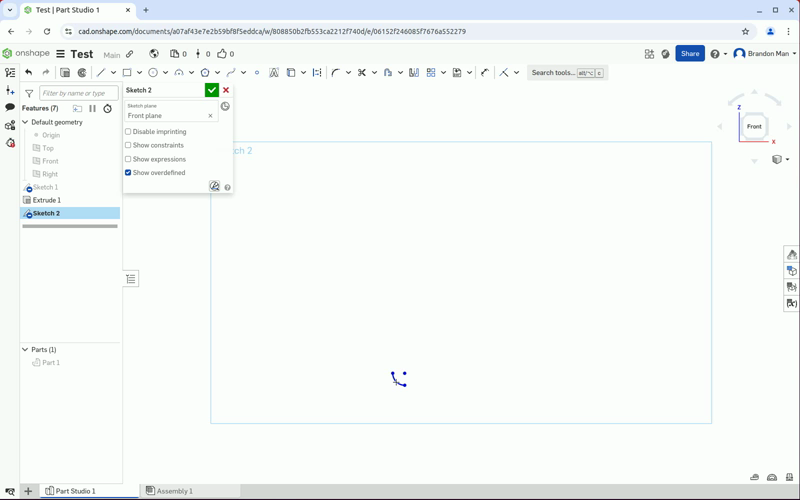
mouse_move(404, 385)
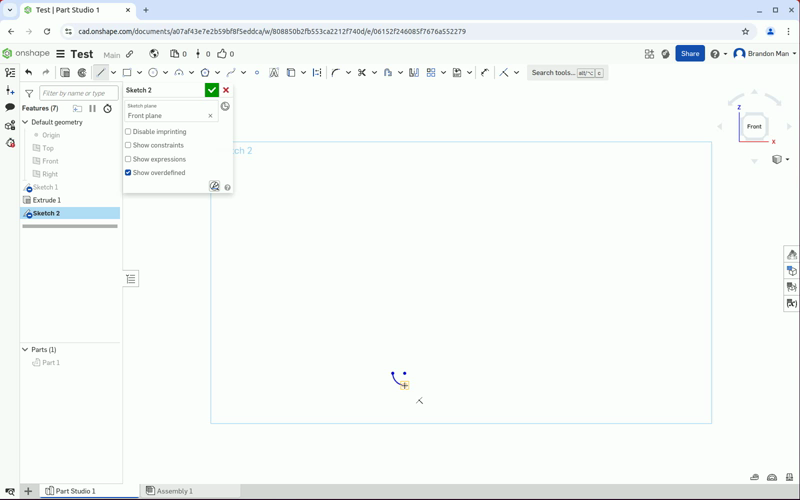
click(404, 385)
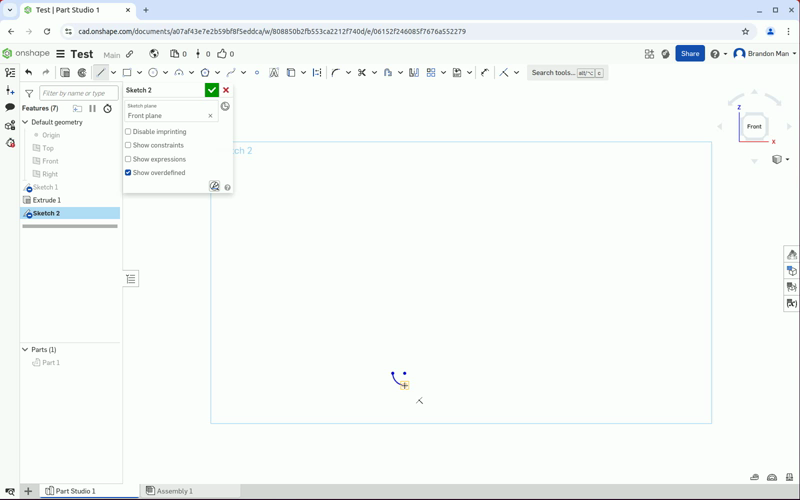
key_down(shift)
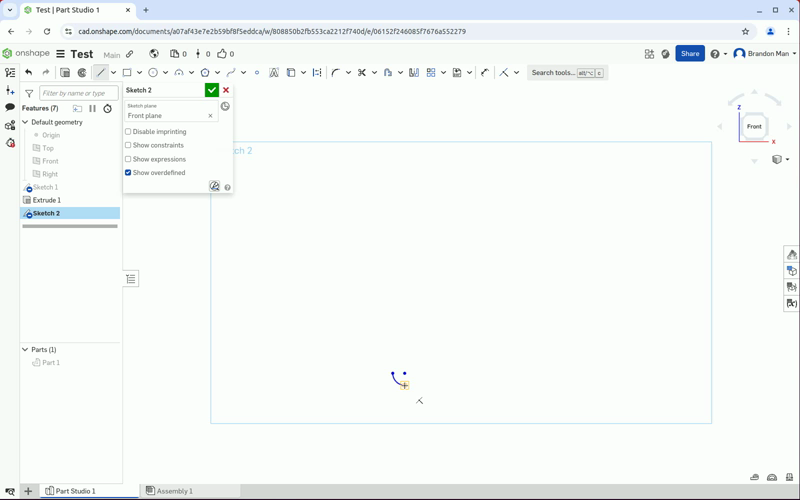
mouse_move(515, 385)
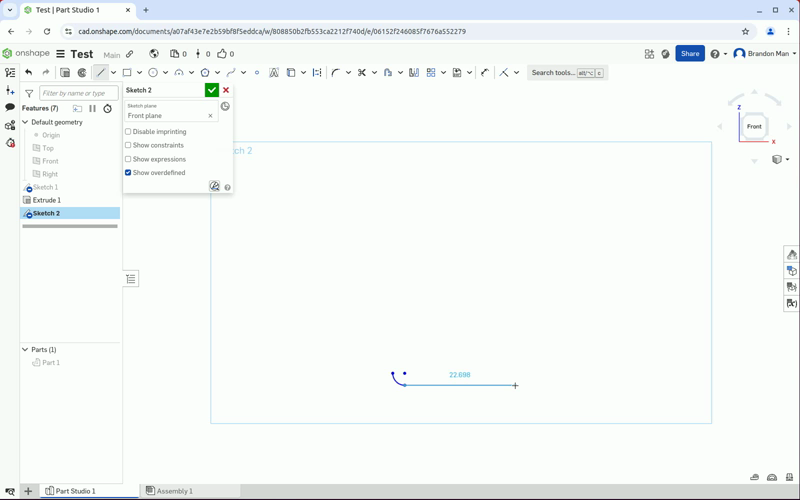
click(515, 385)
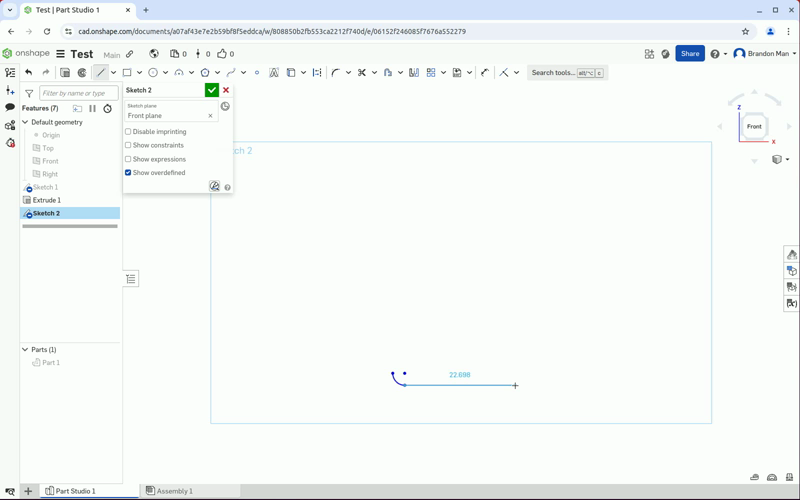
key_up(shift)
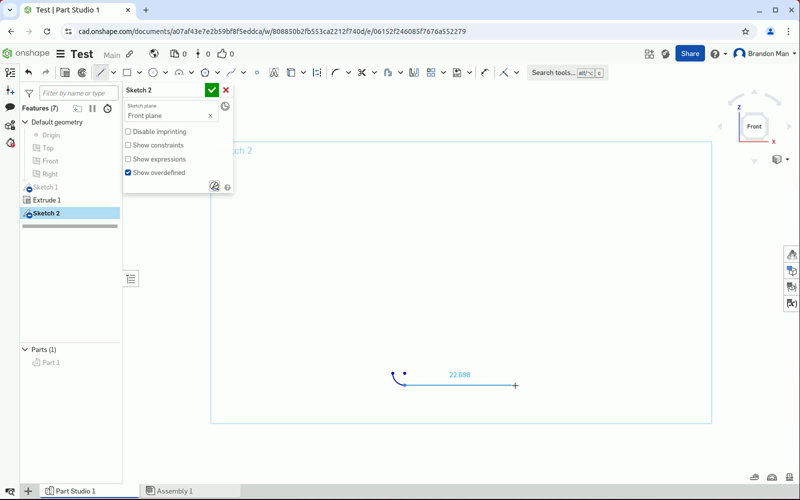
key(esc)
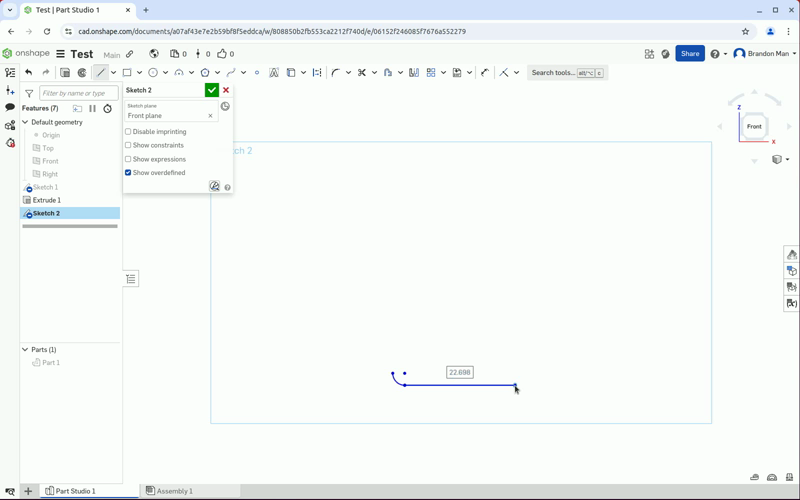
key(a)
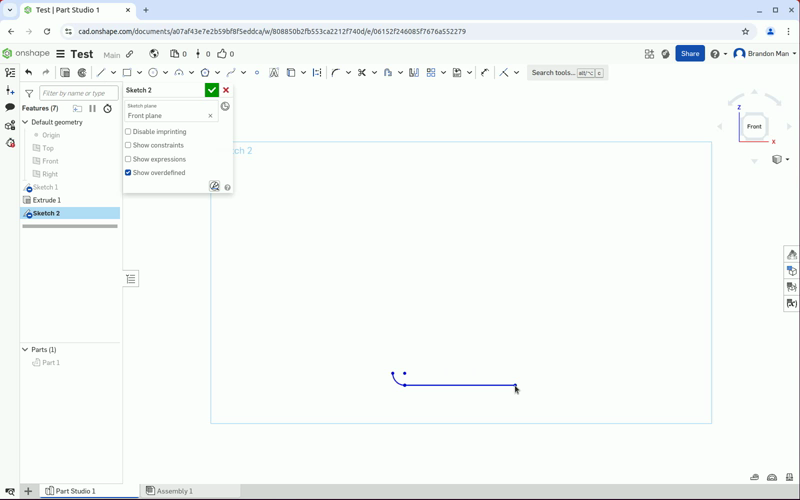
mouse_move(515, 385)
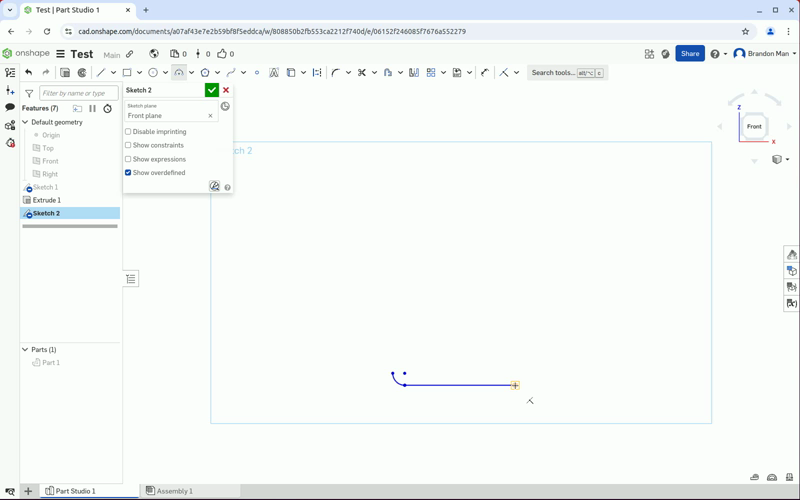
click(515, 385)
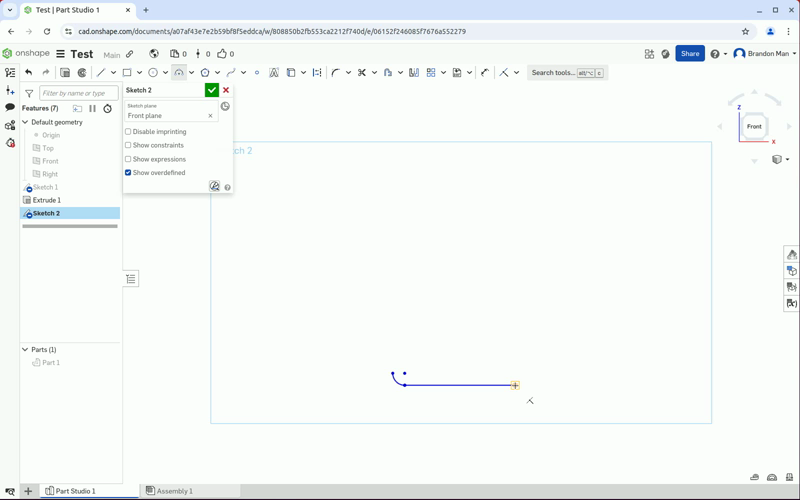
key_down(shift)
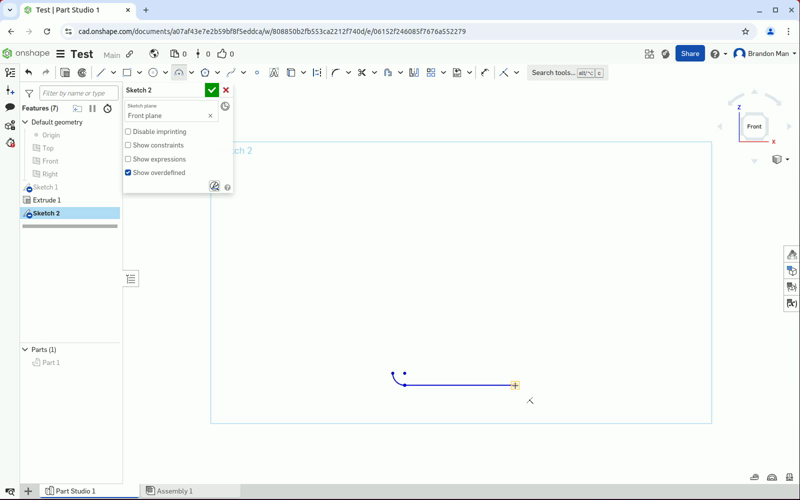
mouse_move(527, 373)
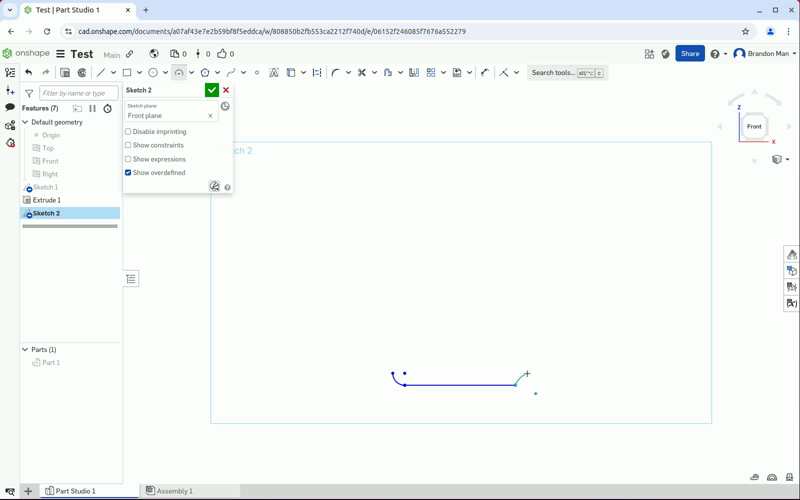
click(527, 373)
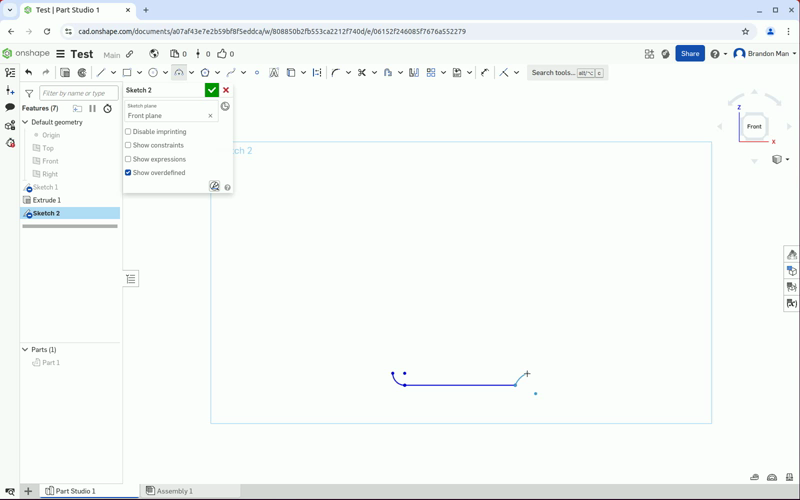
mouse_move(523, 381)
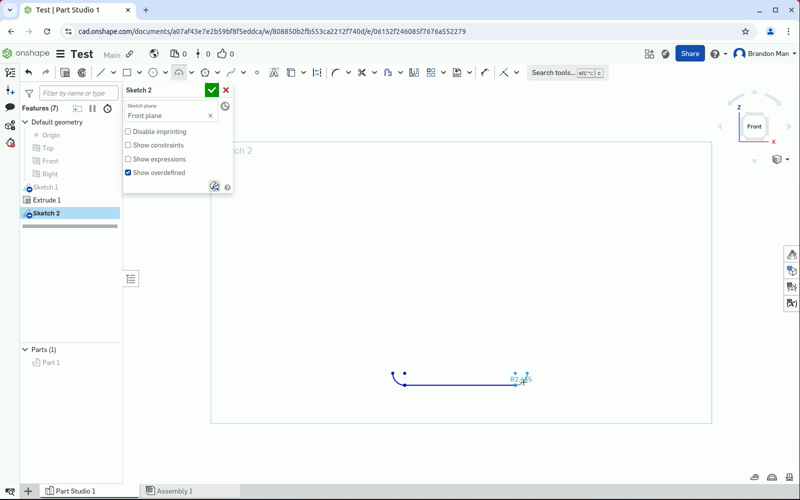
click(523, 381)
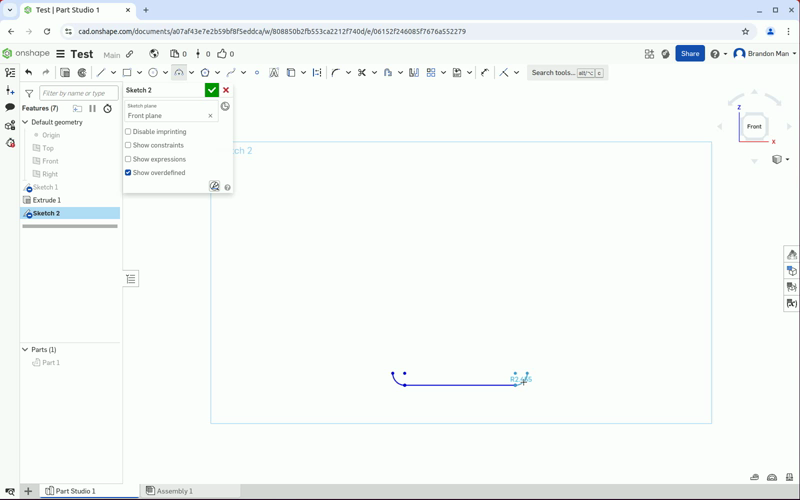
key_up(shift)
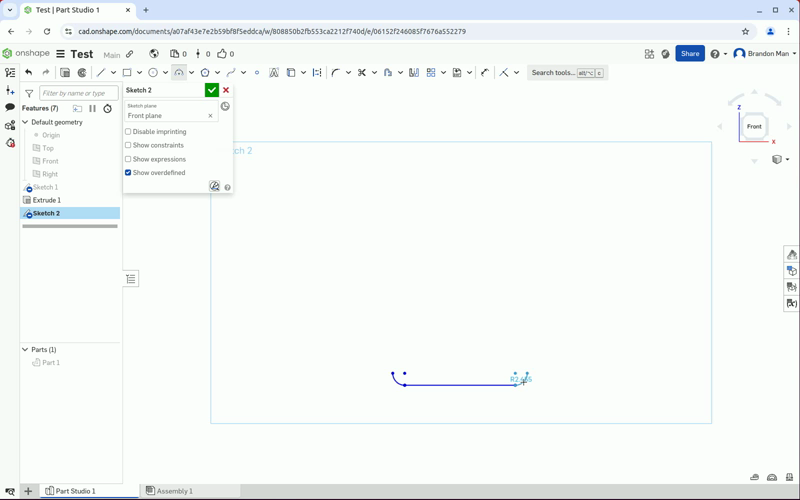
key(esc)
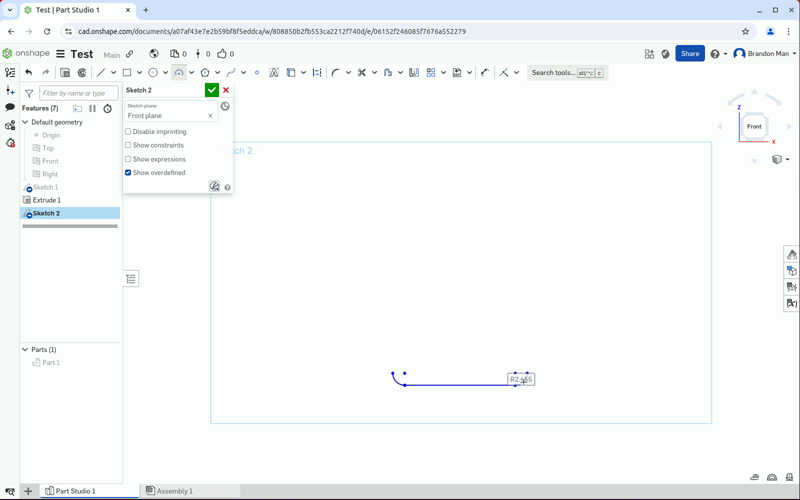
key(l)
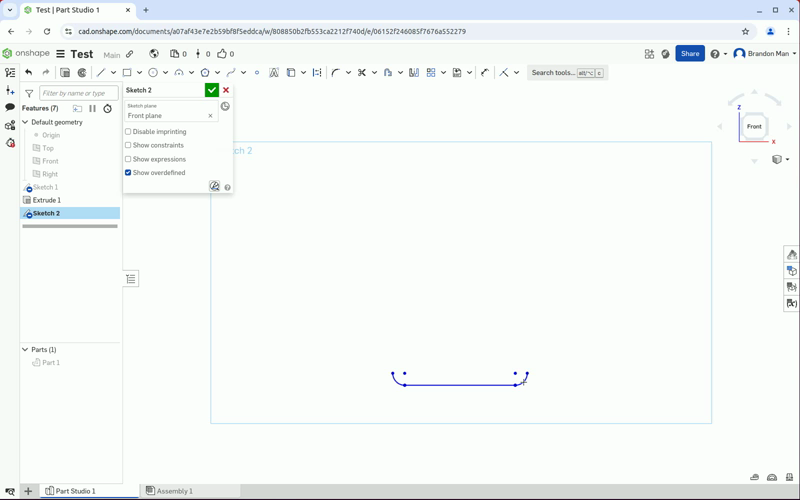
mouse_move(527, 373)
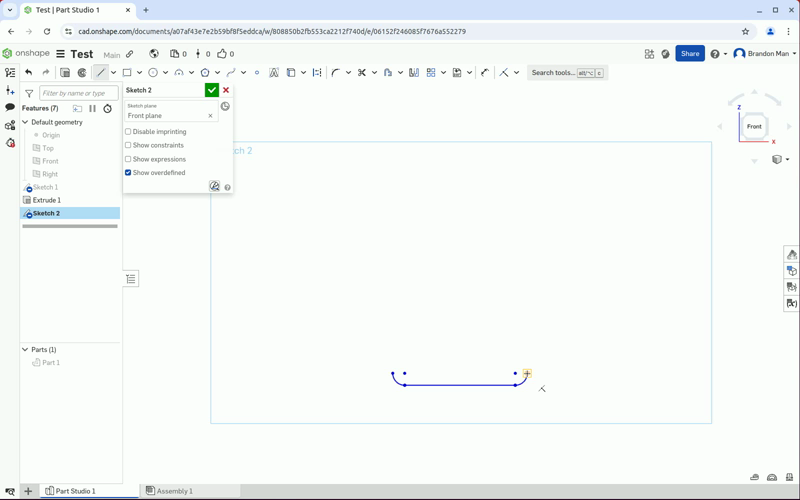
click(527, 373)
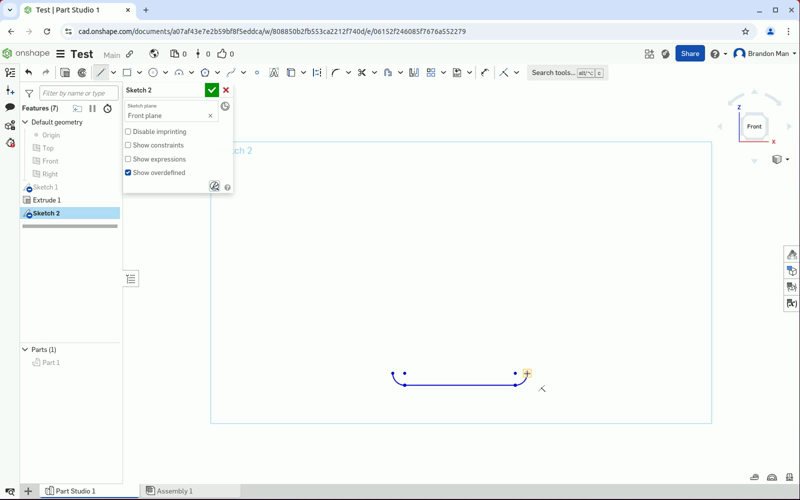
key_down(shift)
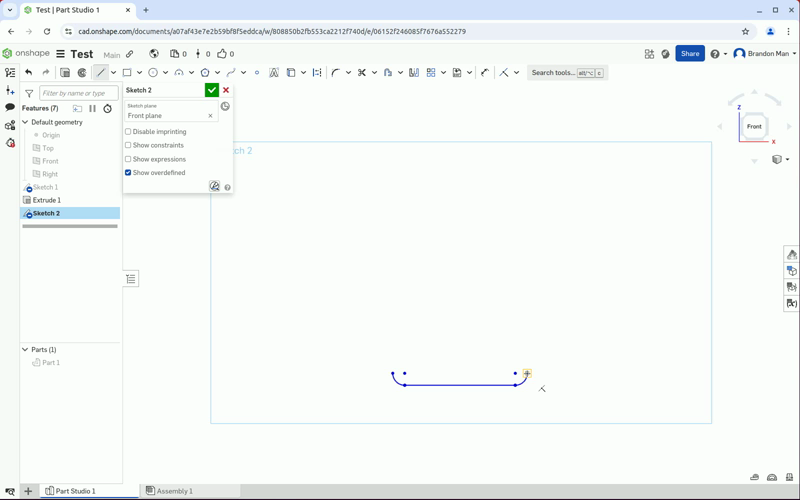
mouse_move(527, 195)
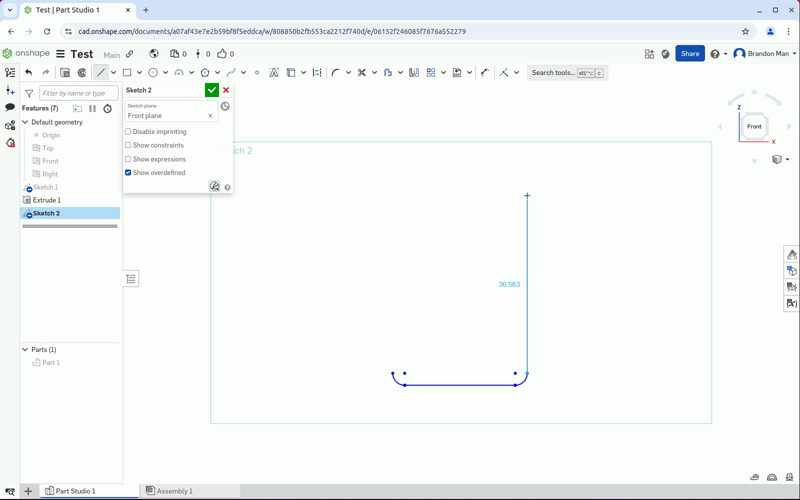
click(527, 195)
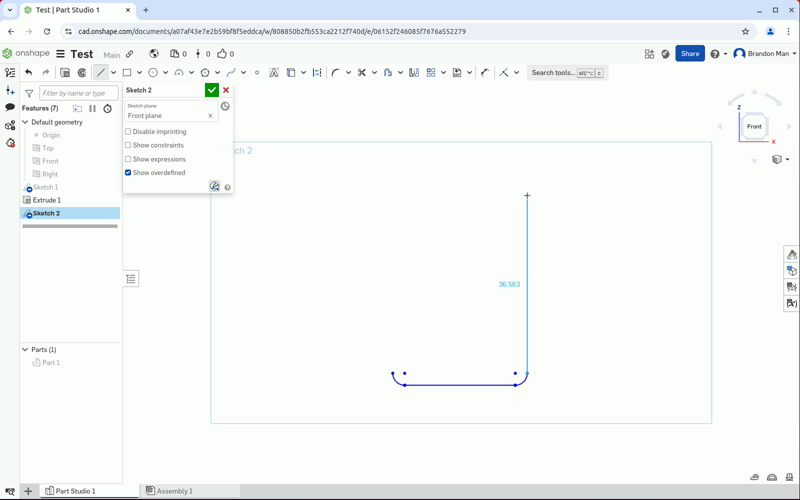
key_up(shift)
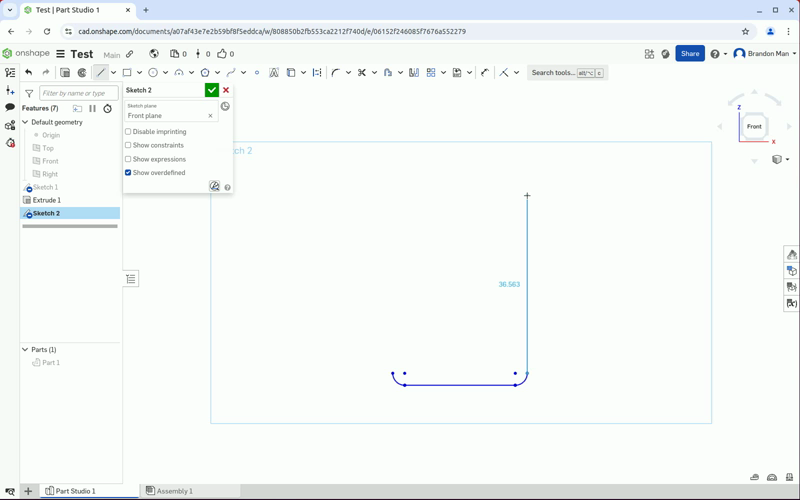
key(esc)
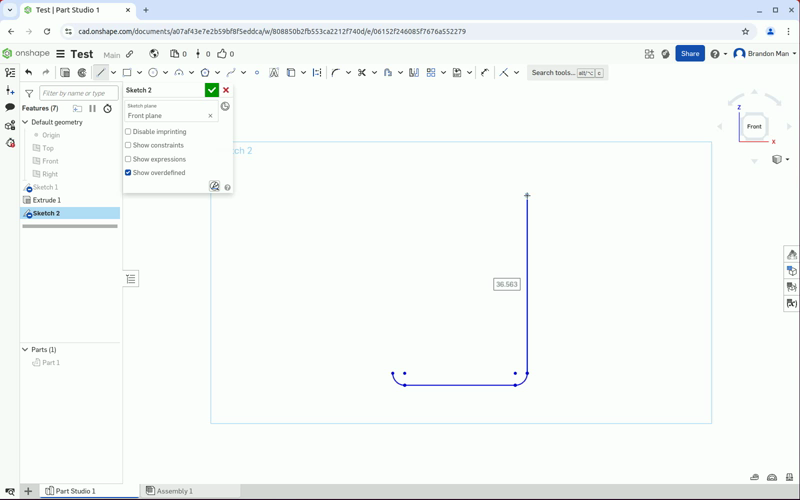
key(a)
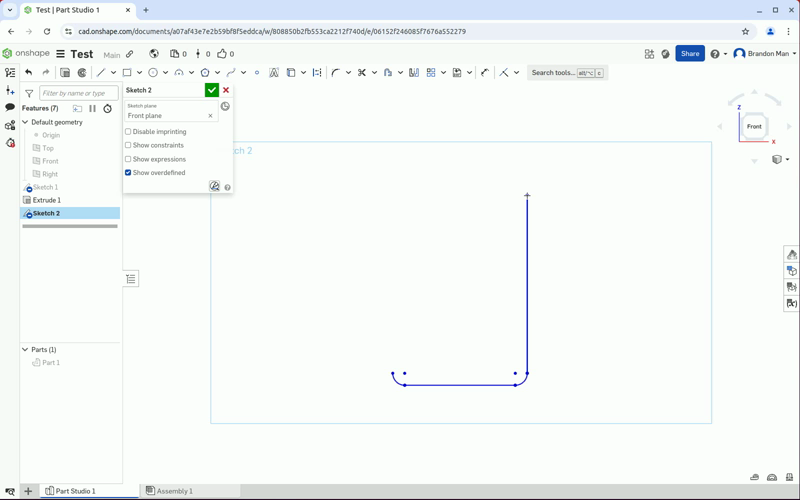
mouse_move(527, 195)
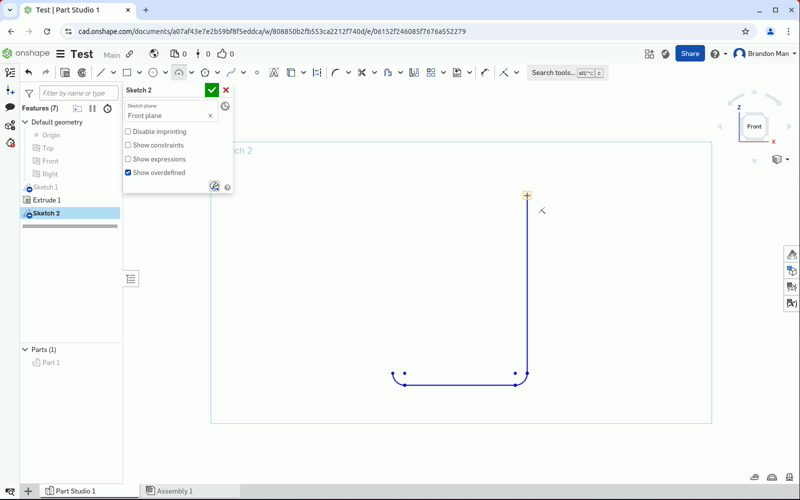
click(527, 195)
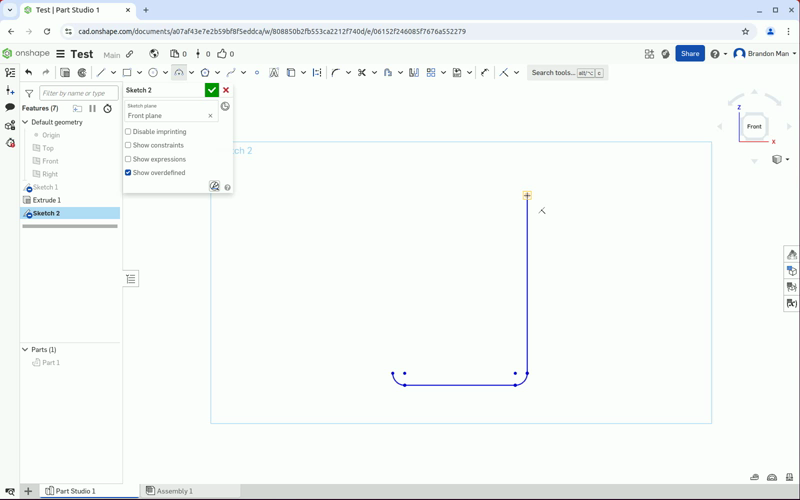
key_down(shift)
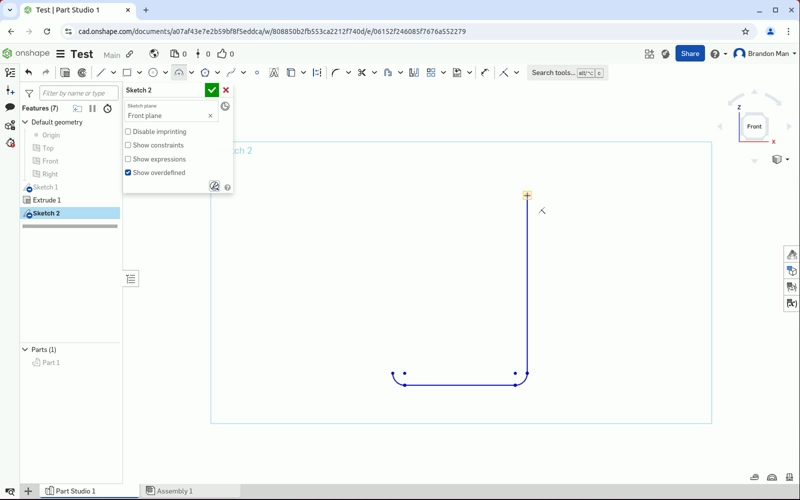
mouse_move(515, 183)
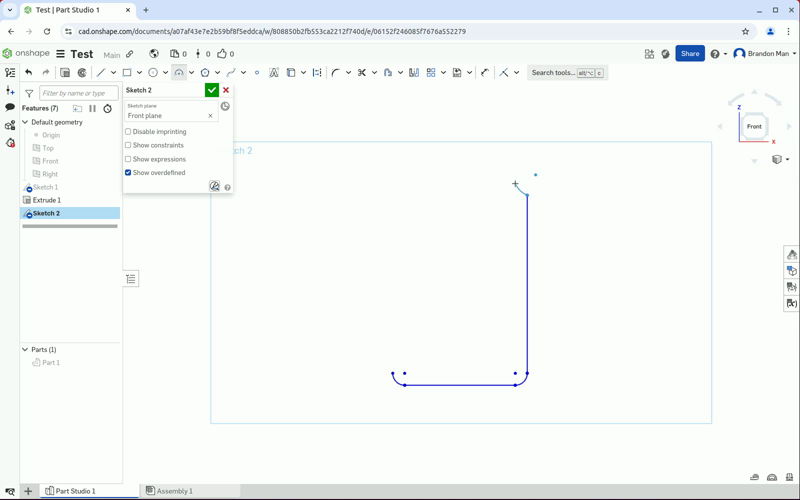
click(515, 183)
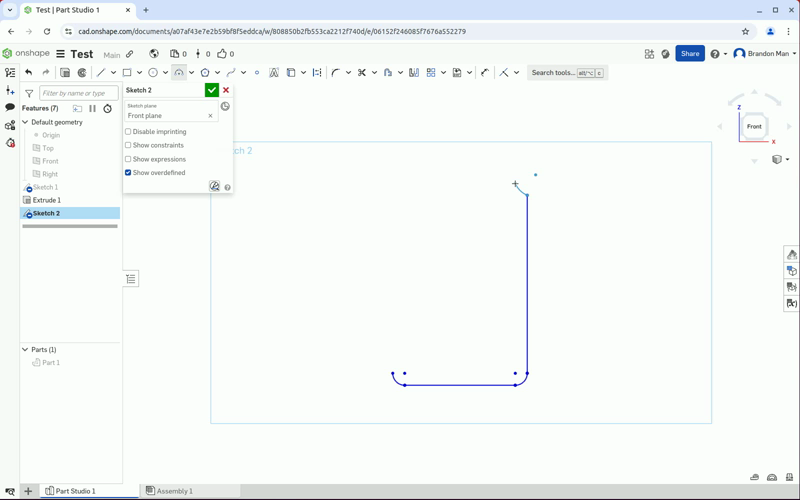
mouse_move(523, 186)
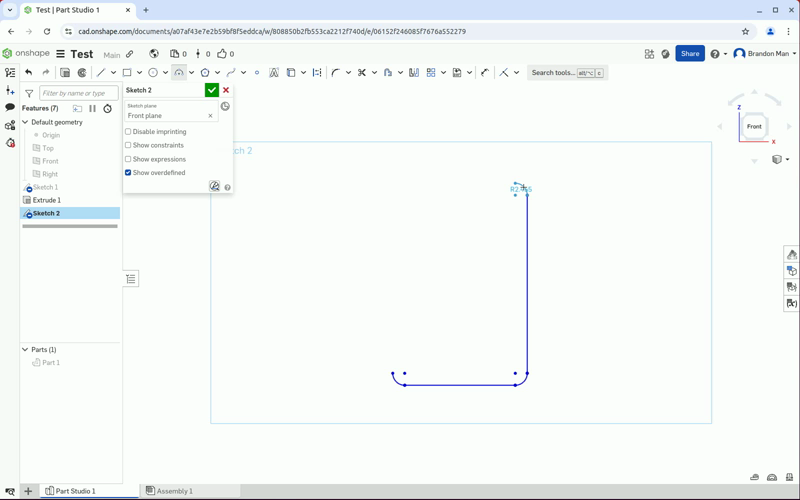
click(523, 186)
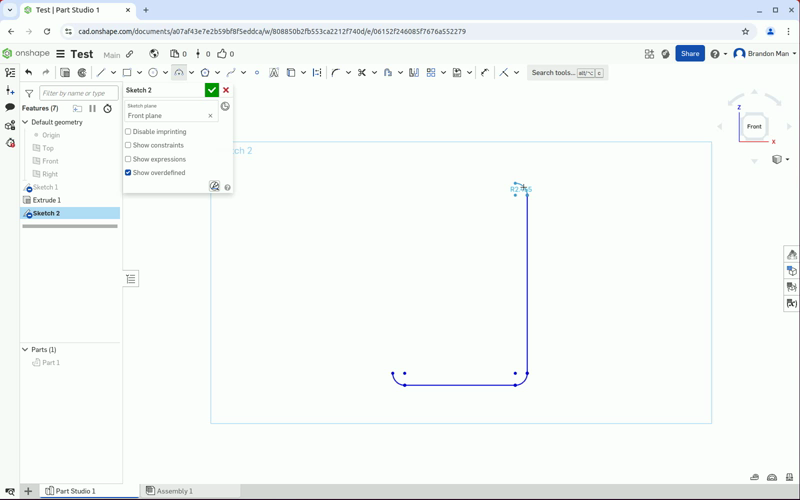
key_up(shift)
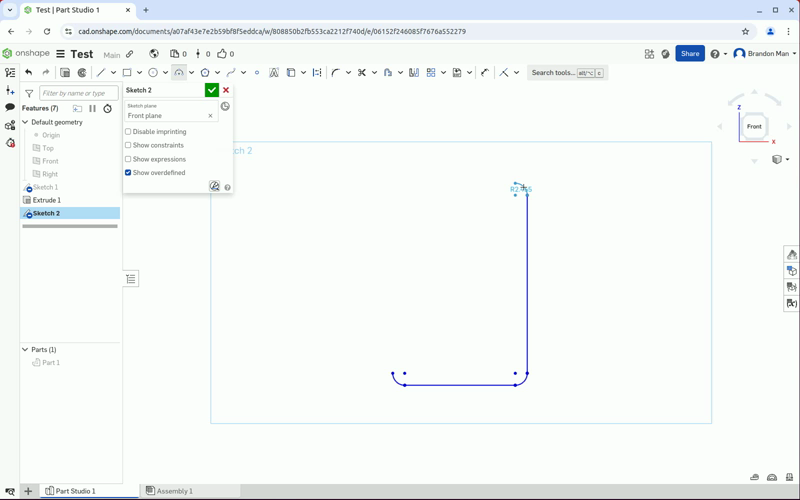
key(esc)
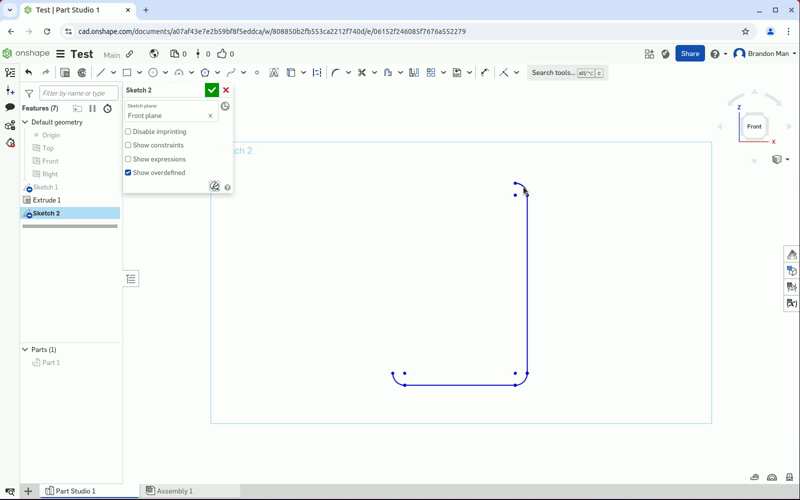
key(l)
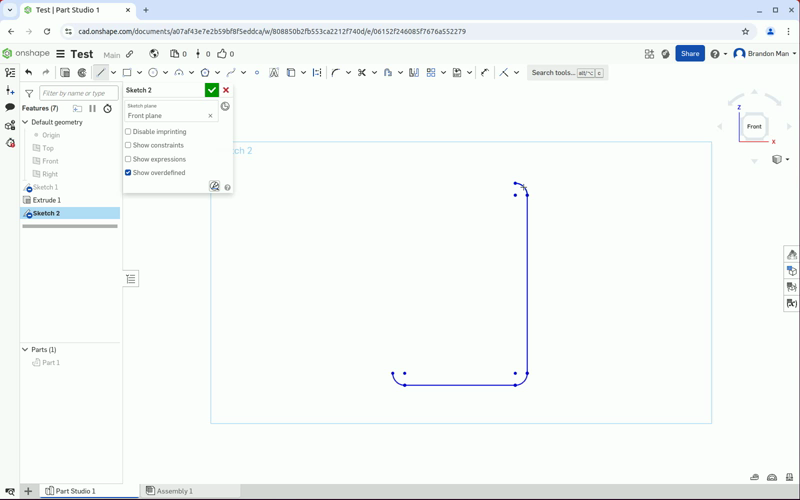
mouse_move(515, 183)
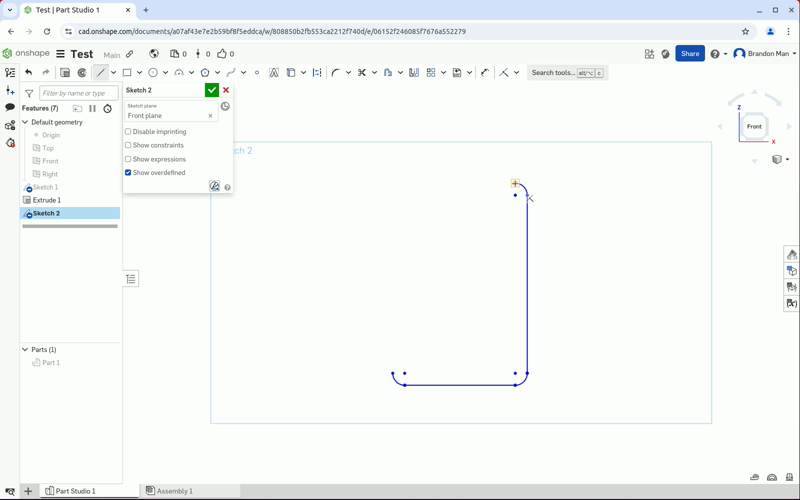
click(515, 183)
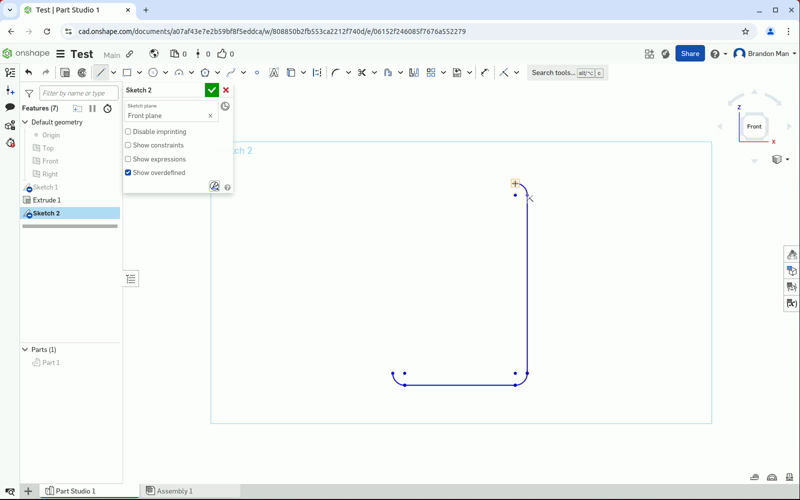
key_down(shift)
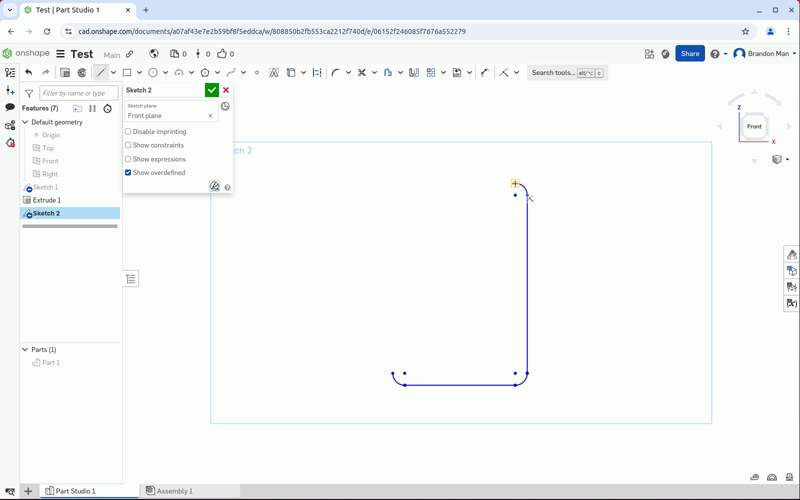
mouse_move(404, 183)
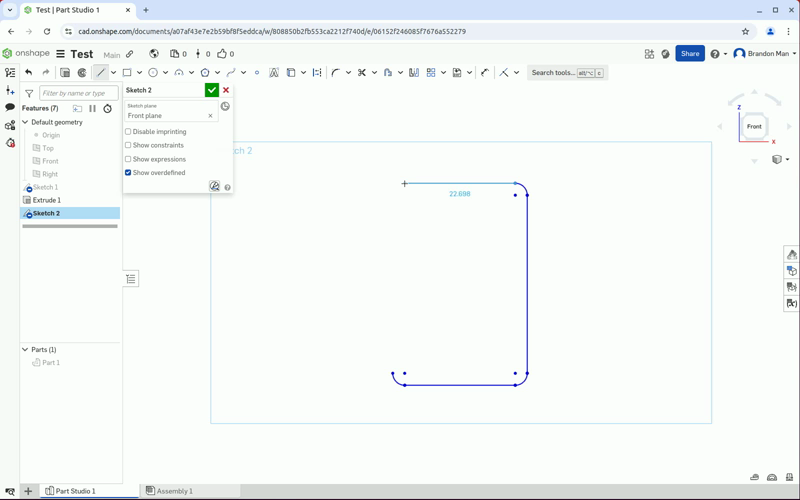
click(404, 183)
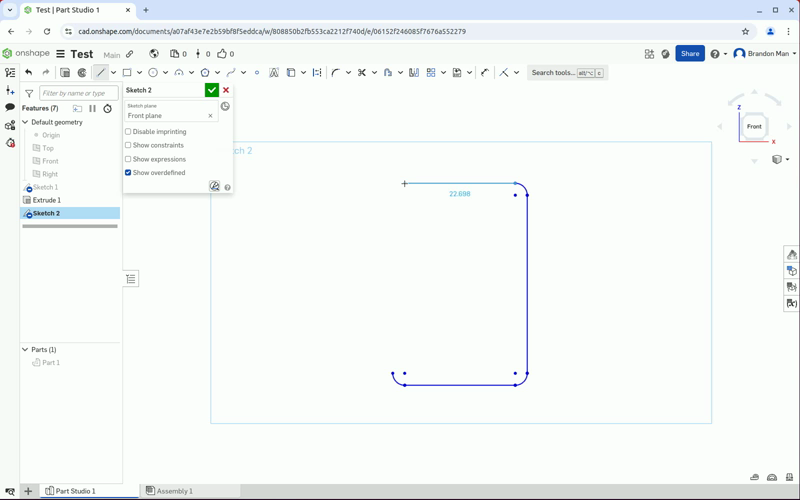
key_up(shift)
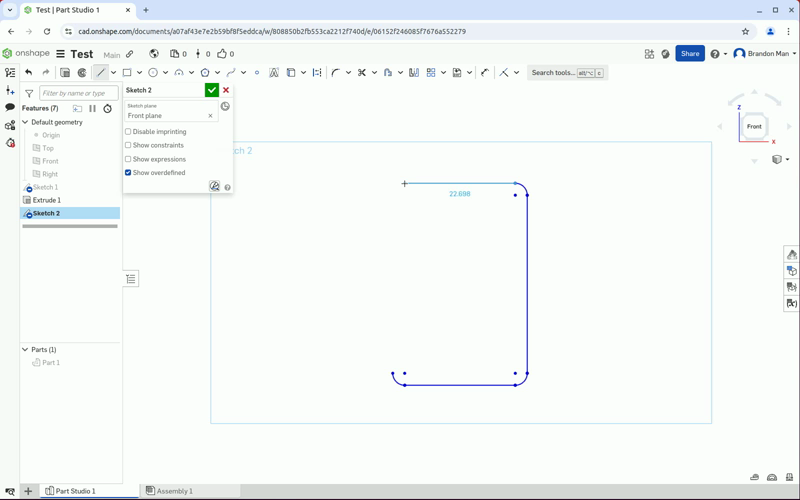
key(esc)
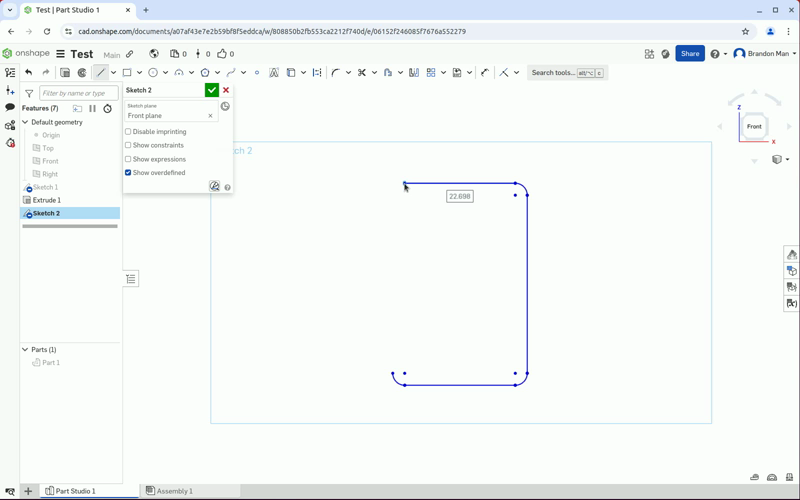
key(a)
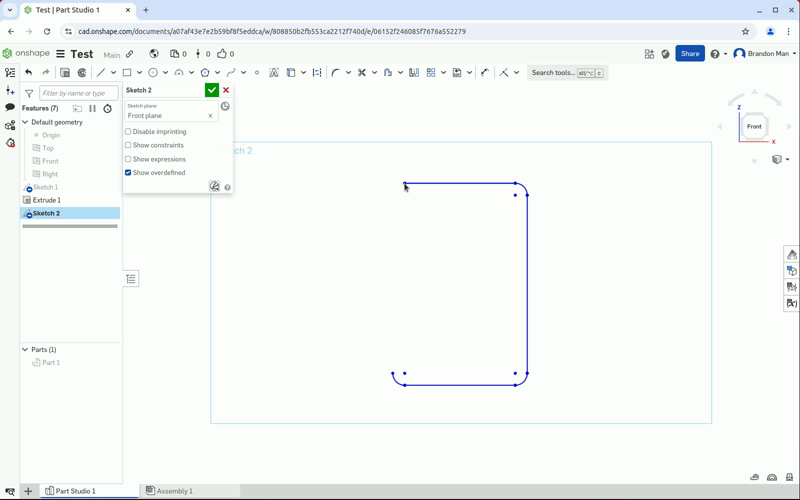
mouse_move(404, 183)
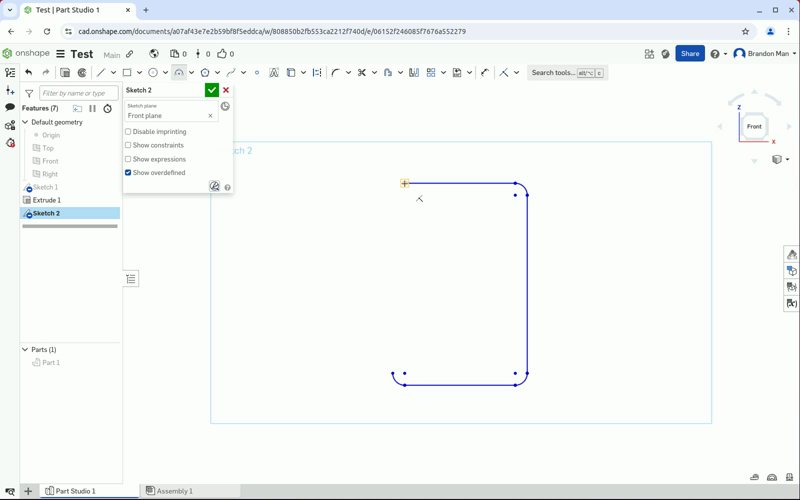
click(404, 183)
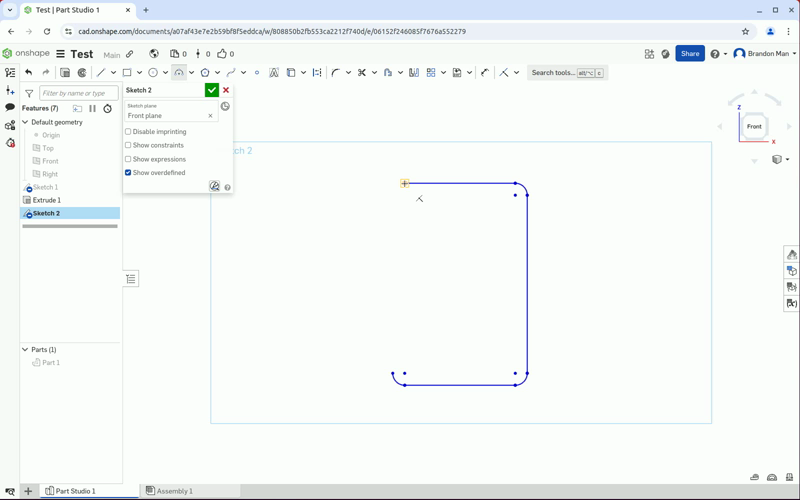
key_down(shift)
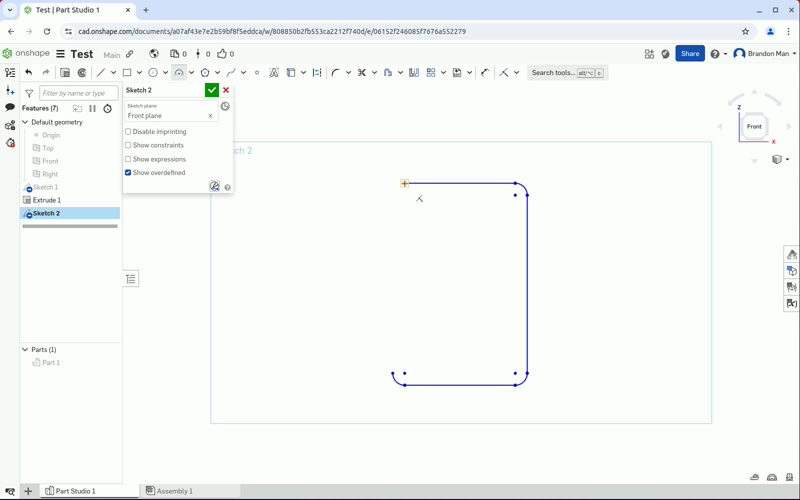
mouse_move(392, 195)
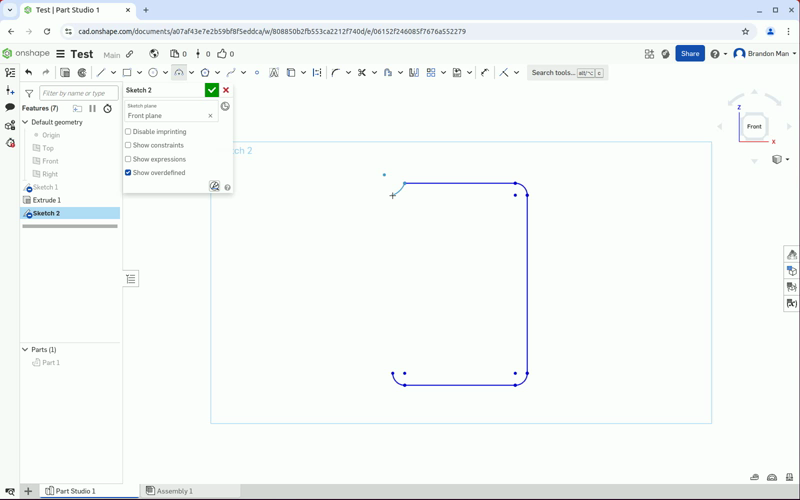
click(392, 195)
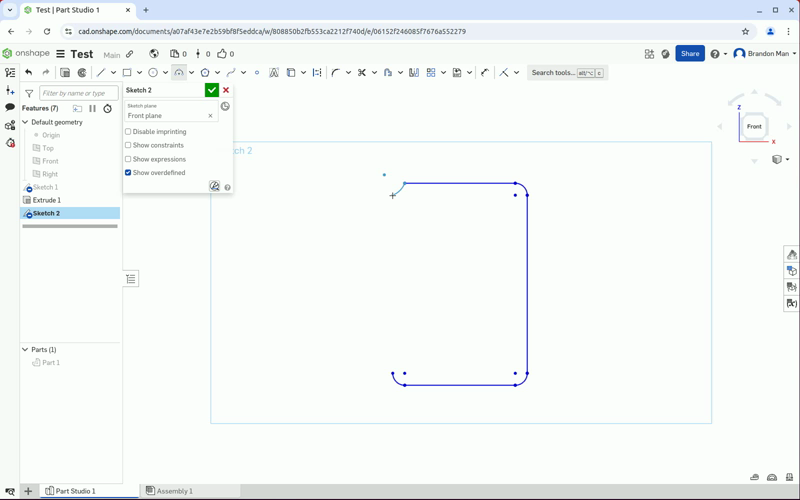
mouse_move(396, 186)
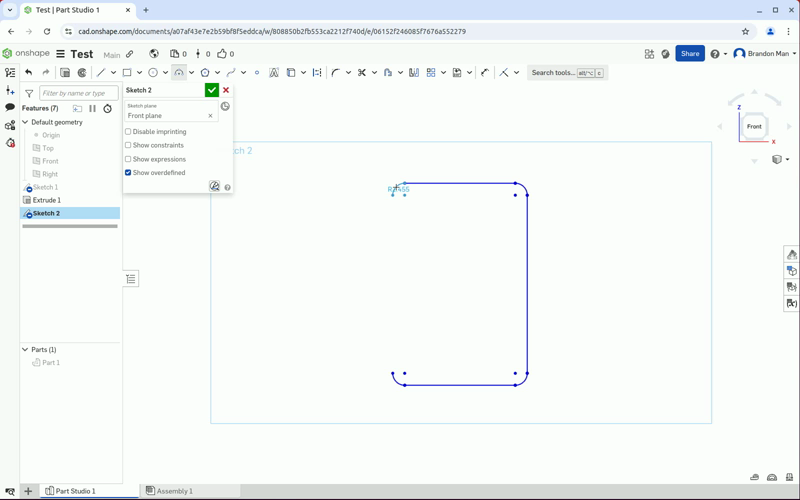
click(396, 186)
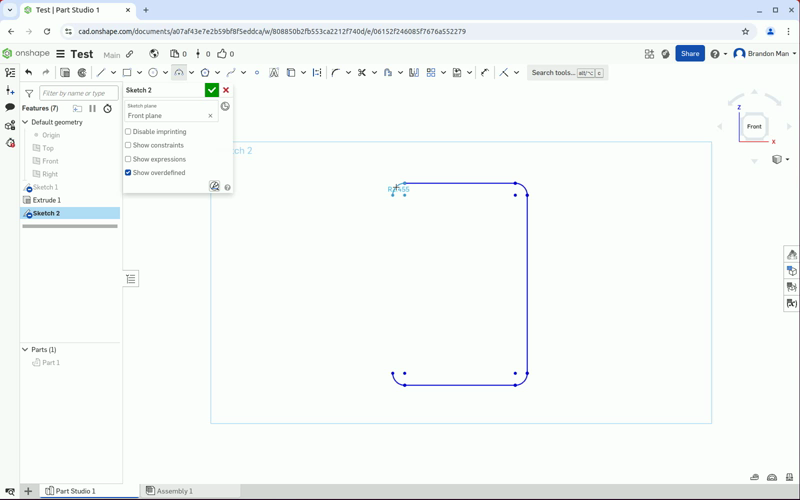
key_up(shift)
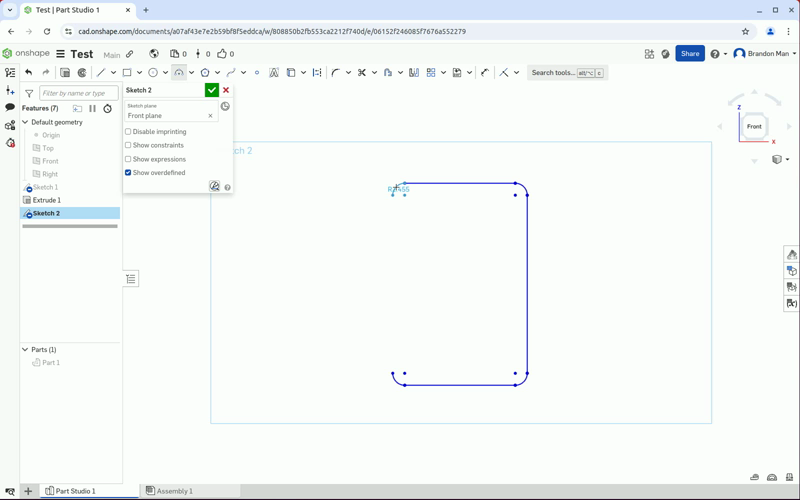
key(esc)
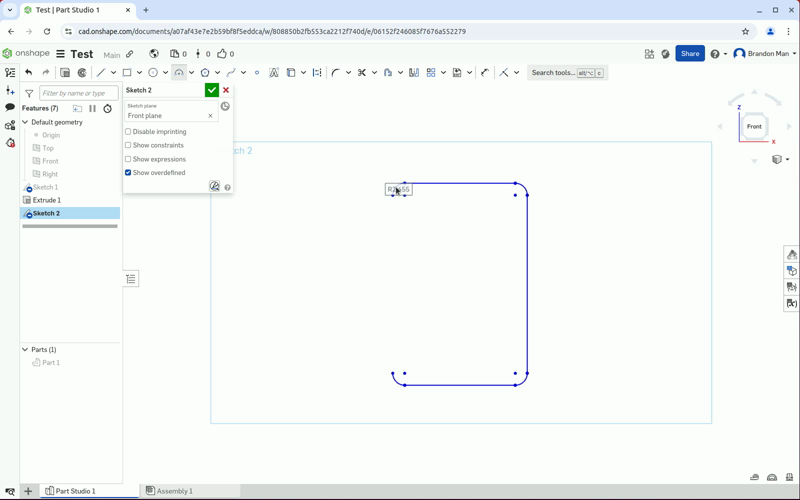
key(l)
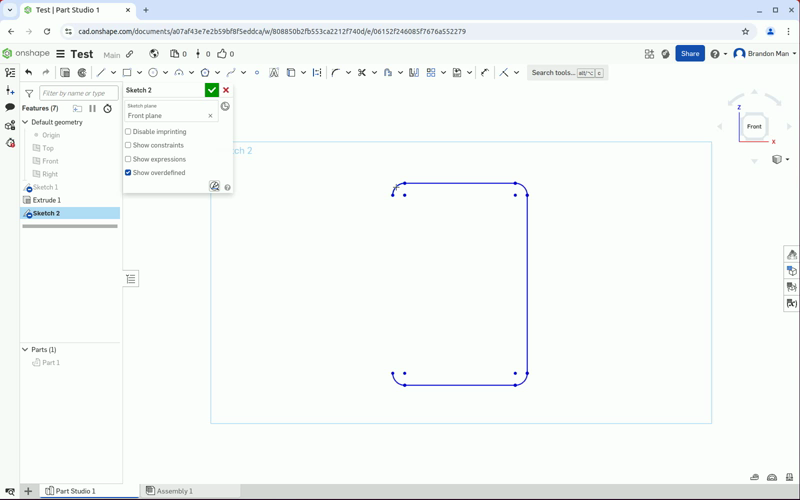
mouse_move(392, 195)
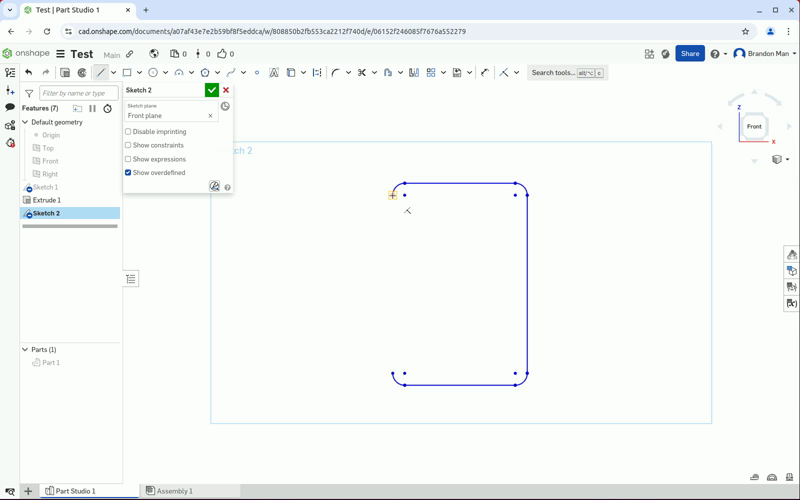
click(392, 195)
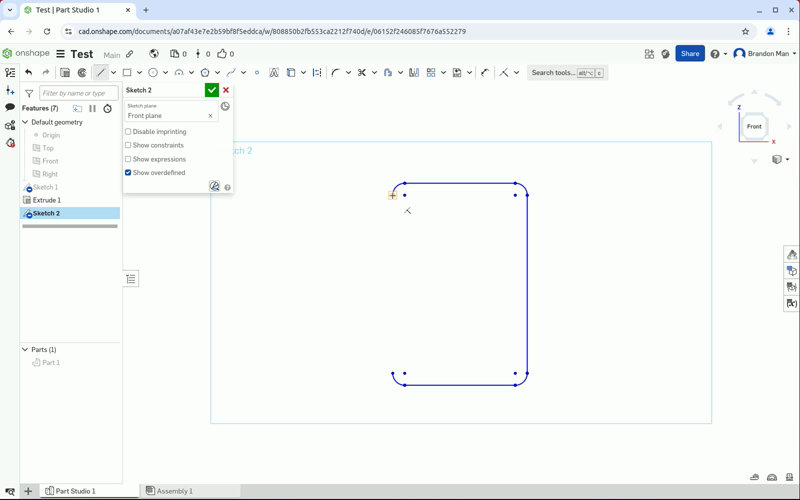
key_down(shift)
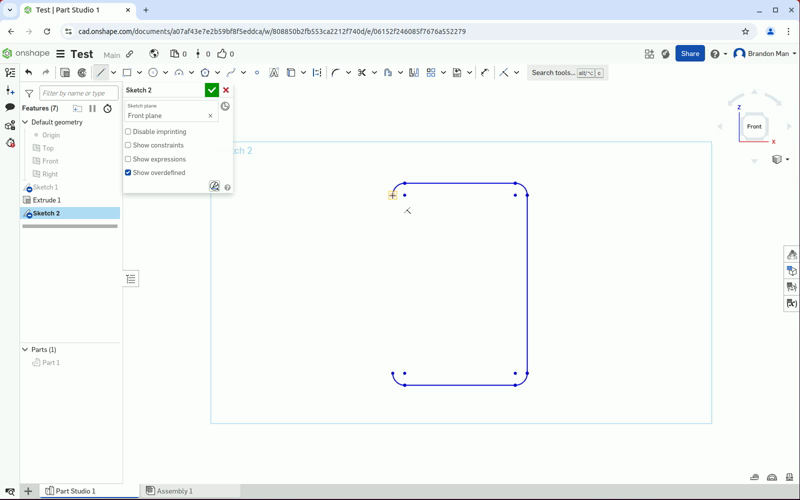
mouse_move(392, 373)
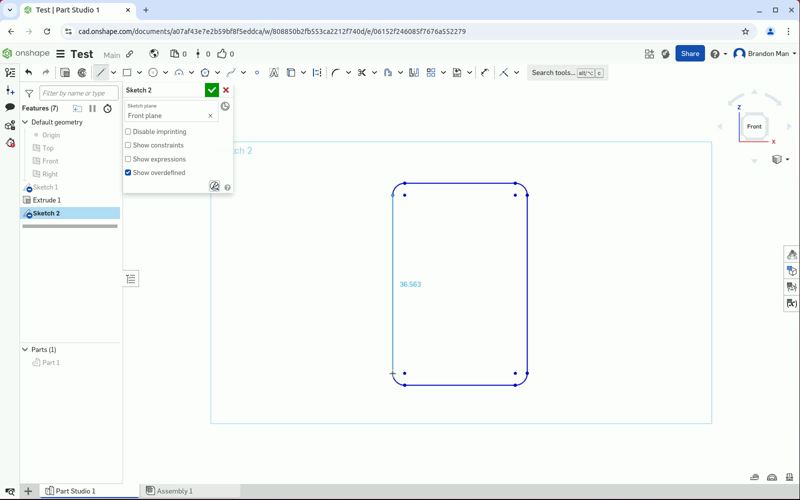
key_up(shift)
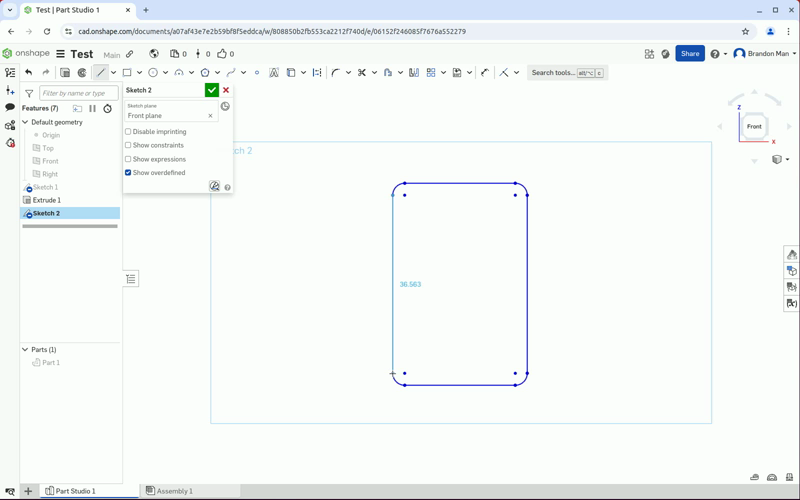
click(392, 373)
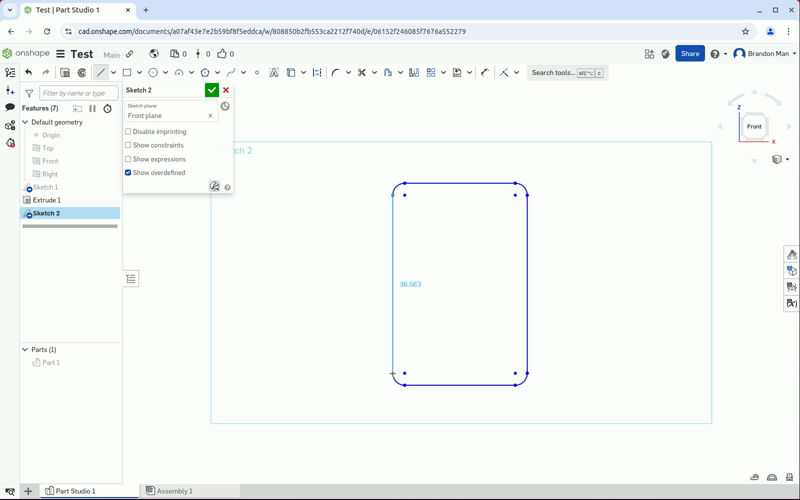
key(esc)
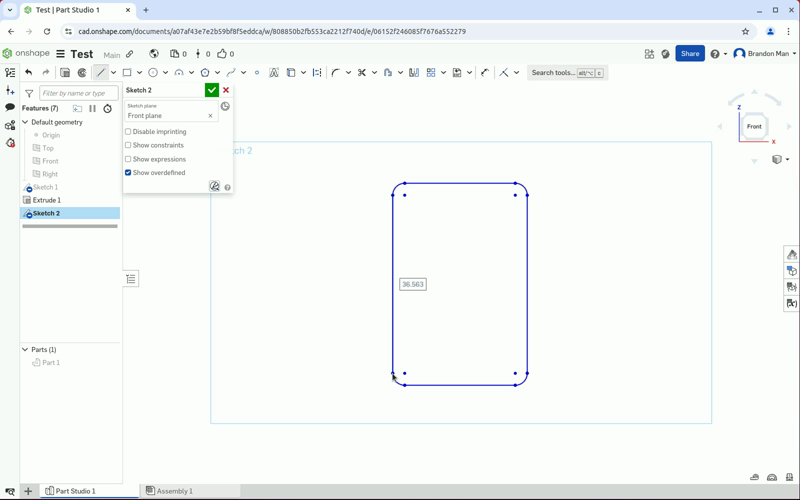
mouse_move(436, 303)
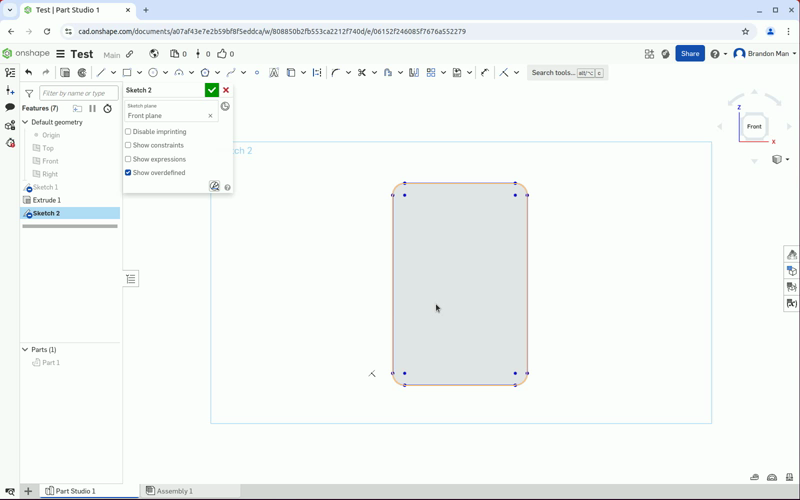
click(436, 303)
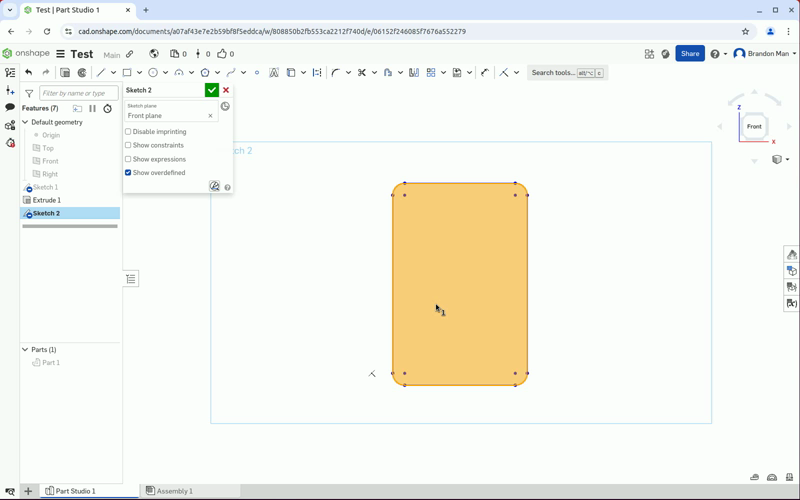
mouse_move(73, 352)
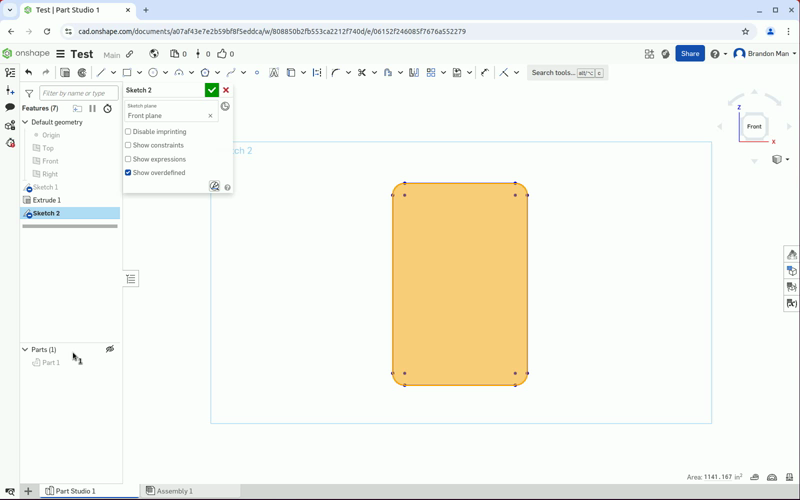
key(shift+y)
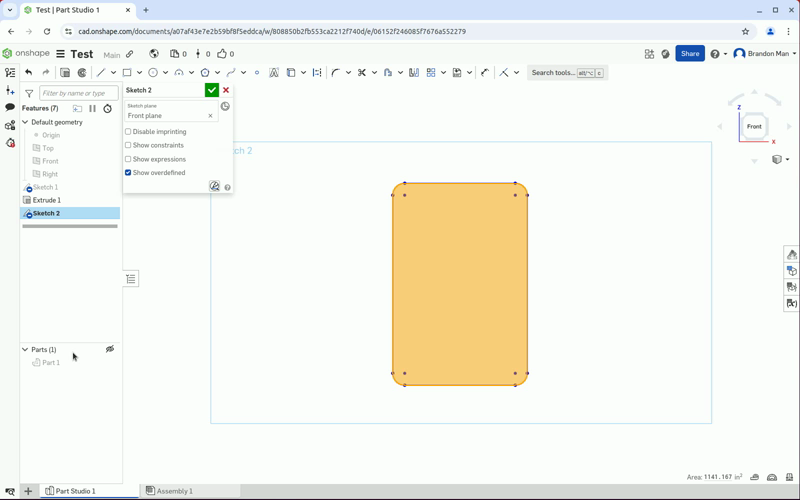
key(shift+e)
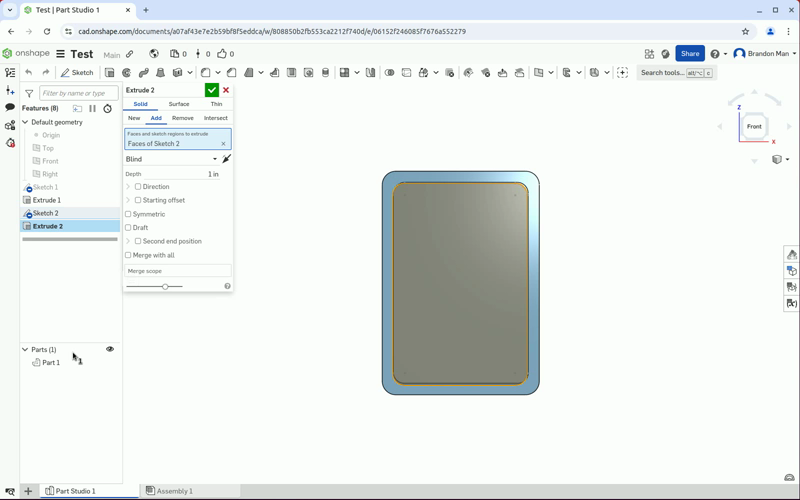
mouse_move(143, 106)
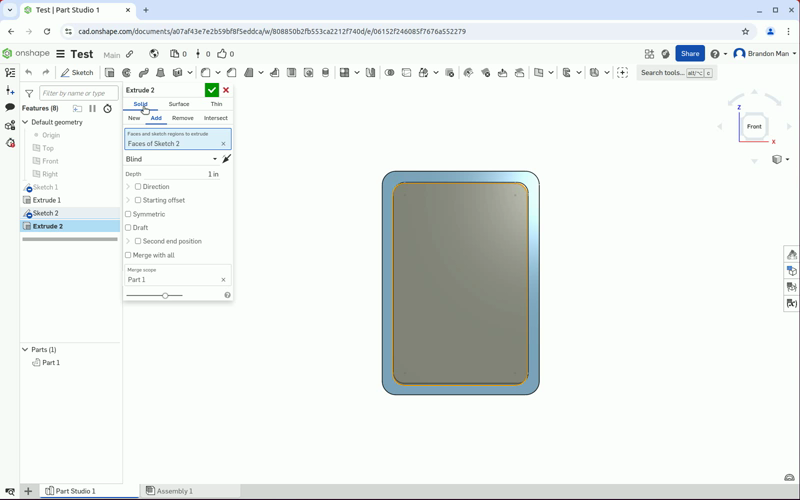
click(143, 106)
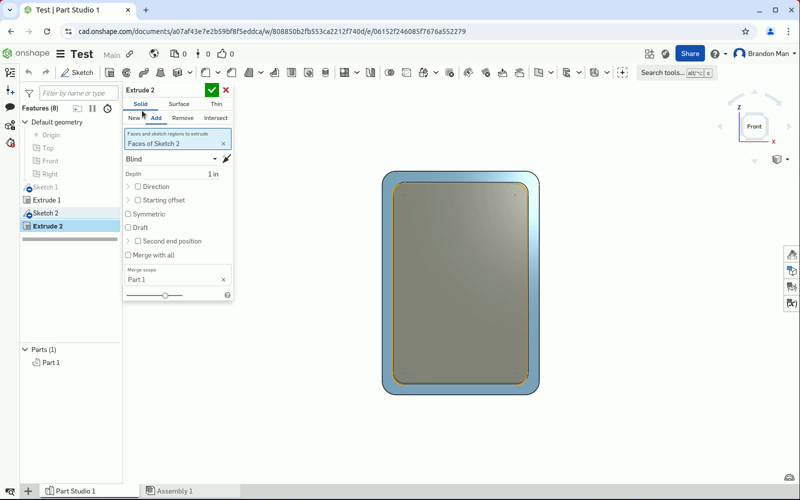
mouse_move(137, 120)
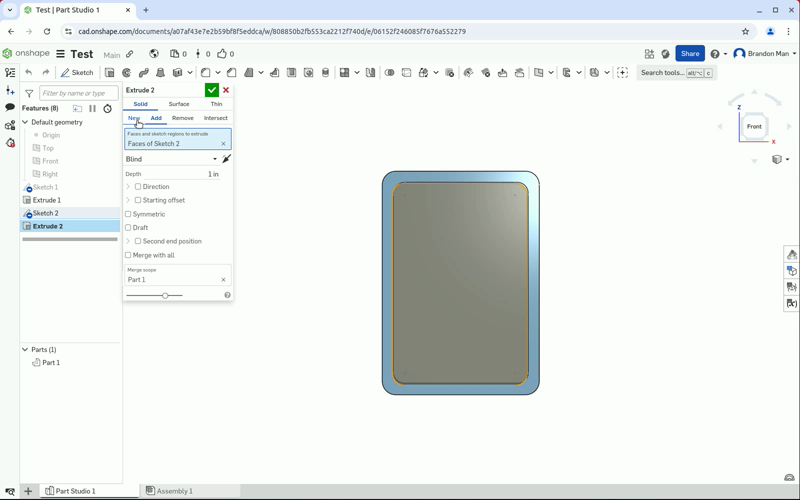
click(137, 120)
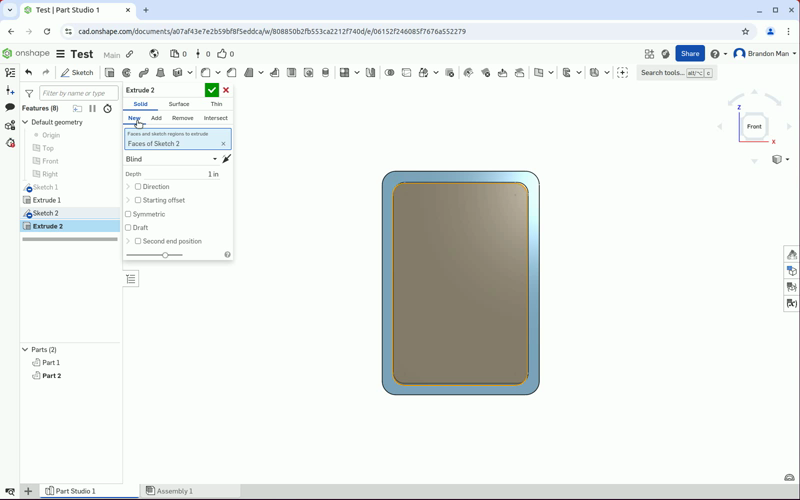
key(tab, 4)
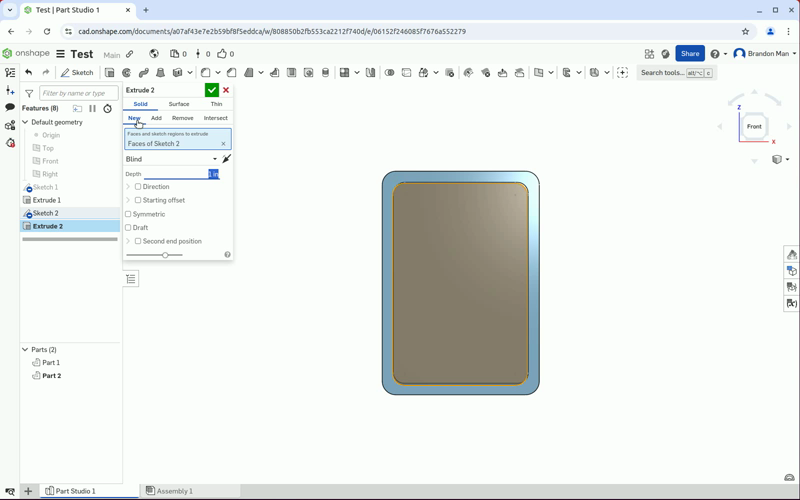
text(9.147)
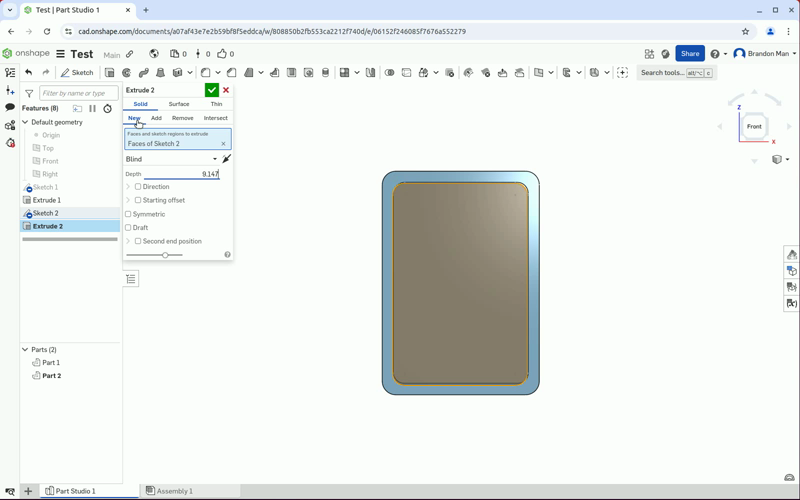
key(enter)
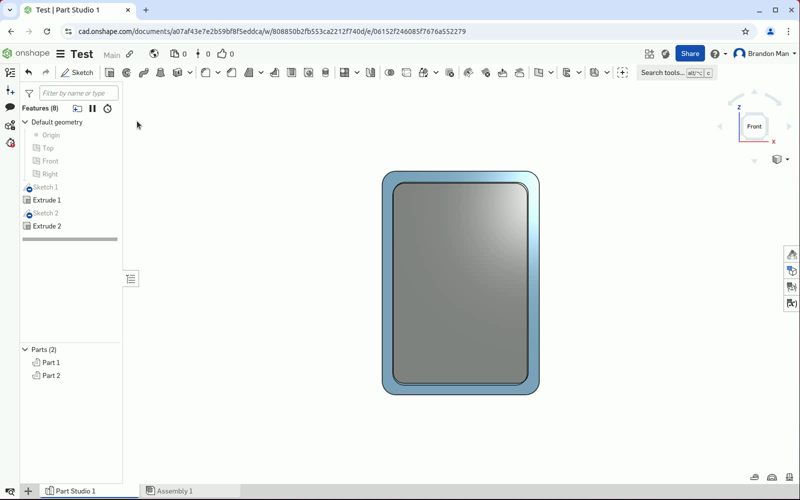
key(shift+h)
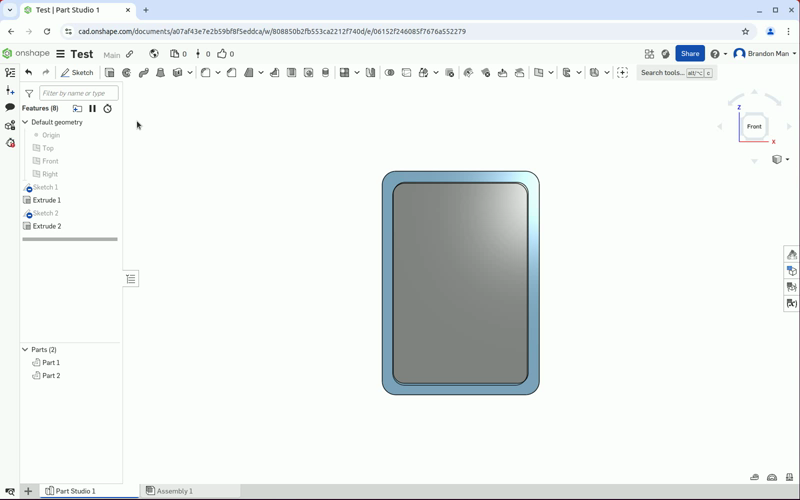
key(shift+h)
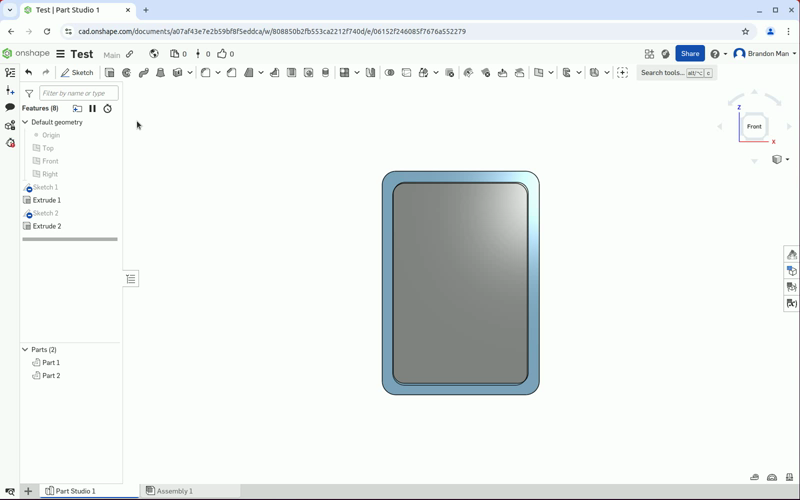
mouse_move(73, 189)
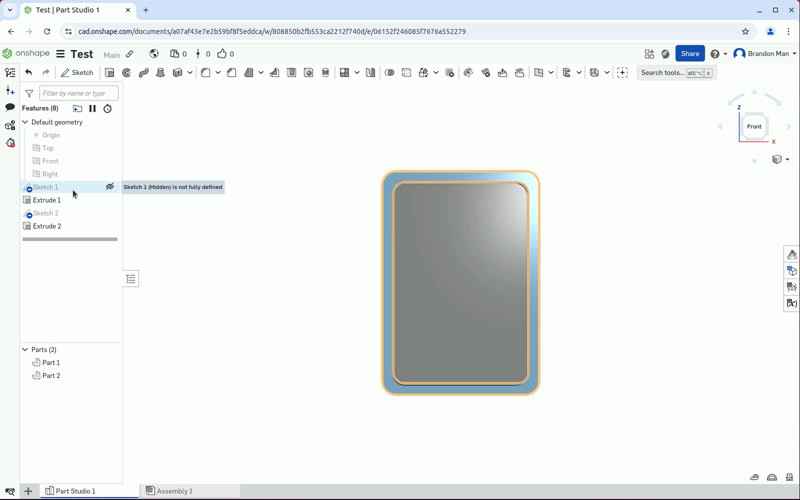
click(73, 189)
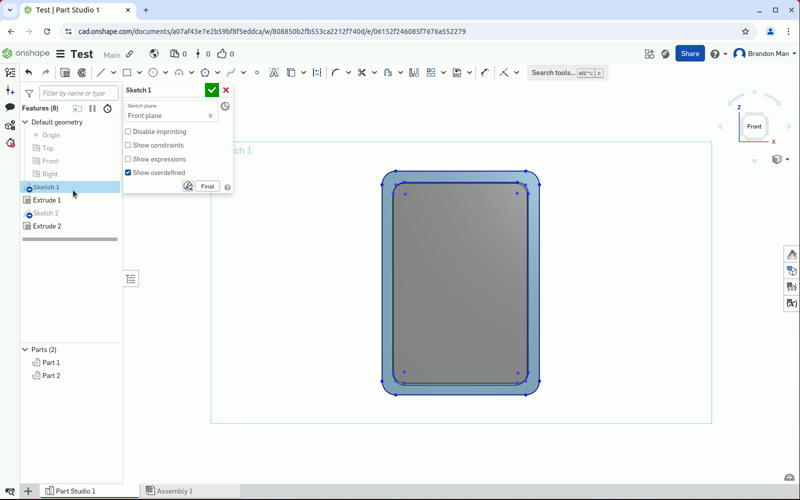
mouse_move(229, 92)
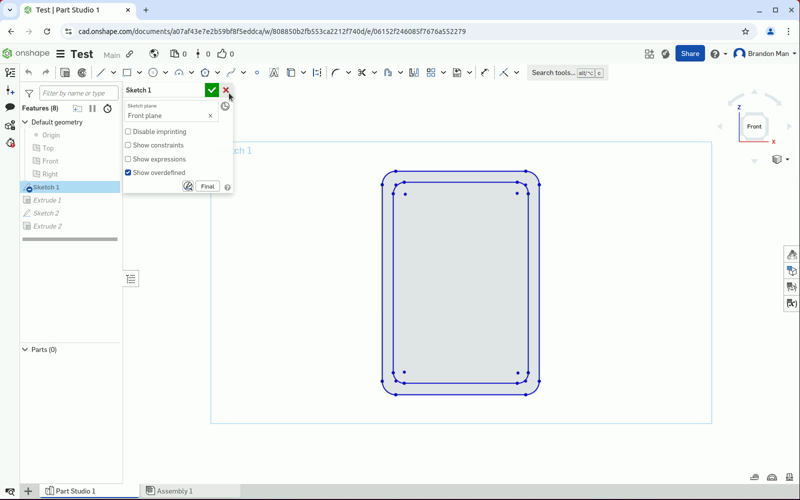
click(229, 92)
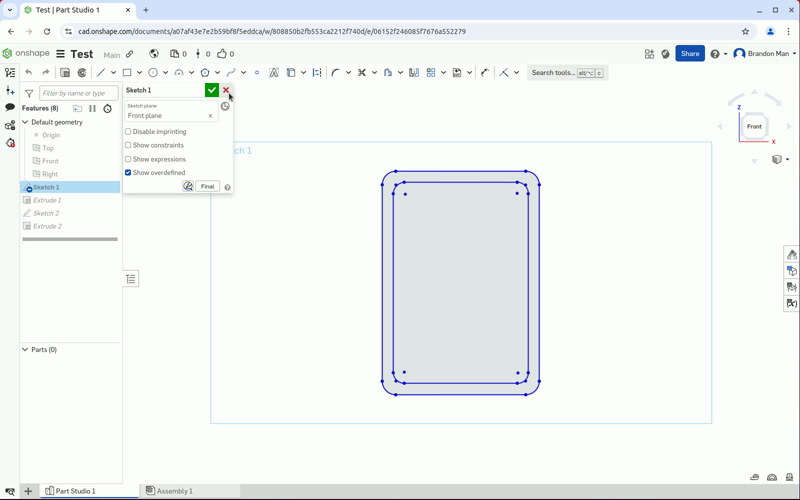
key(shift+s)
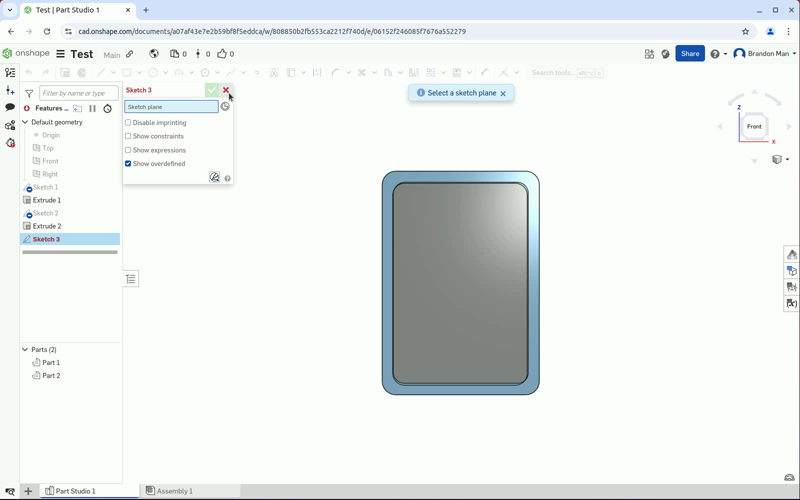
mouse_move(73, 163)
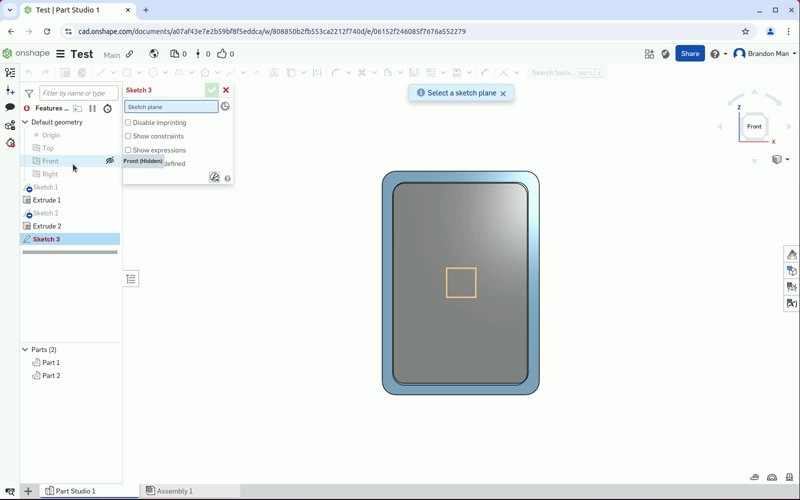
click(73, 163)
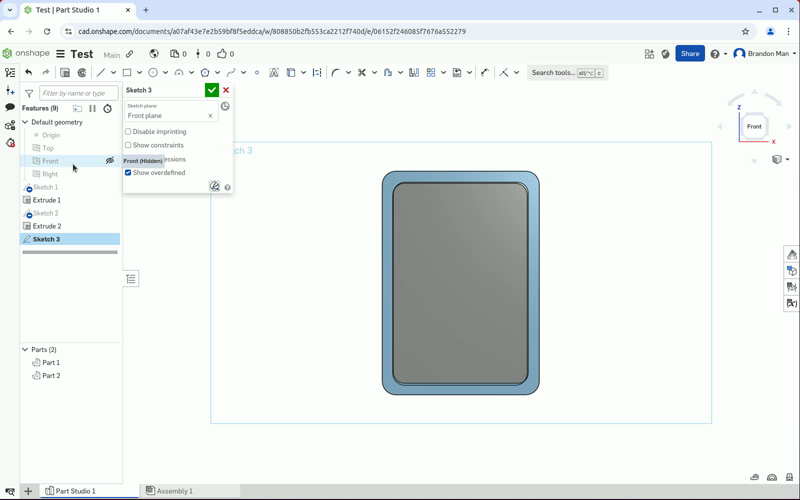
mouse_move(73, 352)
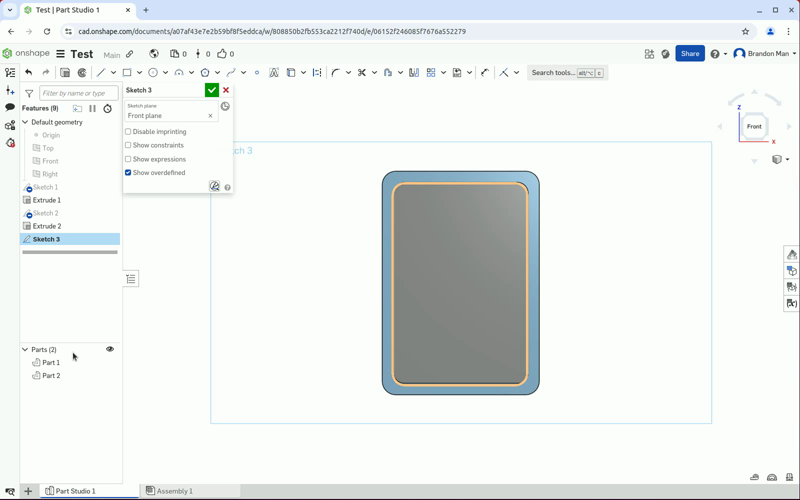
key(y)
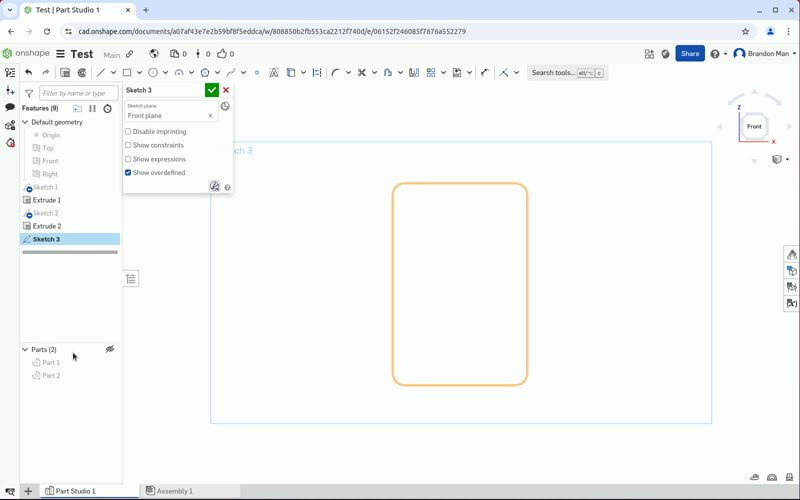
key(a)
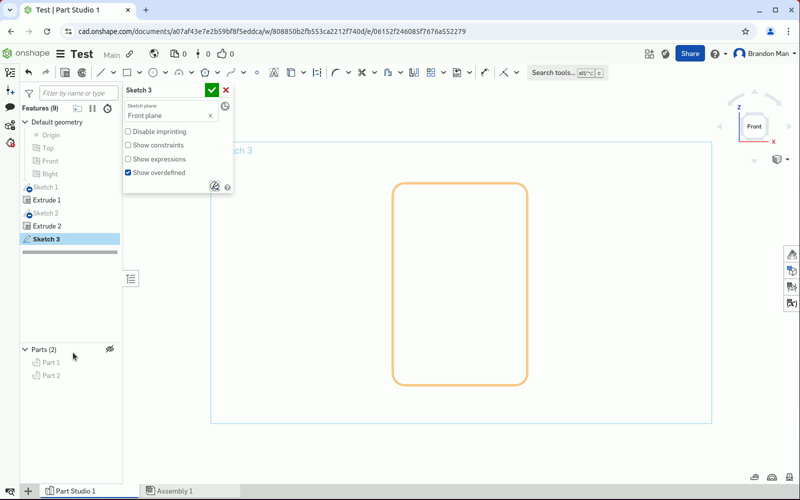
key_down(shift)
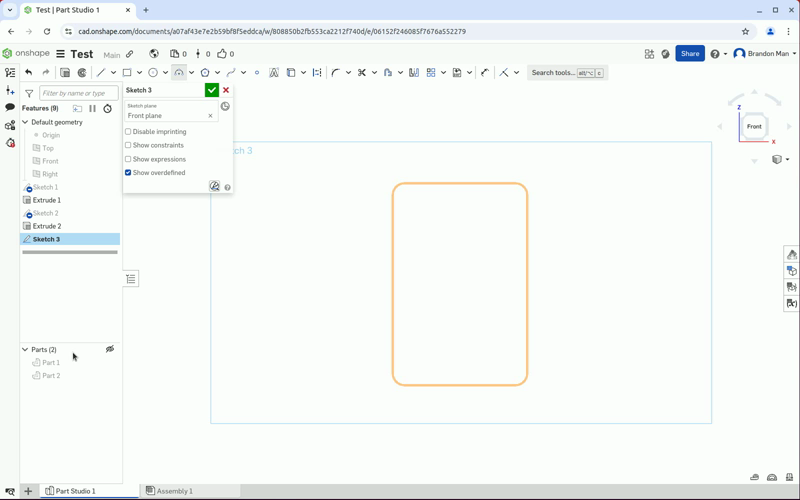
mouse_move(392, 373)
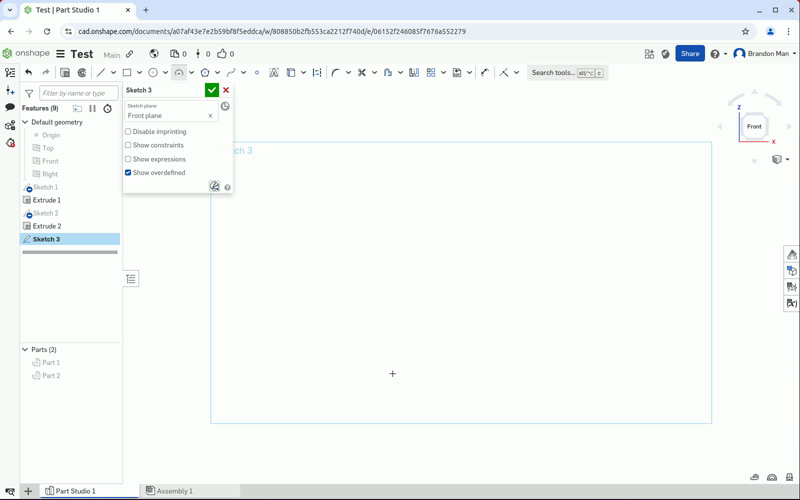
click(392, 373)
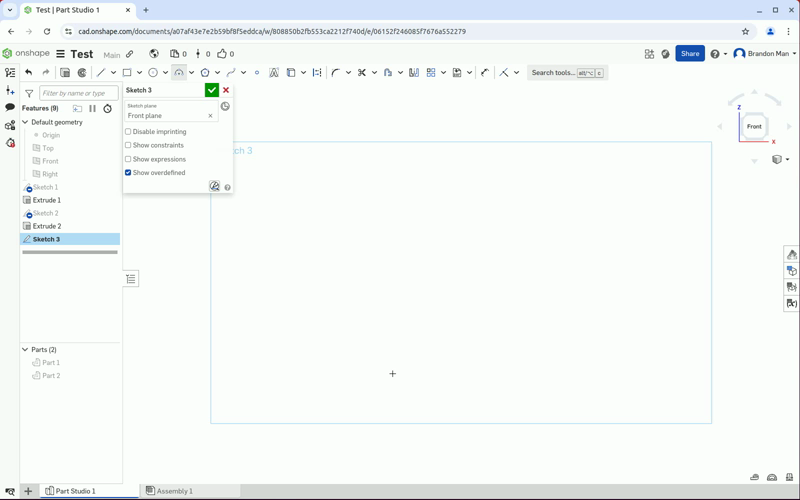
key_up(shift)
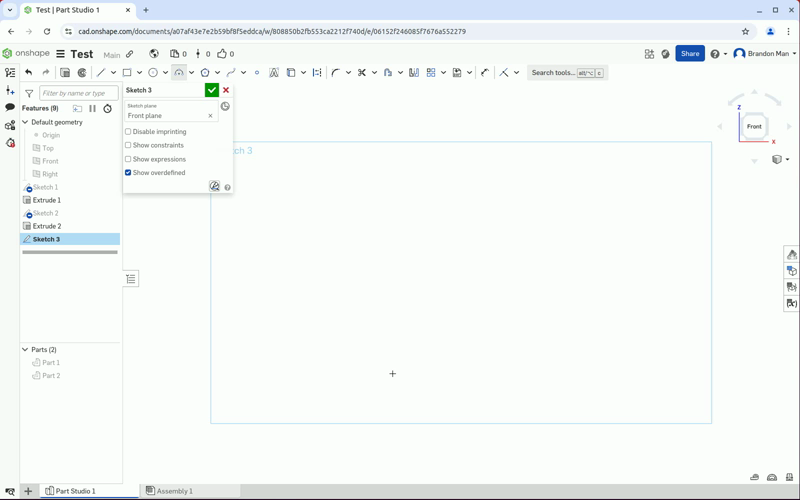
key_down(shift)
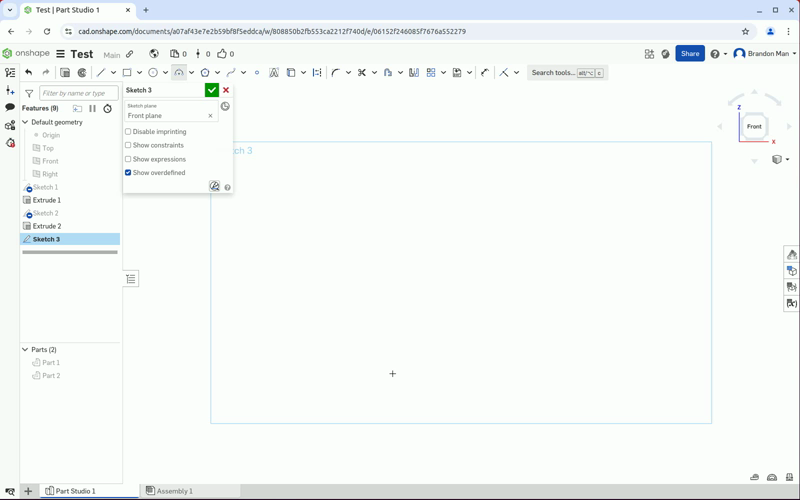
mouse_move(404, 385)
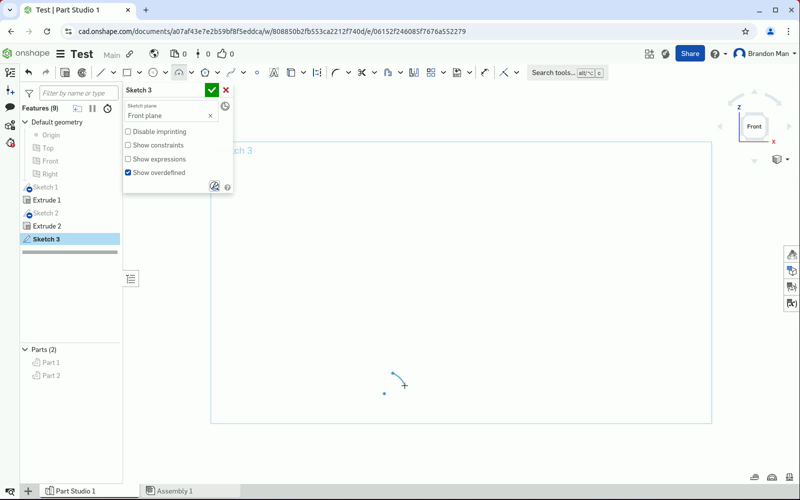
click(404, 385)
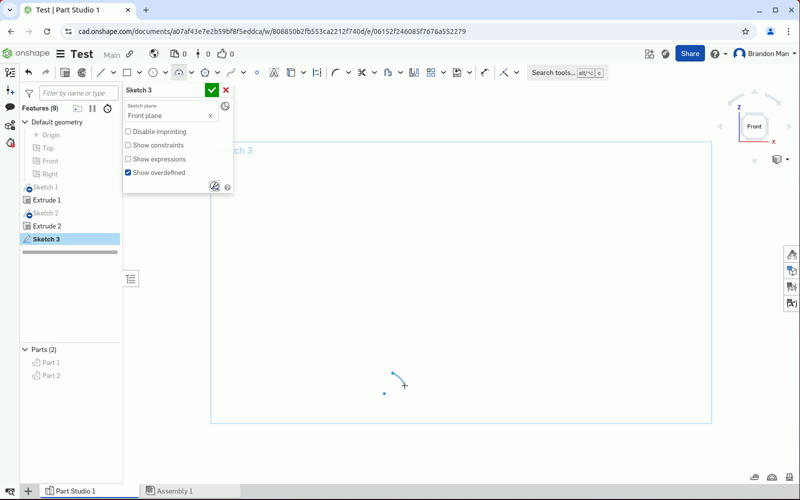
mouse_move(396, 381)
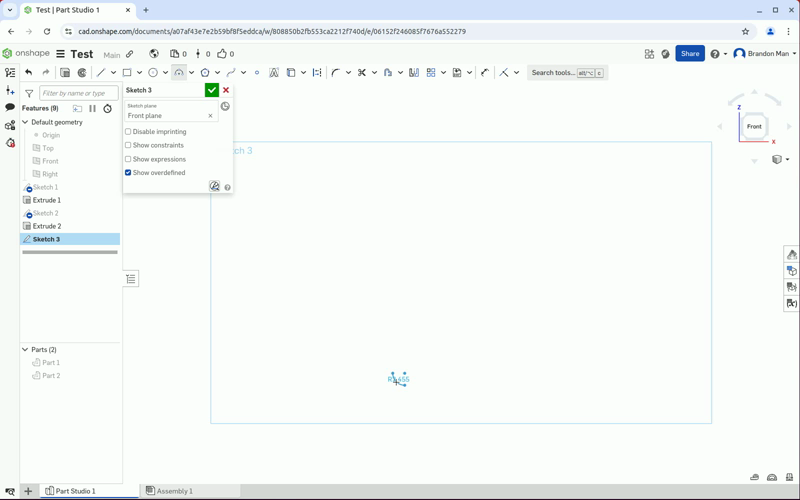
click(396, 381)
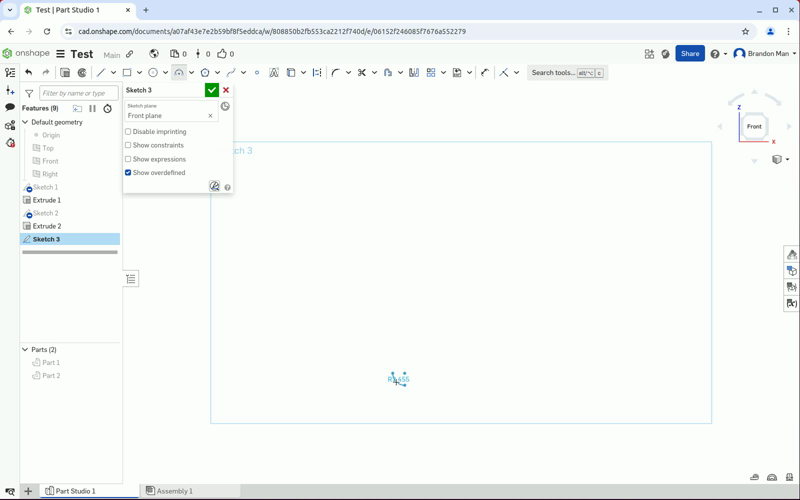
key_up(shift)
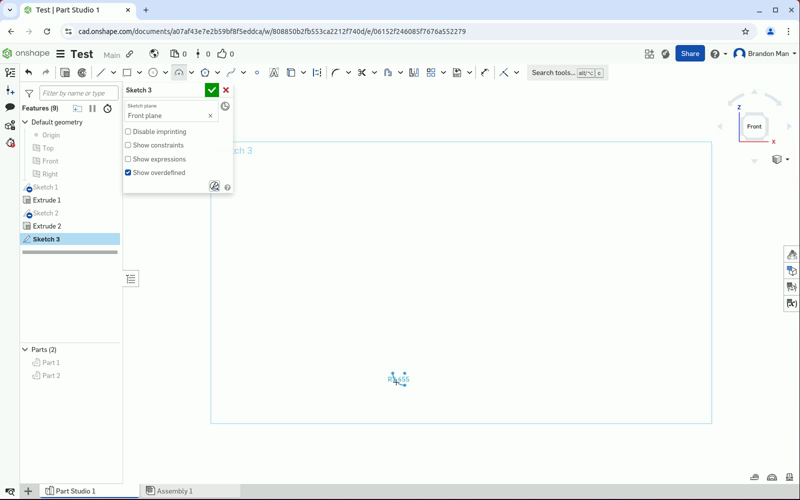
key(esc)
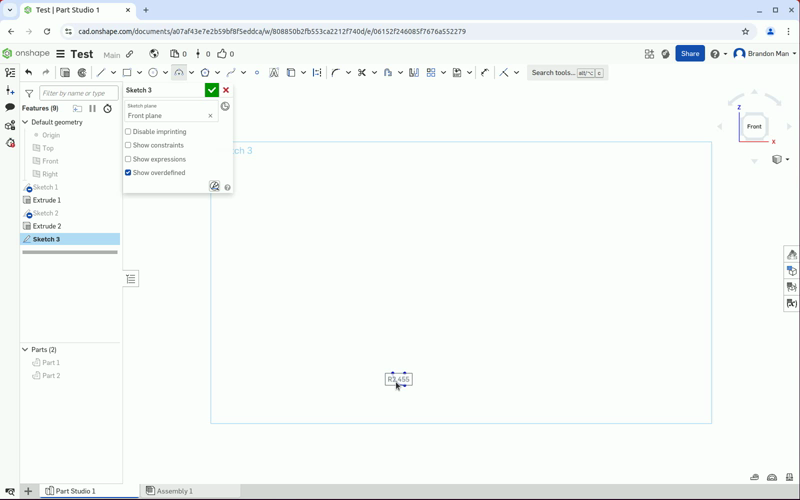
key(l)
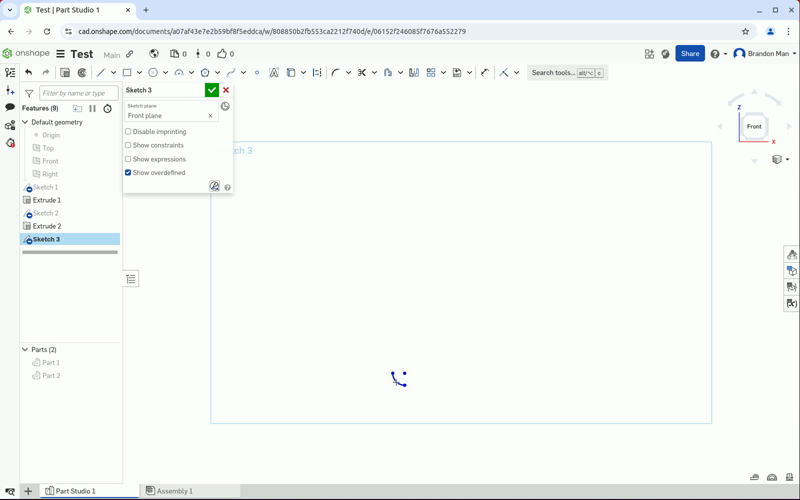
mouse_move(404, 385)
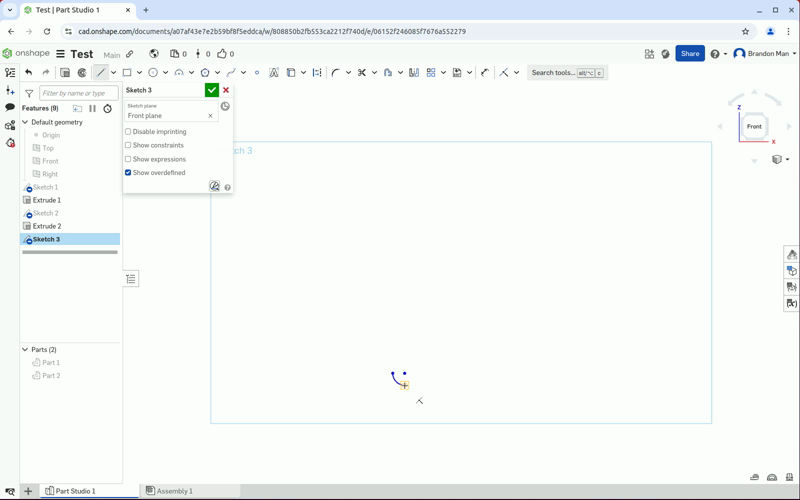
click(404, 385)
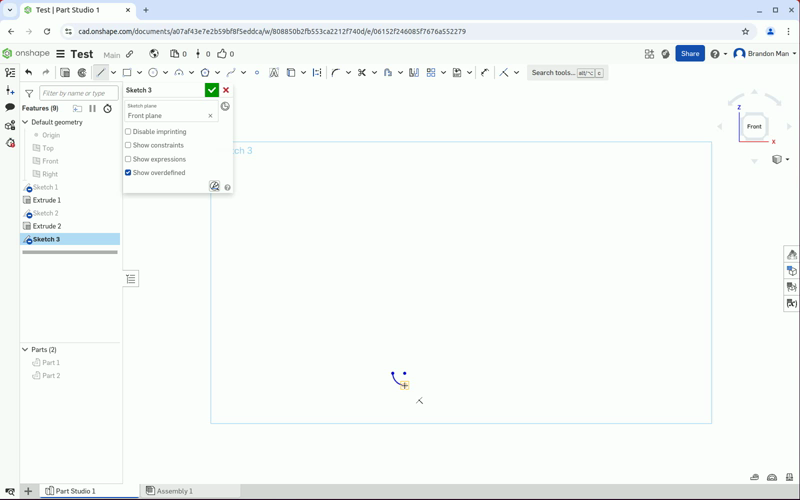
key_down(shift)
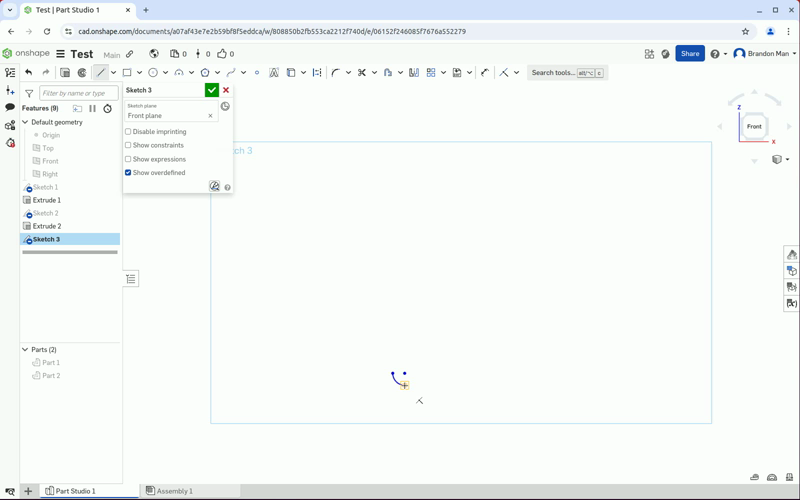
mouse_move(515, 385)
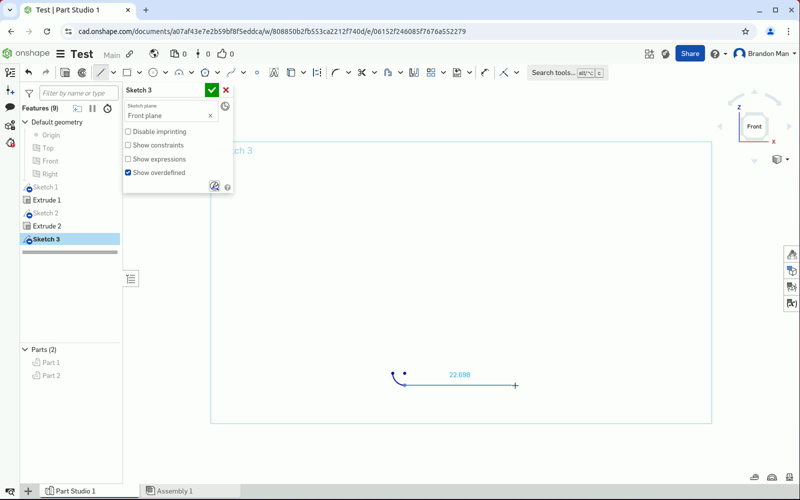
click(515, 385)
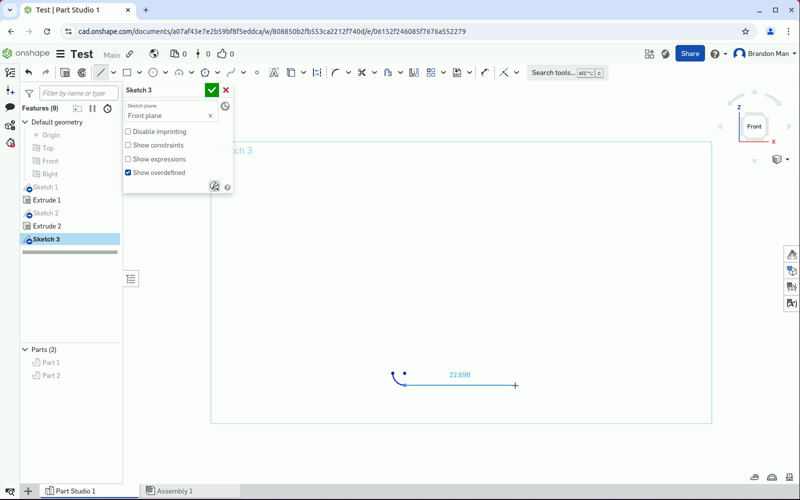
key_up(shift)
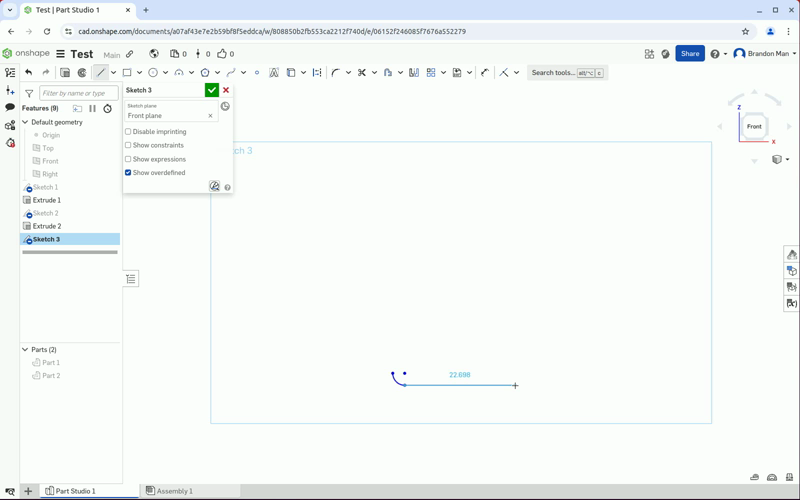
key(esc)
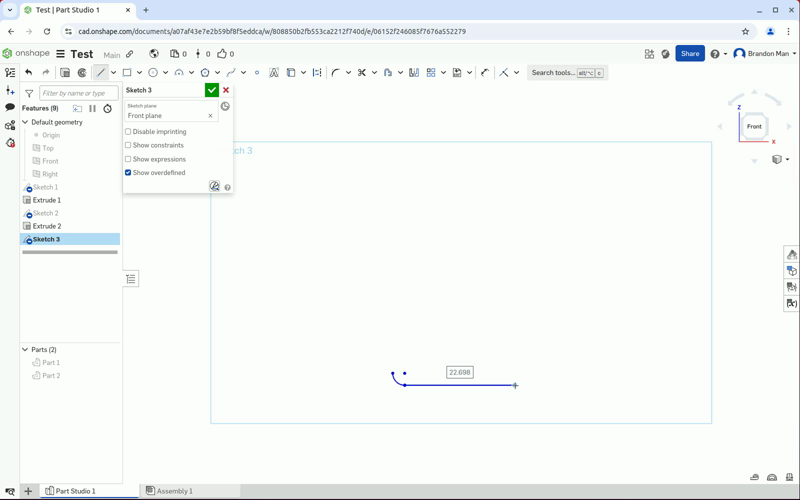
key(a)
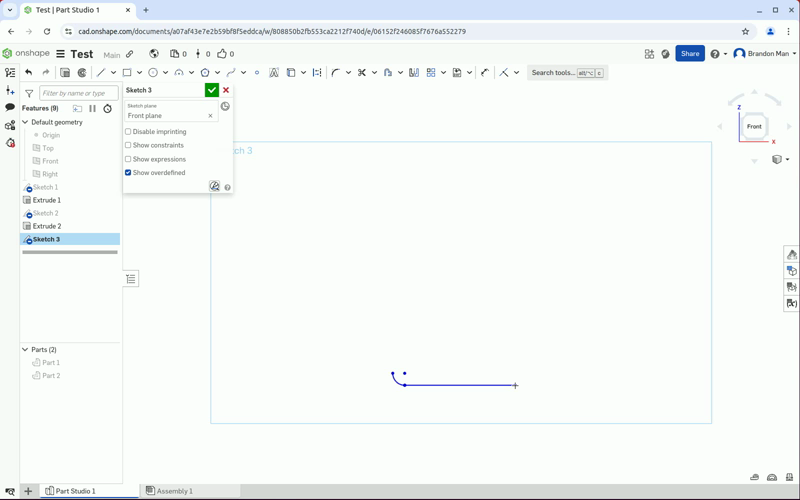
mouse_move(515, 385)
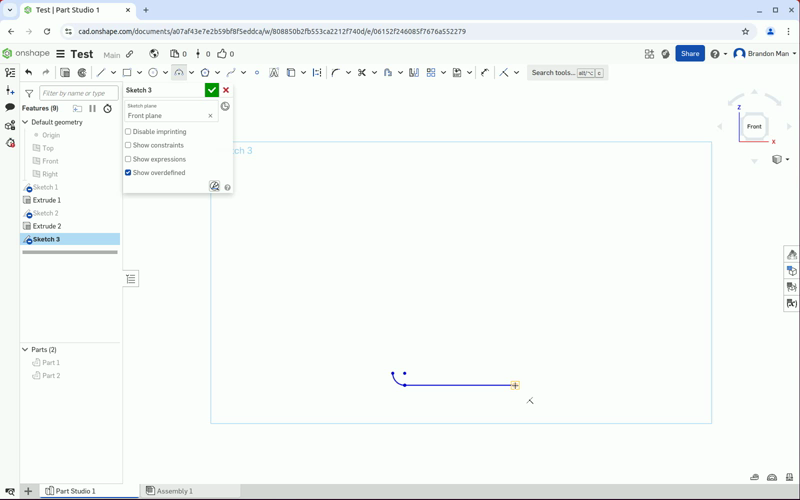
click(515, 385)
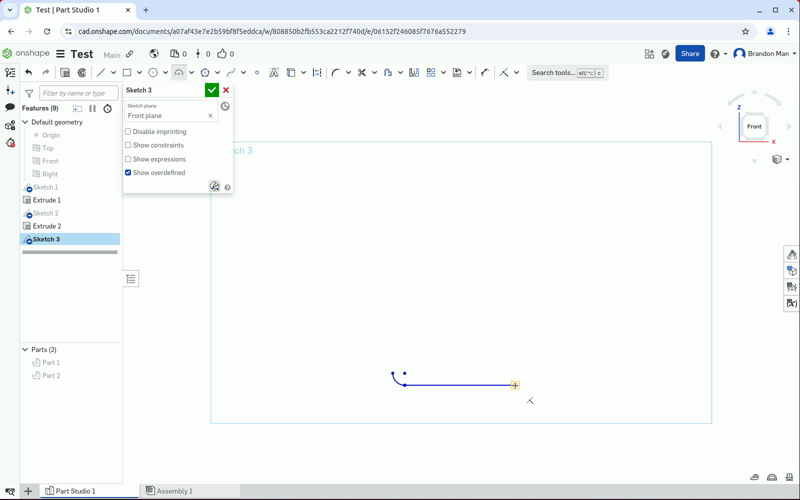
key_down(shift)
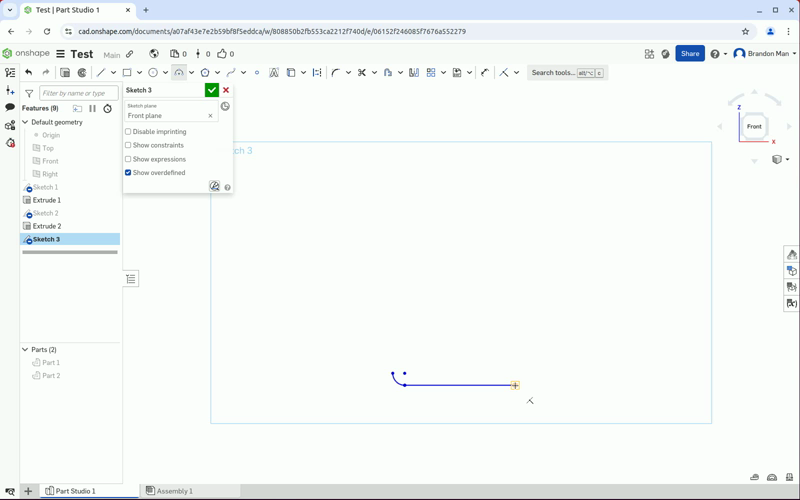
mouse_move(527, 373)
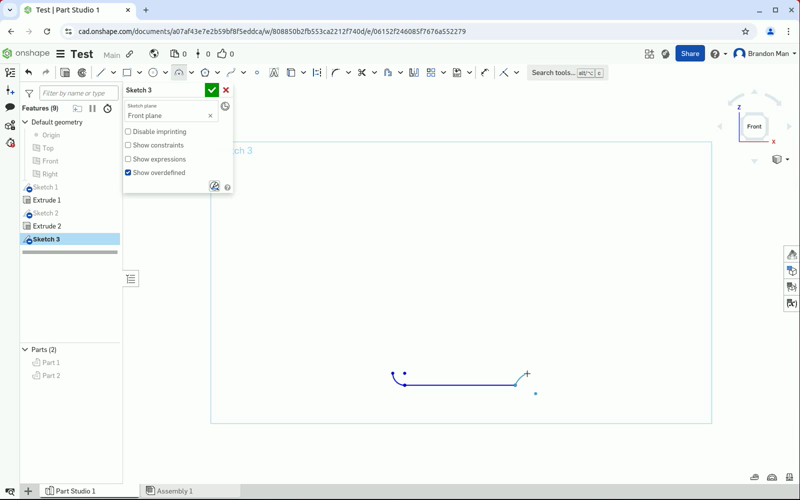
click(527, 373)
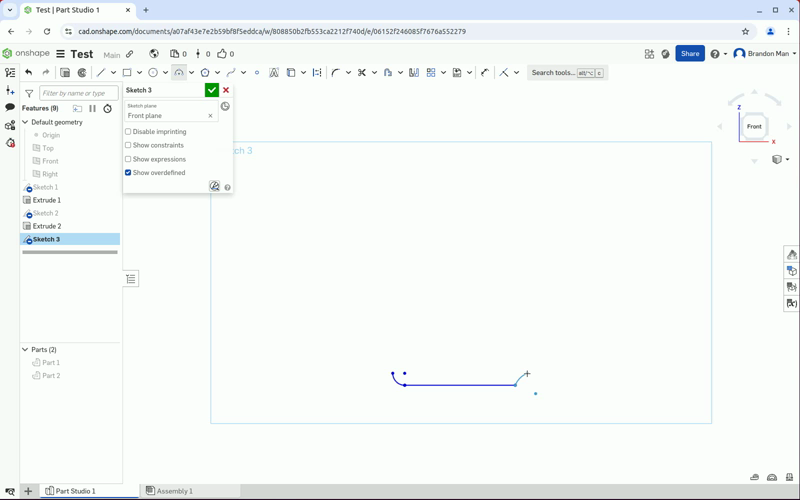
mouse_move(523, 381)
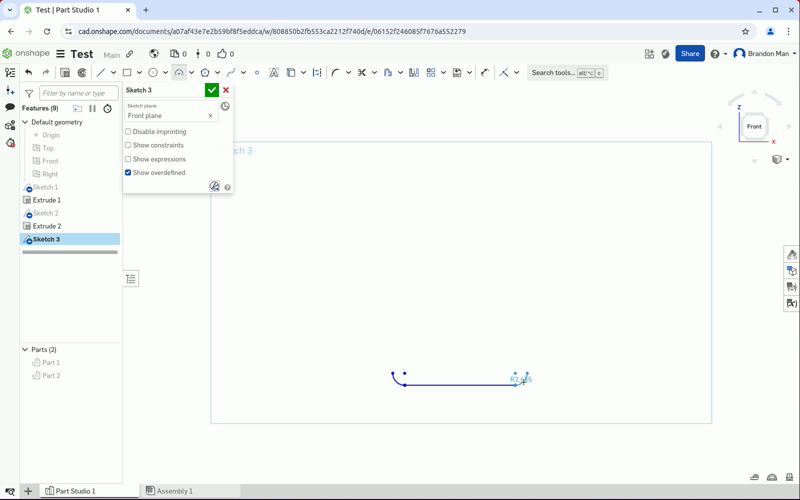
click(523, 381)
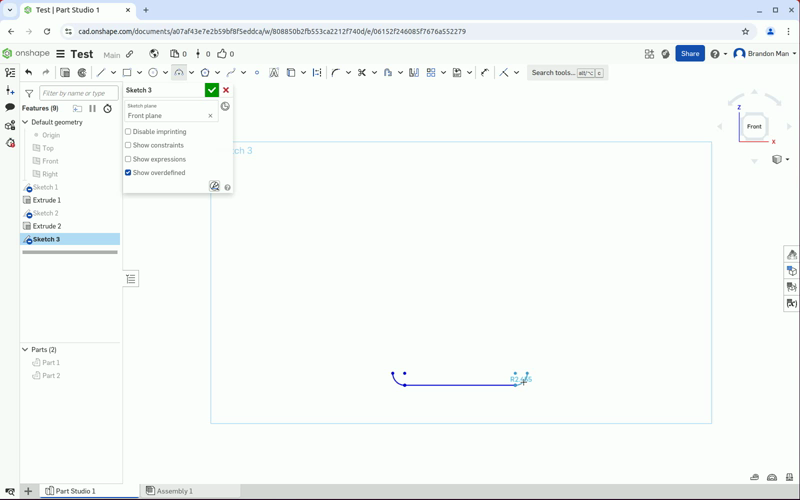
key_up(shift)
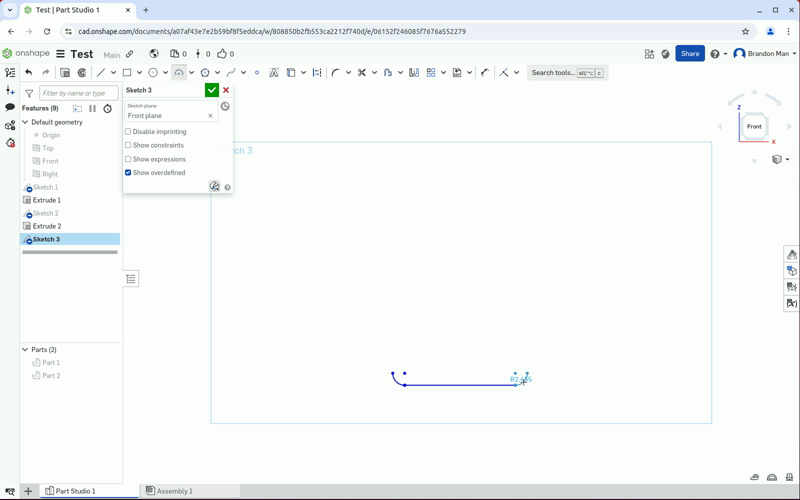
key(esc)
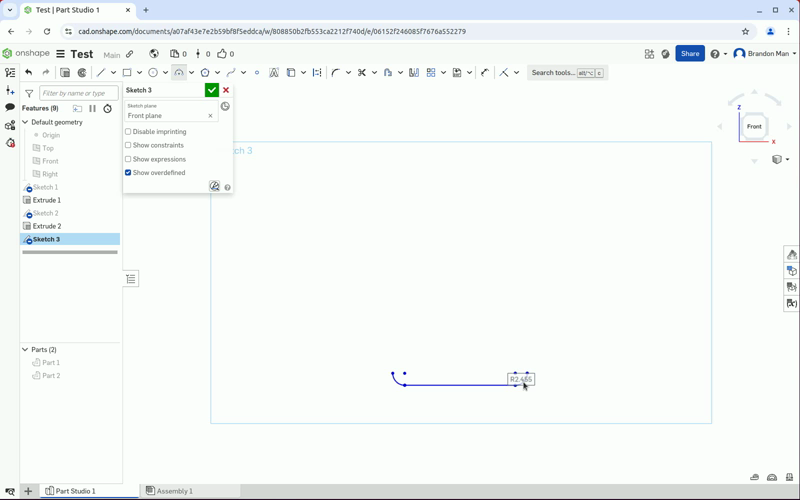
key(l)
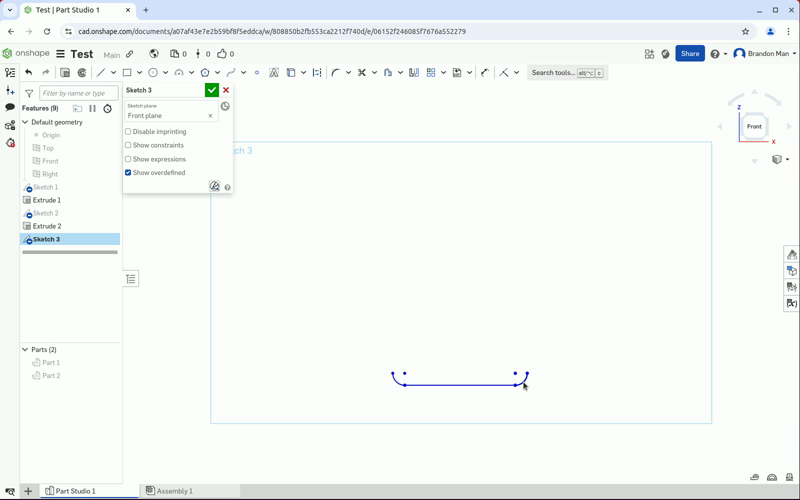
mouse_move(527, 373)
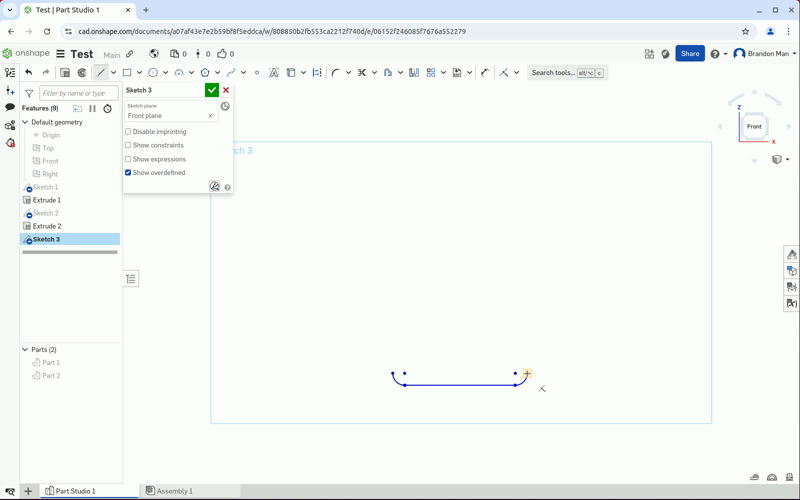
click(527, 373)
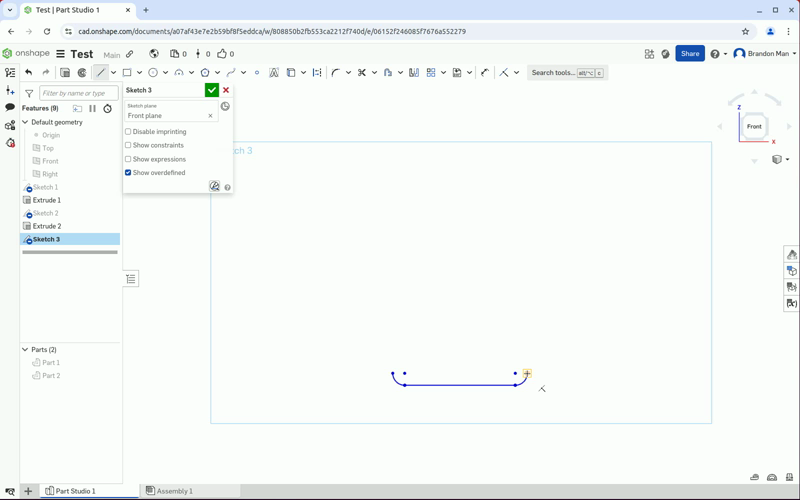
key_down(shift)
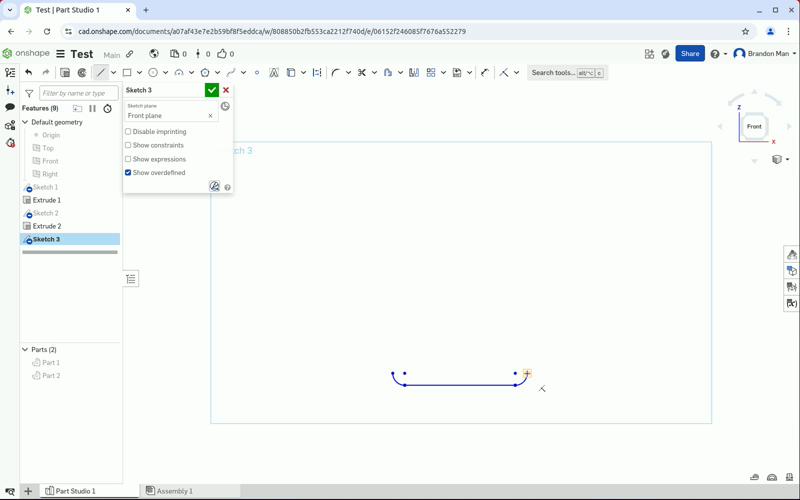
mouse_move(527, 195)
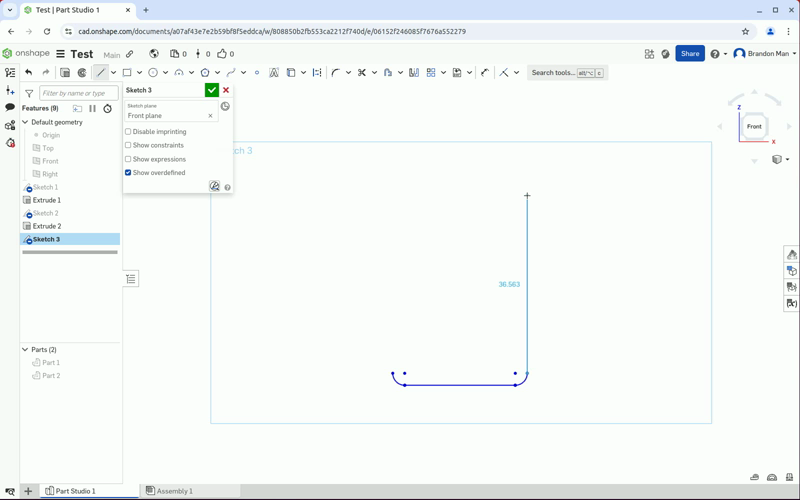
click(527, 195)
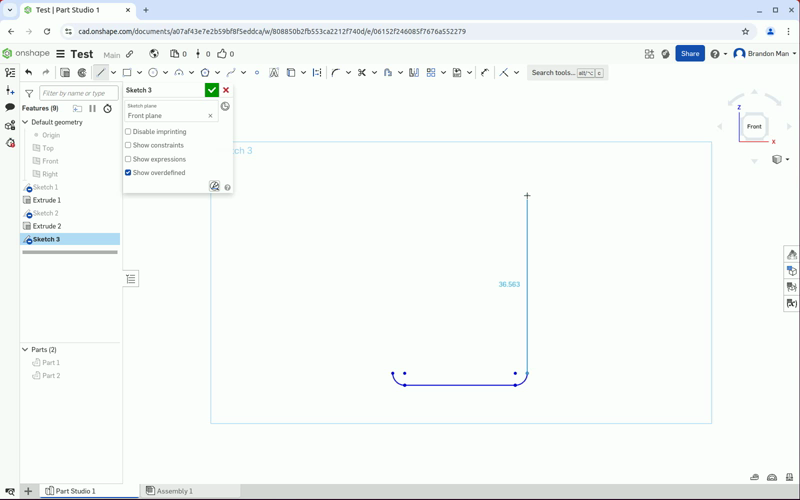
key_up(shift)
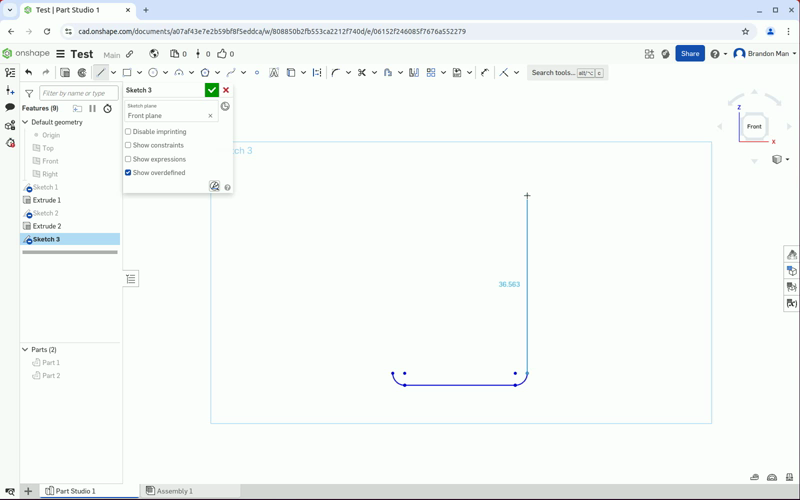
key(esc)
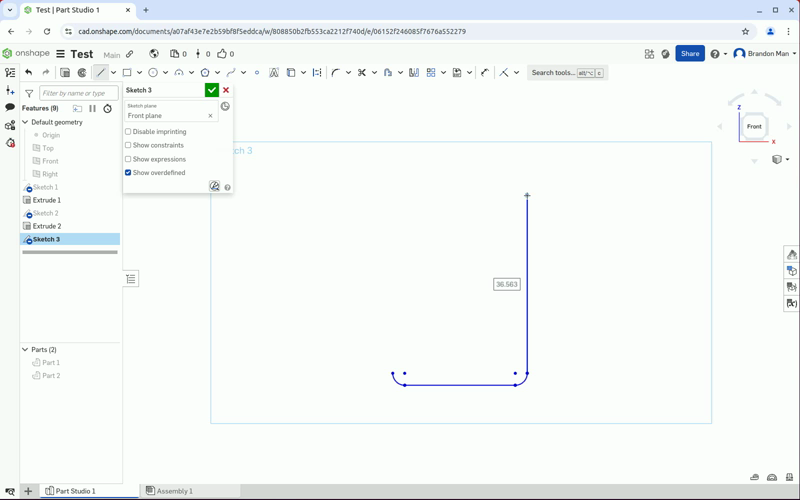
key(a)
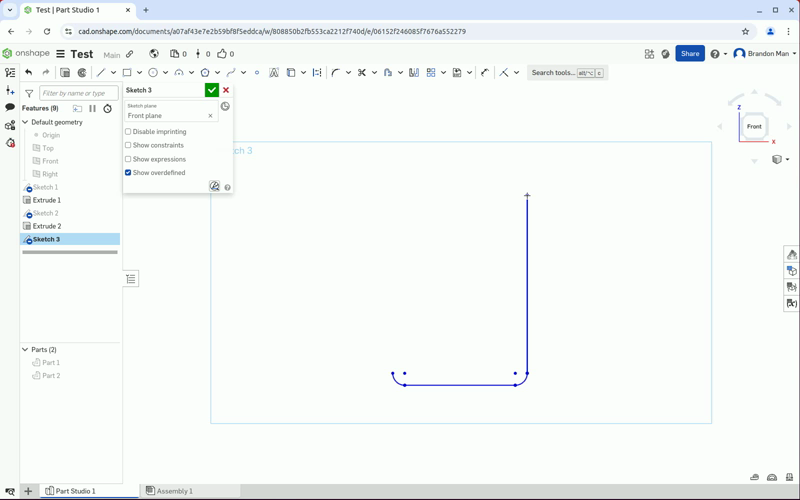
mouse_move(527, 195)
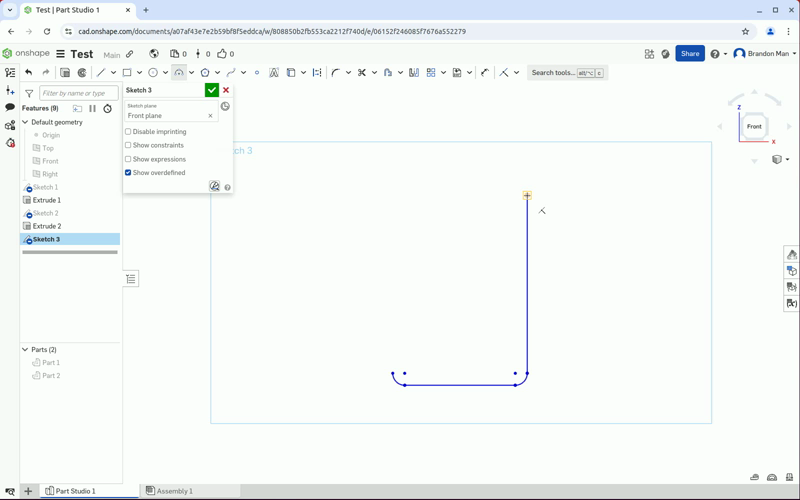
click(527, 195)
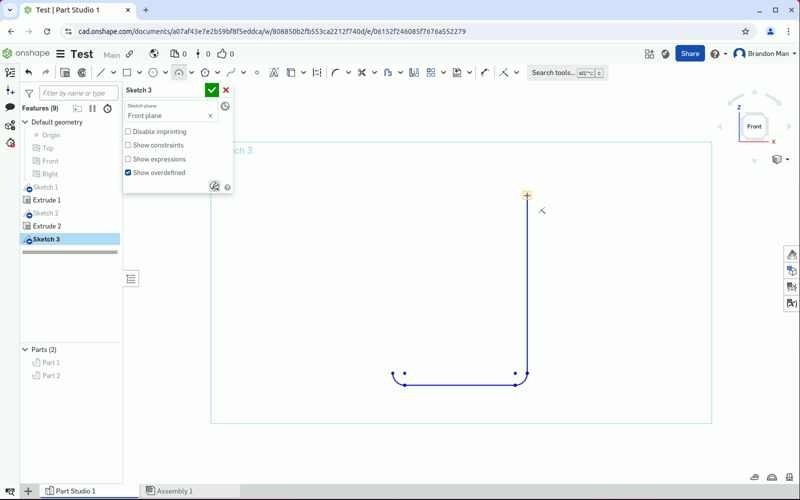
key_down(shift)
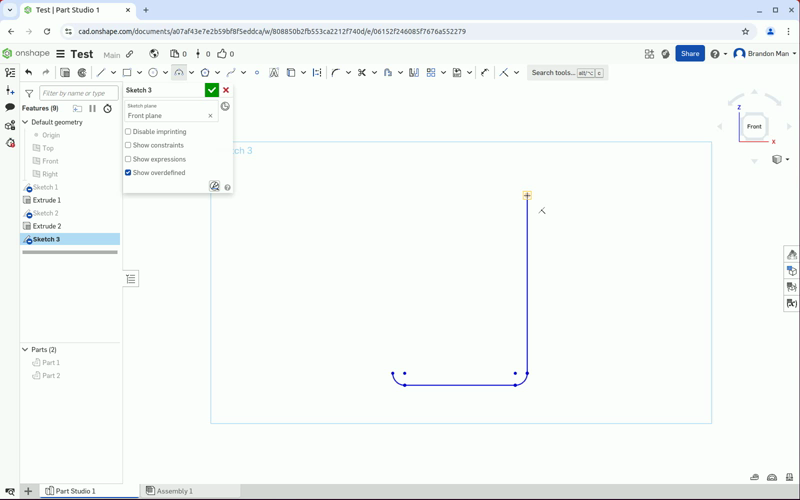
mouse_move(515, 183)
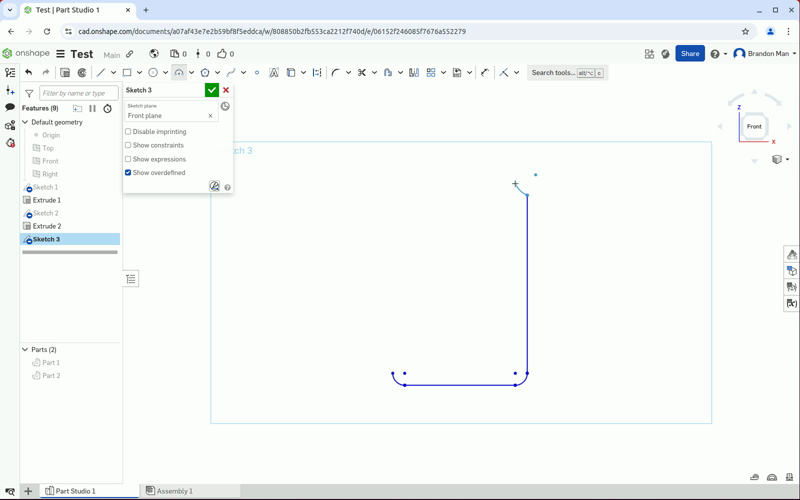
click(515, 183)
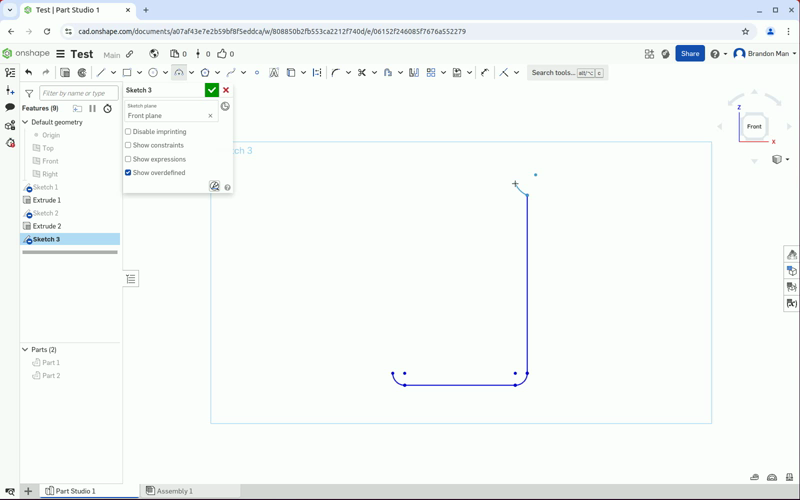
mouse_move(523, 186)
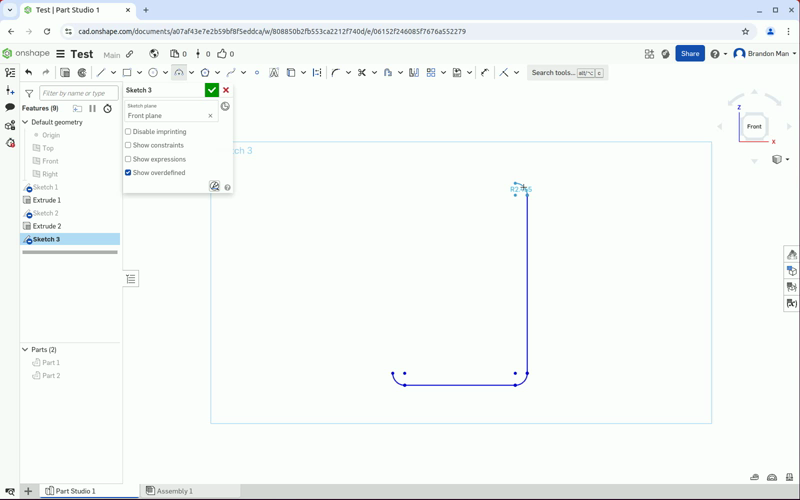
click(523, 186)
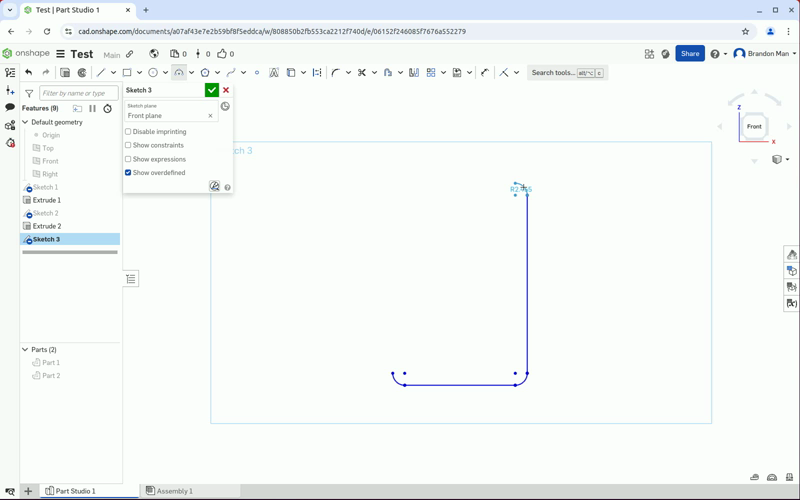
key_up(shift)
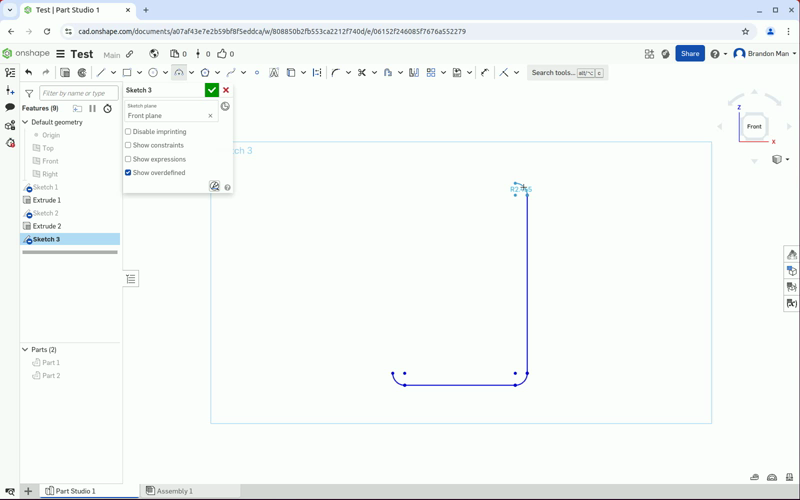
key(esc)
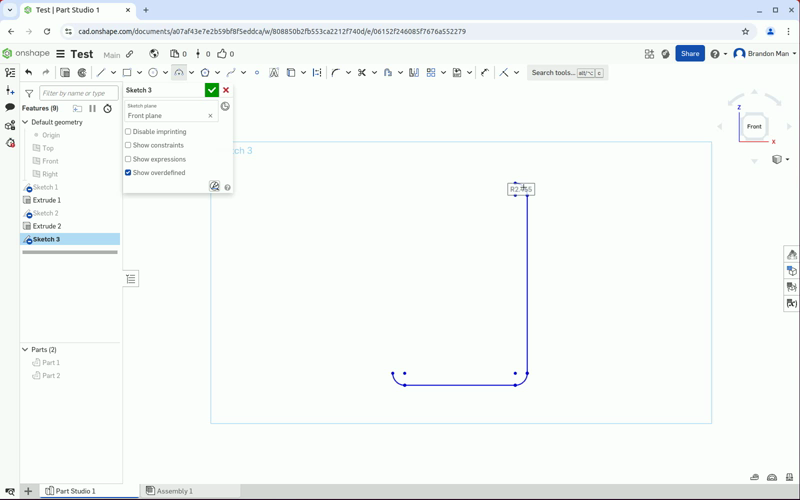
key(l)
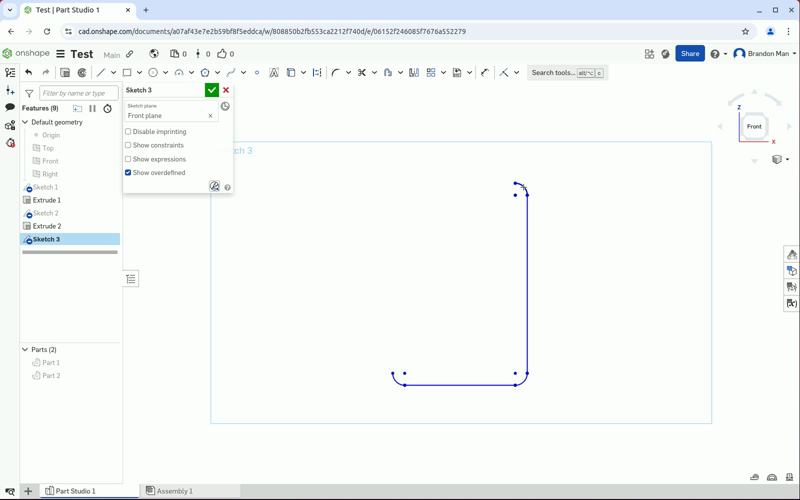
mouse_move(515, 183)
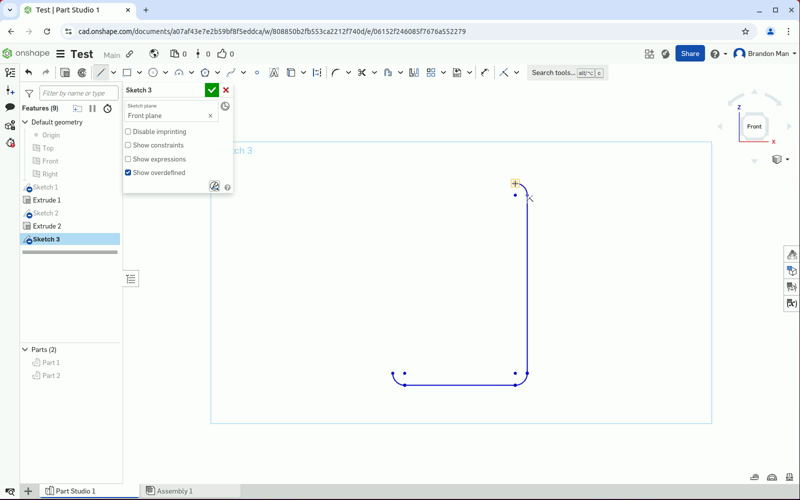
click(515, 183)
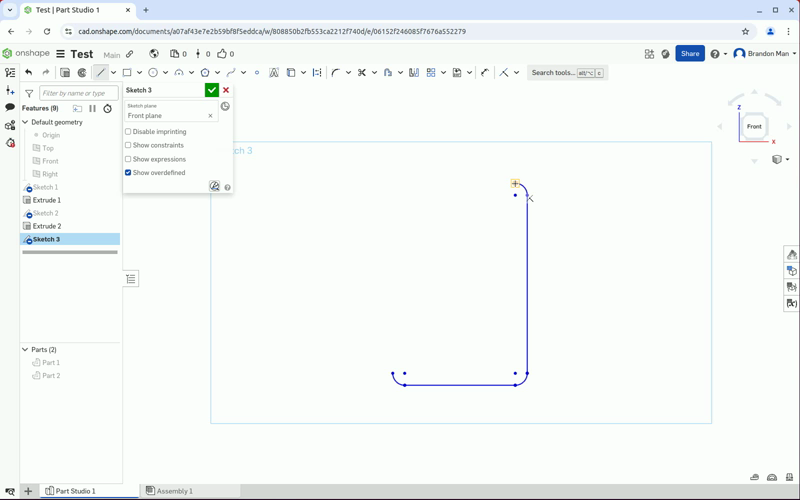
key_down(shift)
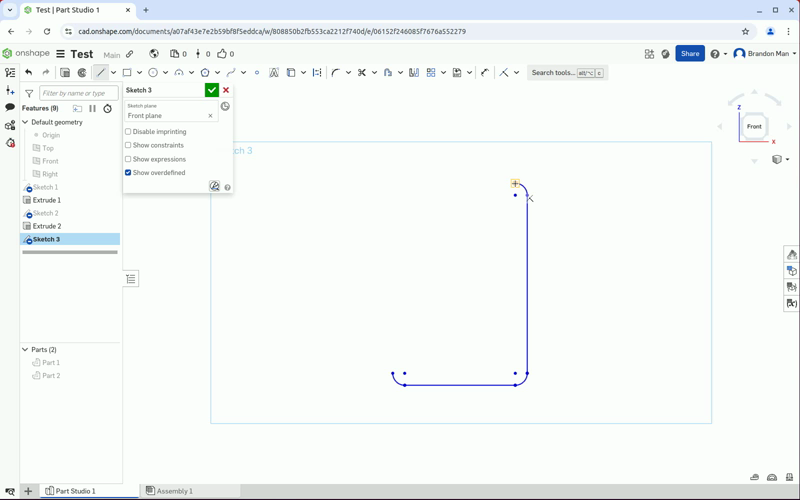
mouse_move(404, 183)
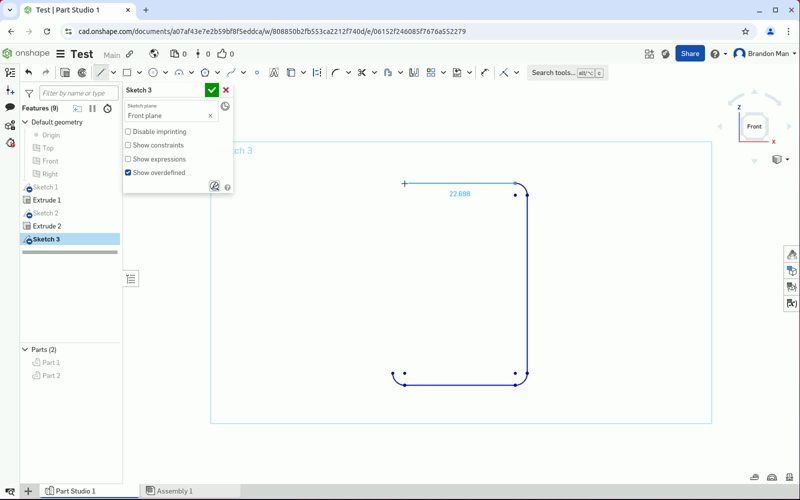
click(404, 183)
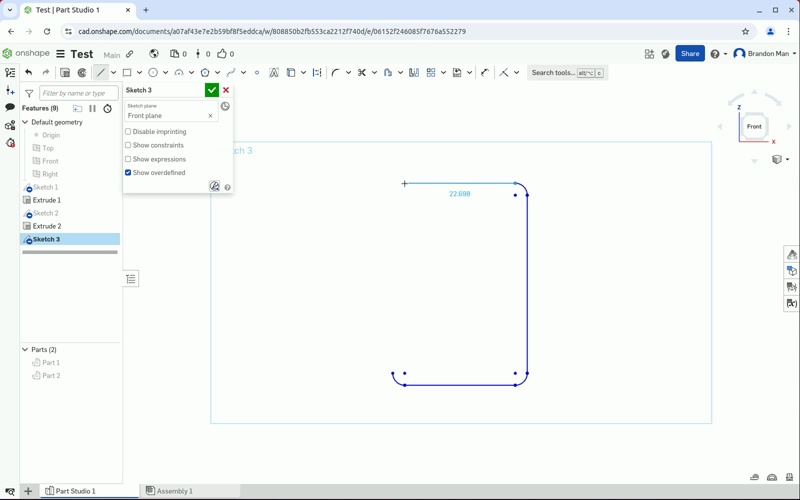
key_up(shift)
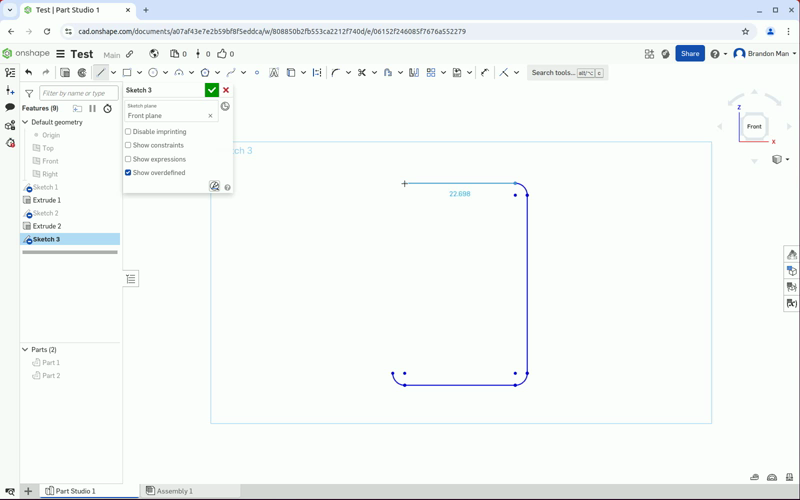
key(esc)
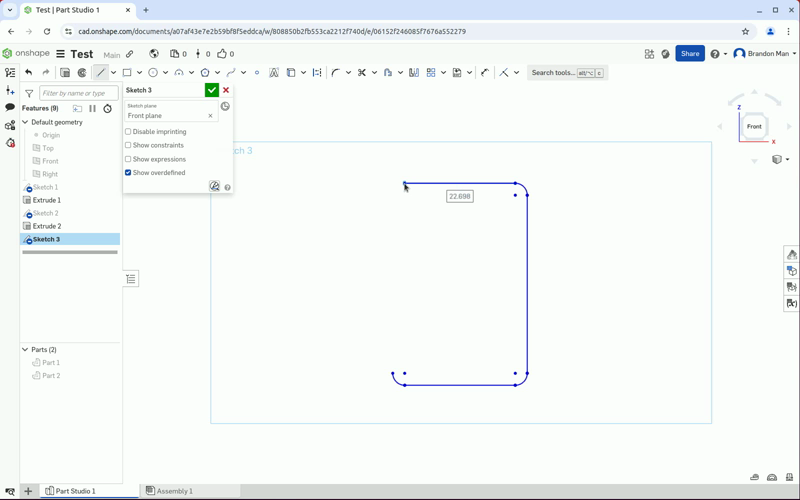
key(a)
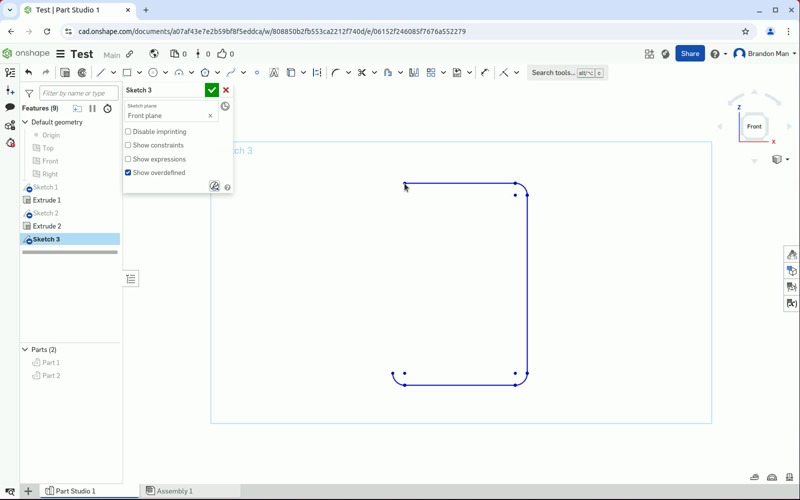
mouse_move(404, 183)
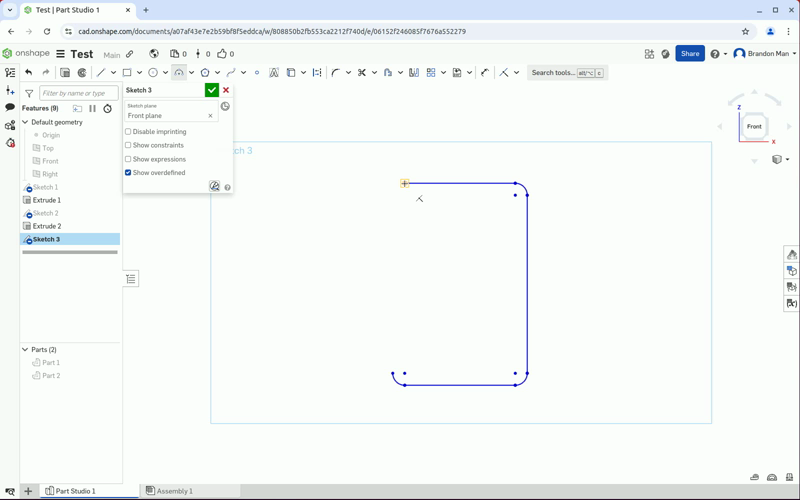
click(404, 183)
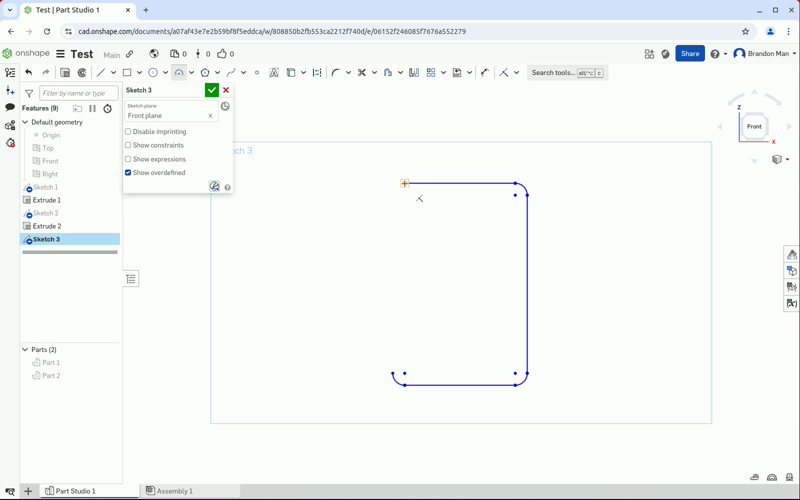
key_down(shift)
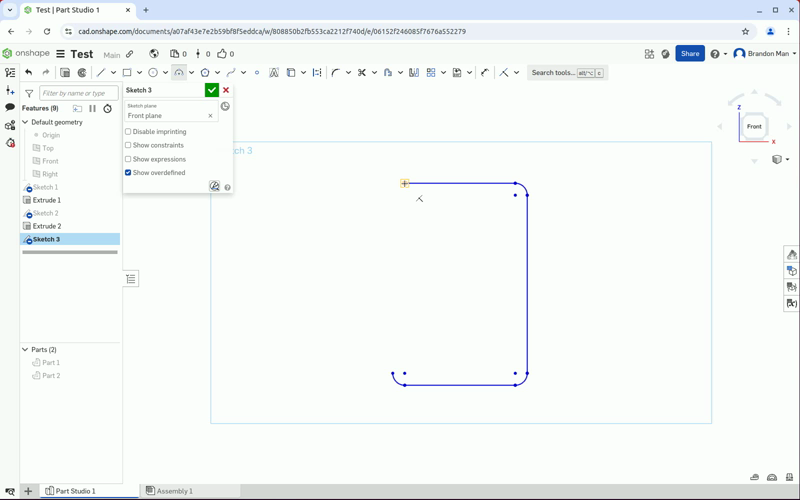
mouse_move(392, 195)
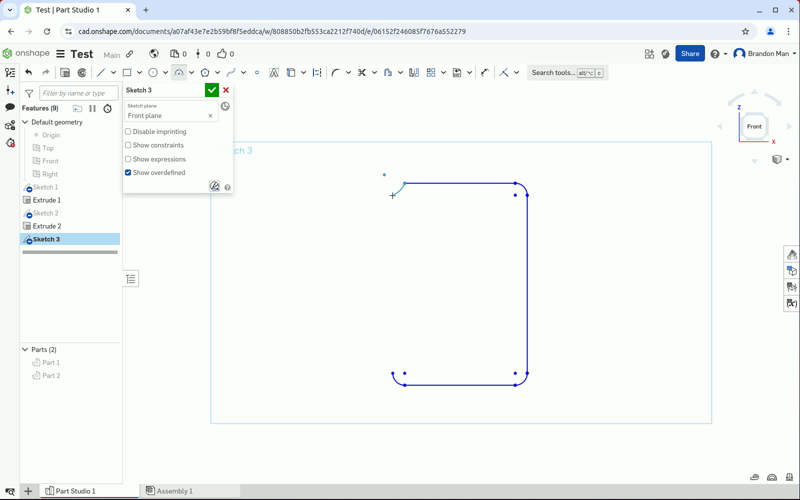
click(392, 195)
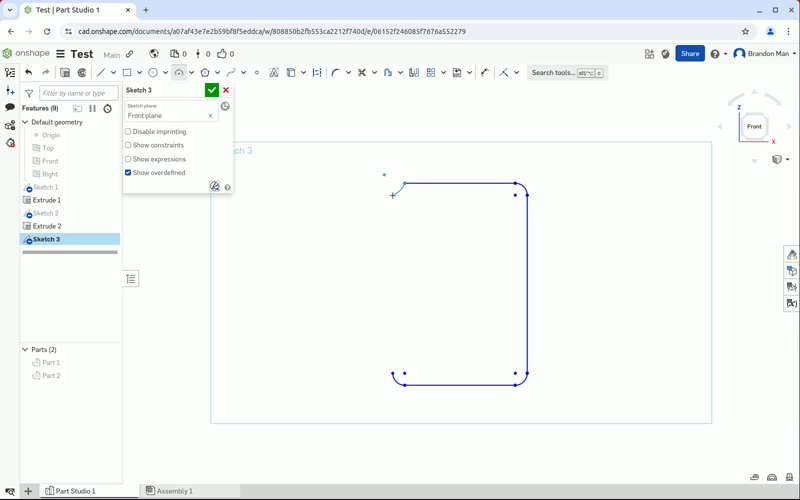
mouse_move(396, 186)
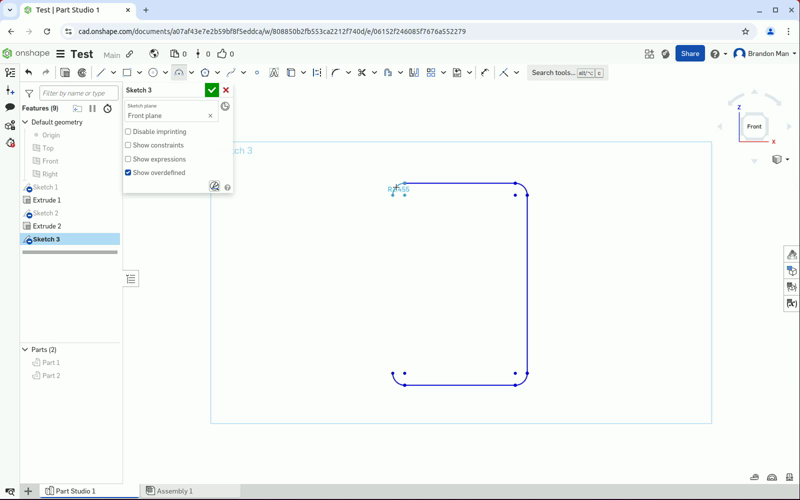
click(396, 186)
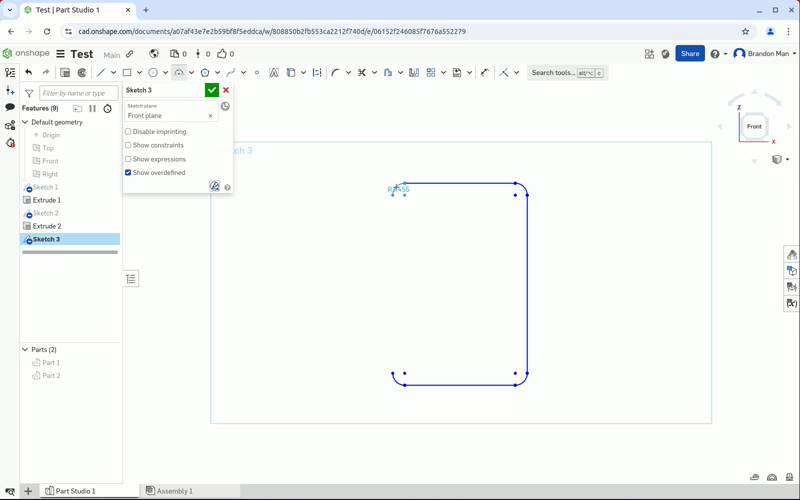
key_up(shift)
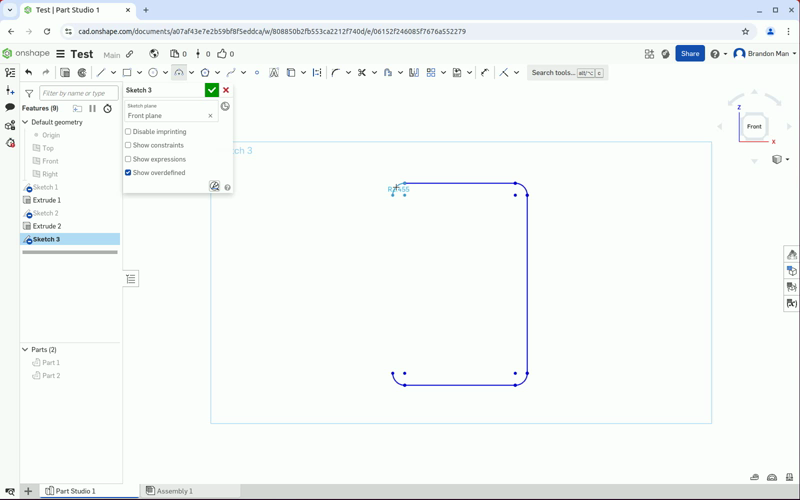
key(esc)
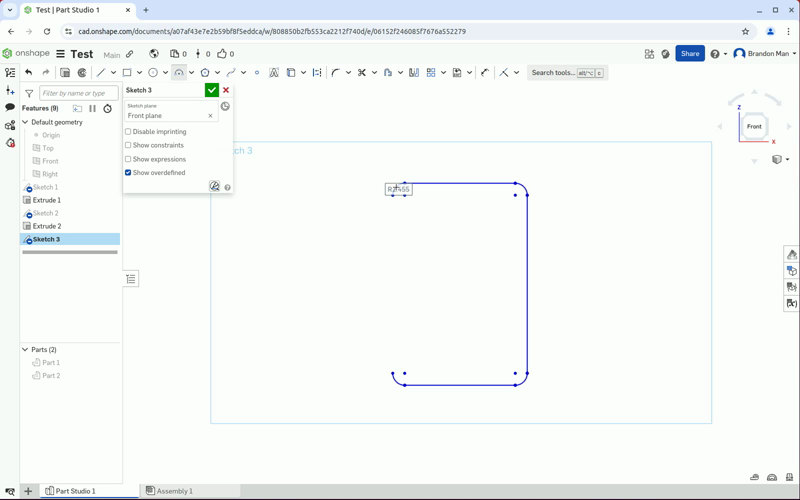
key(l)
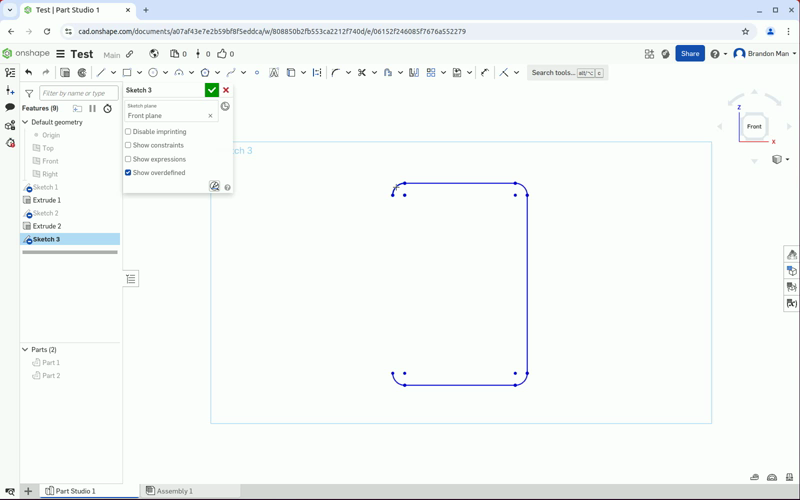
mouse_move(392, 195)
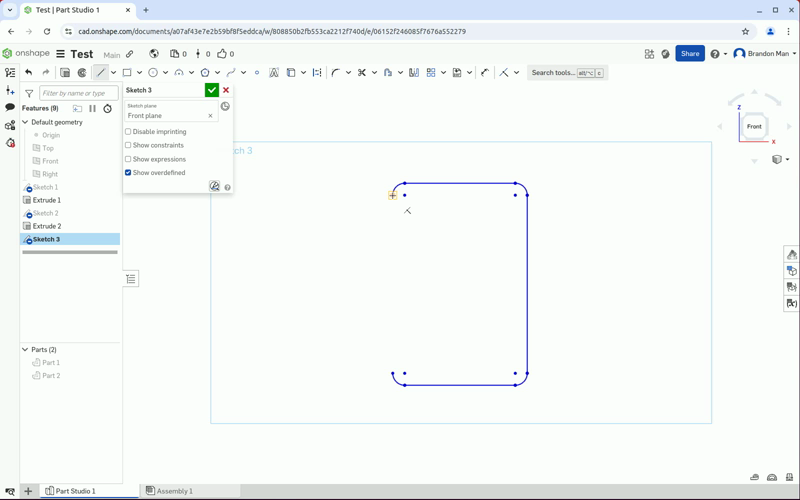
click(392, 195)
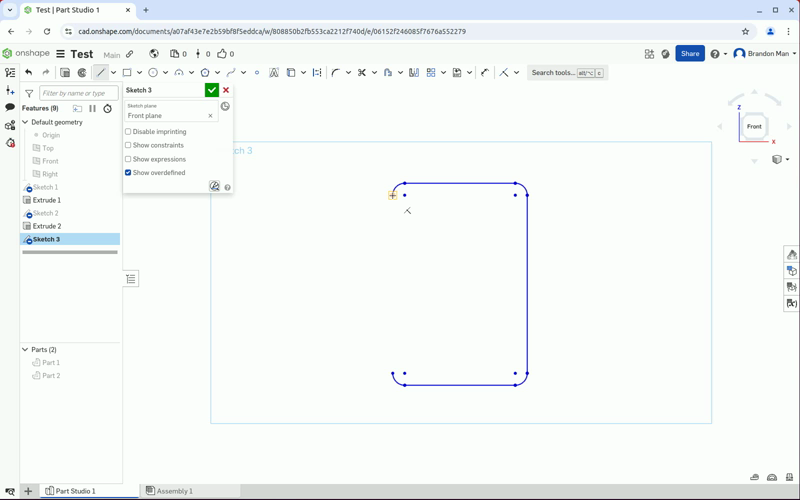
key_down(shift)
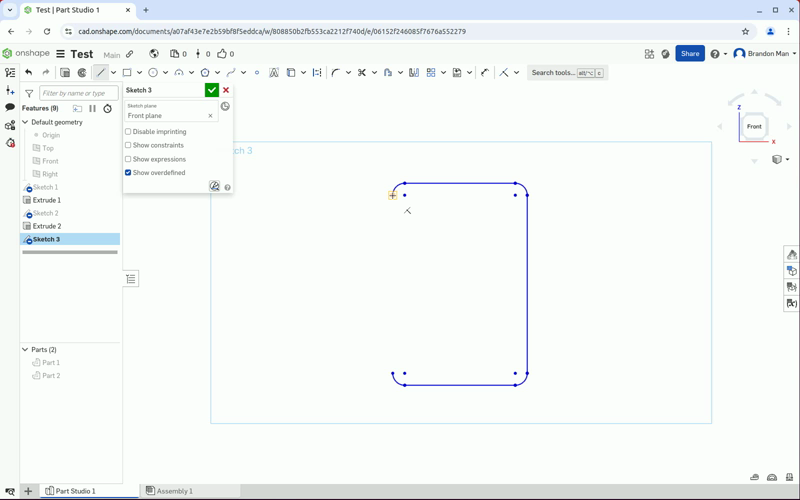
mouse_move(392, 373)
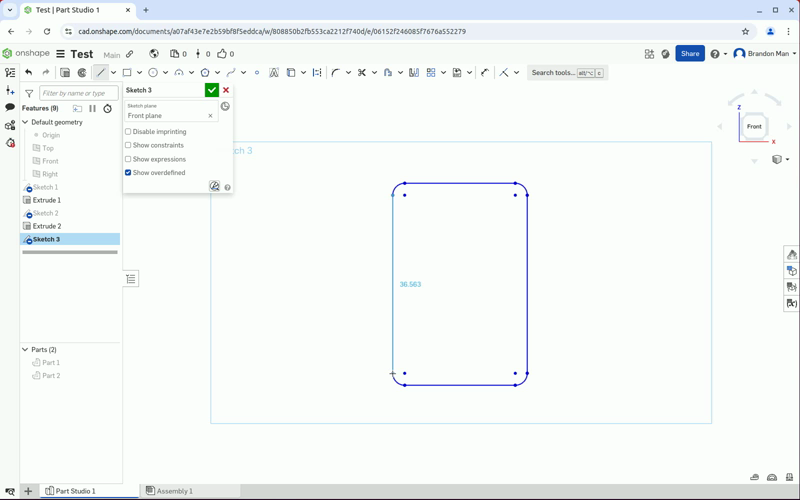
key_up(shift)
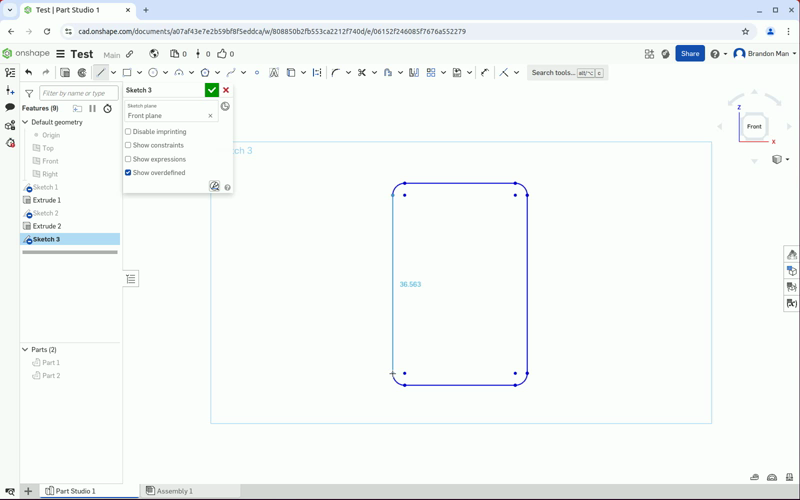
click(392, 373)
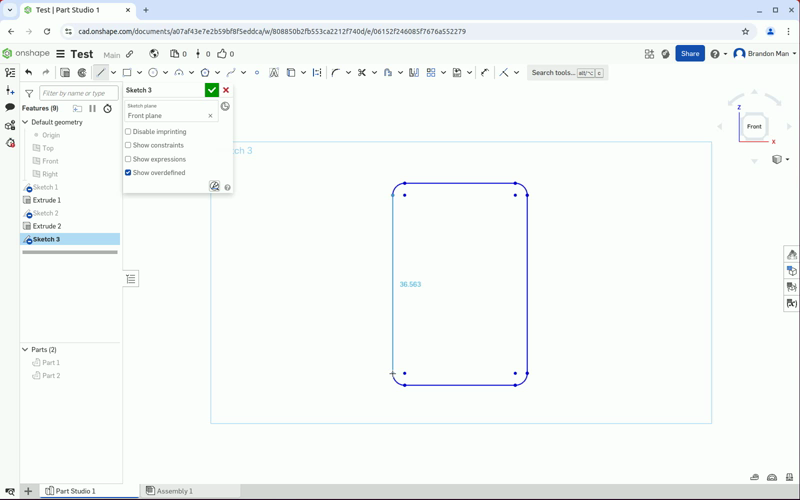
key(esc)
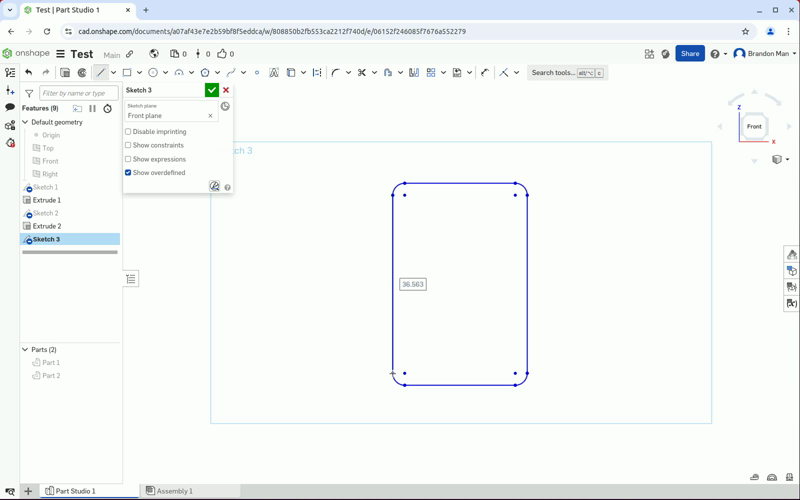
mouse_move(416, 330)
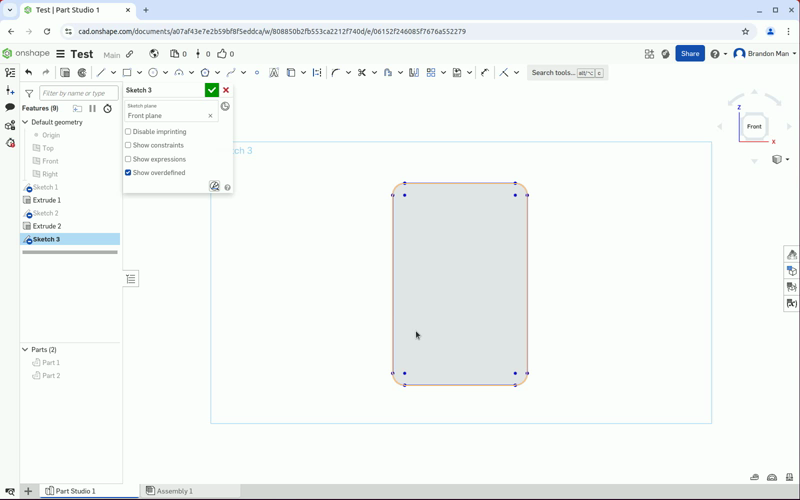
click(416, 330)
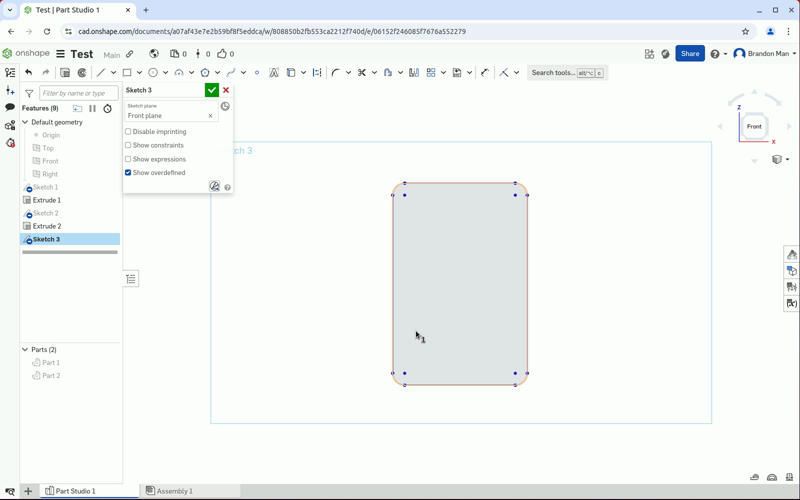
mouse_move(73, 352)
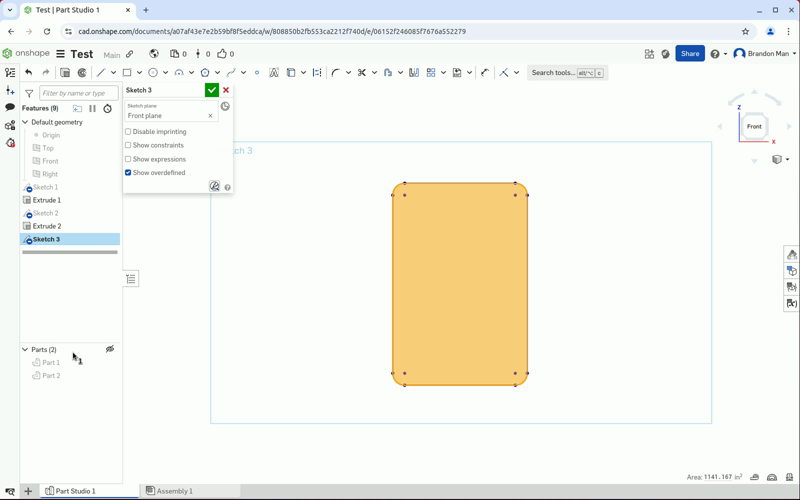
key(shift+y)
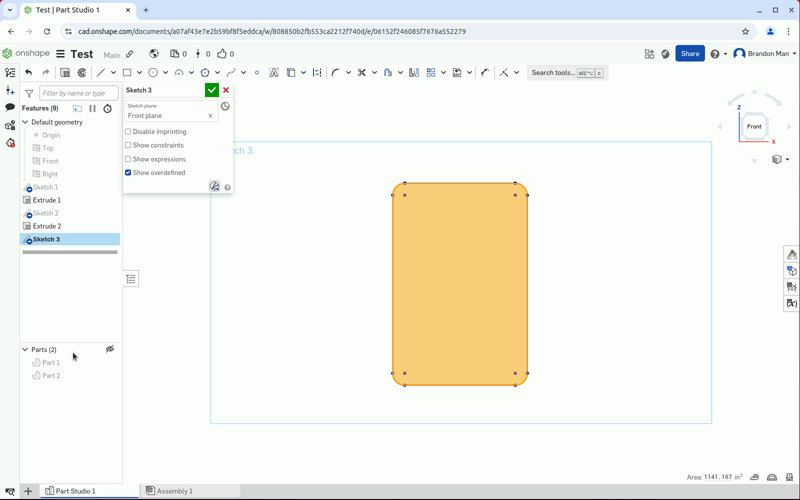
key(shift+e)
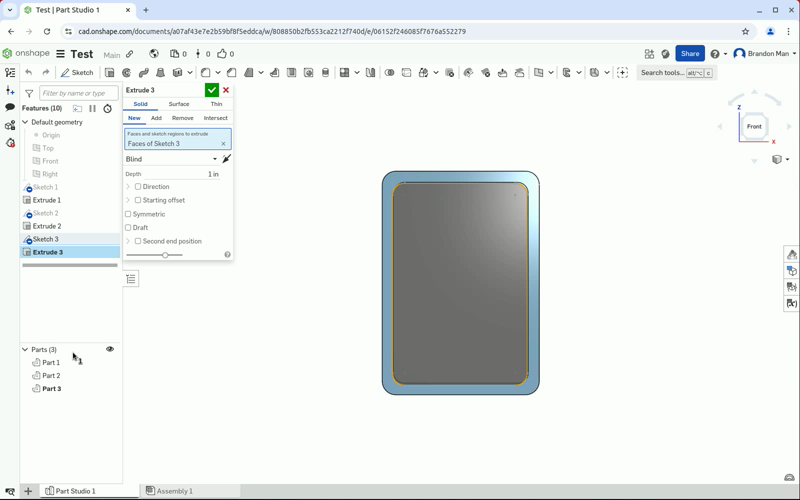
mouse_move(143, 106)
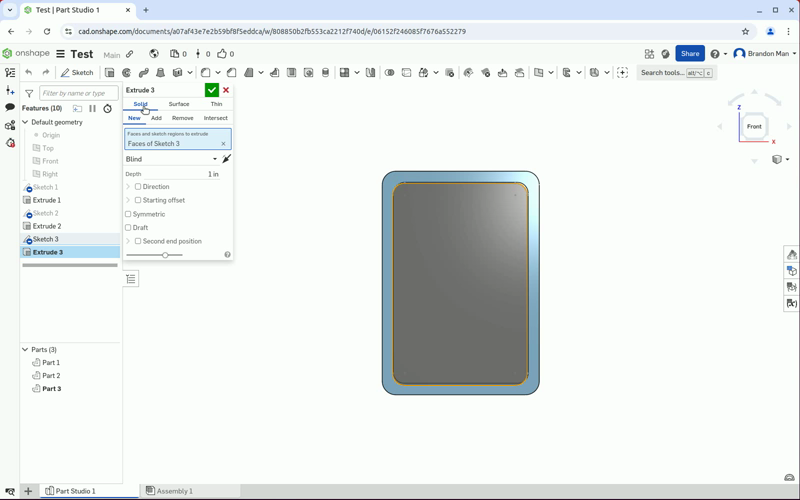
click(143, 106)
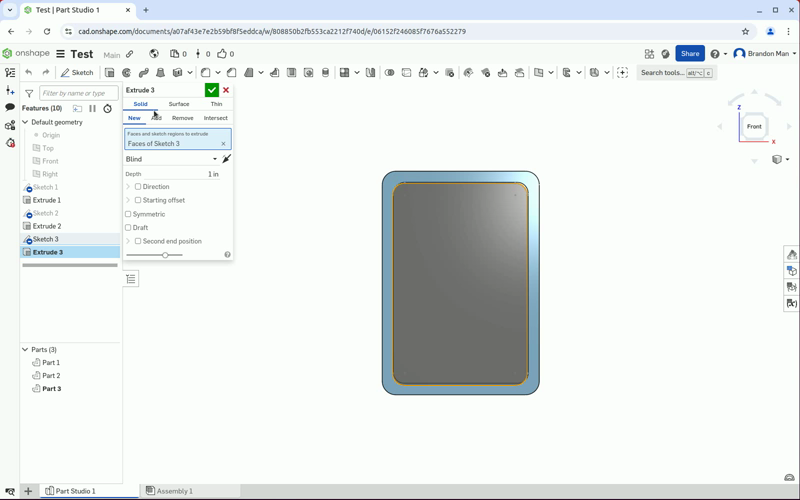
mouse_move(186, 120)
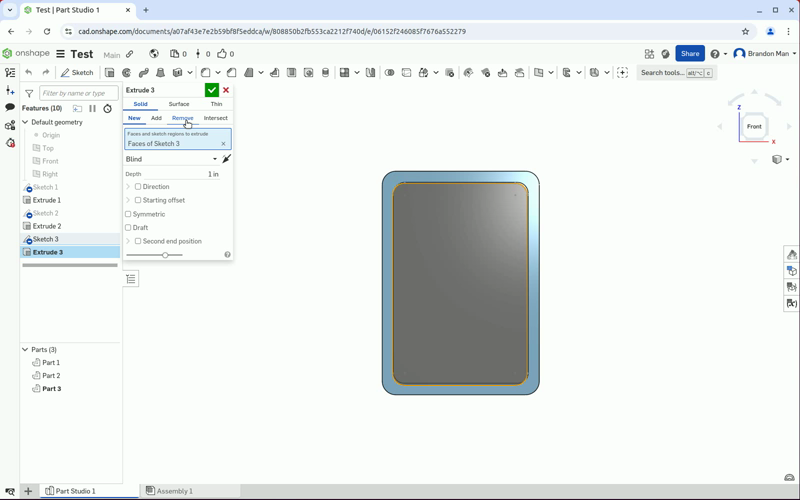
click(186, 120)
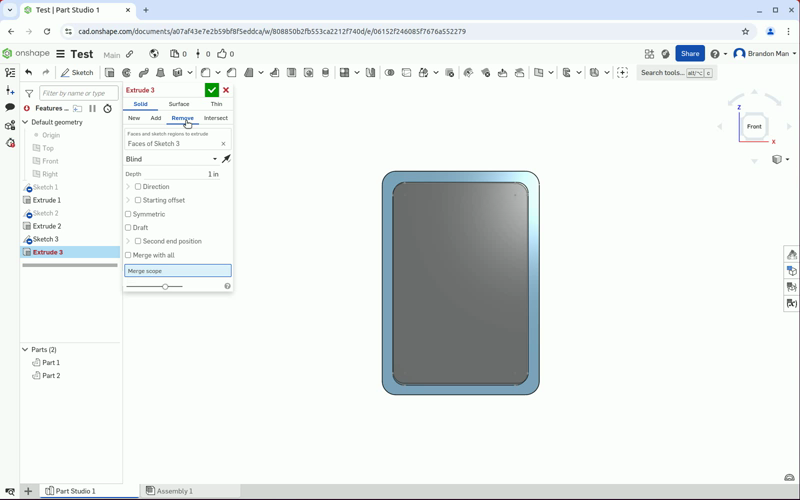
key(tab, 4)
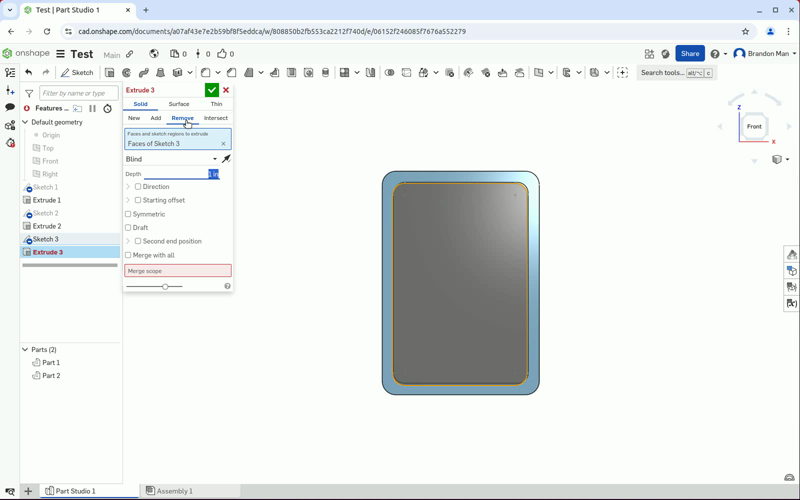
text(-4.574)
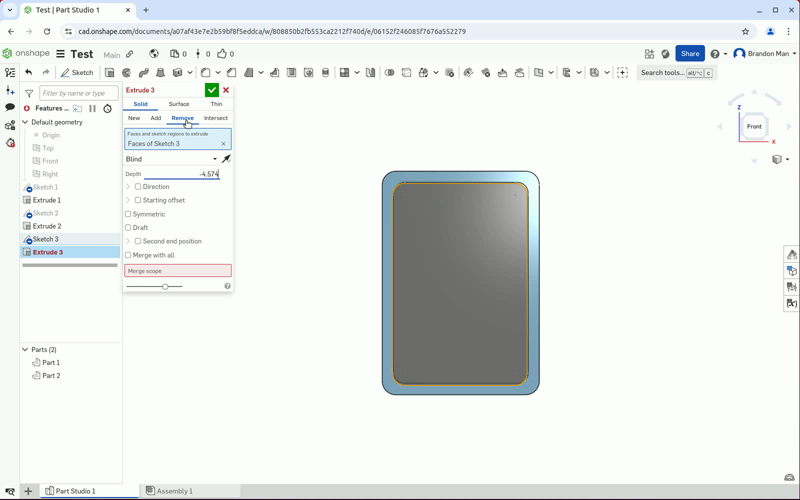
key(tab, 6)
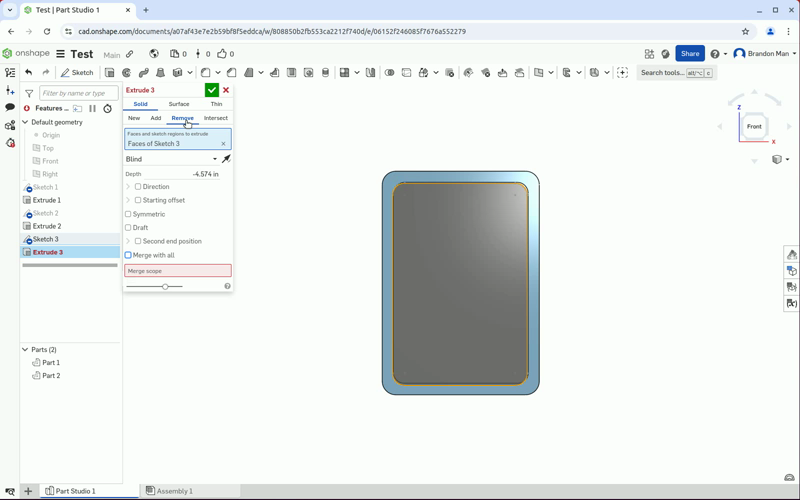
key(space)
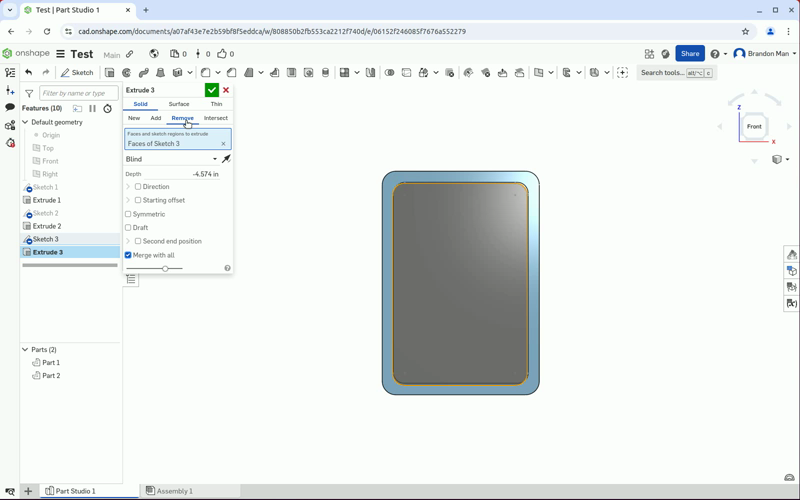
key(enter)
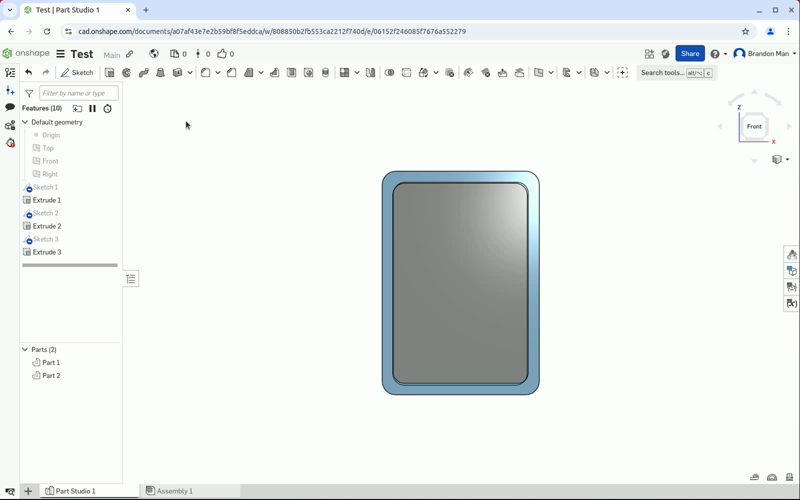
key(shift+h)
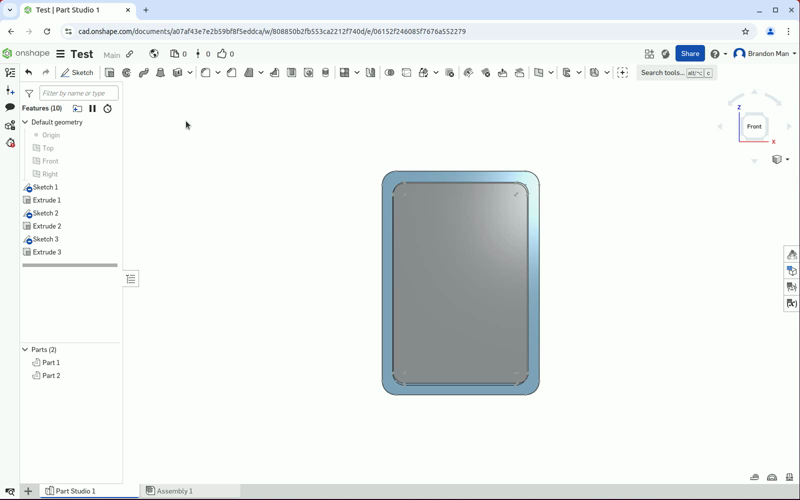
key(shift+h)
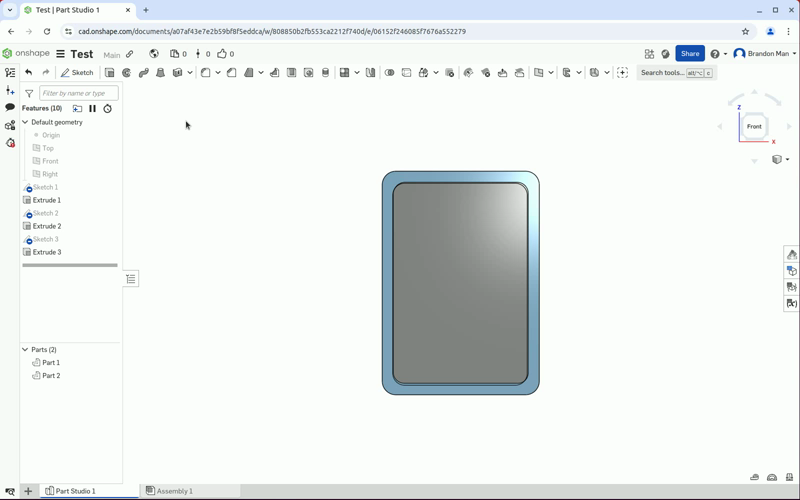
mouse_move(73, 189)
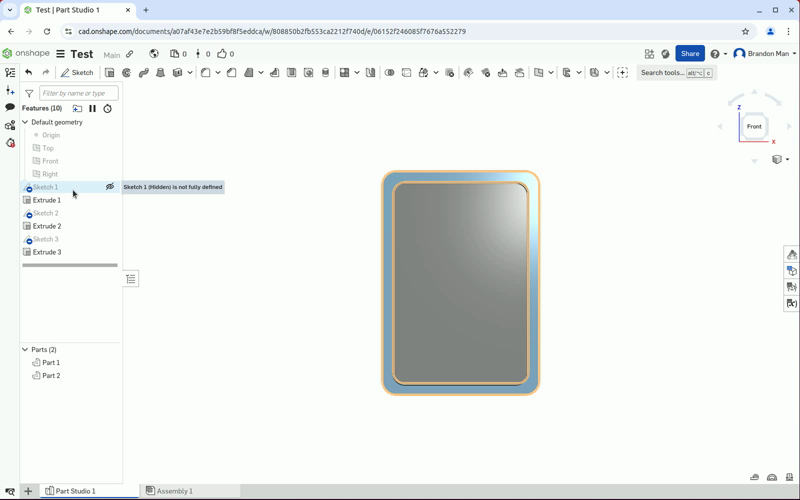
click(73, 189)
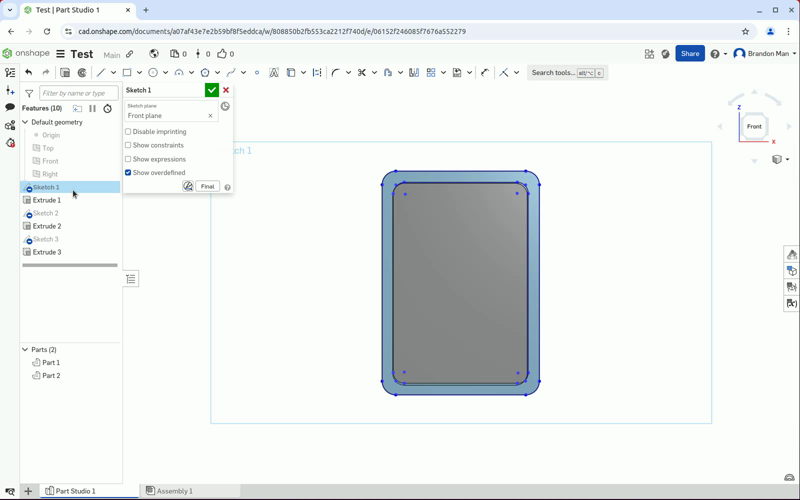
mouse_move(229, 92)
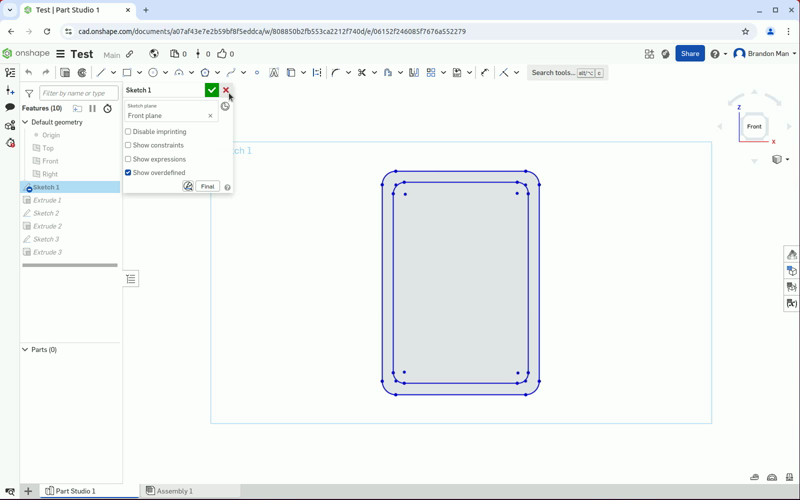
click(229, 92)
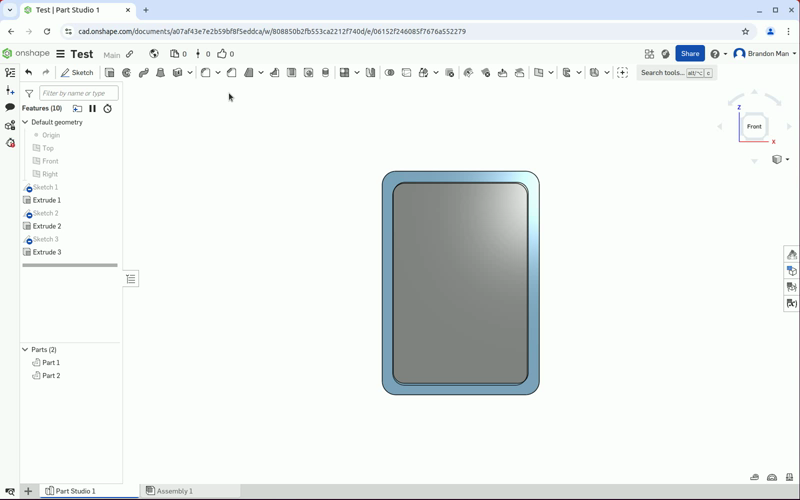
mouse_move(541, 75)
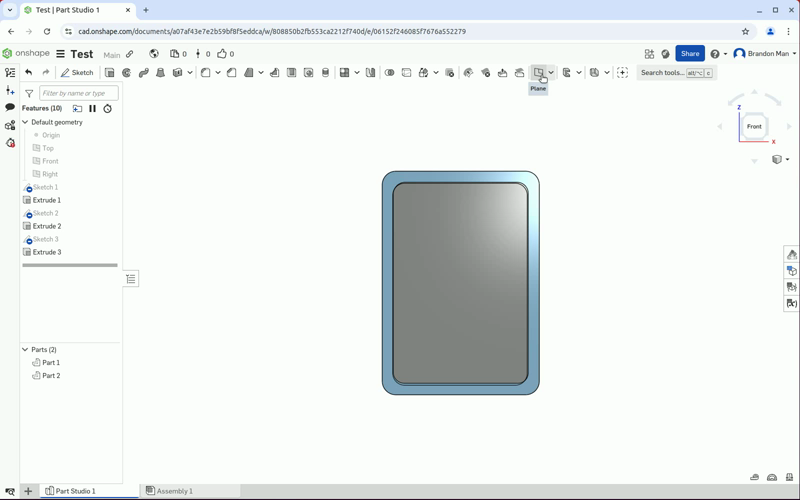
click(541, 75)
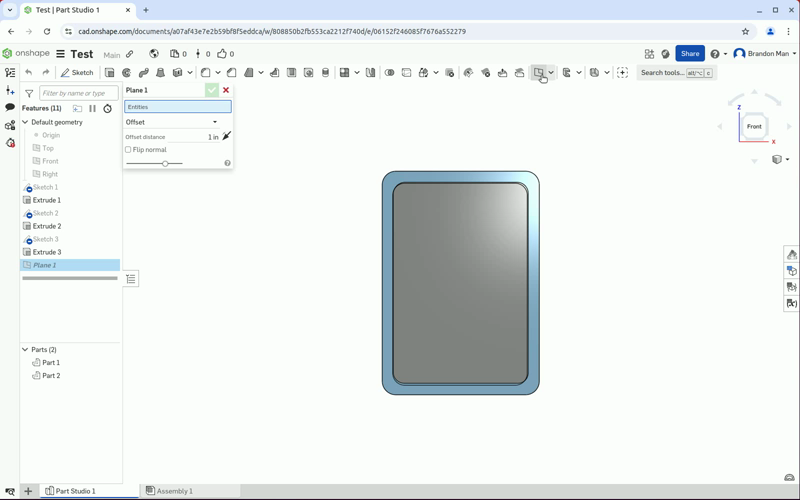
mouse_move(73, 163)
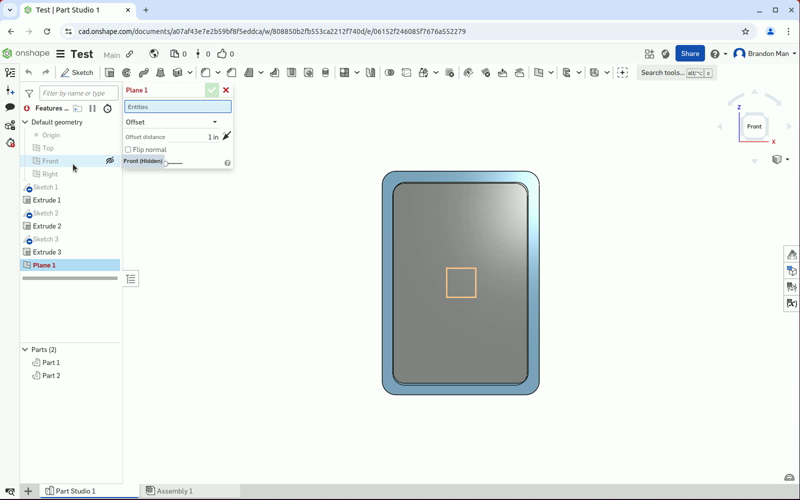
click(73, 163)
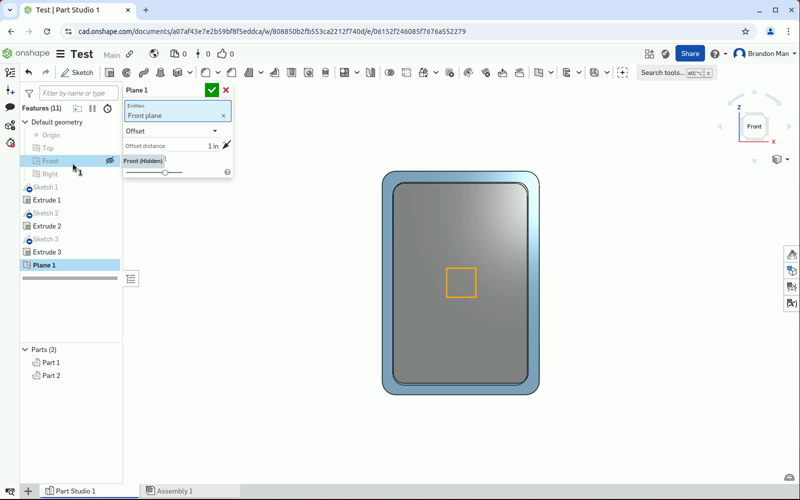
key(tab, 2)
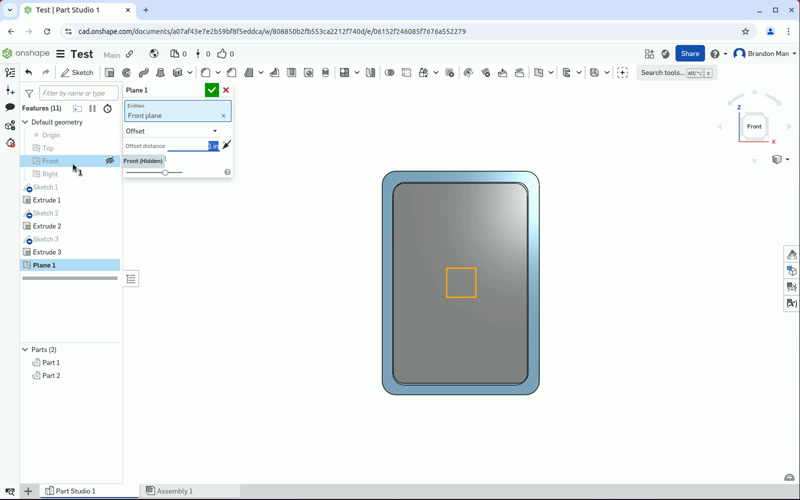
text(9.151)
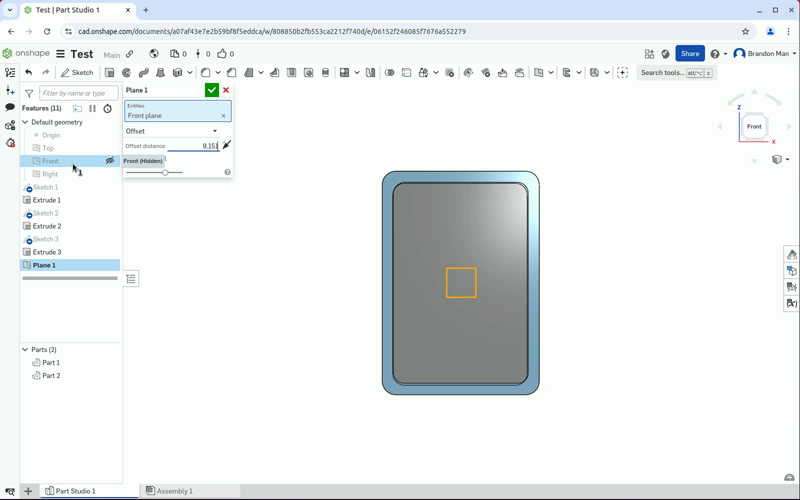
key(enter, 2)
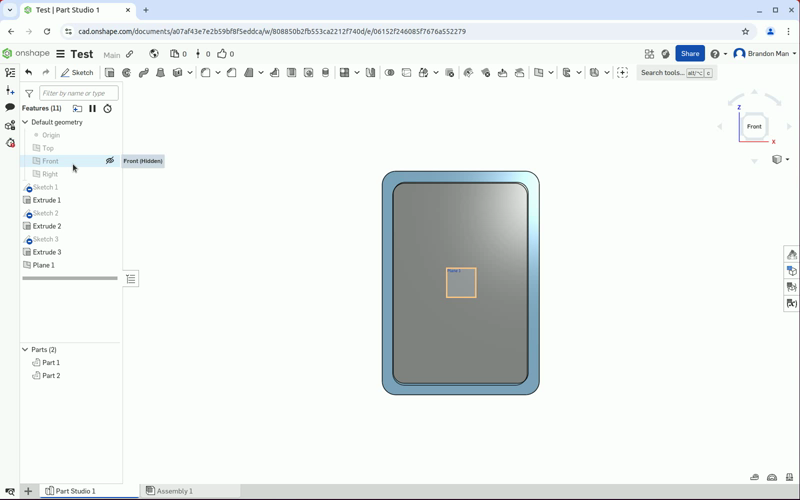
key(shift+s)
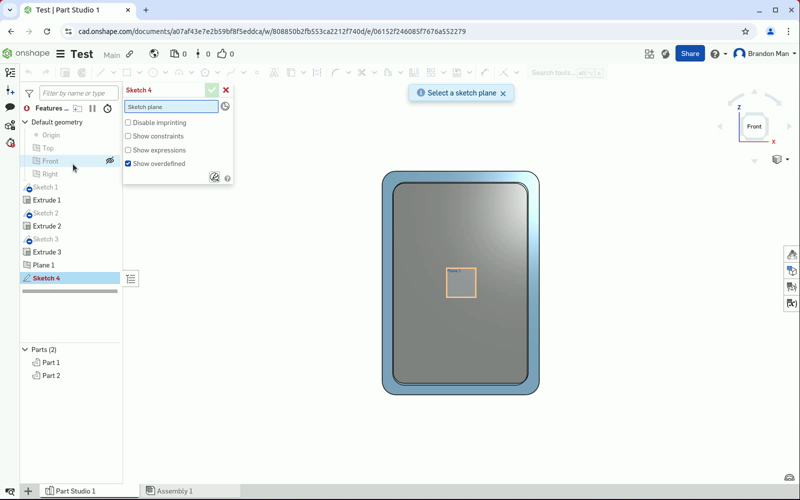
mouse_move(73, 267)
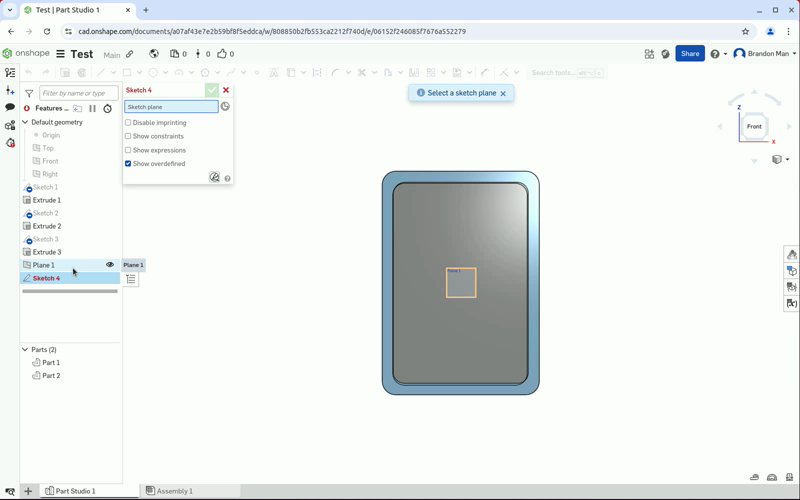
click(73, 267)
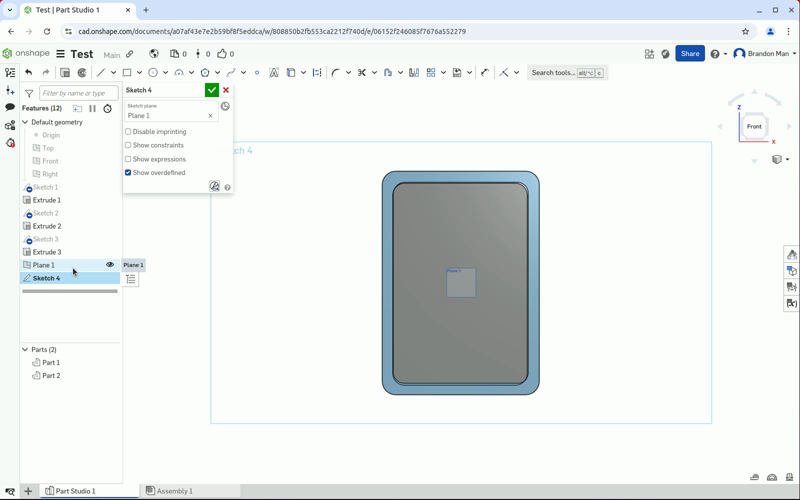
mouse_move(73, 352)
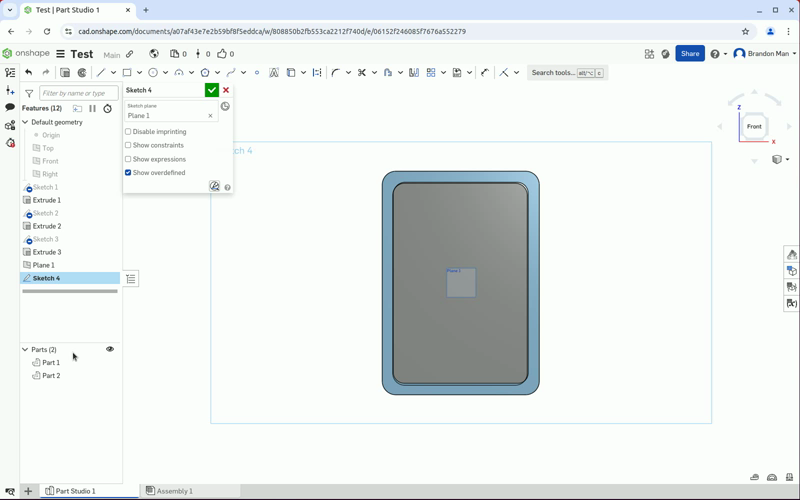
key(y)
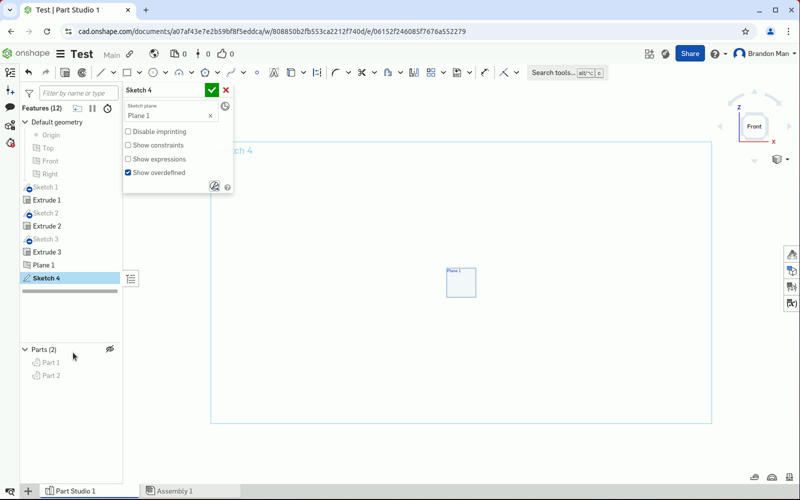
key(c)
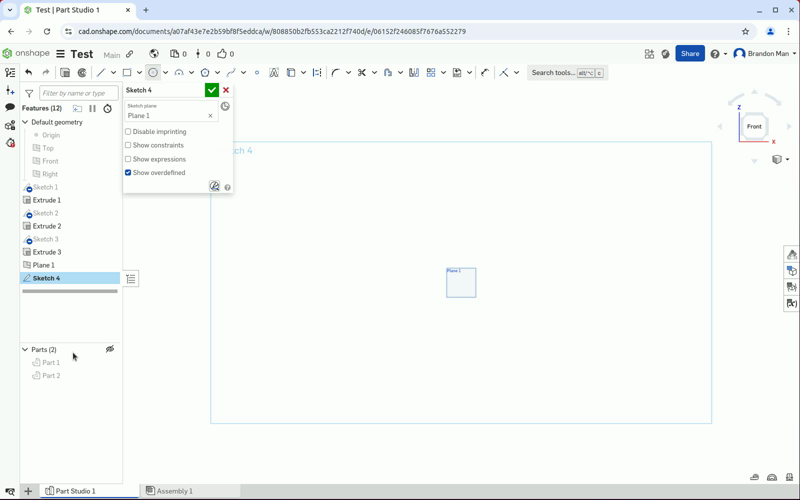
key_down(shift)
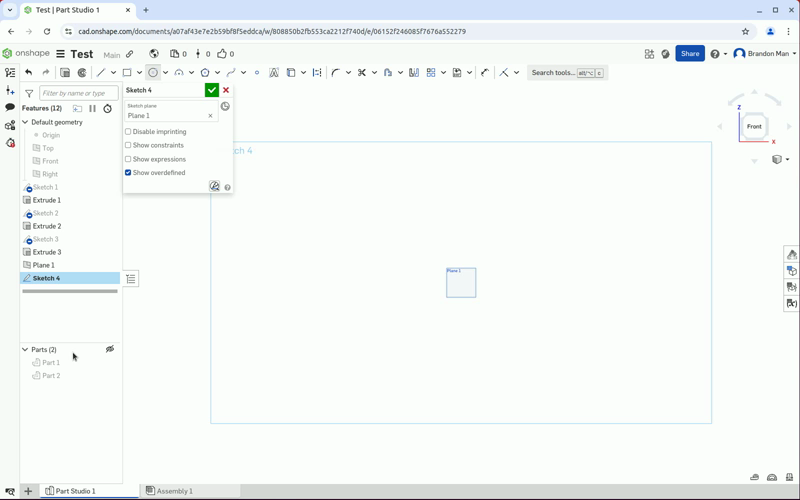
mouse_move(396, 184)
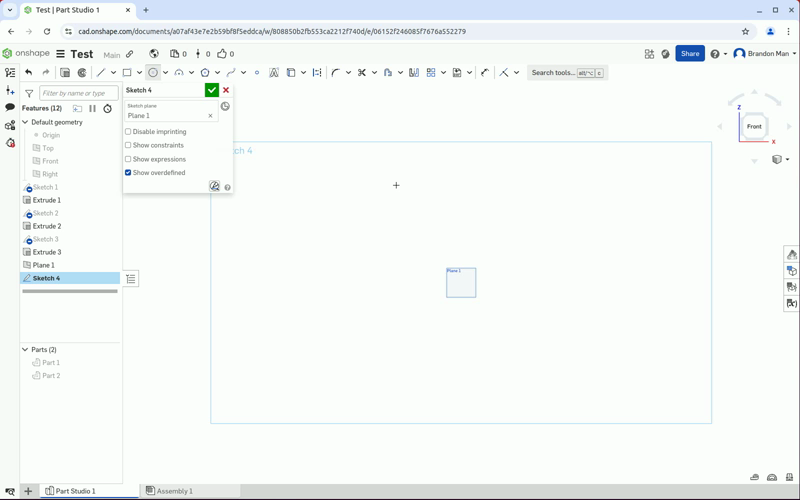
click(396, 184)
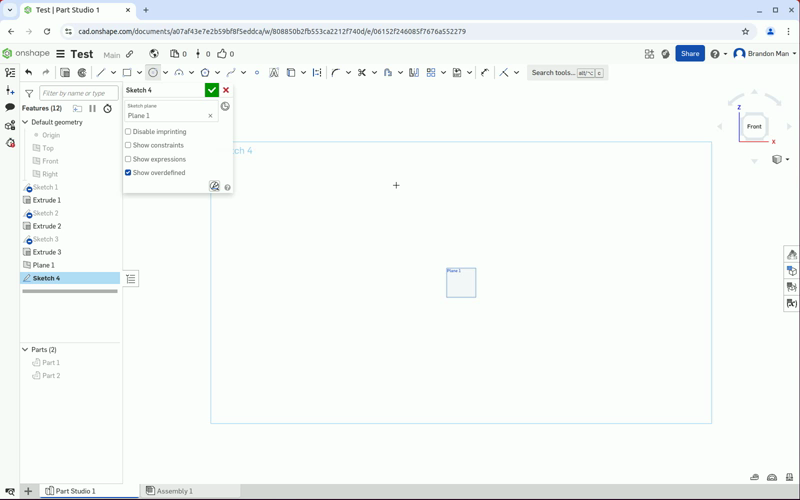
key_up(shift)
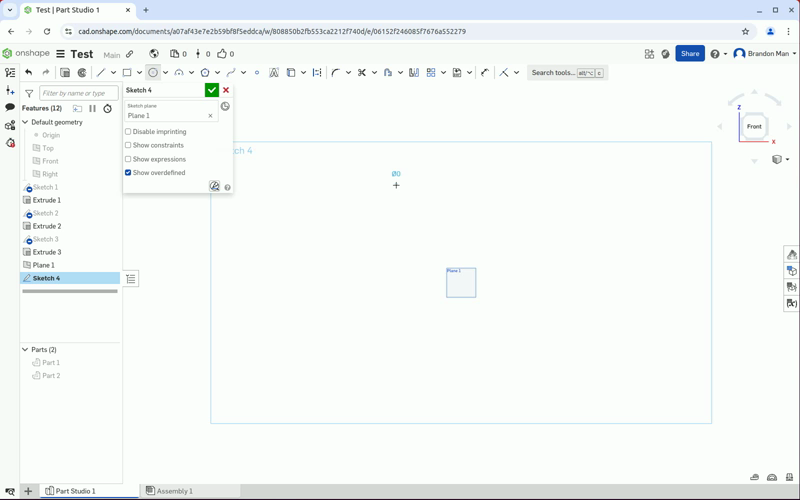
mouse_move(407, 184)
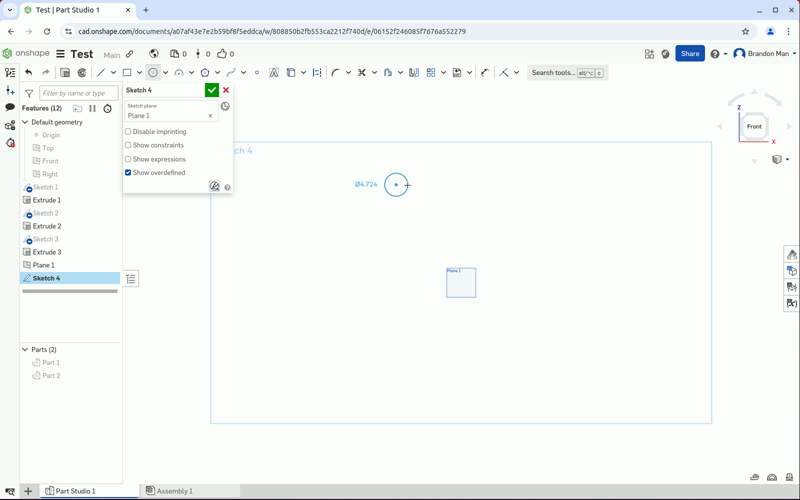
click(407, 184)
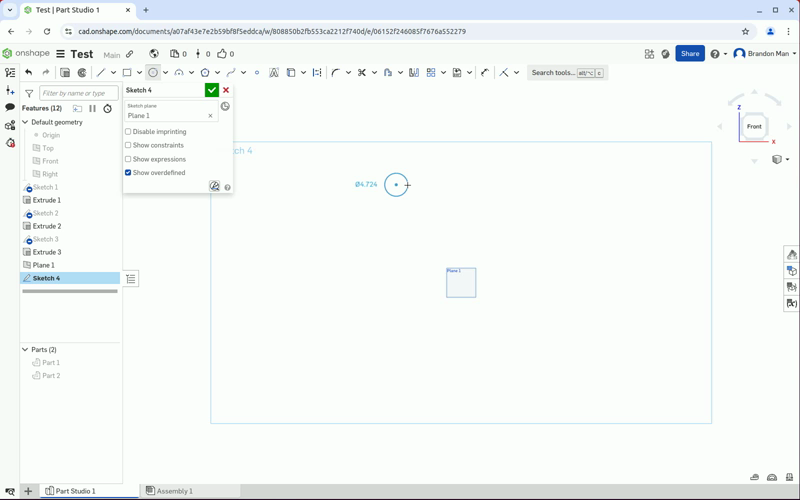
key(esc)
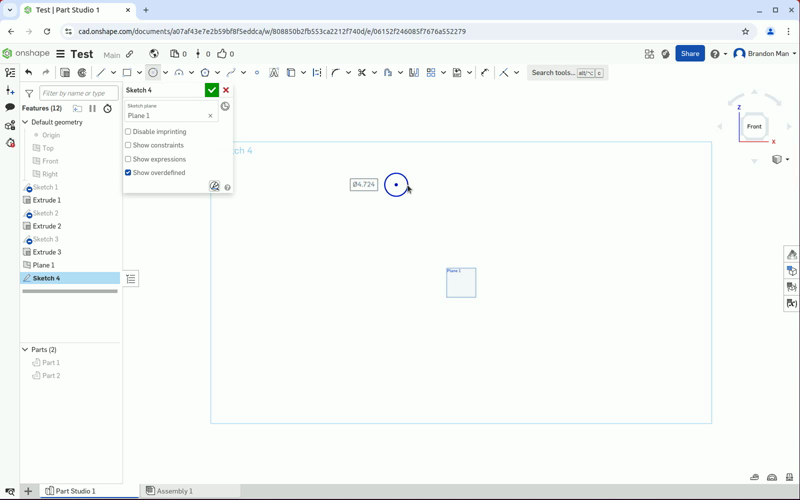
mouse_move(397, 195)
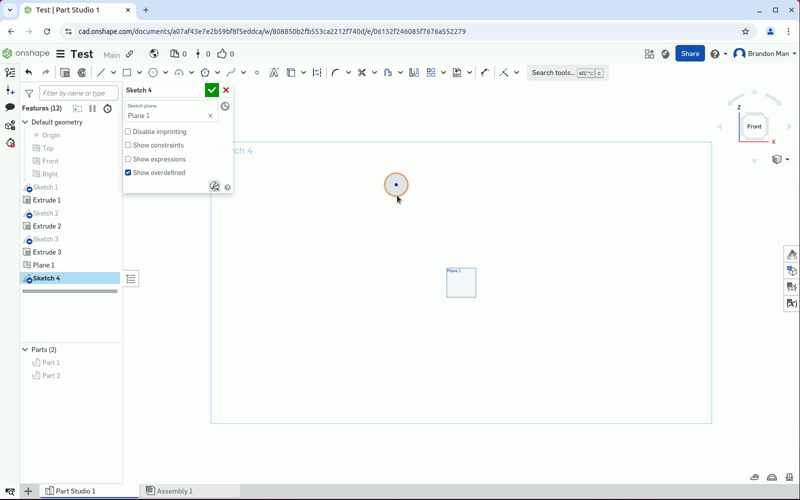
scroll(6)
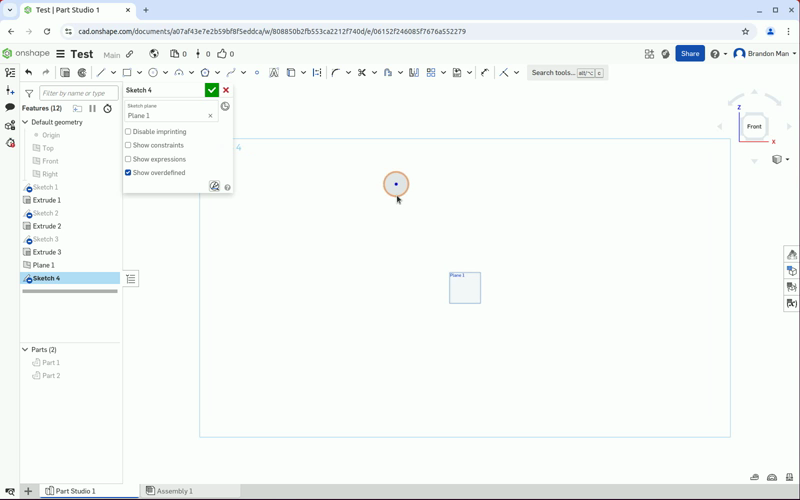
scroll(6)
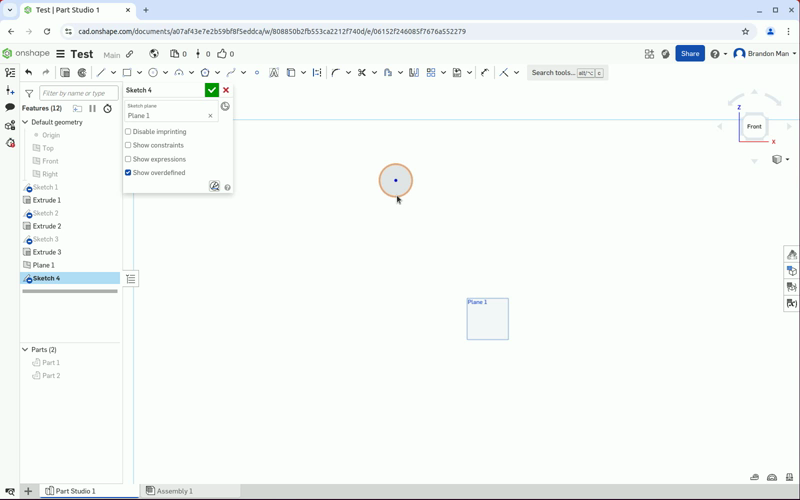
scroll(6)
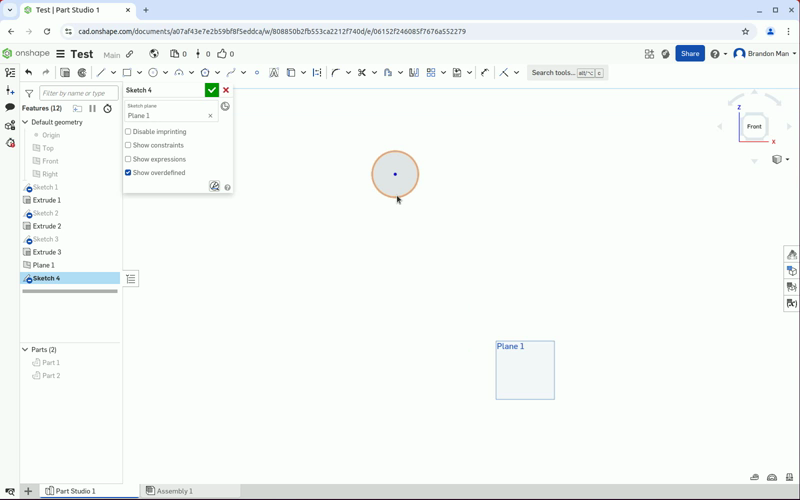
scroll(6)
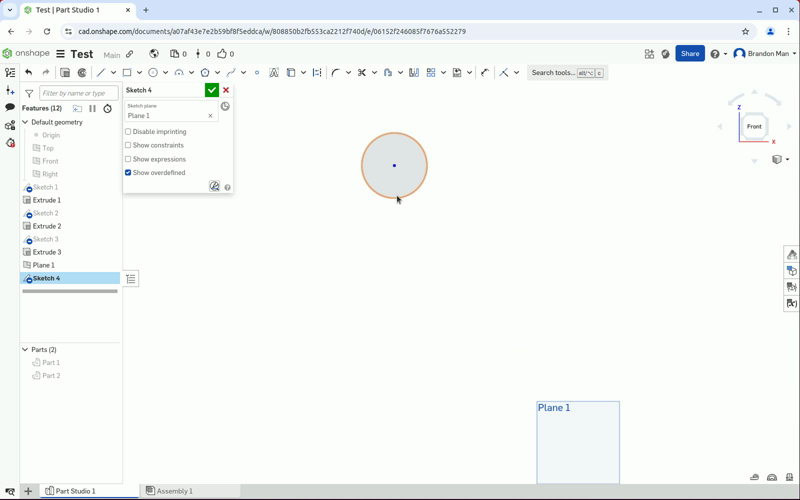
scroll(6)
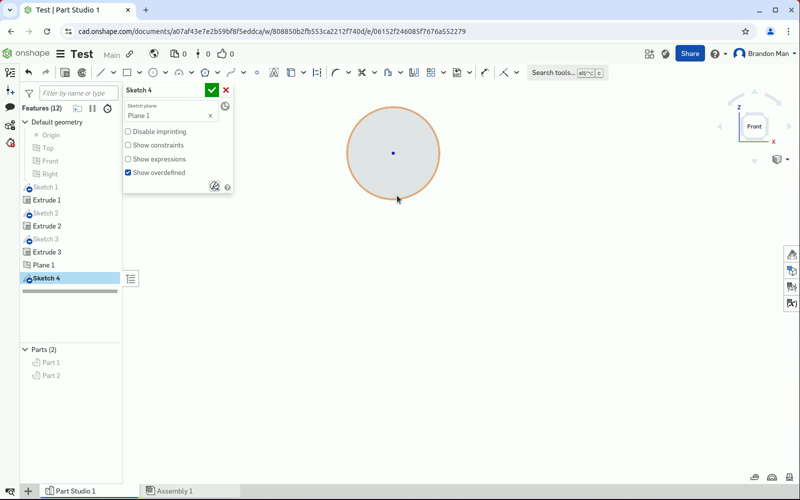
scroll(6)
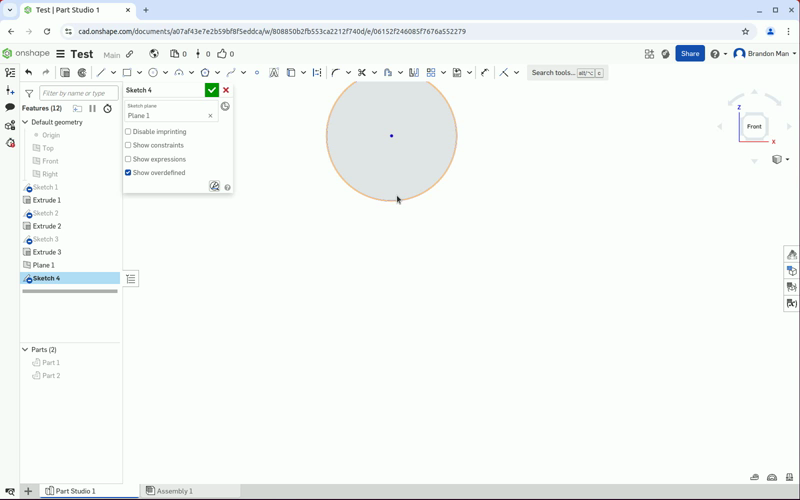
scroll(6)
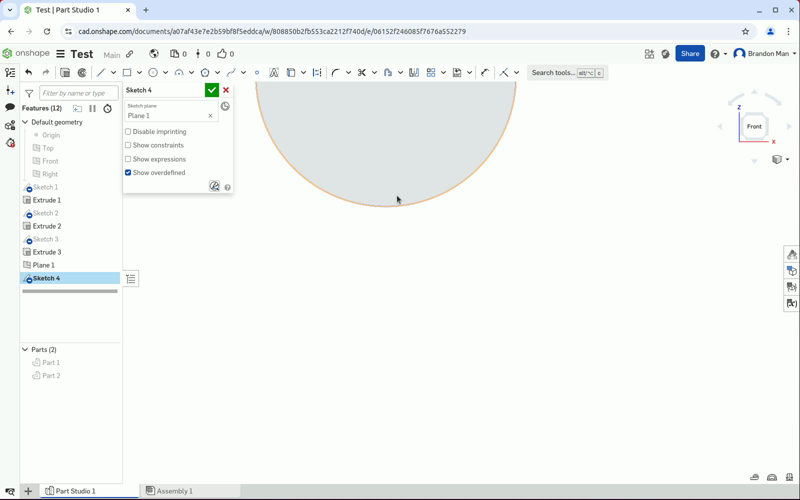
click(397, 195)
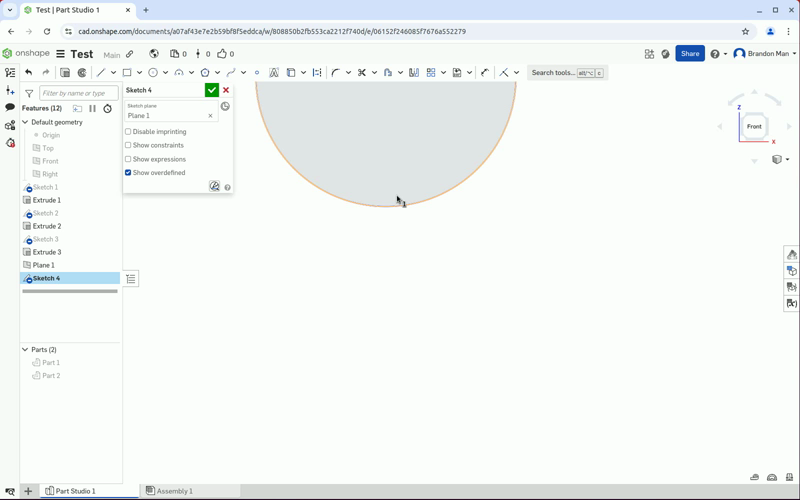
scroll(-6)
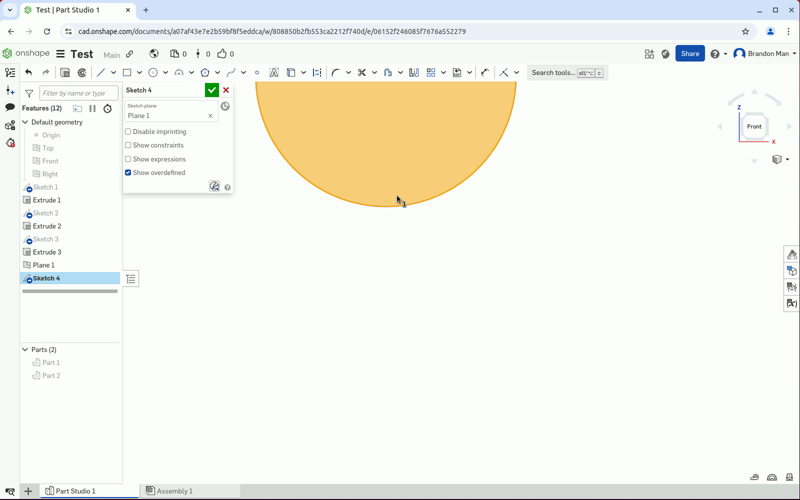
scroll(-6)
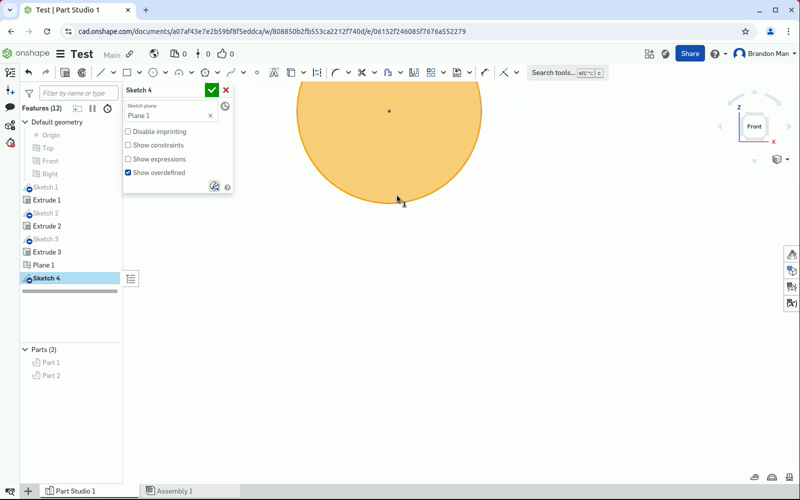
scroll(-6)
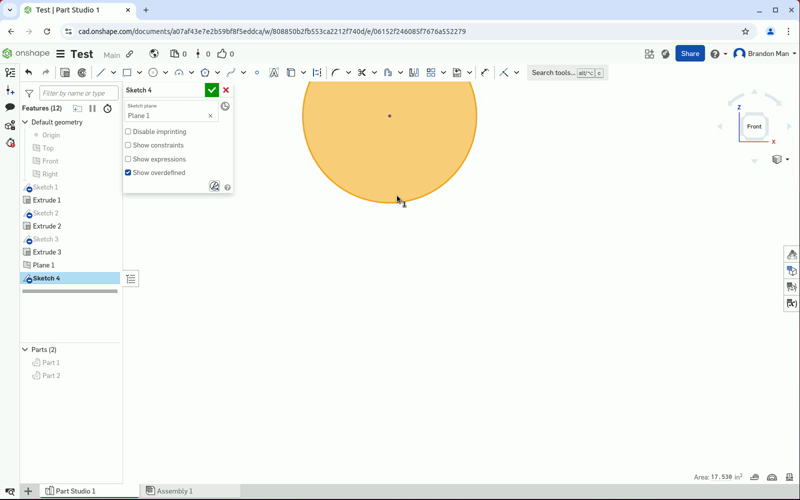
scroll(-6)
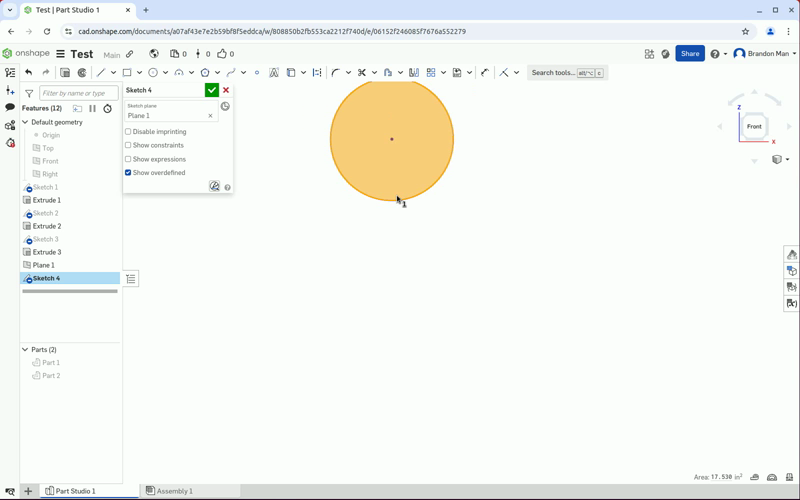
scroll(-6)
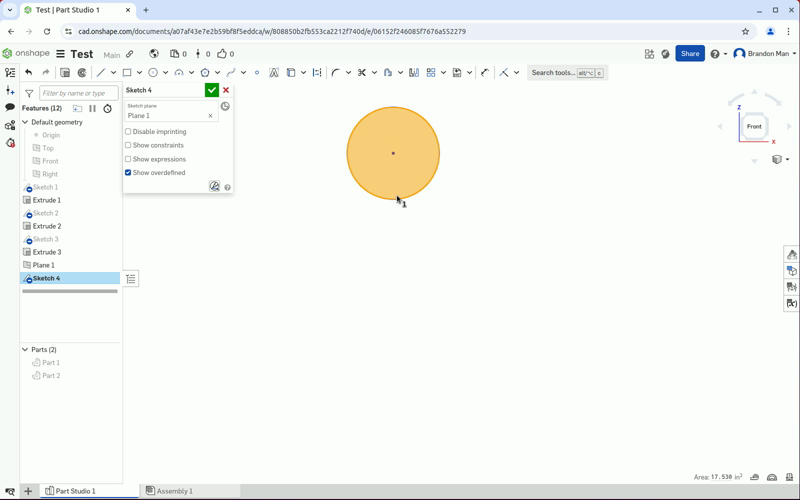
scroll(-6)
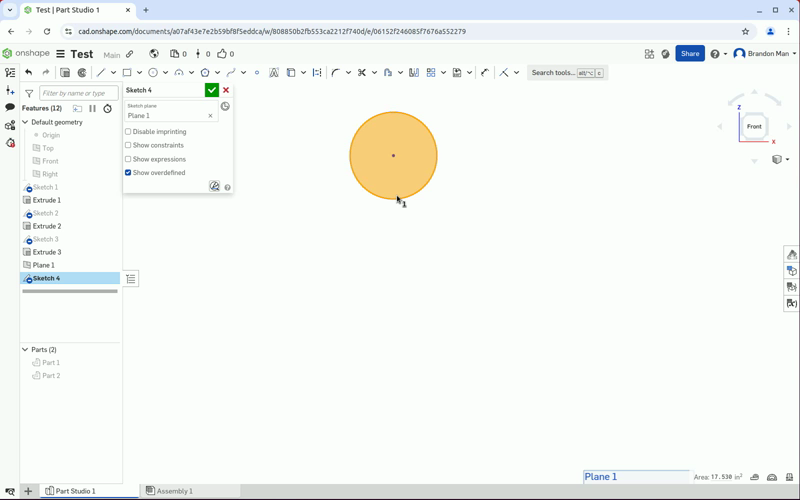
scroll(-6)
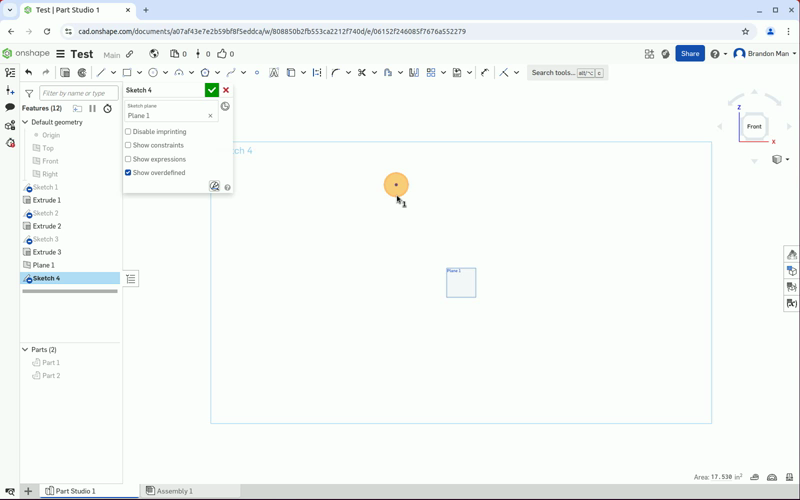
mouse_move(73, 352)
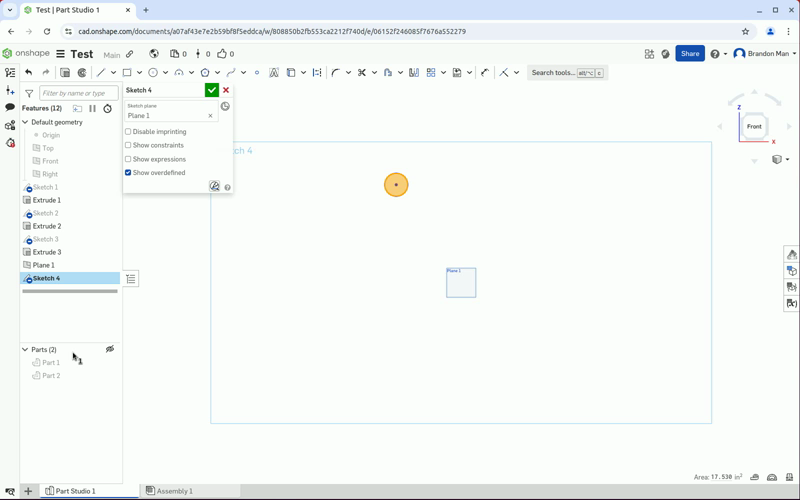
key(shift+y)
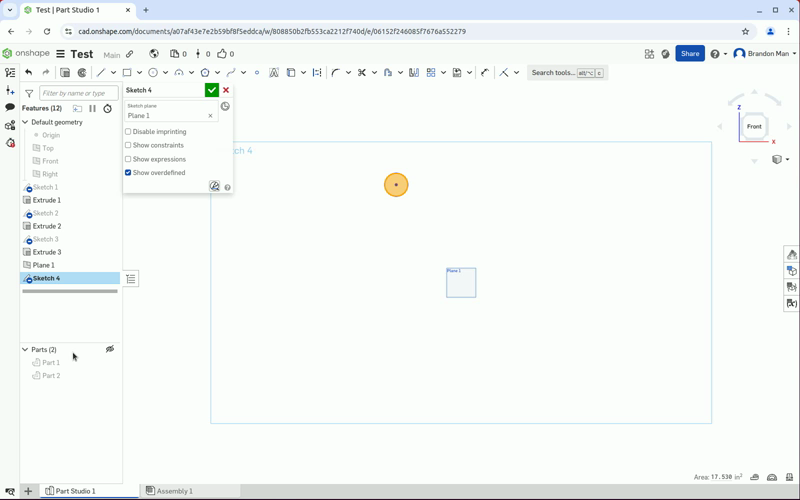
key(shift+e)
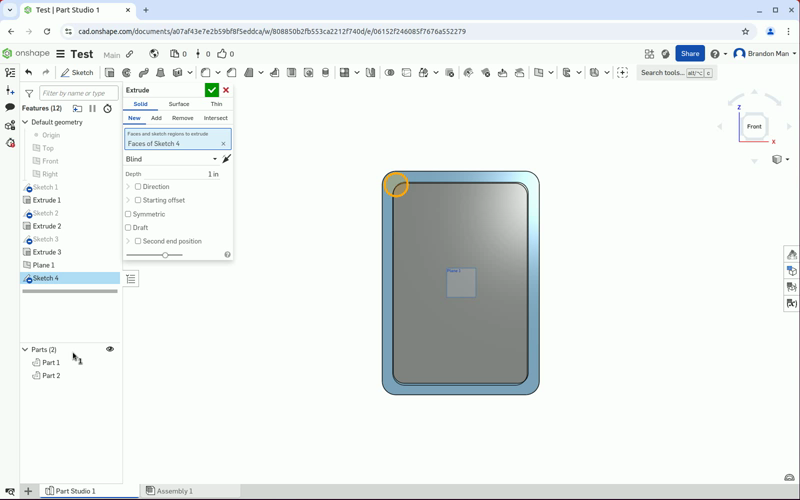
mouse_move(143, 106)
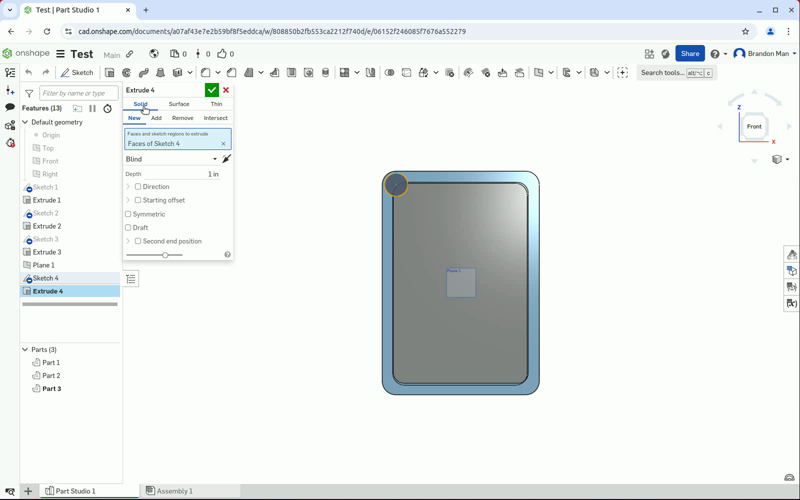
click(143, 106)
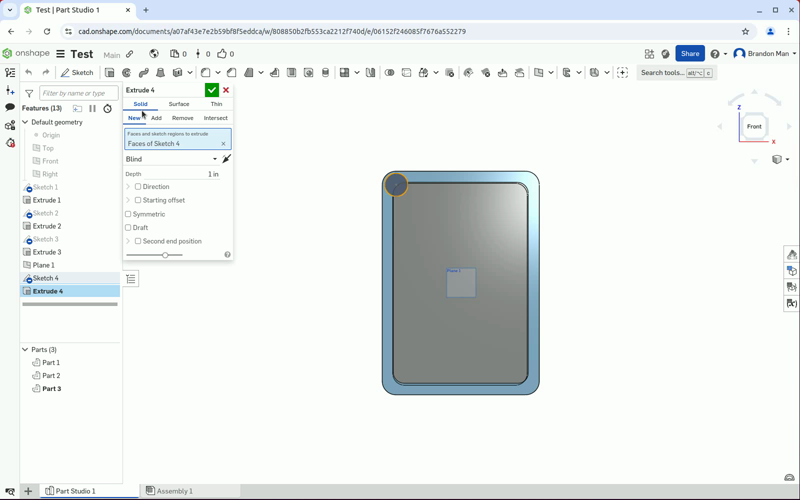
mouse_move(137, 120)
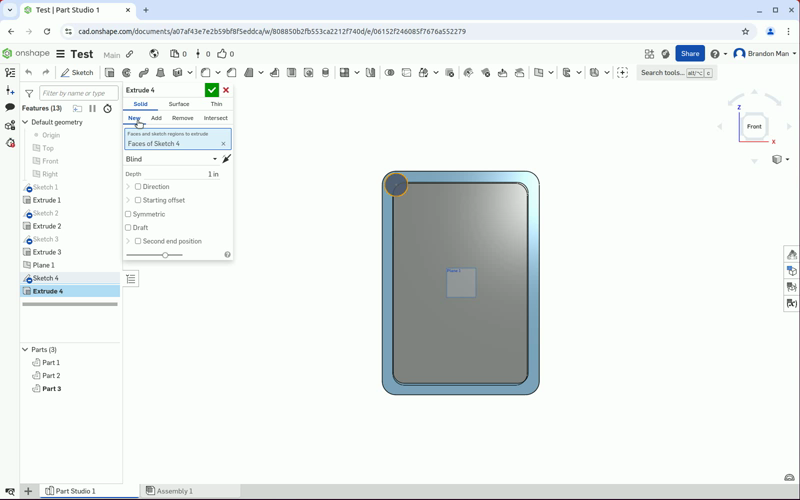
click(137, 120)
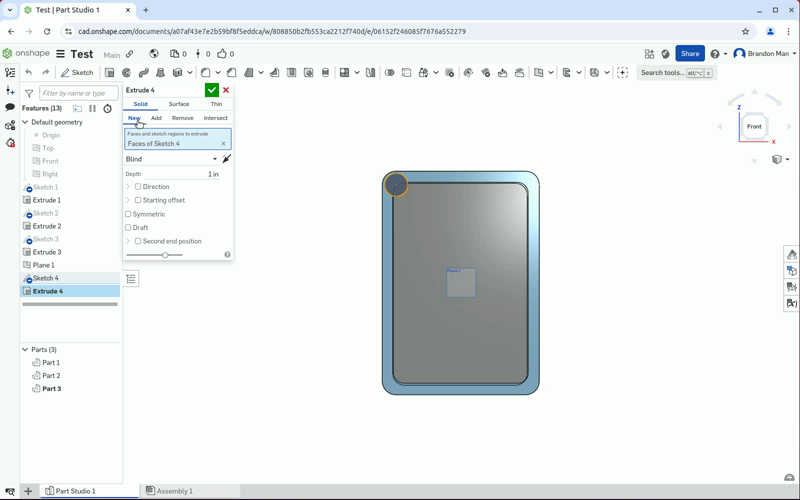
key(tab, 4)
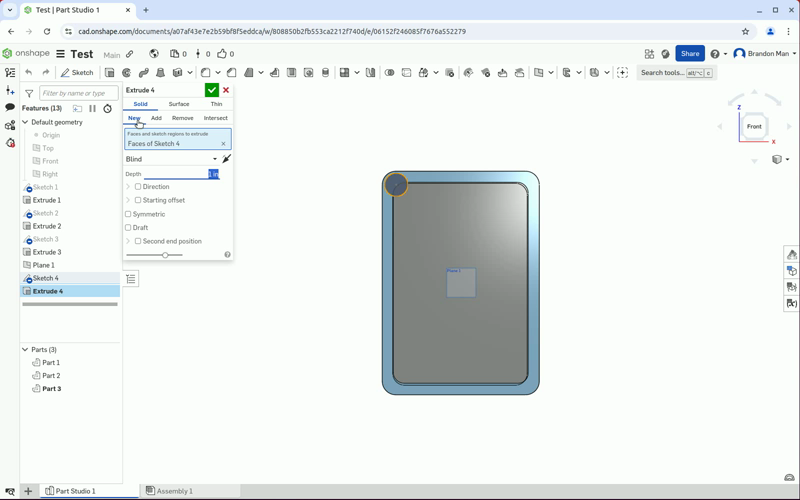
text(13.961)
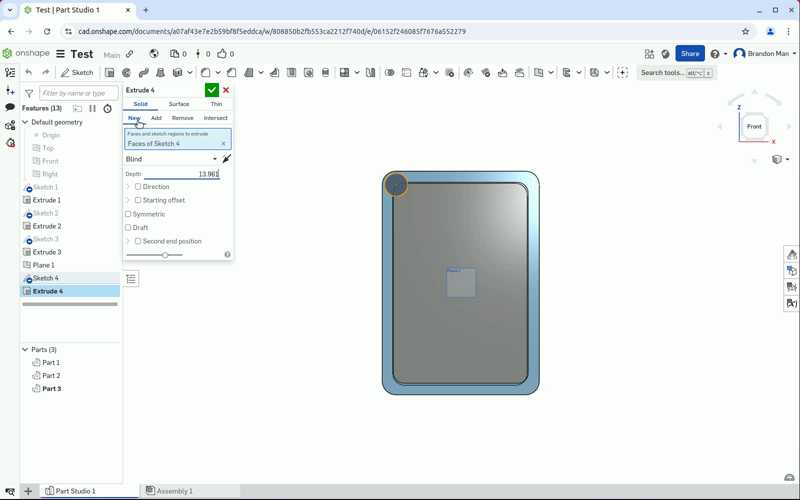
key(enter)
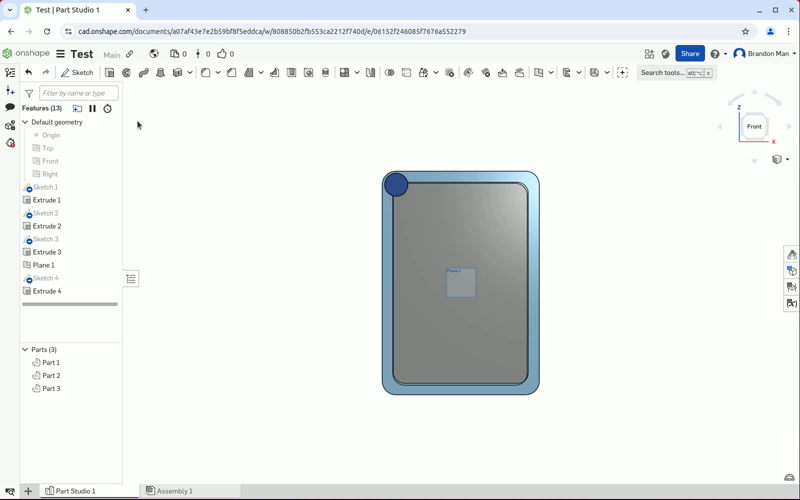
key(shift+h)
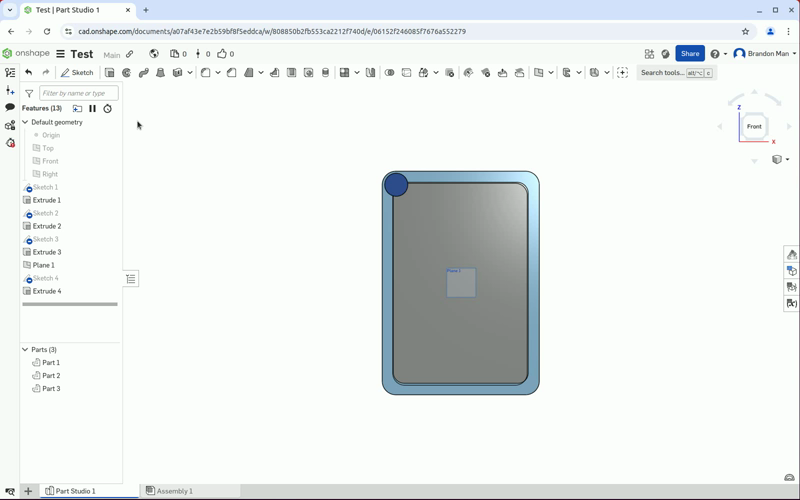
key(shift+h)
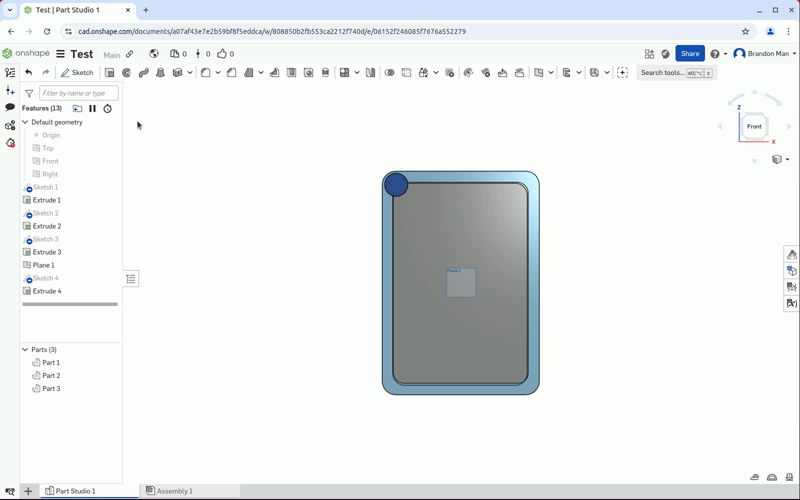
mouse_move(73, 189)
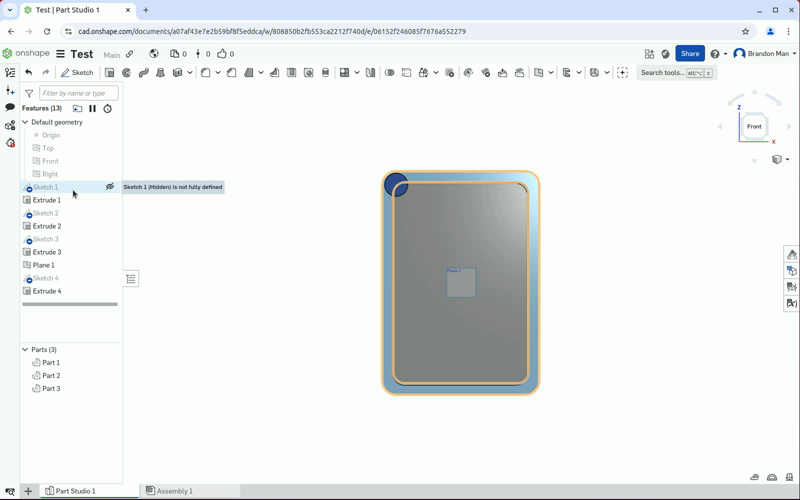
click(73, 189)
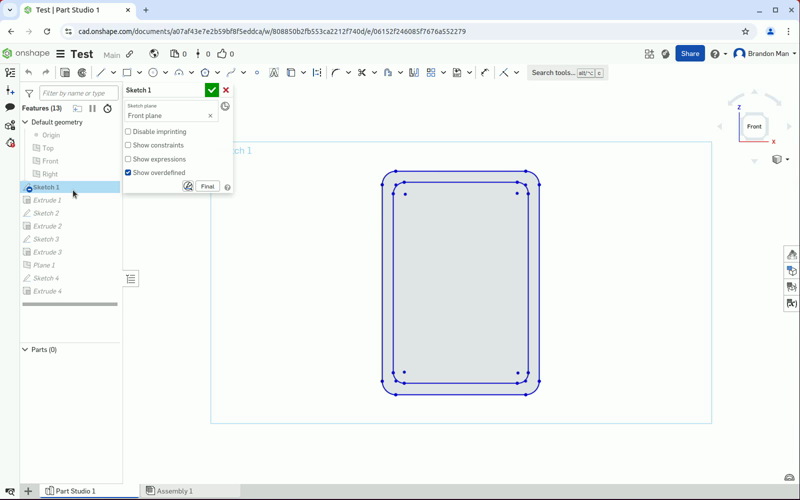
mouse_move(229, 92)
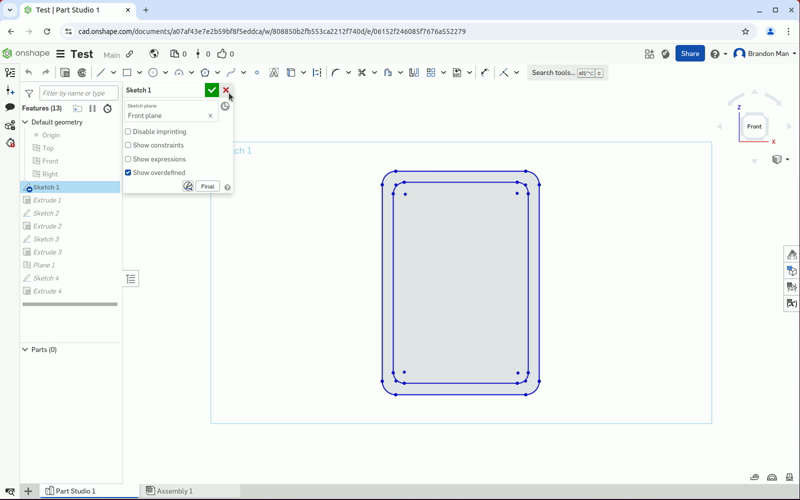
click(229, 92)
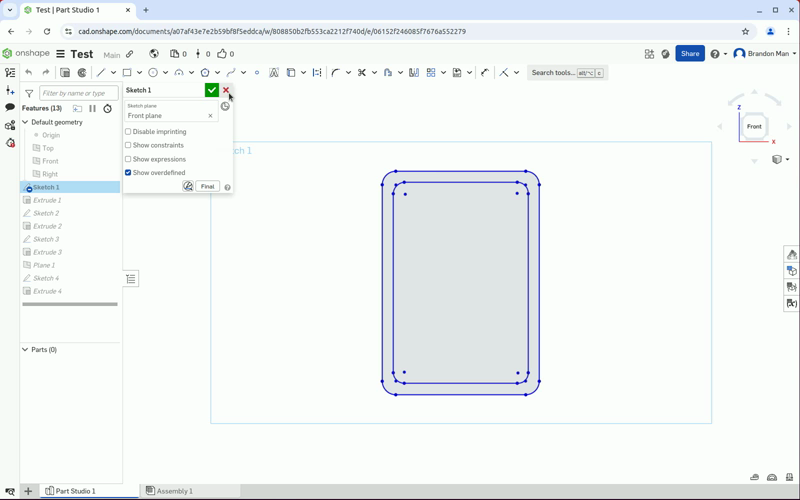
key(shift+s)
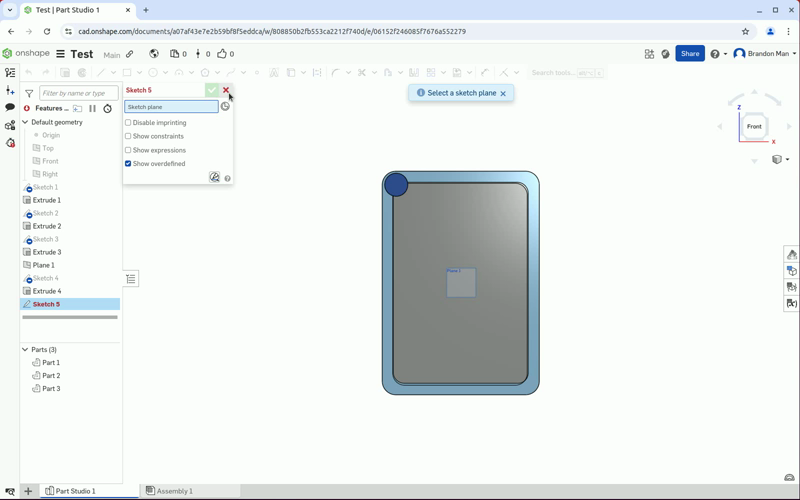
mouse_move(73, 267)
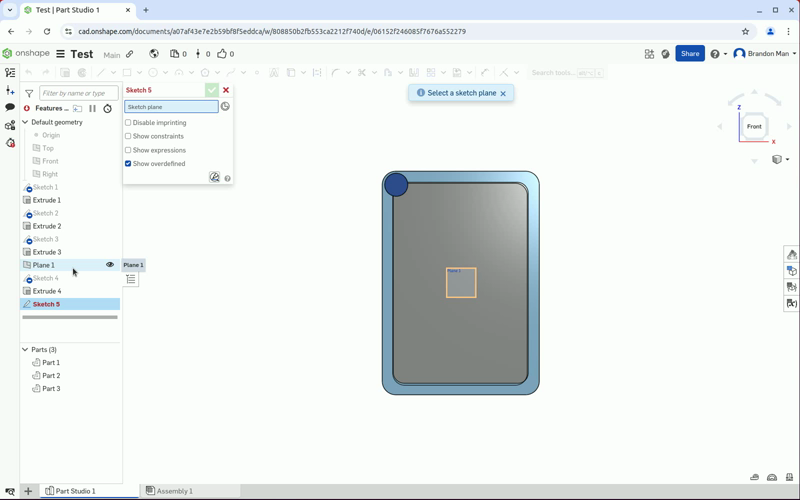
click(73, 267)
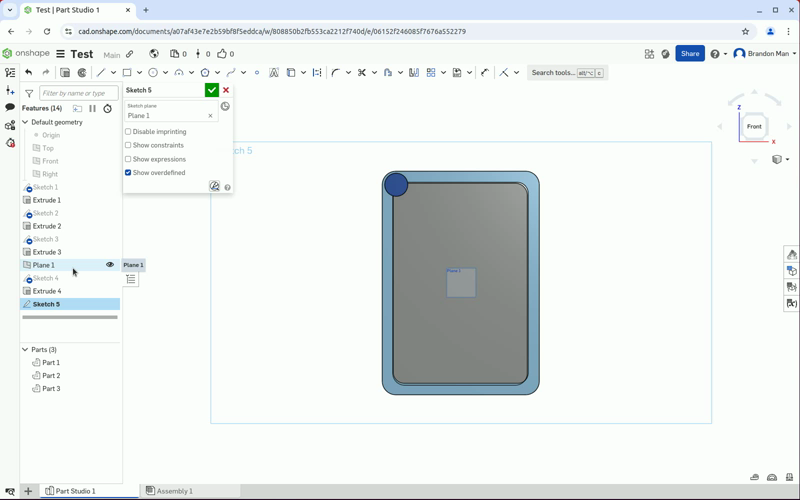
mouse_move(73, 352)
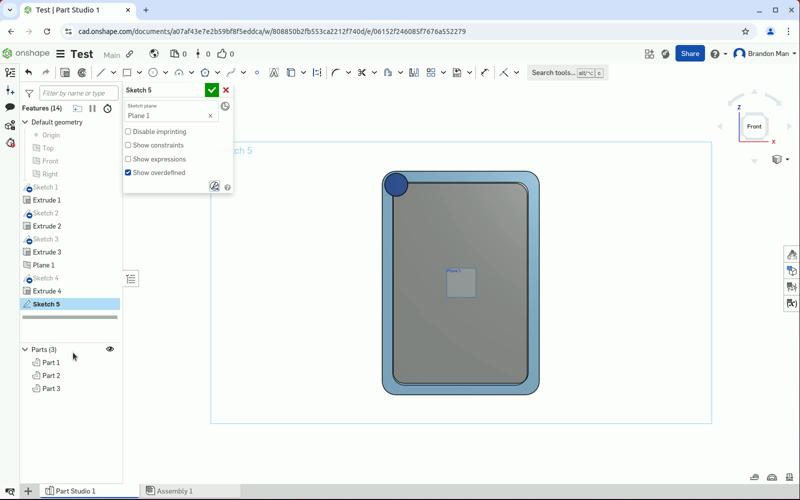
key(y)
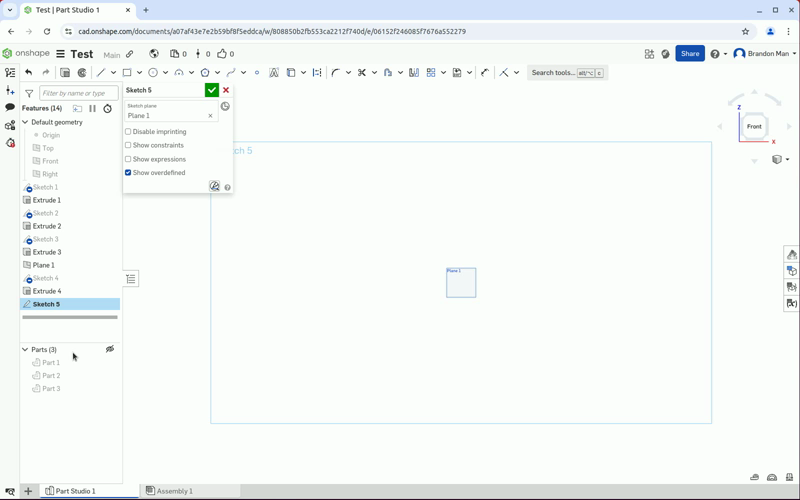
key(c)
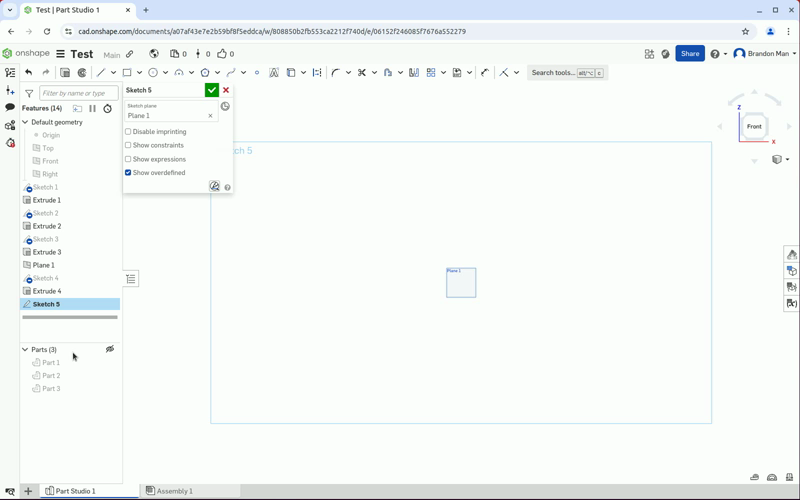
key_down(shift)
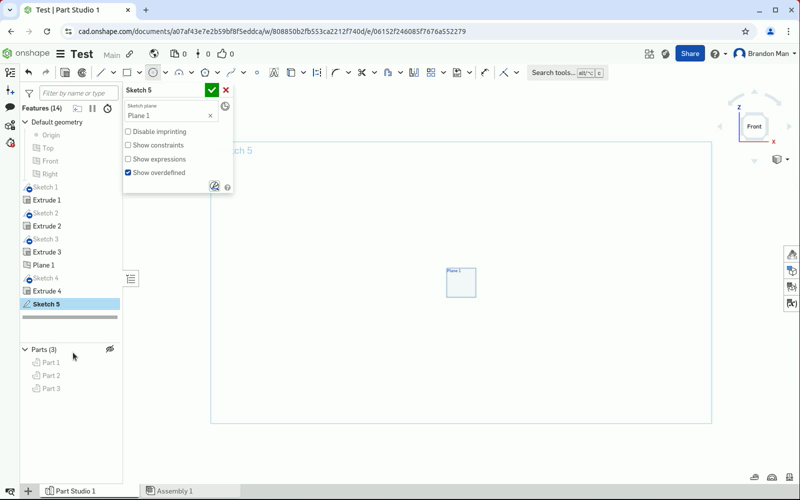
mouse_move(526, 184)
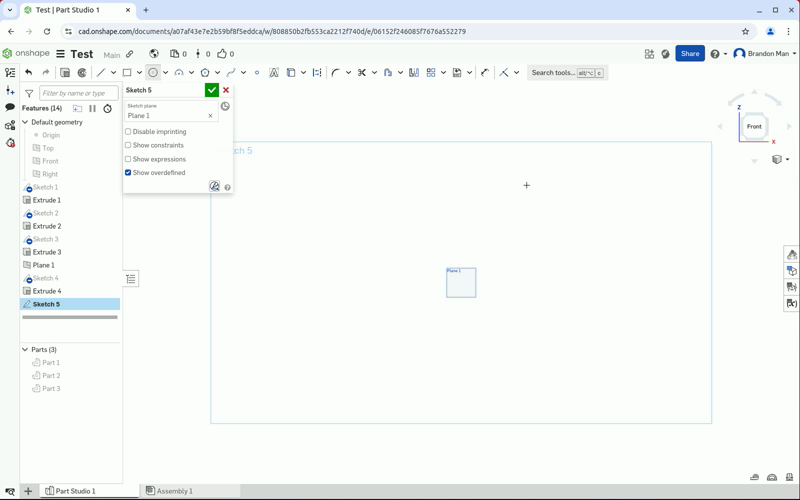
click(526, 184)
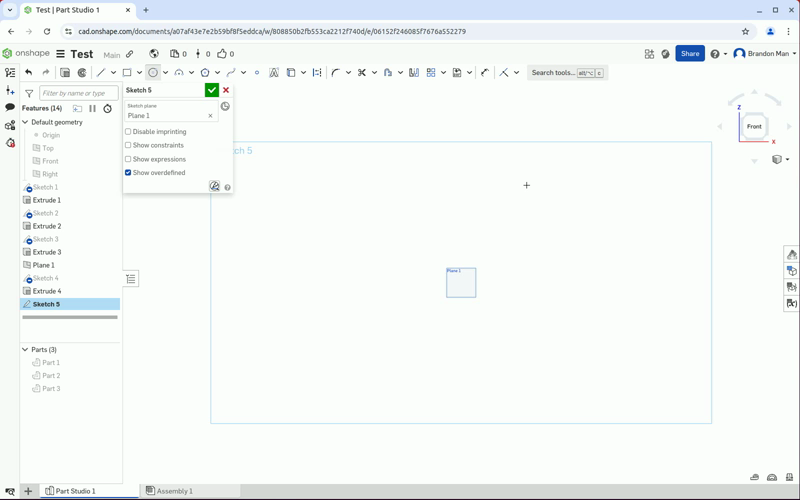
key_up(shift)
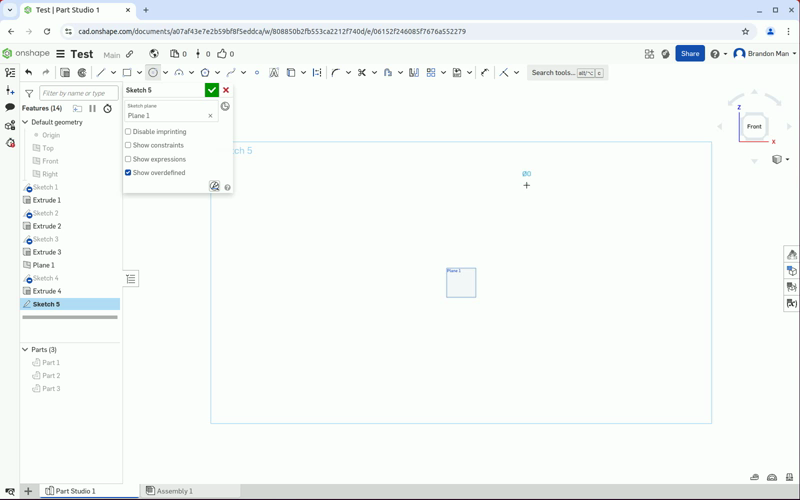
mouse_move(537, 184)
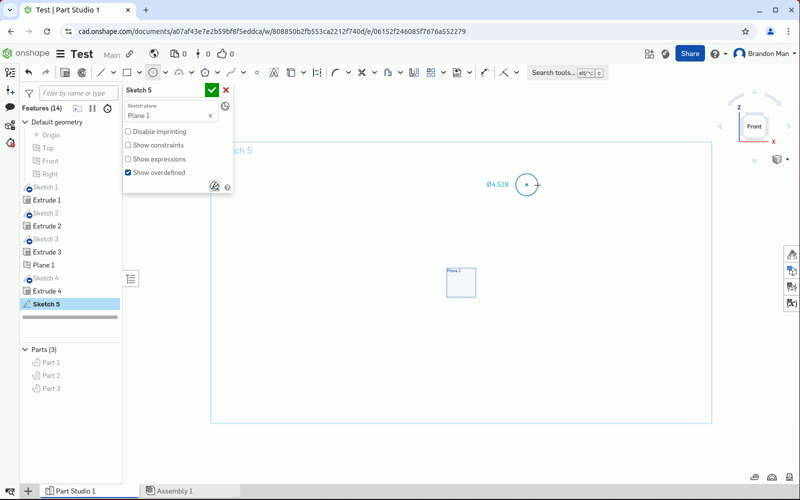
click(537, 184)
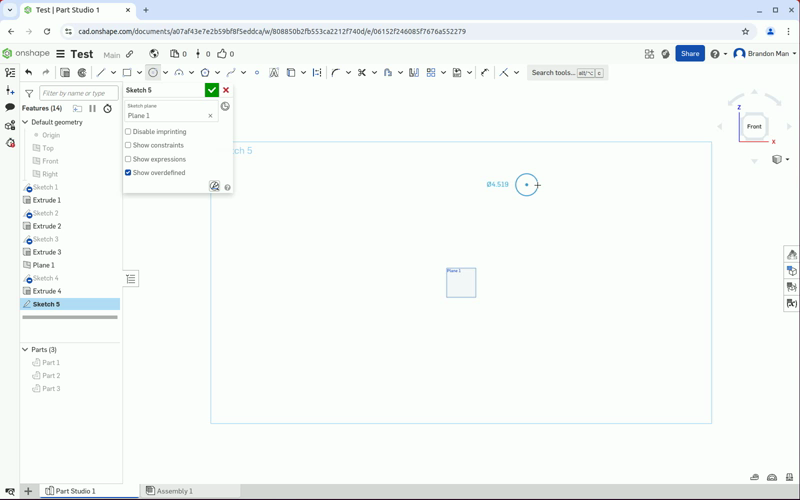
key(esc)
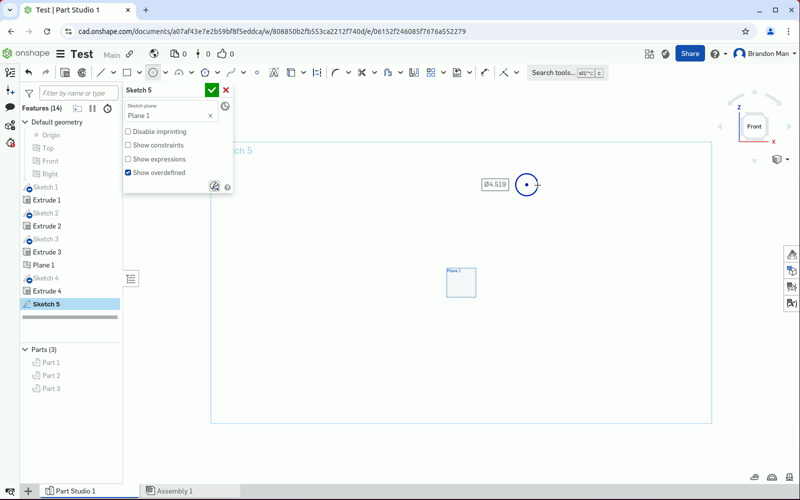
mouse_move(519, 177)
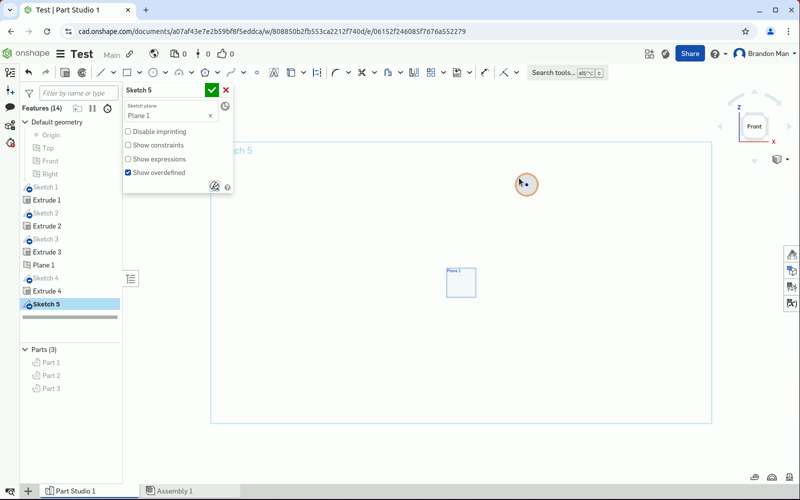
scroll(6)
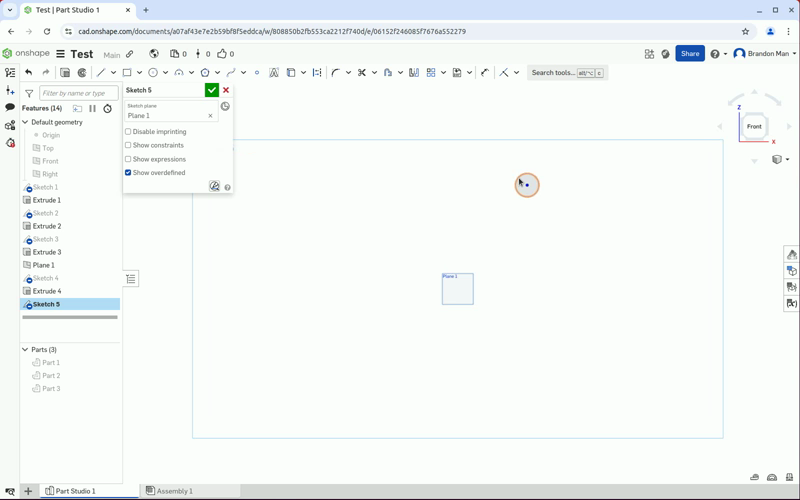
scroll(6)
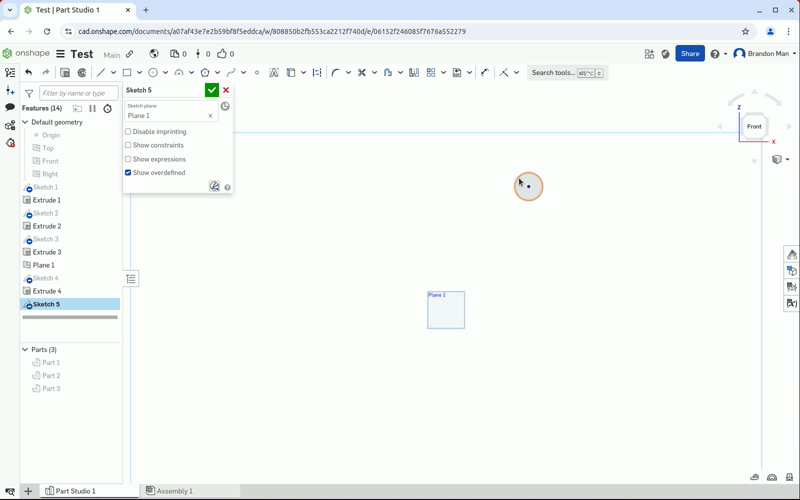
scroll(6)
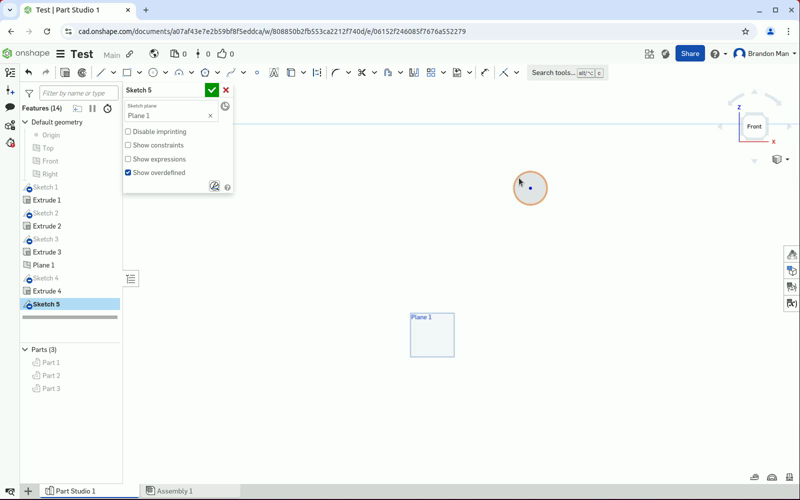
scroll(6)
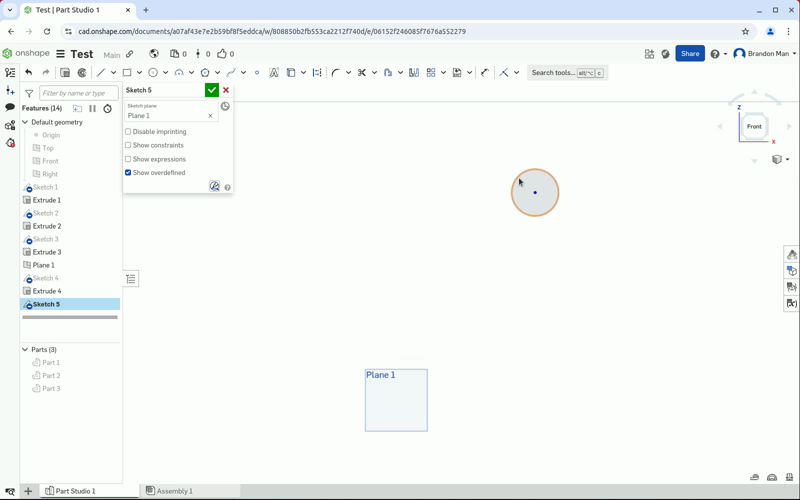
scroll(6)
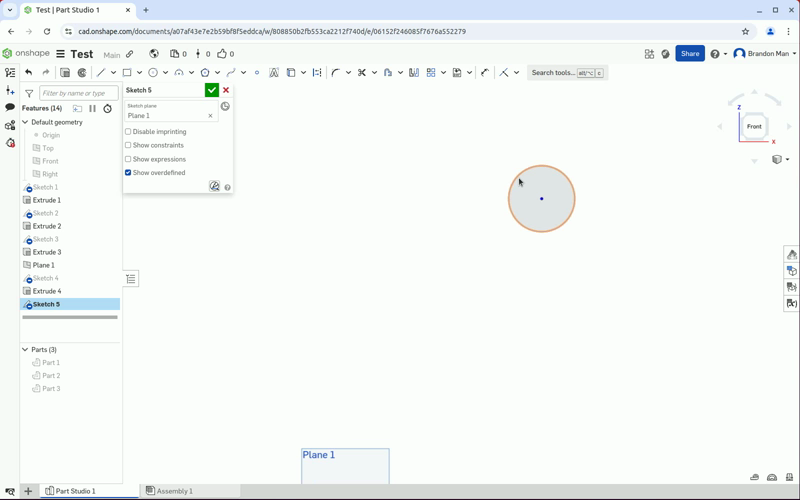
scroll(6)
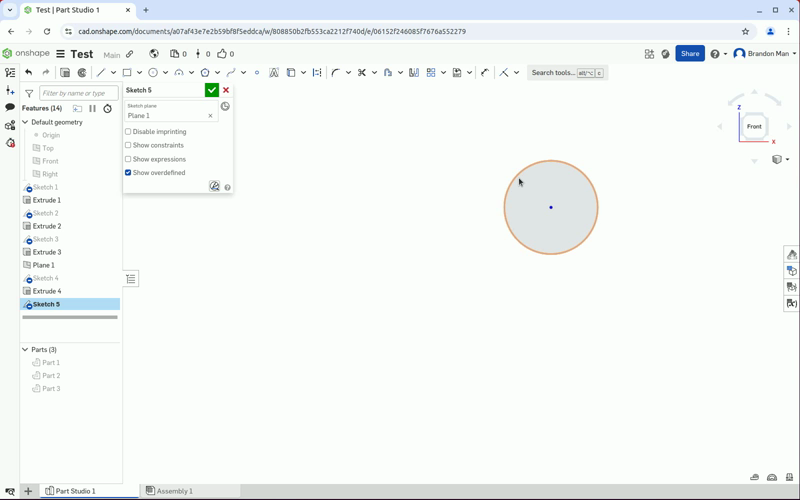
scroll(6)
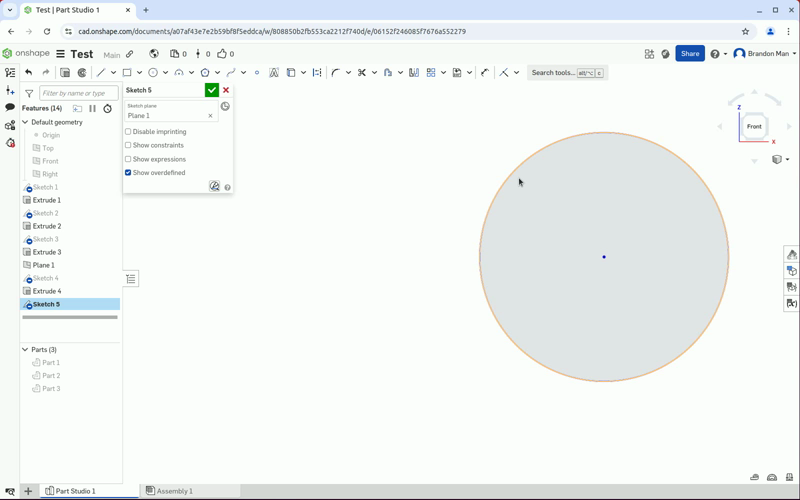
click(519, 177)
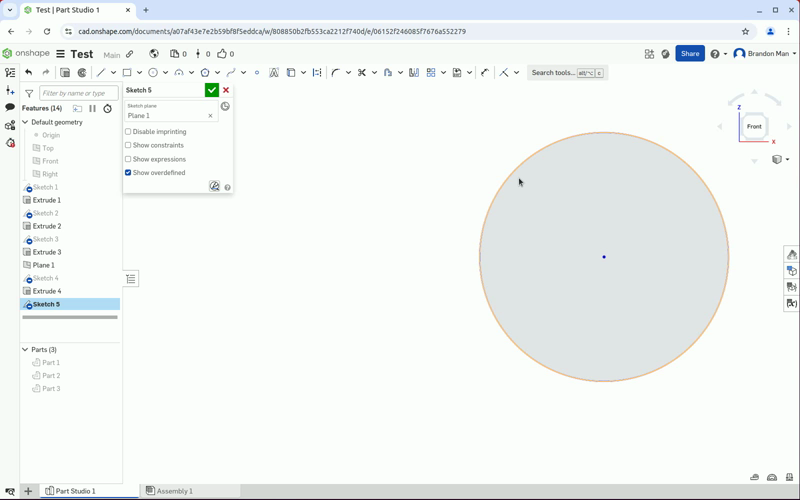
scroll(-6)
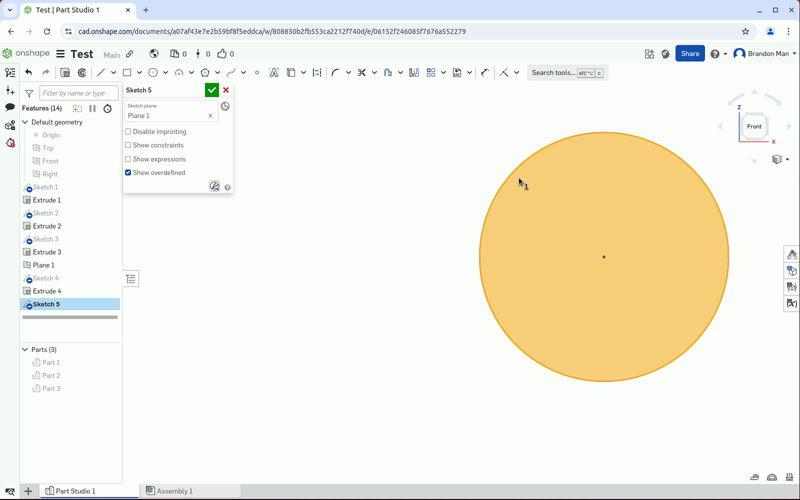
scroll(-6)
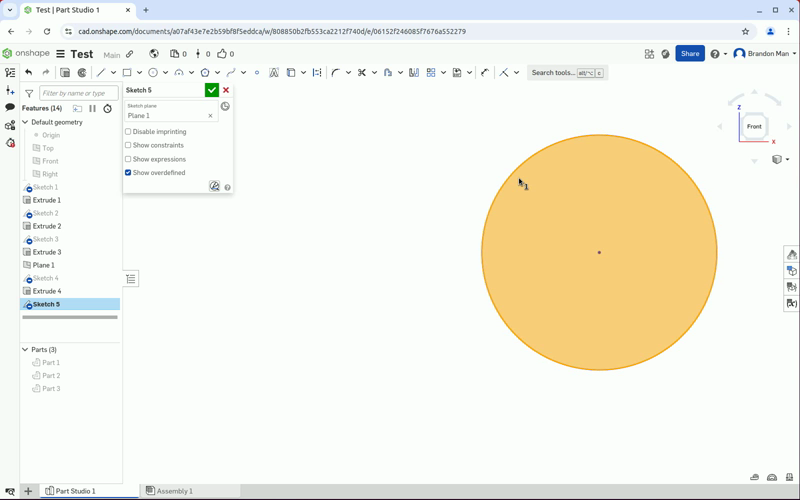
scroll(-6)
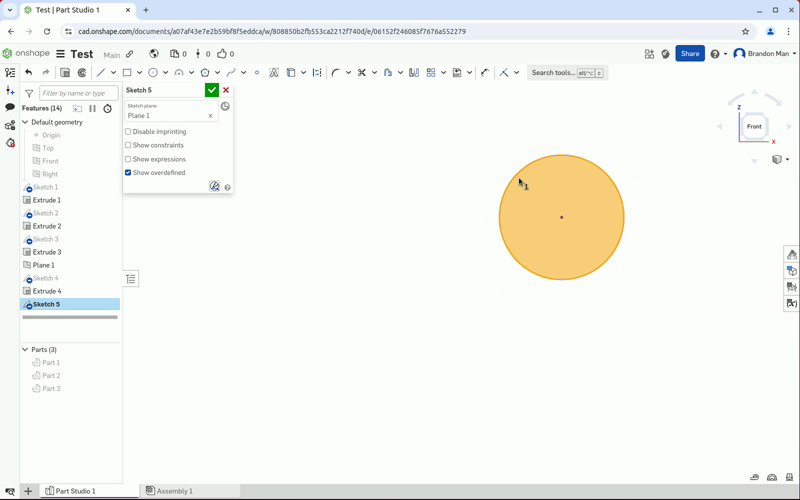
scroll(-6)
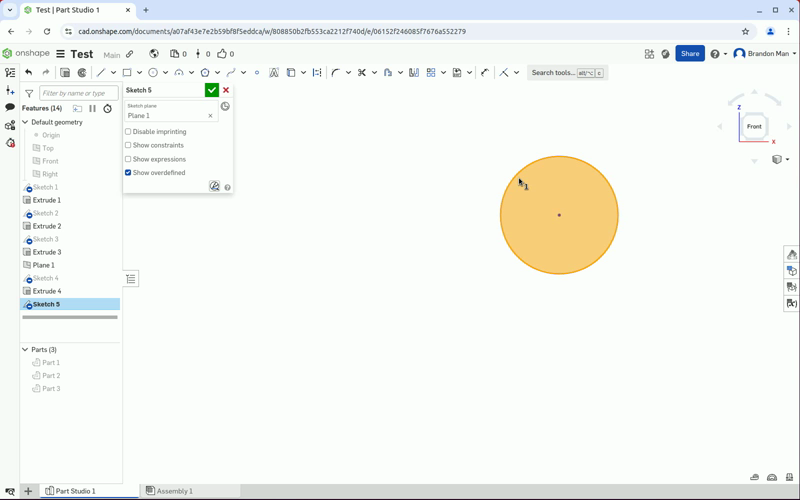
scroll(-6)
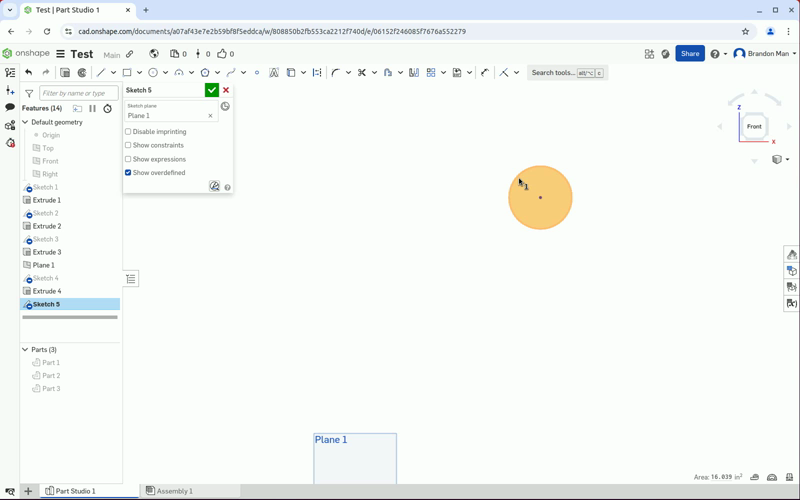
scroll(-6)
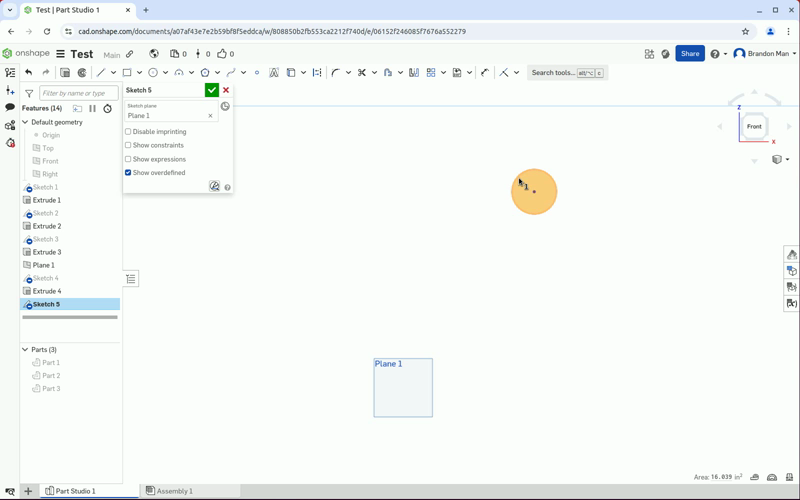
scroll(-6)
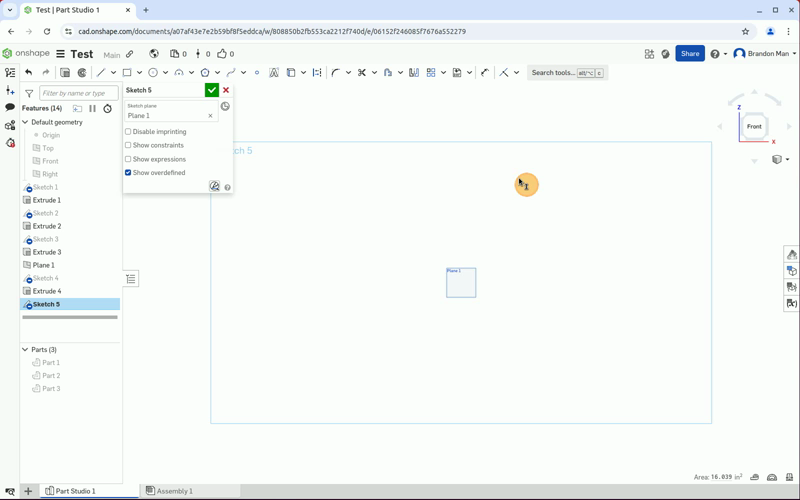
mouse_move(73, 352)
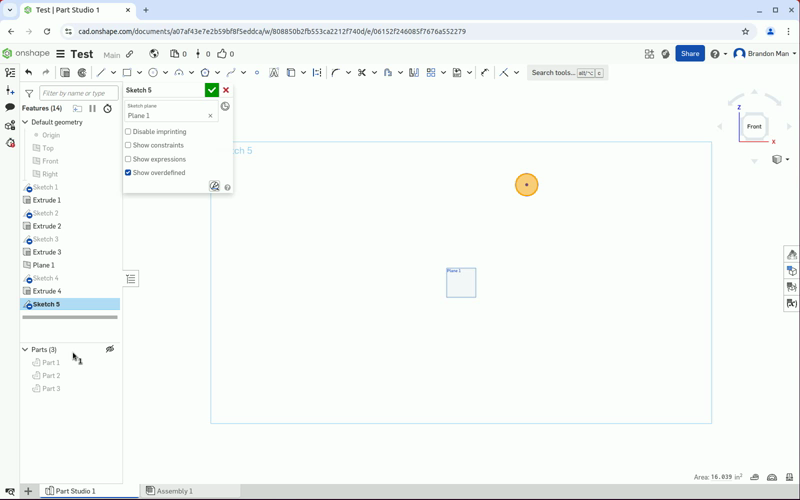
key(shift+y)
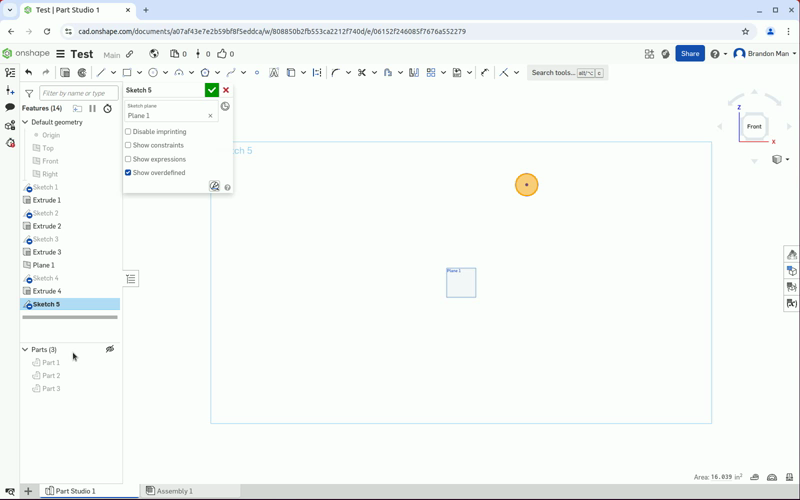
key(shift+e)
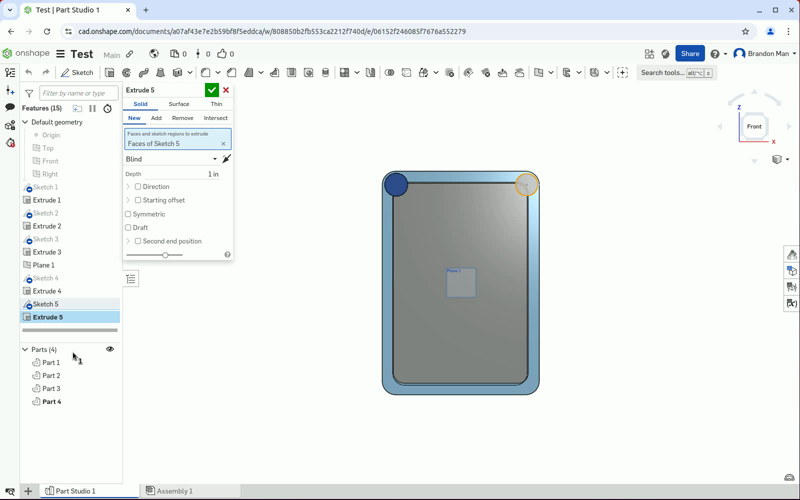
mouse_move(143, 106)
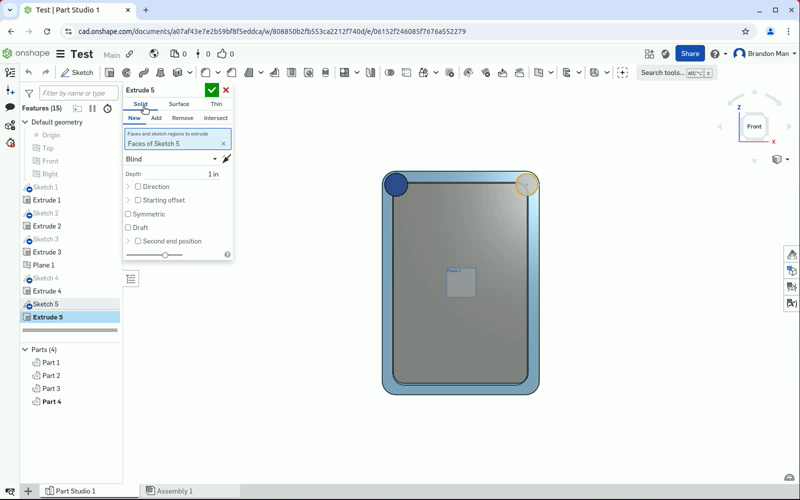
click(143, 106)
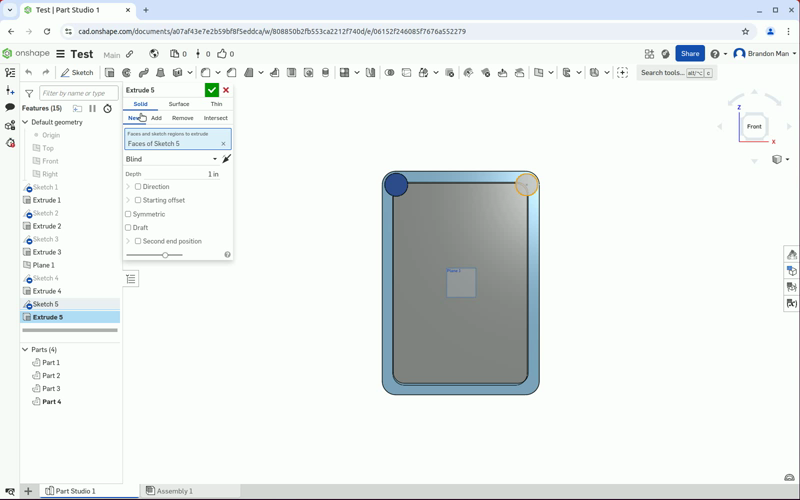
mouse_move(137, 120)
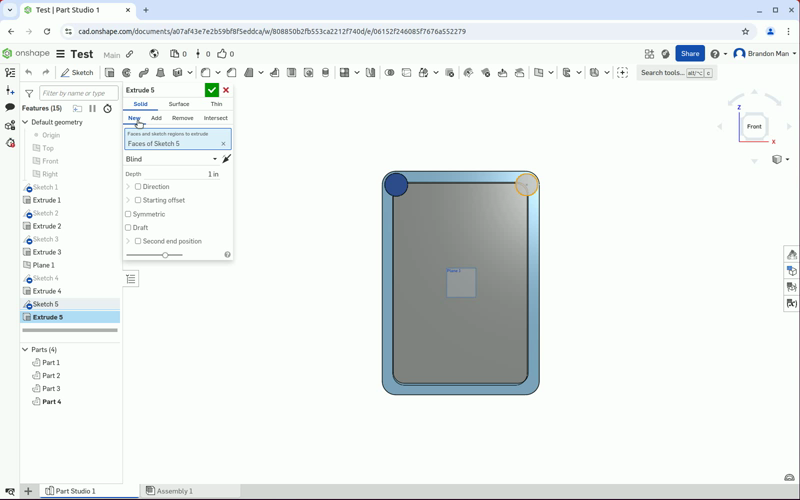
click(137, 120)
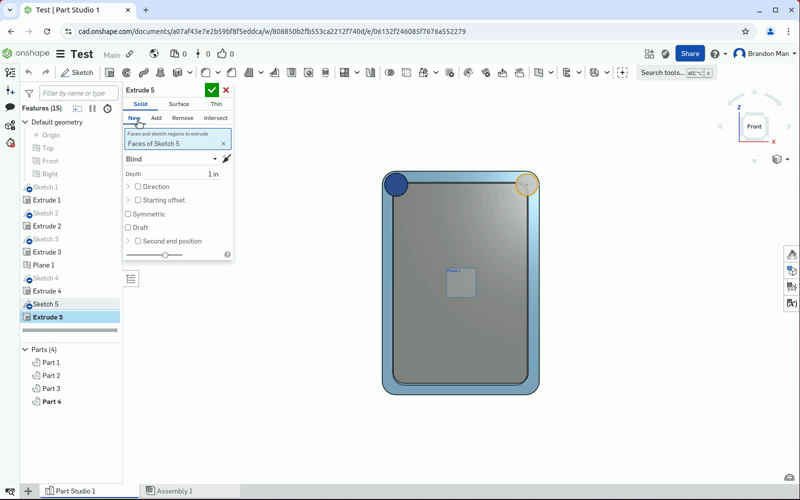
key(tab, 4)
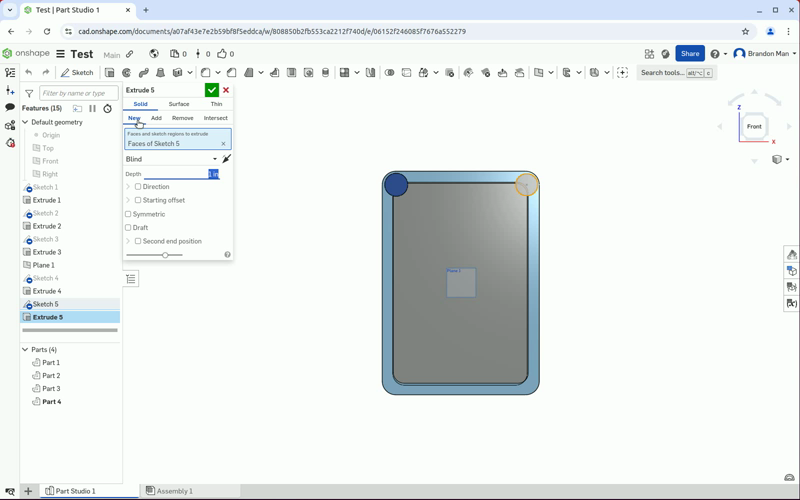
text(13.961)
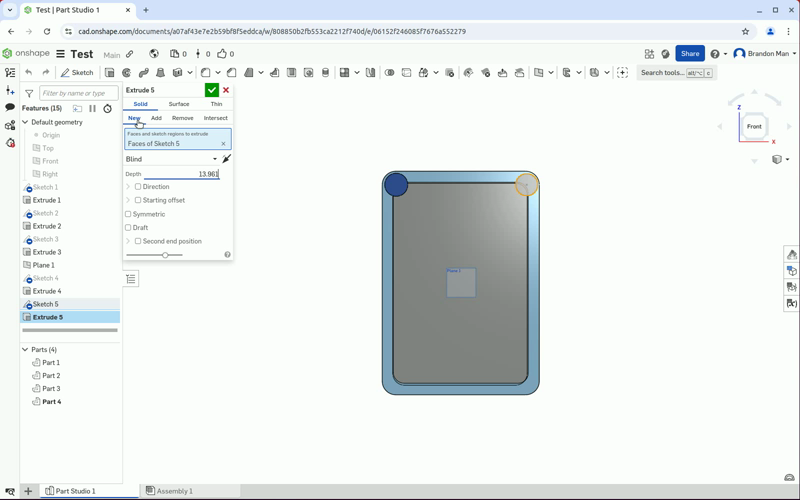
key(enter)
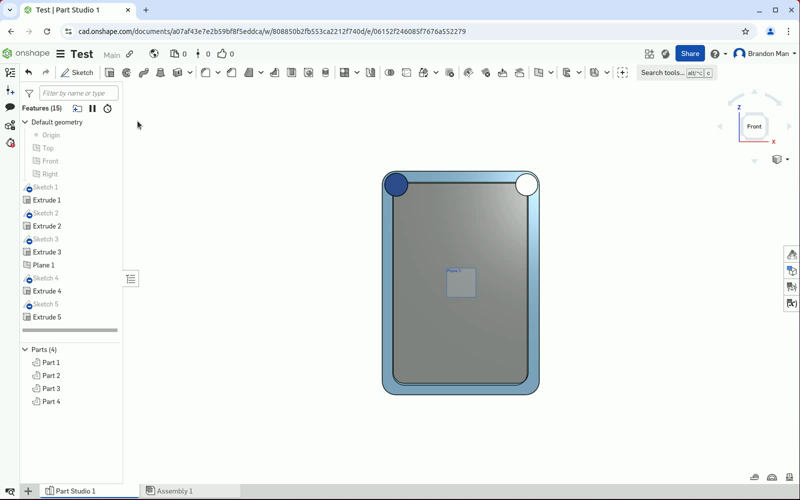
key(shift+h)
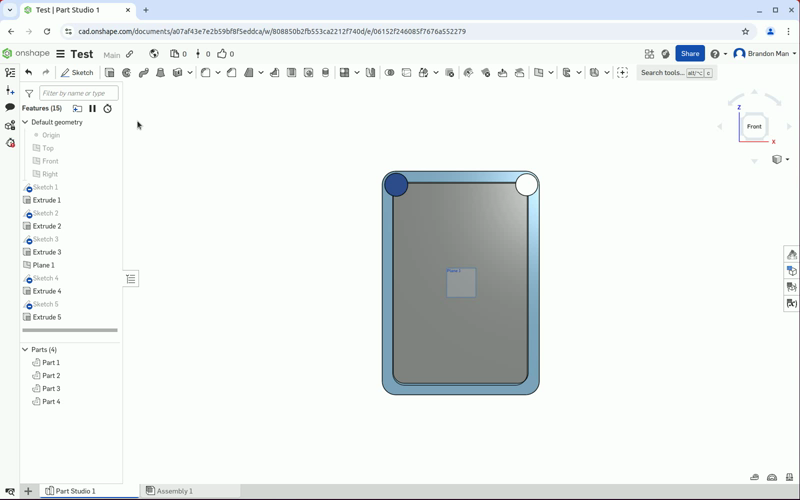
key(shift+h)
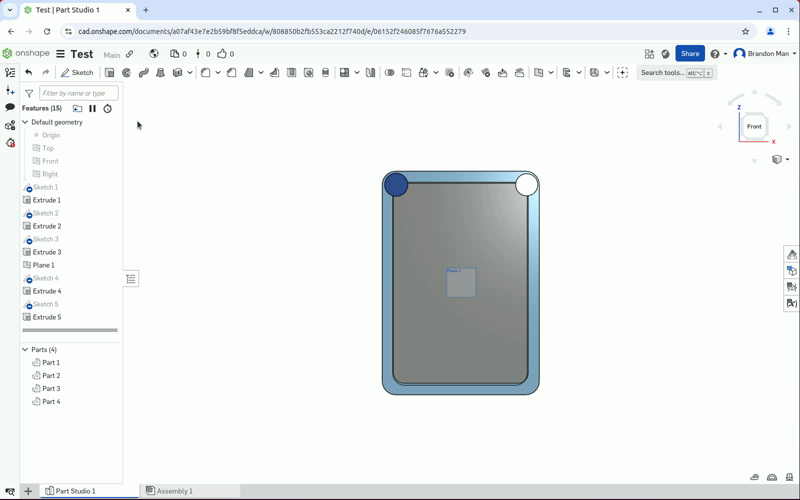
mouse_move(73, 189)
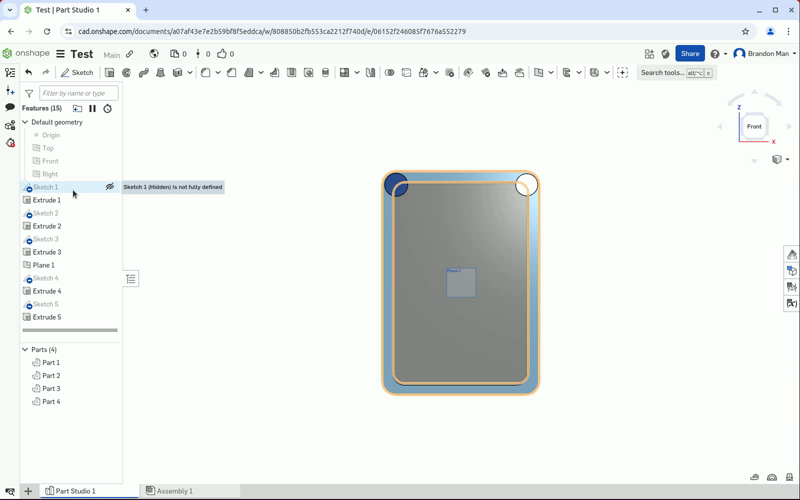
click(73, 189)
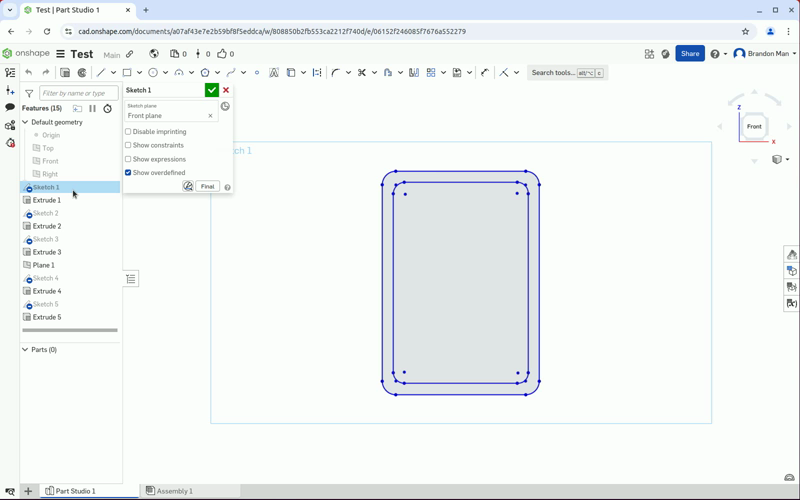
mouse_move(229, 92)
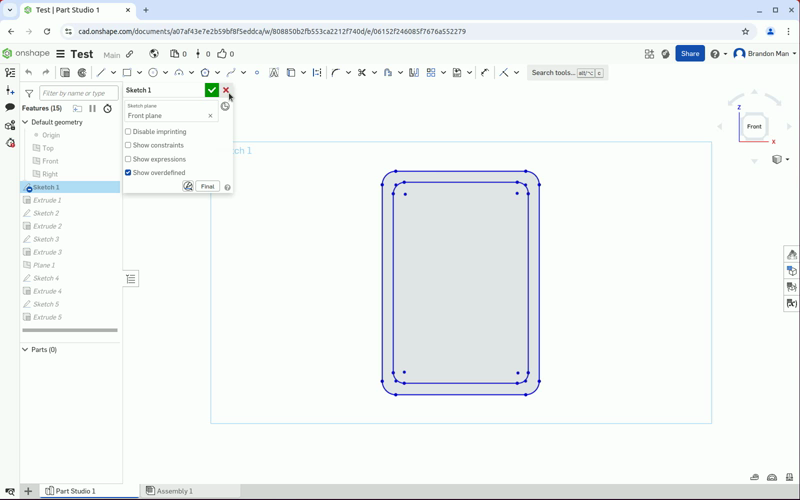
click(229, 92)
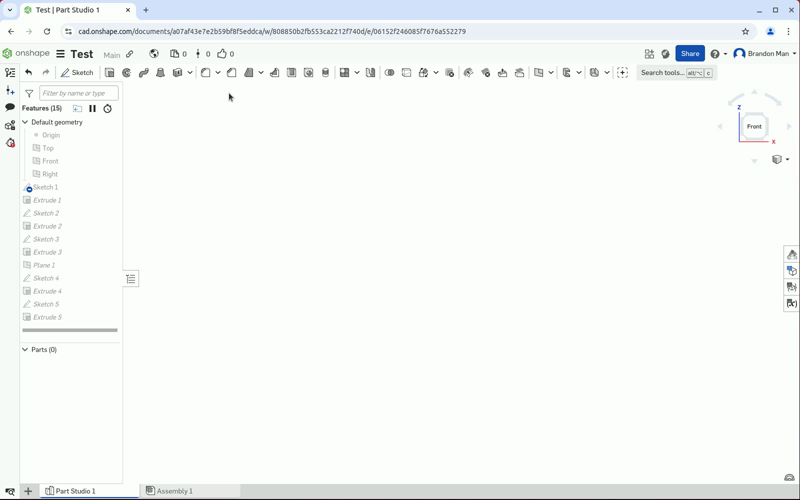
key(shift+s)
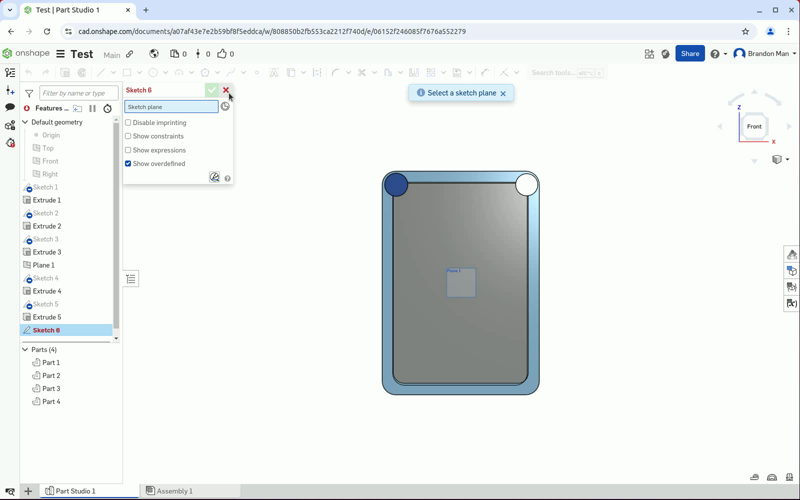
mouse_move(69, 267)
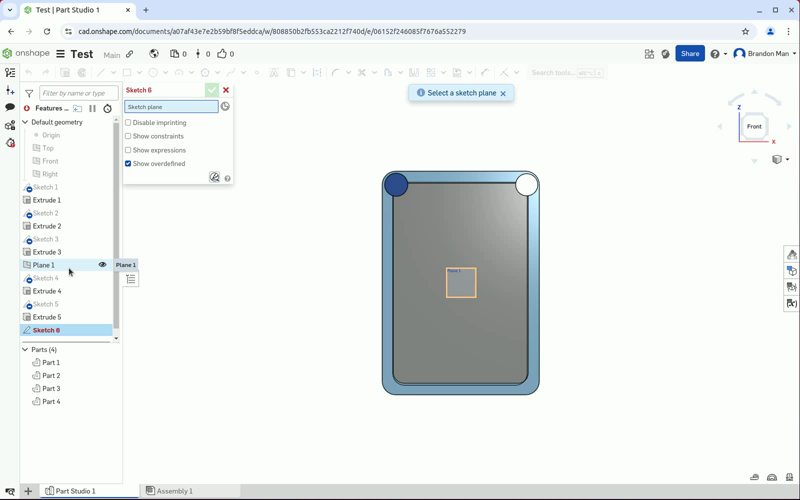
click(69, 267)
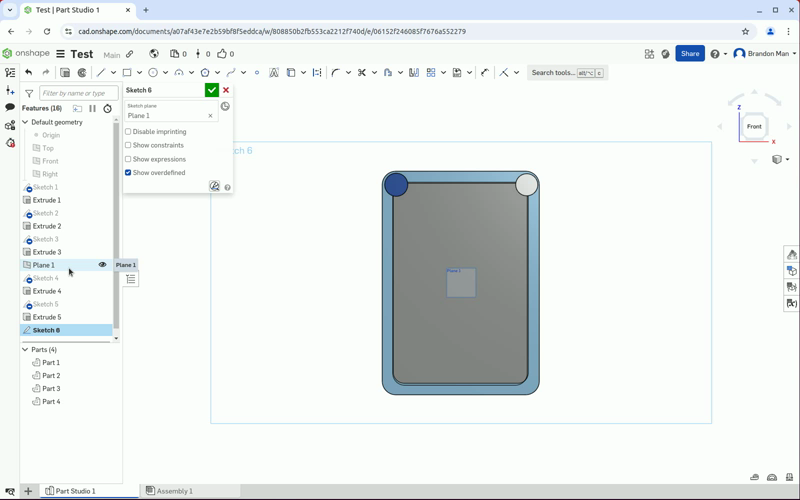
mouse_move(73, 352)
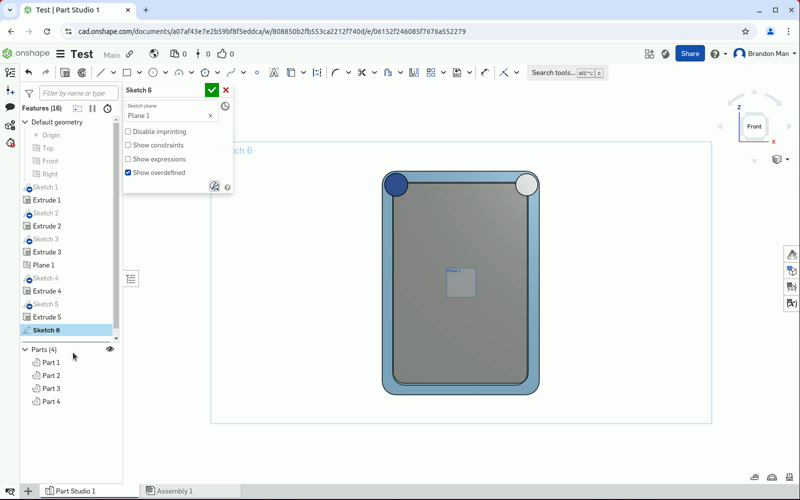
key(y)
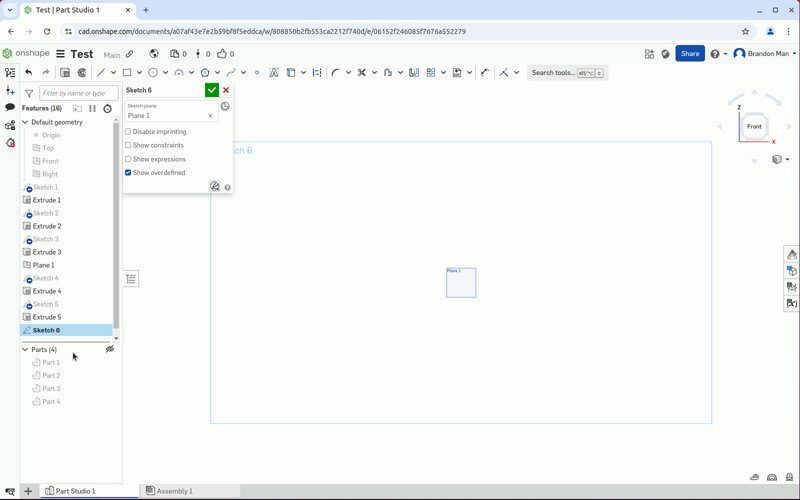
key(c)
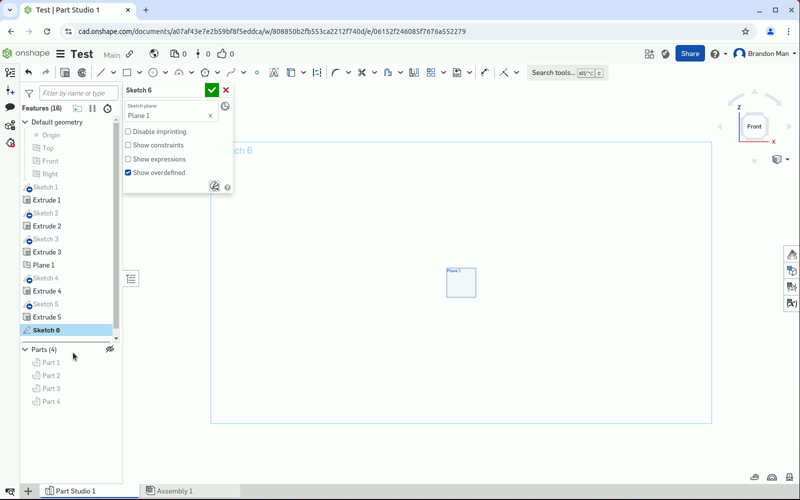
key_down(shift)
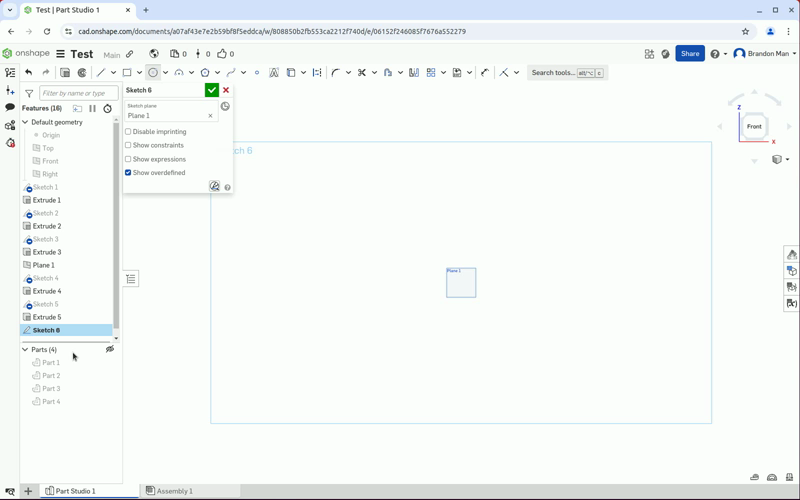
mouse_move(396, 381)
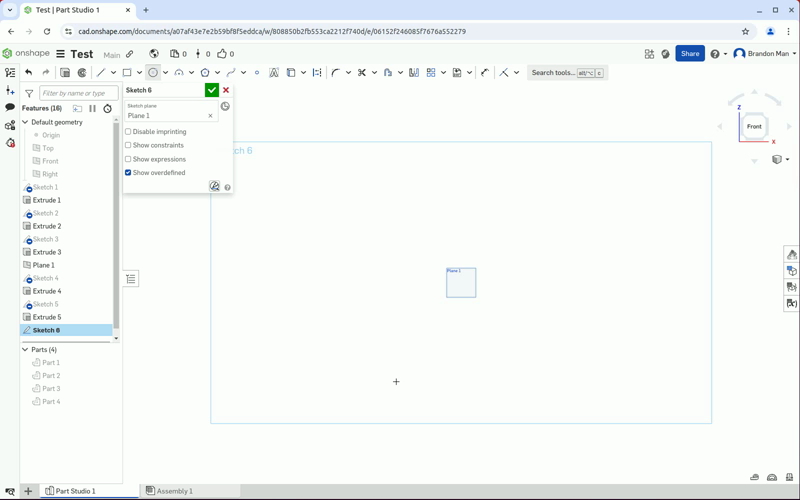
click(396, 381)
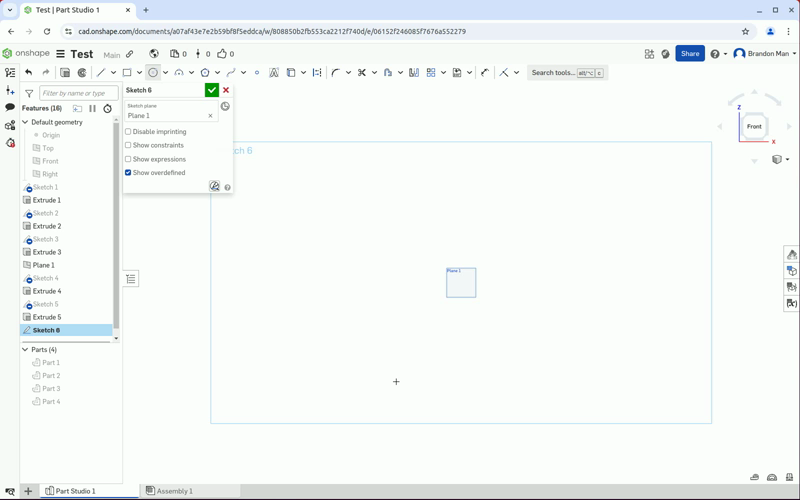
key_up(shift)
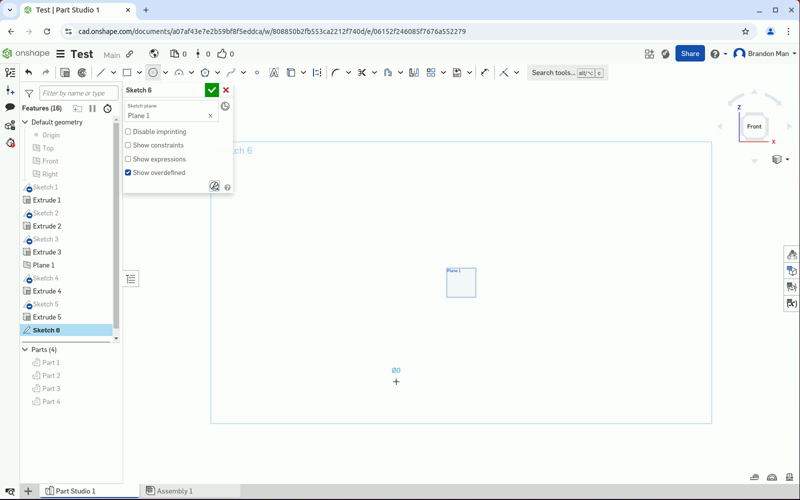
mouse_move(407, 381)
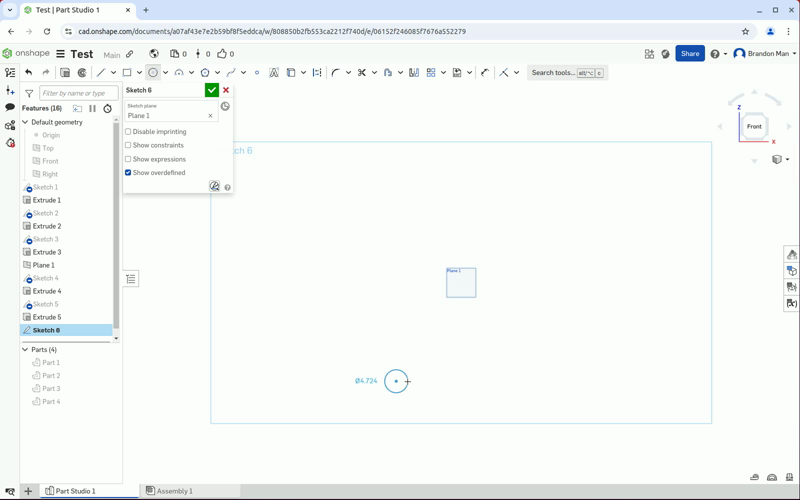
click(407, 381)
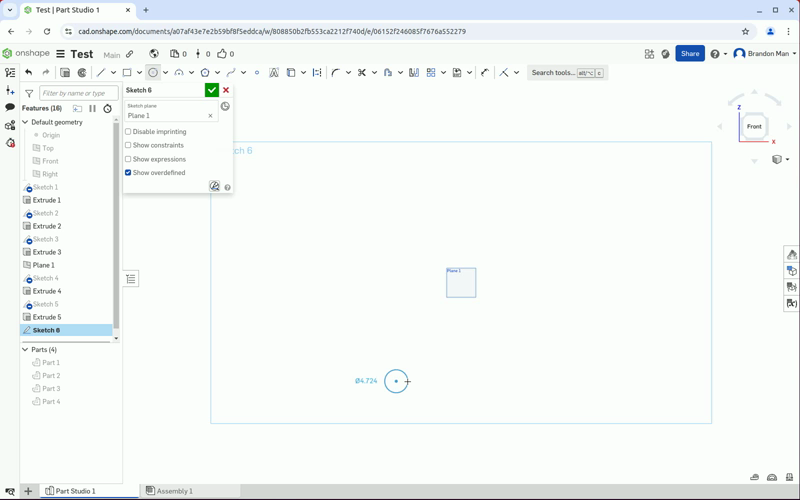
key(esc)
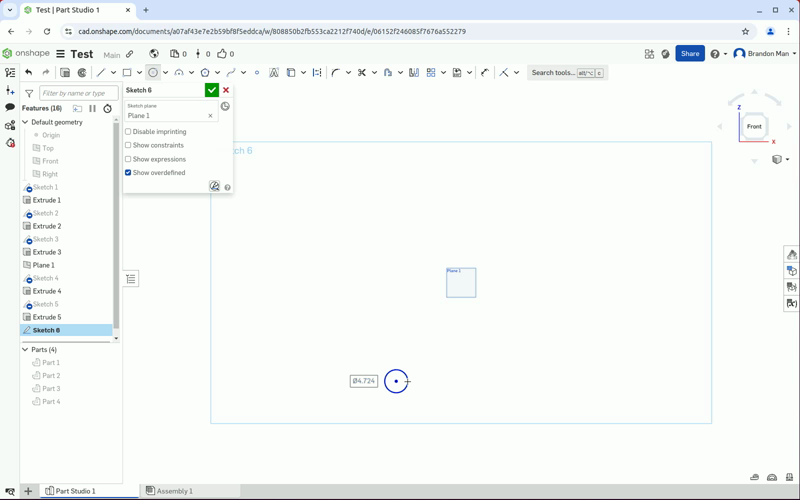
mouse_move(389, 373)
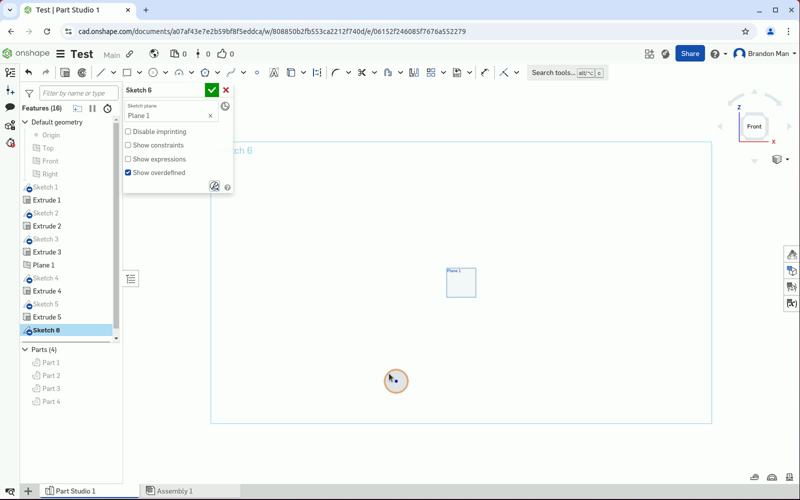
scroll(6)
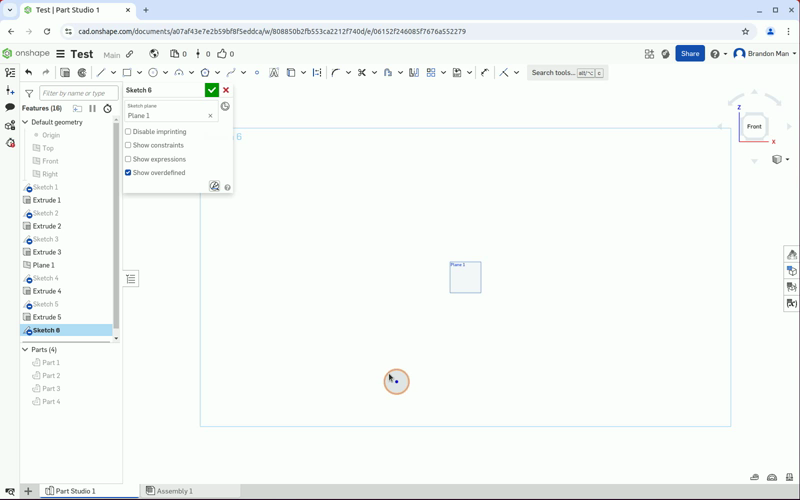
scroll(6)
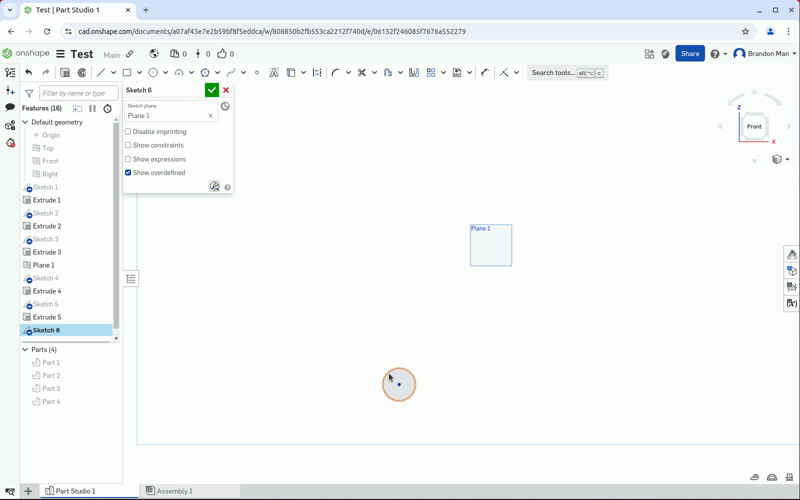
scroll(6)
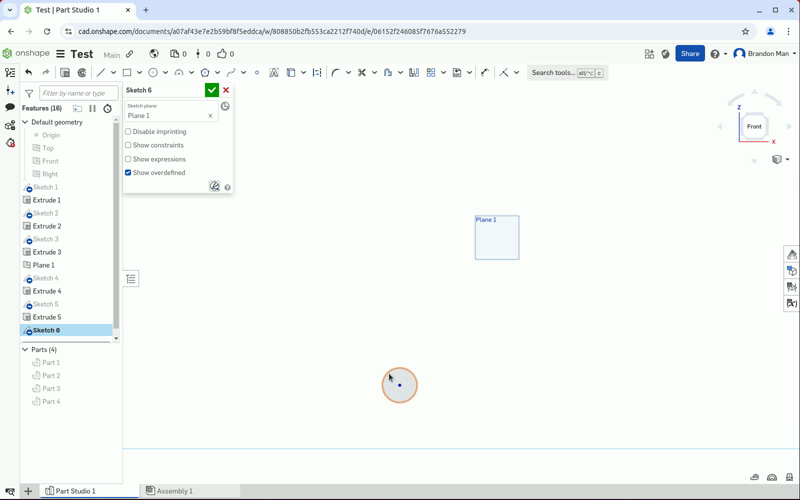
scroll(6)
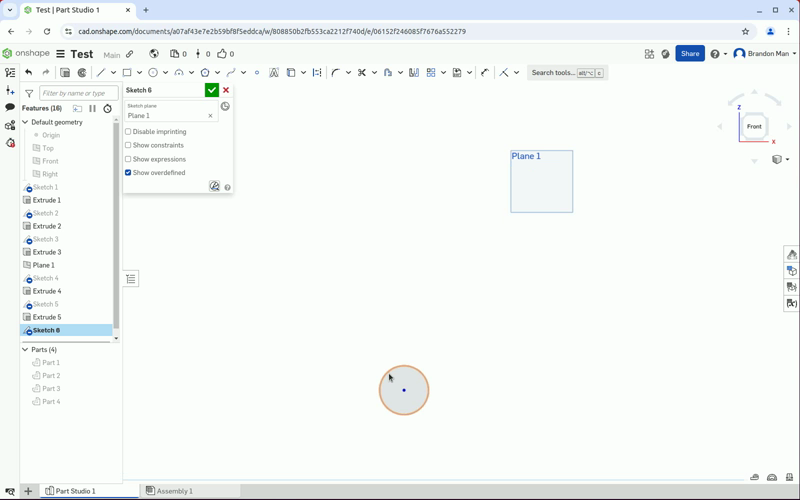
scroll(6)
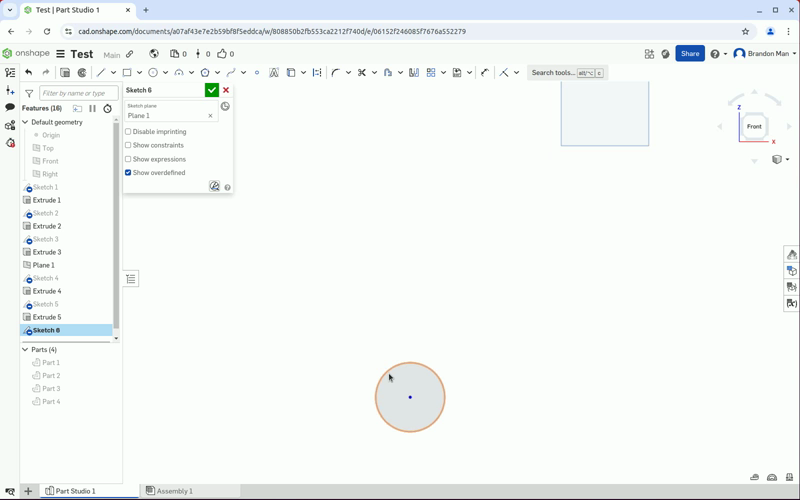
scroll(6)
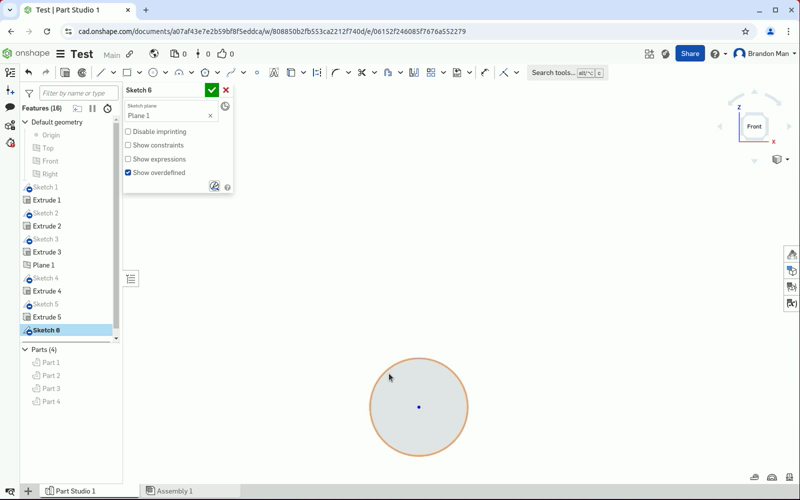
scroll(6)
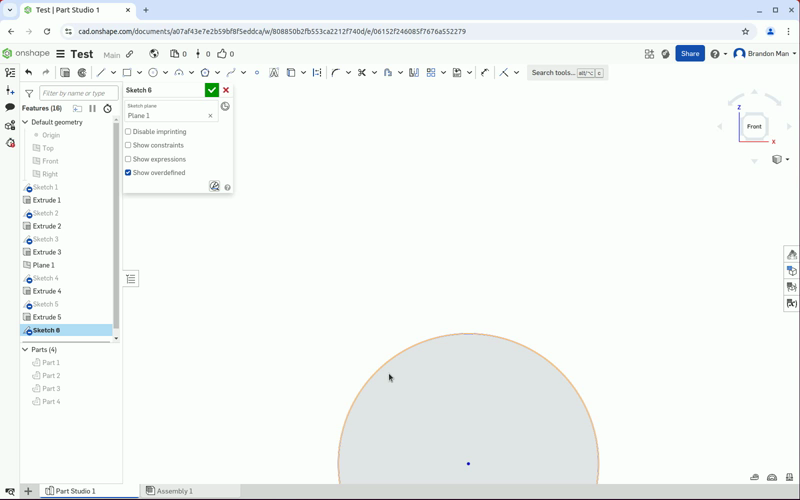
click(389, 373)
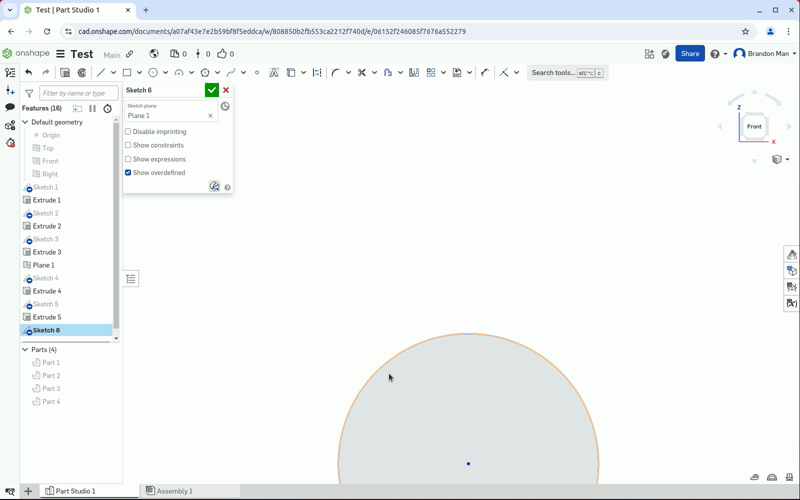
scroll(-6)
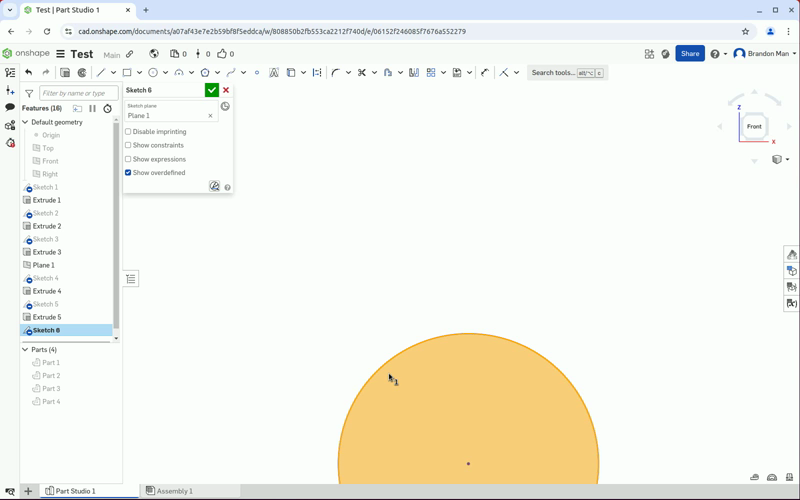
scroll(-6)
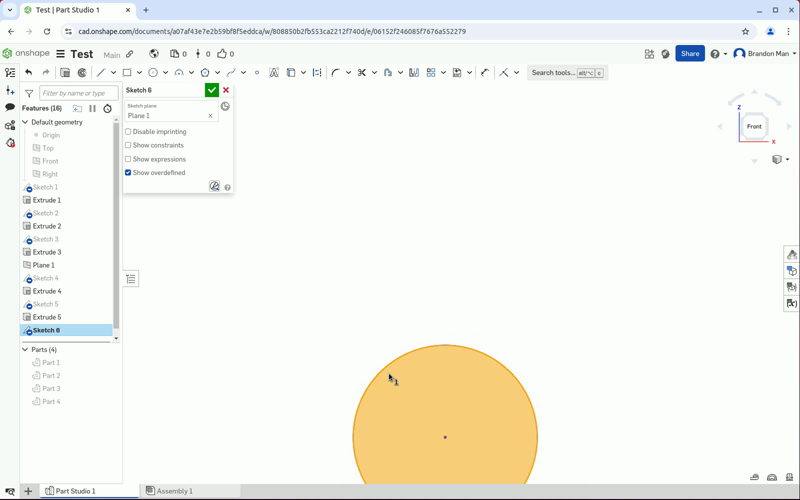
scroll(-6)
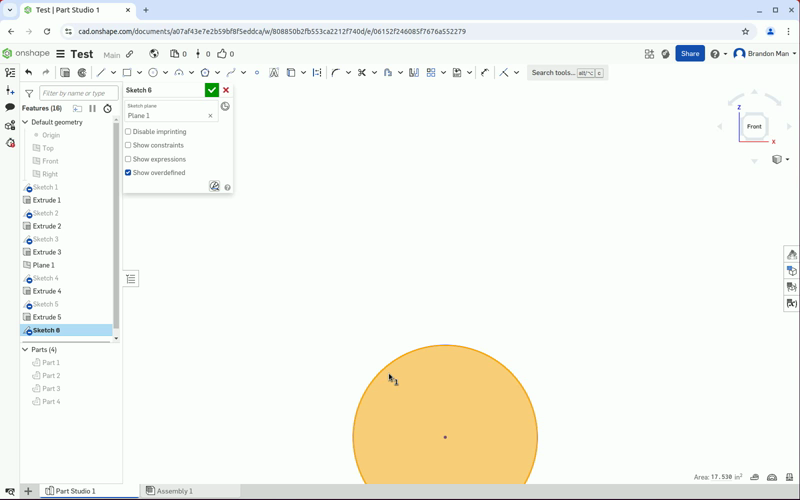
scroll(-6)
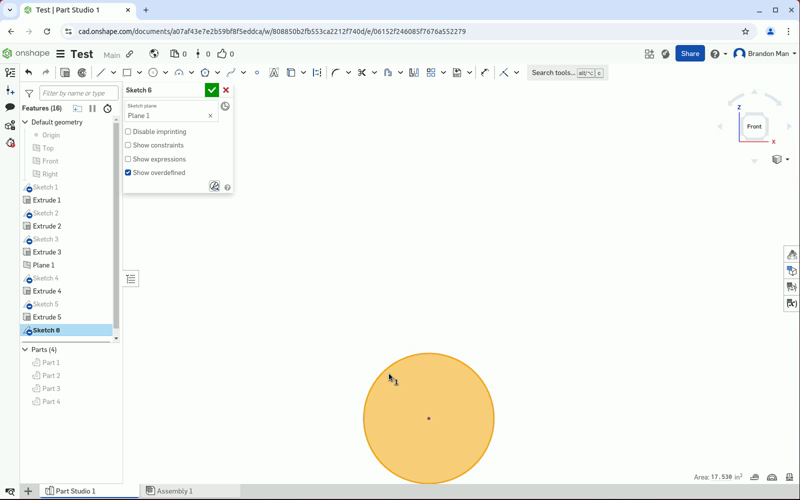
scroll(-6)
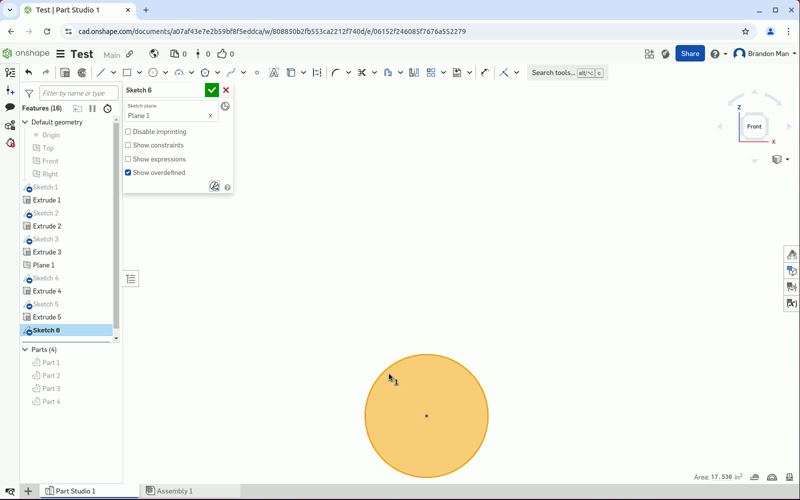
scroll(-6)
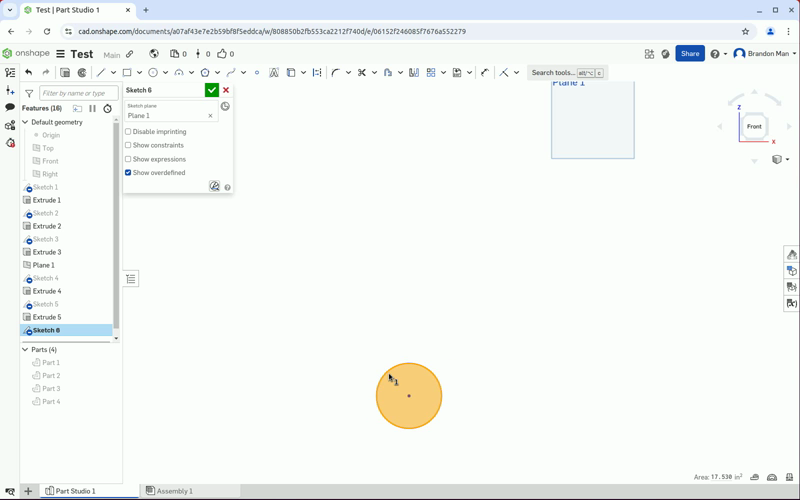
scroll(-6)
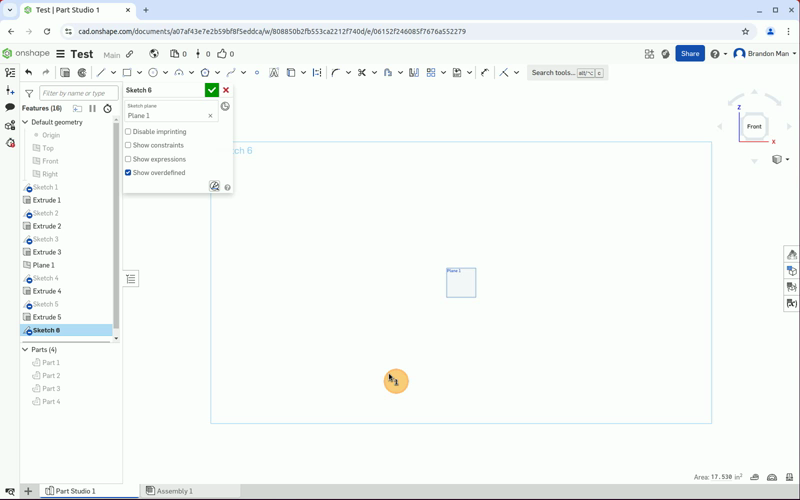
mouse_move(73, 352)
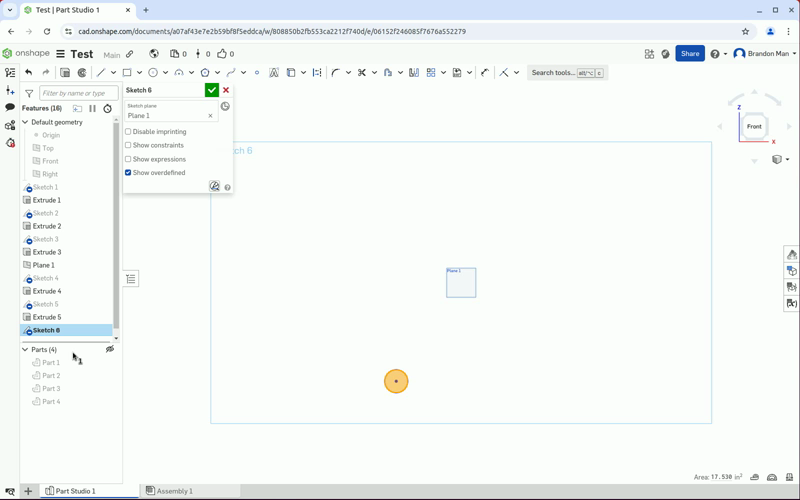
key(shift+y)
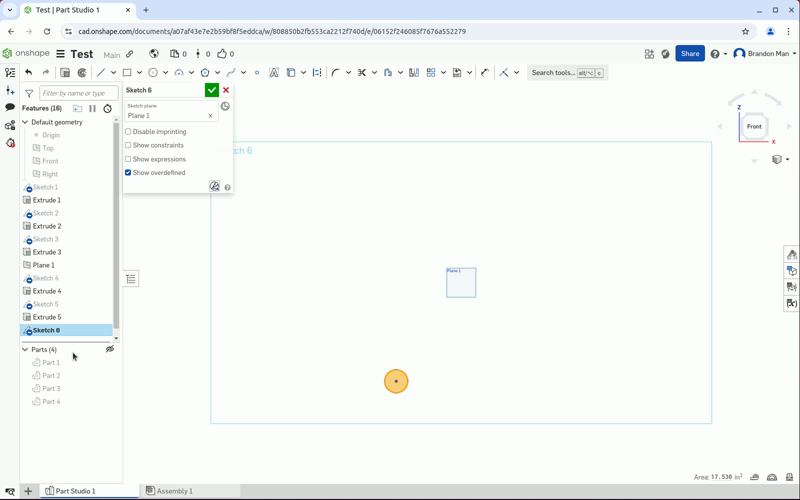
key(shift+e)
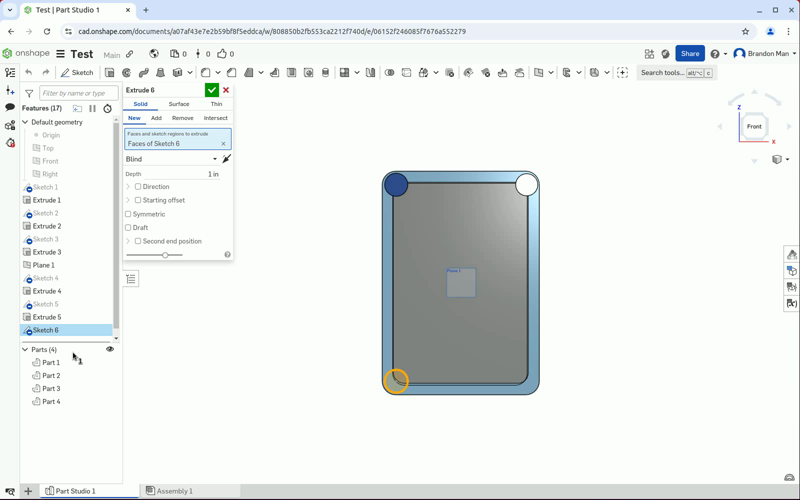
mouse_move(143, 106)
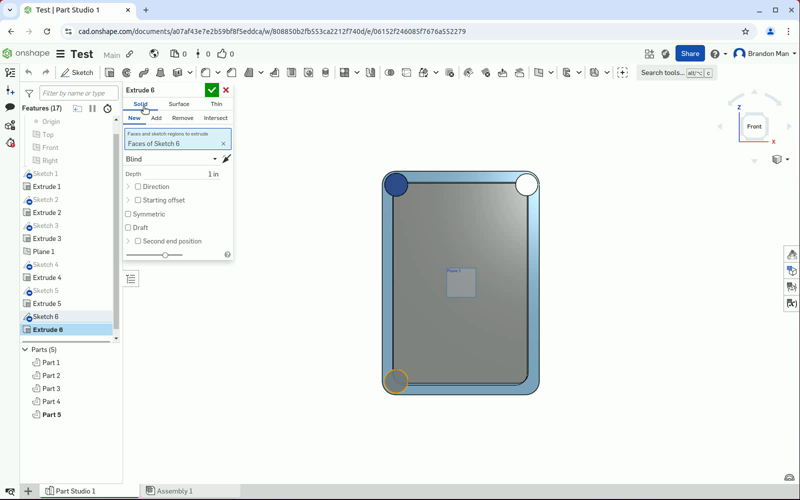
click(143, 106)
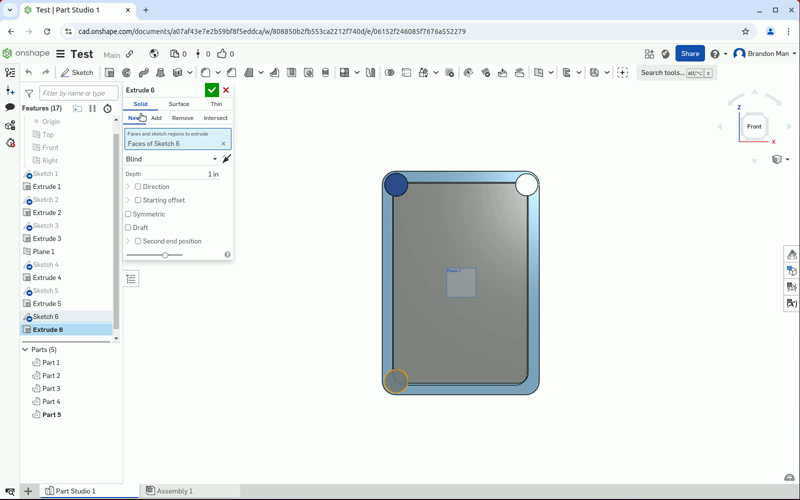
mouse_move(137, 120)
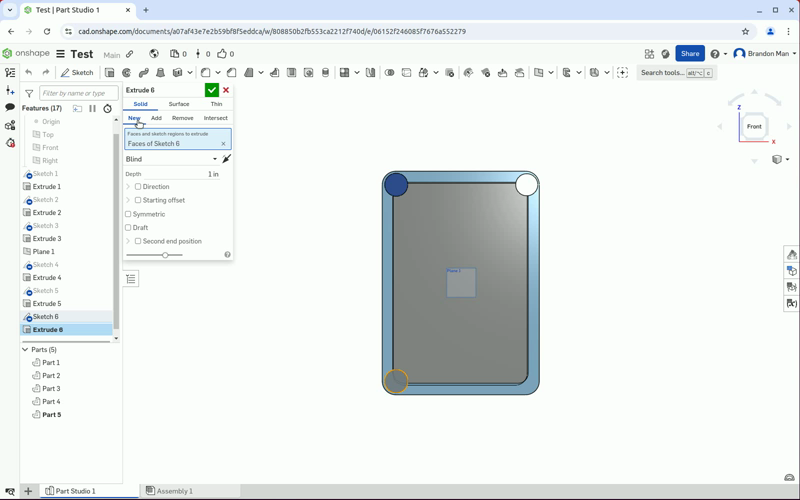
click(137, 120)
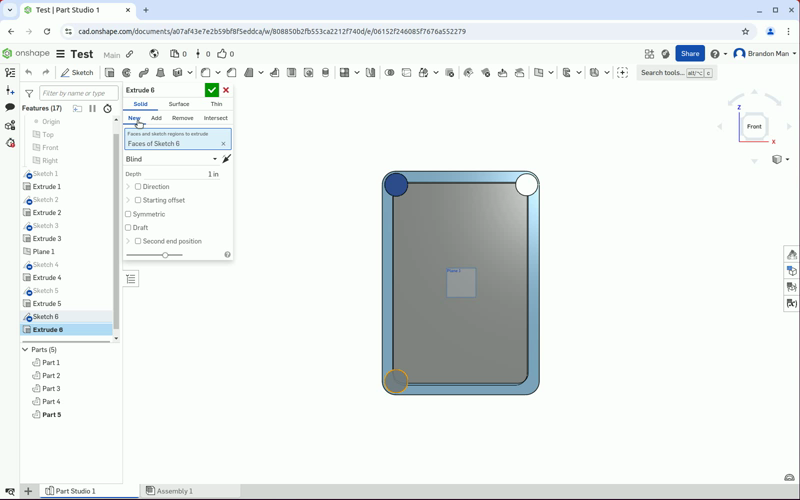
key(tab, 4)
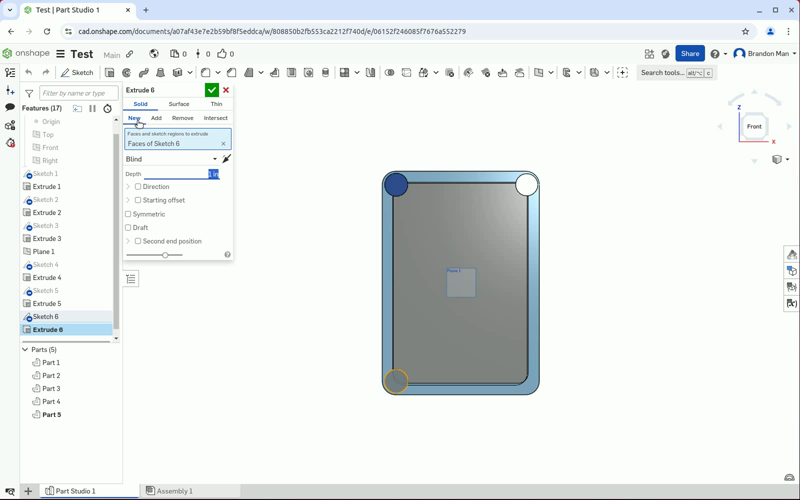
text(13.961)
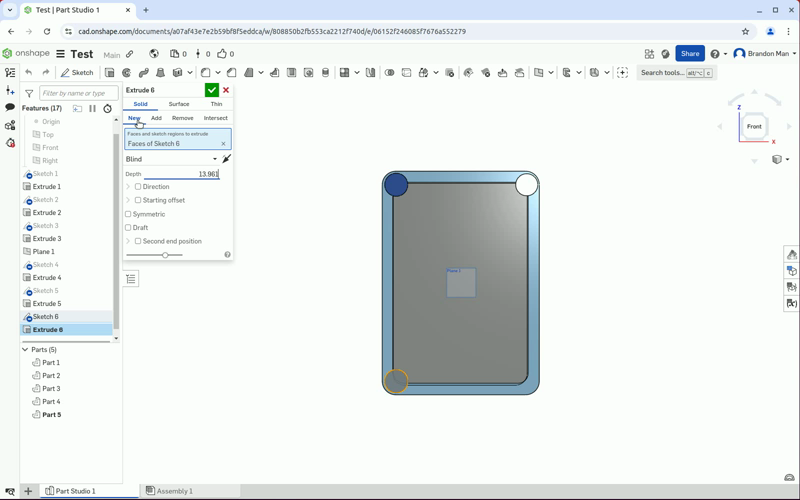
key(enter)
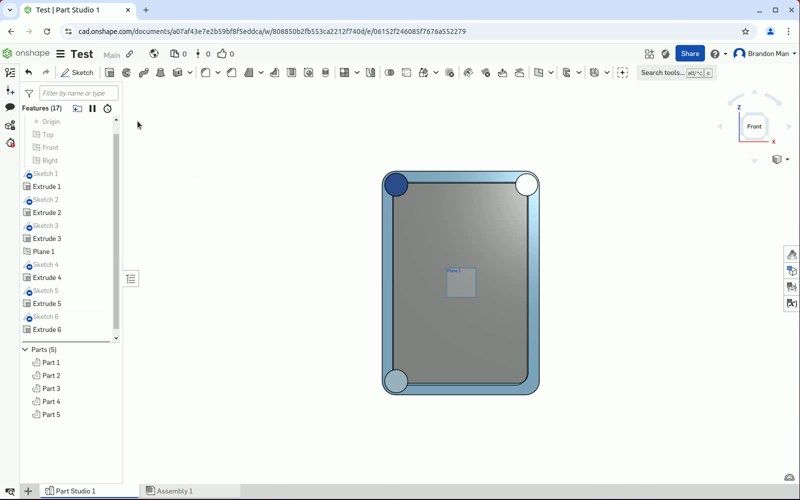
key(shift+h)
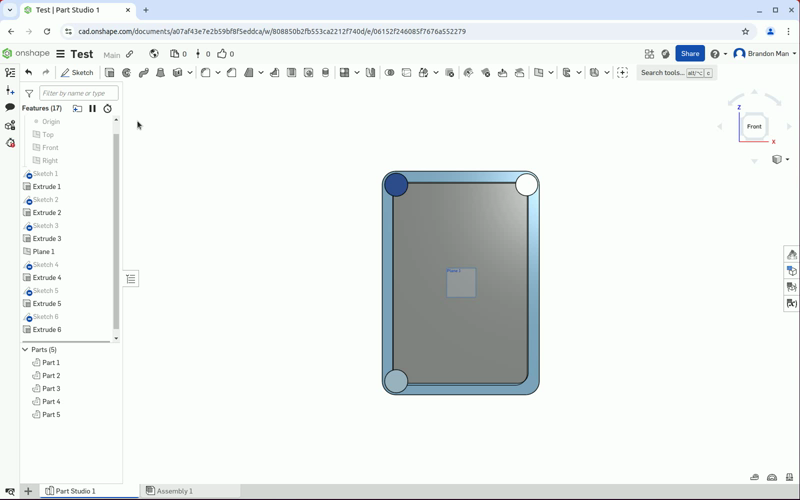
key(shift+h)
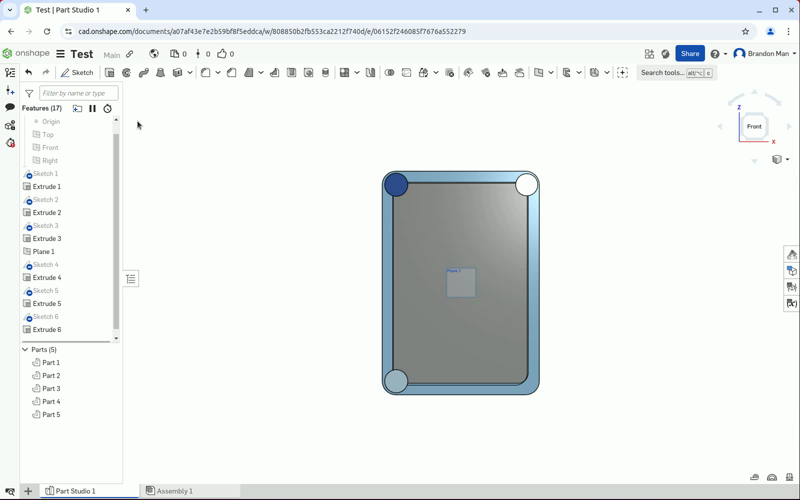
mouse_move(69, 176)
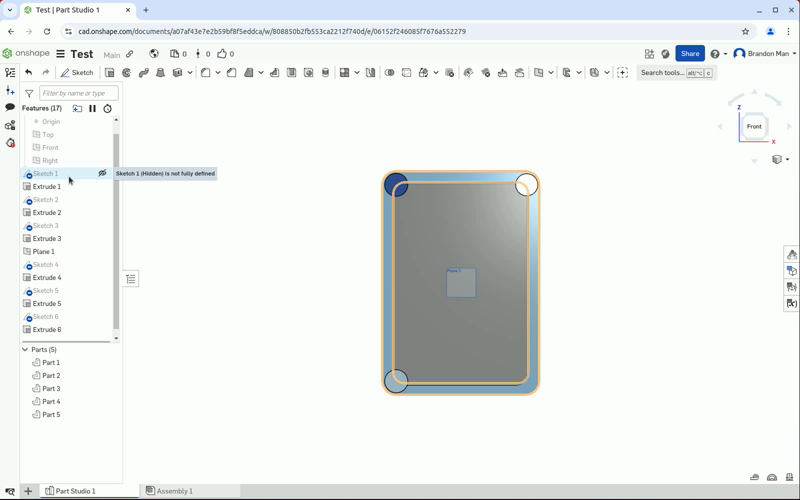
click(69, 176)
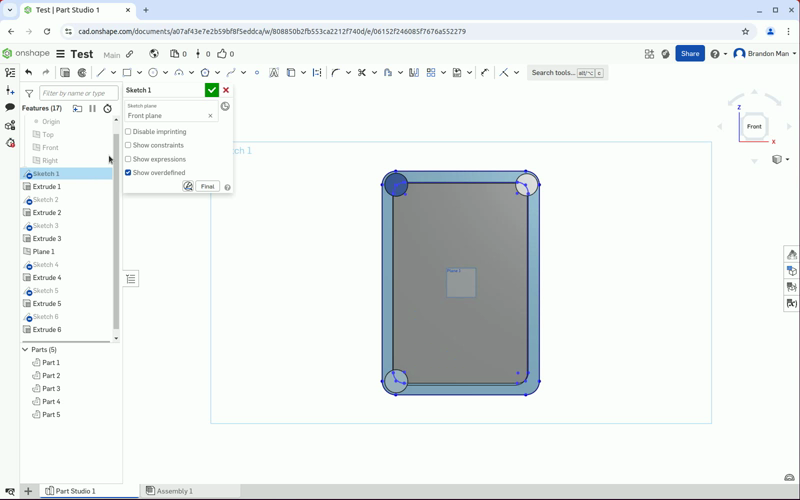
mouse_move(229, 92)
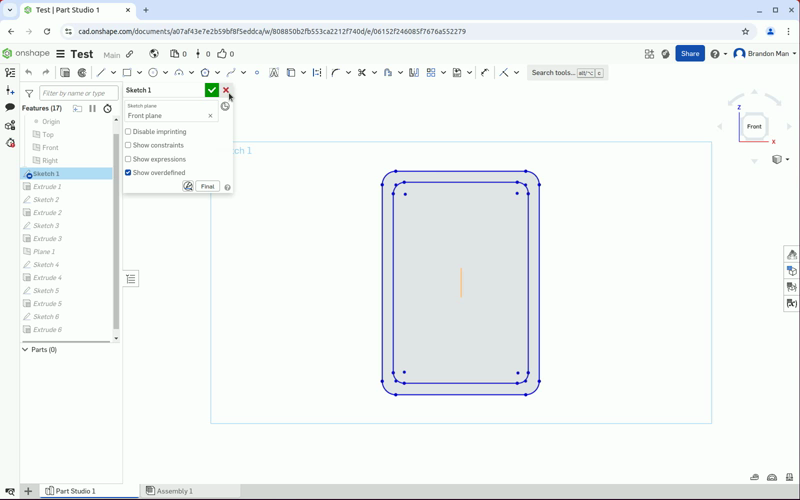
click(229, 92)
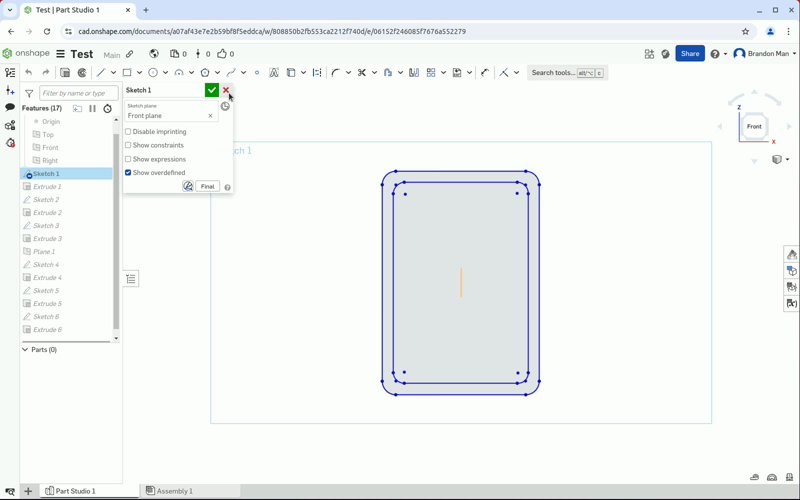
key(shift+s)
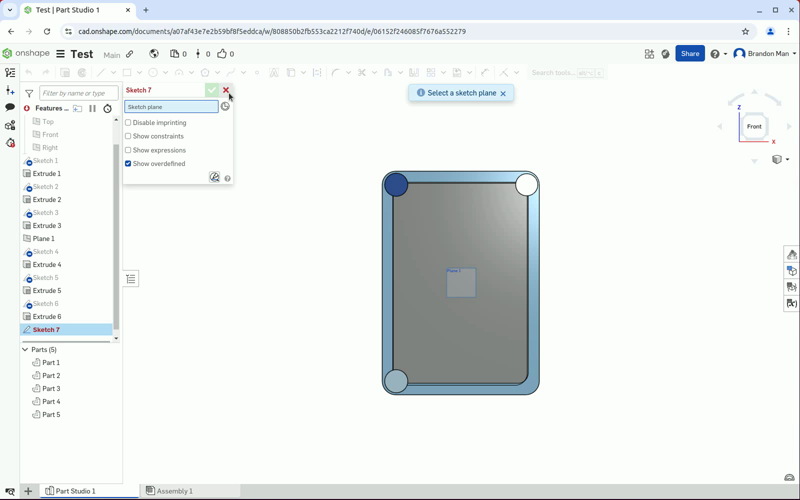
mouse_move(69, 241)
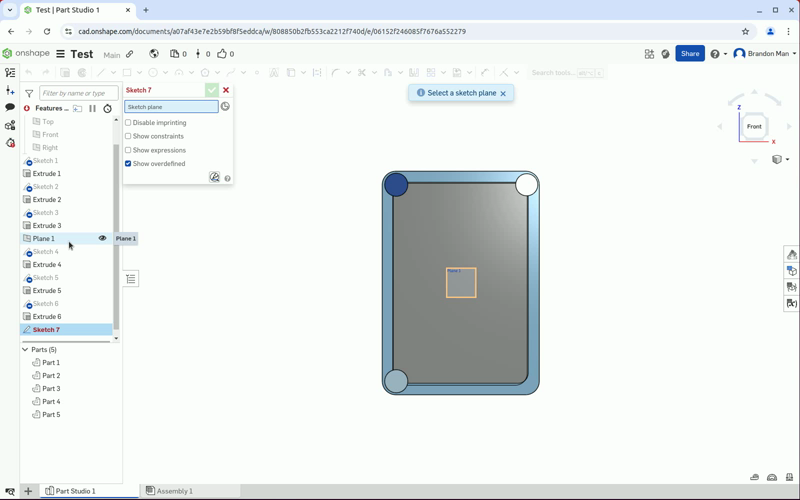
click(69, 241)
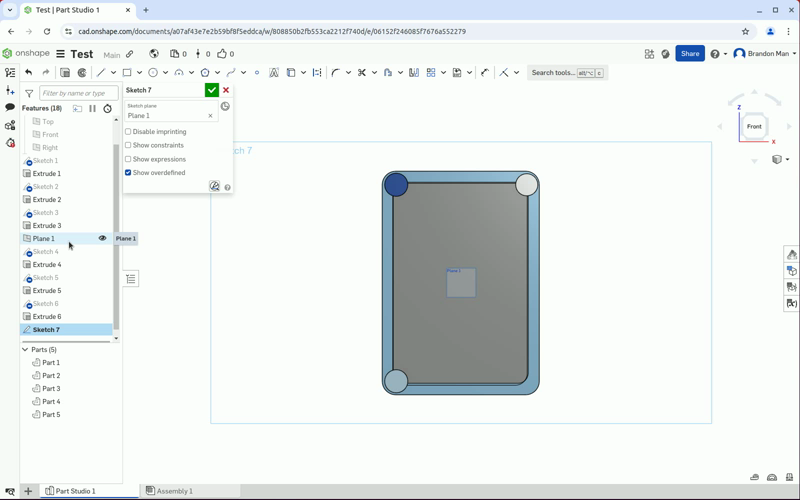
mouse_move(73, 352)
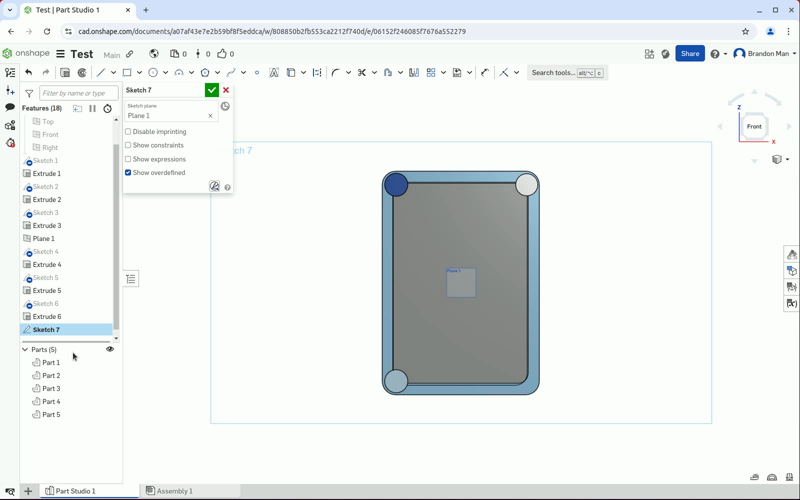
key(y)
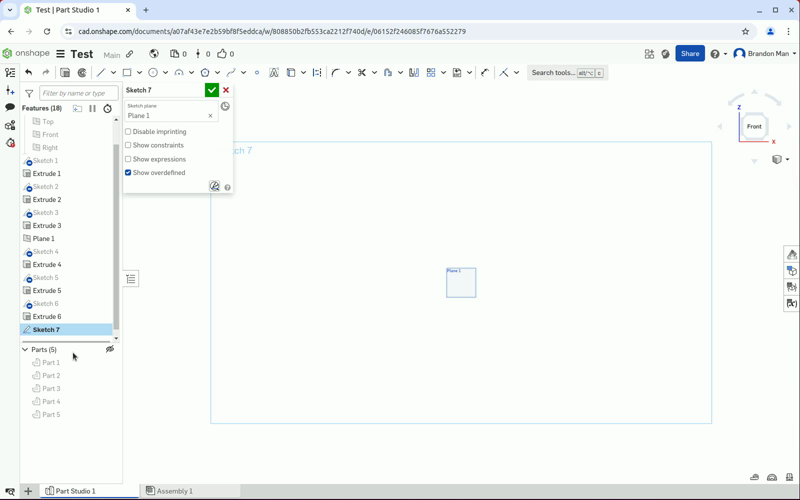
key(c)
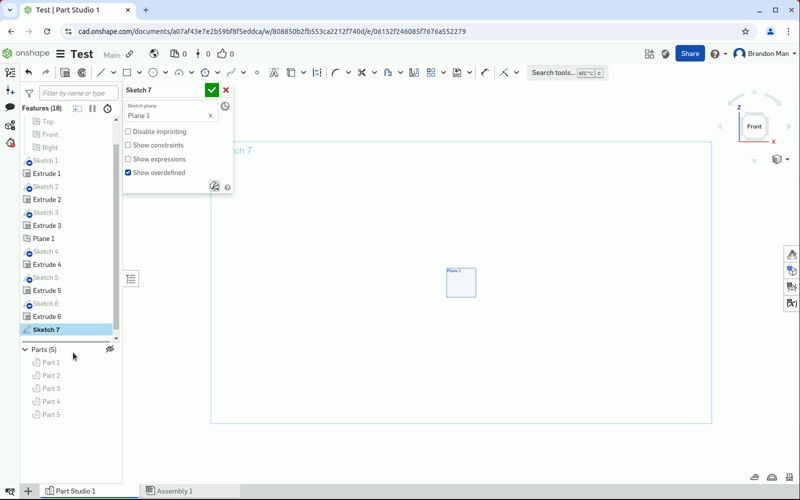
key_down(shift)
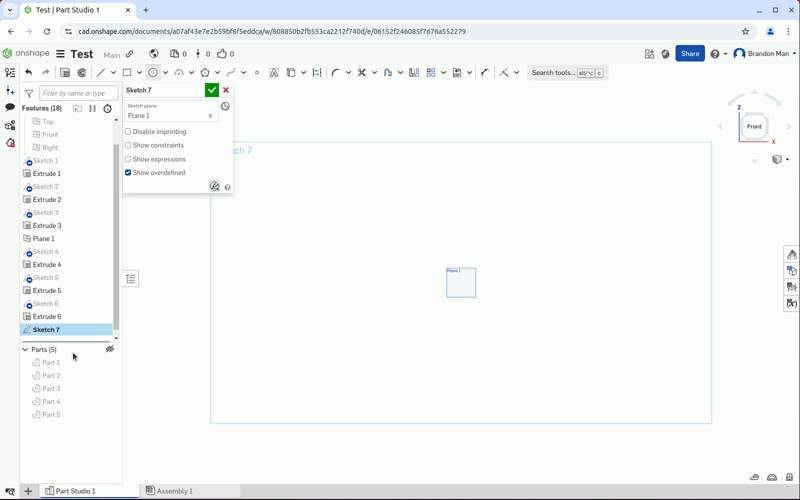
mouse_move(526, 381)
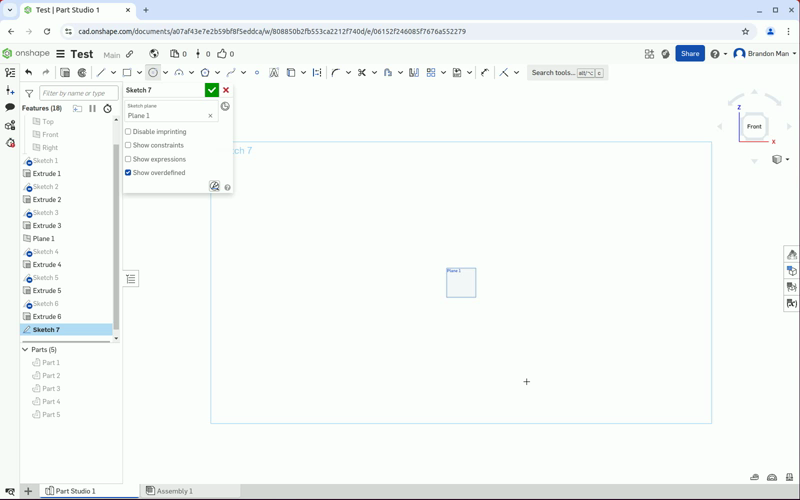
click(526, 381)
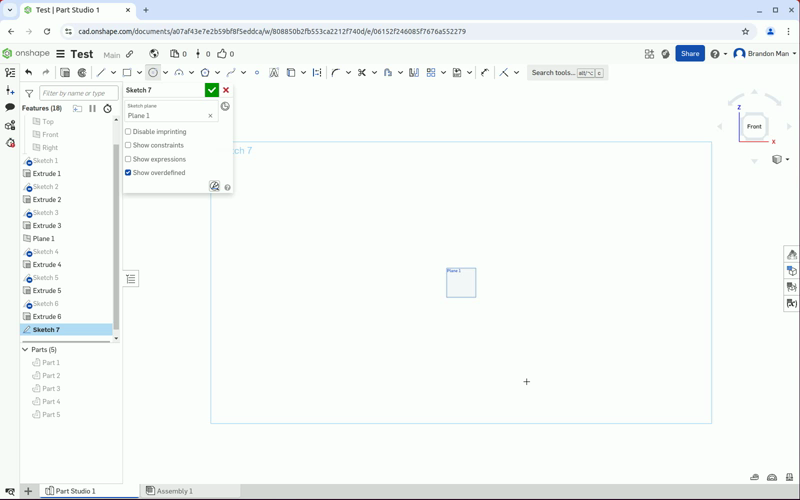
key_up(shift)
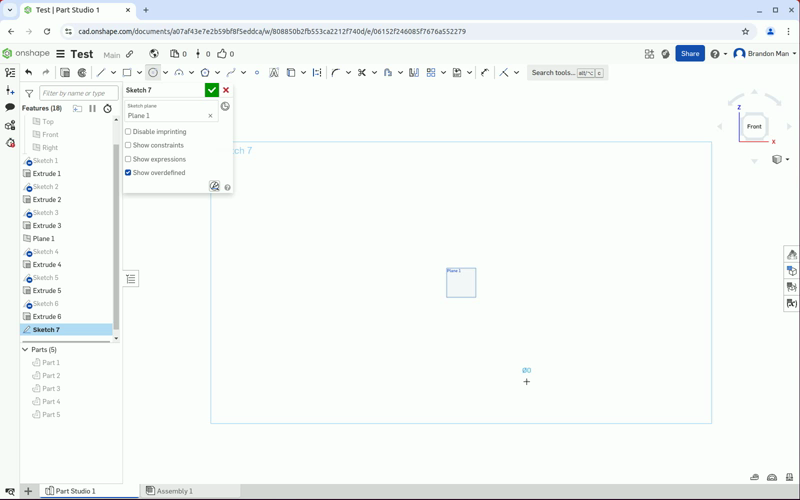
mouse_move(537, 381)
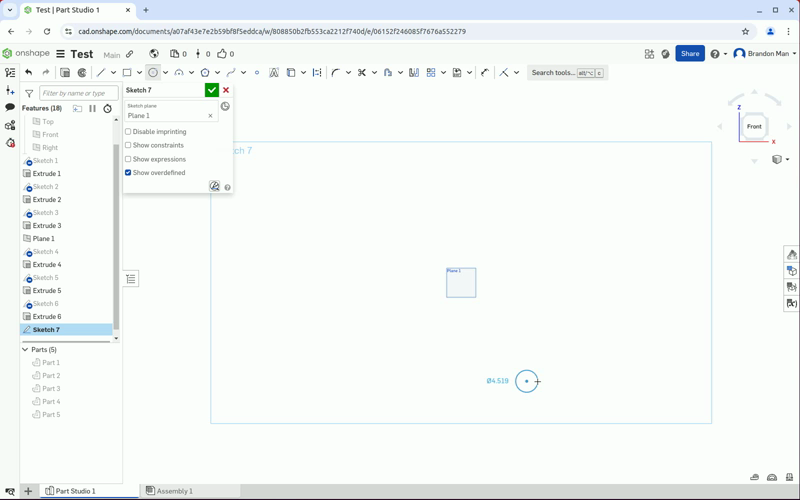
click(537, 381)
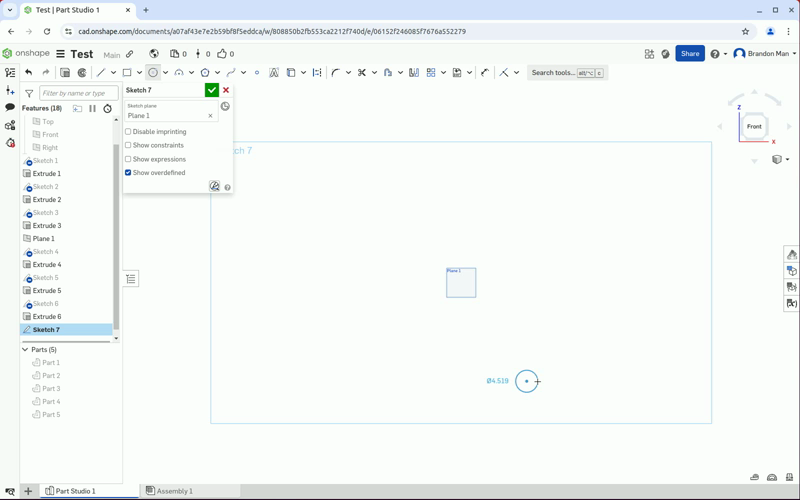
key(esc)
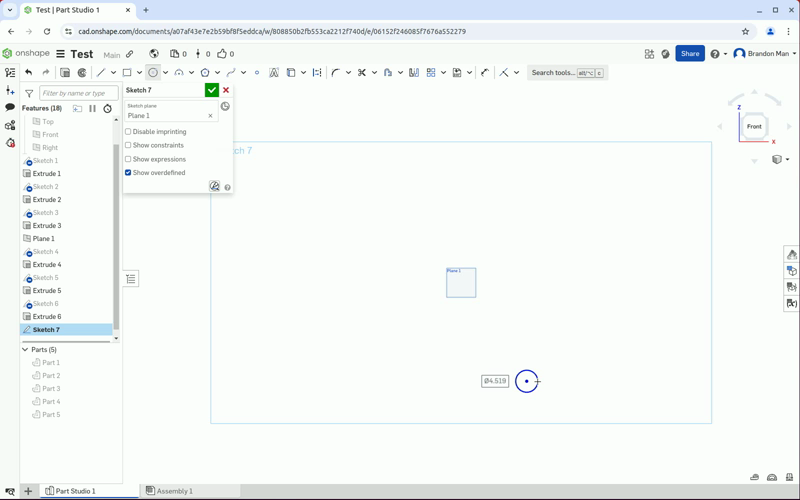
mouse_move(529, 381)
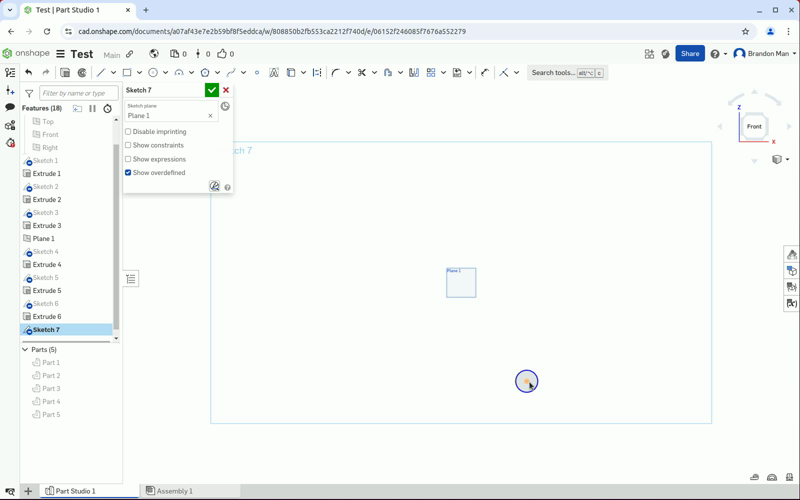
scroll(6)
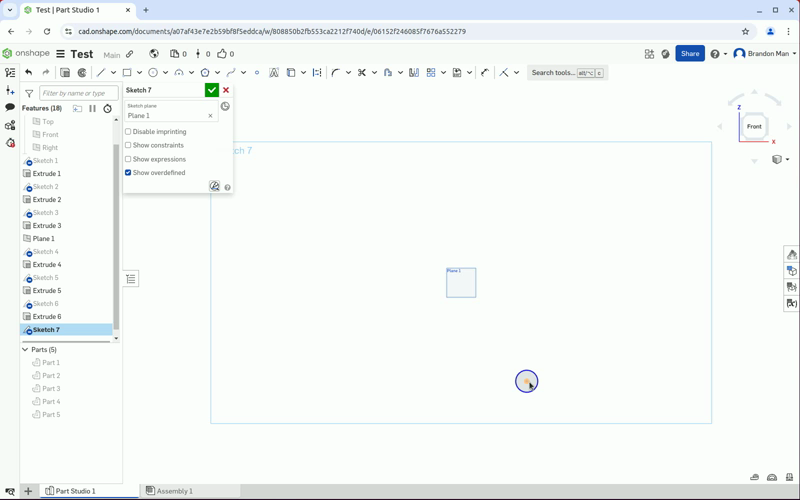
scroll(6)
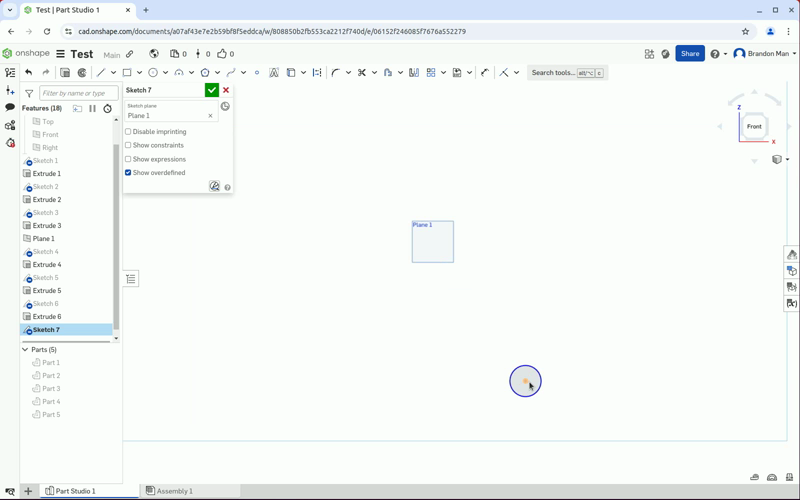
scroll(6)
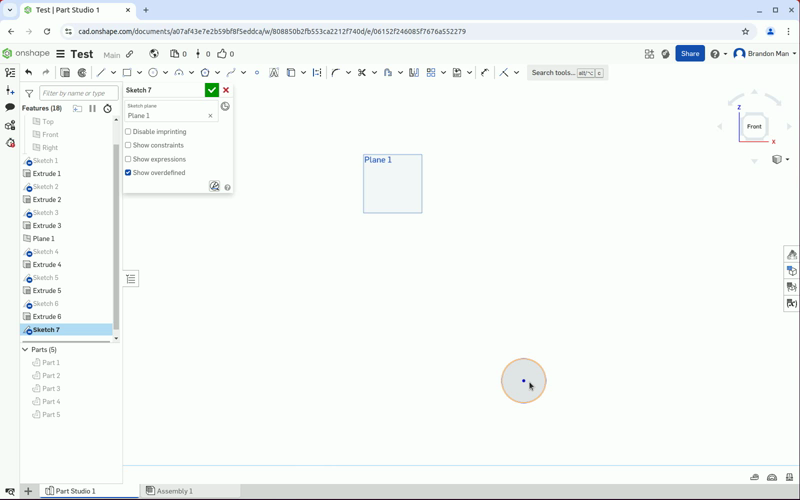
scroll(6)
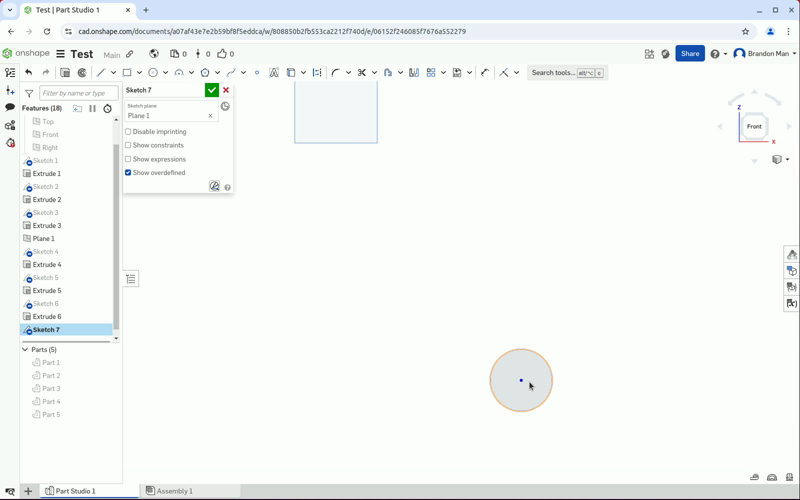
scroll(6)
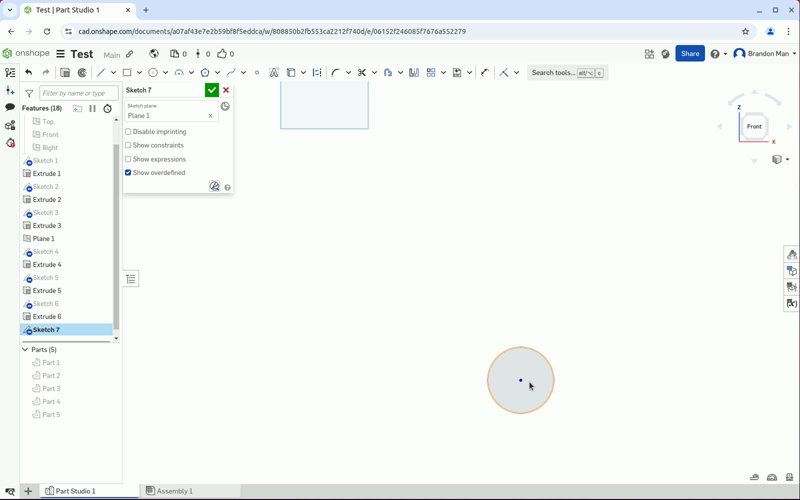
scroll(6)
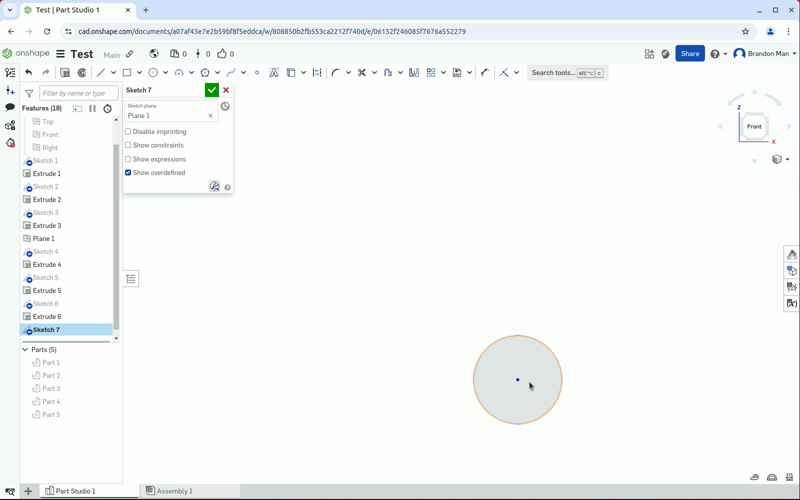
scroll(6)
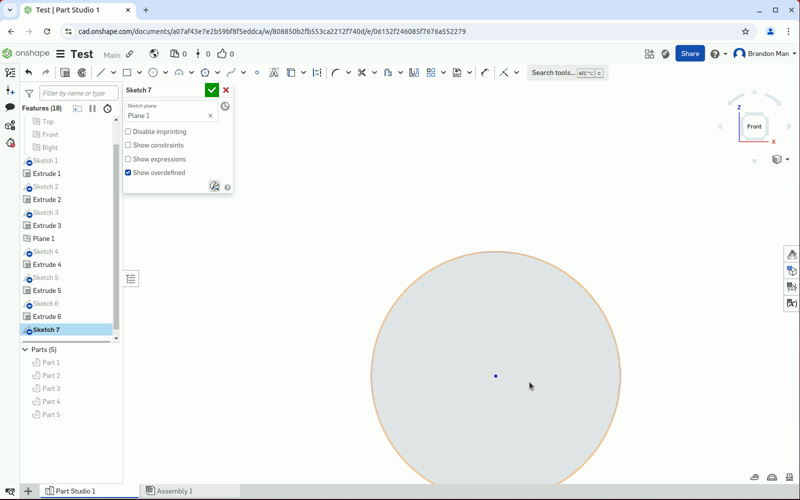
click(529, 381)
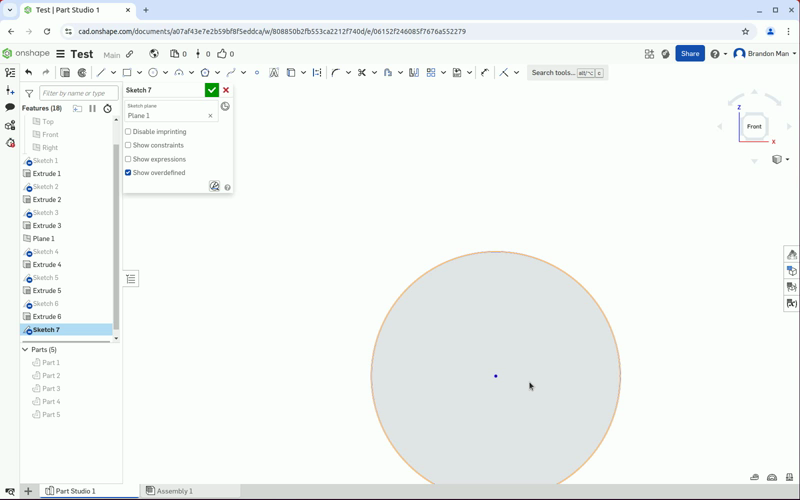
scroll(-6)
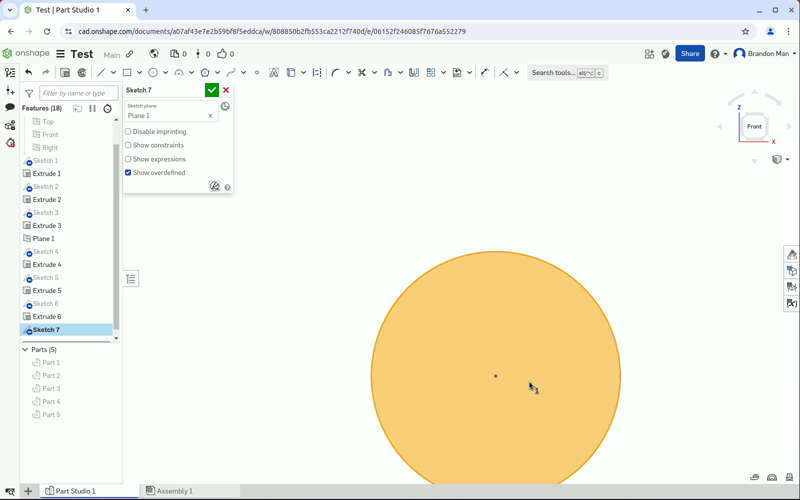
scroll(-6)
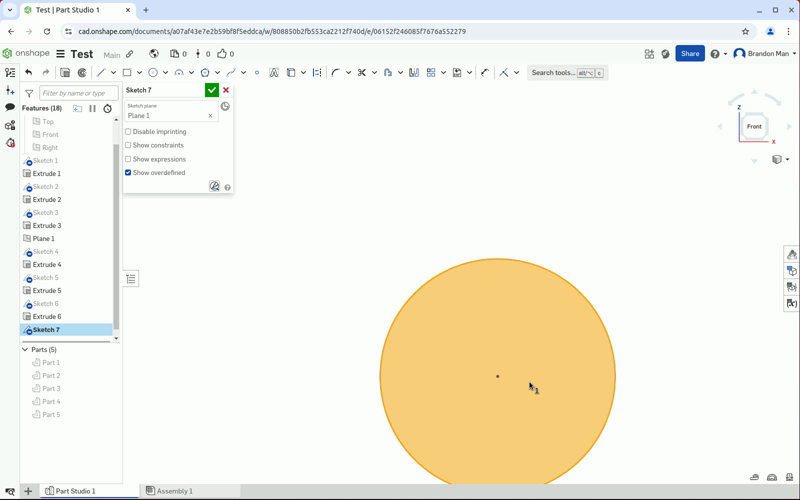
scroll(-6)
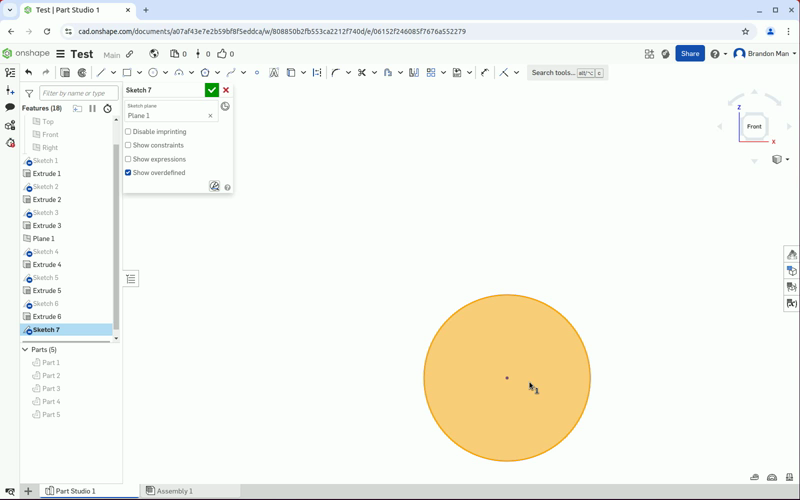
scroll(-6)
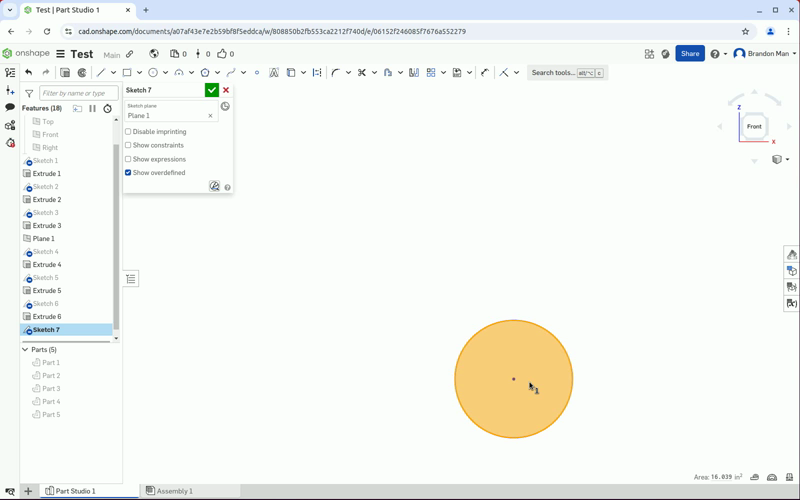
scroll(-6)
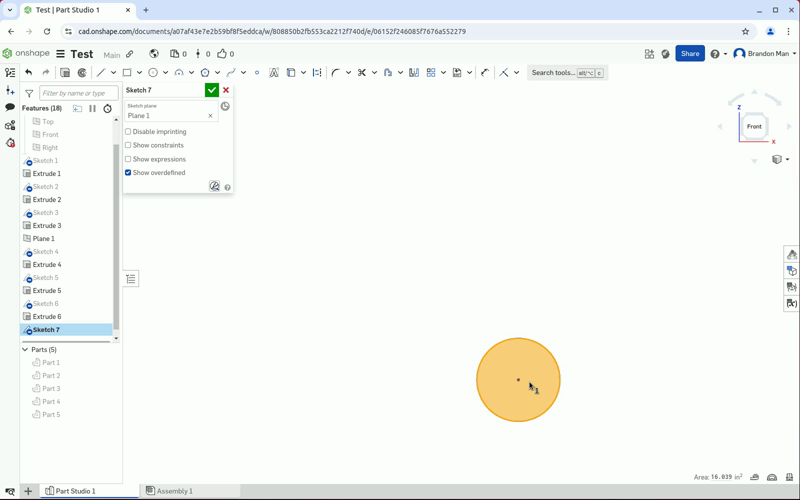
scroll(-6)
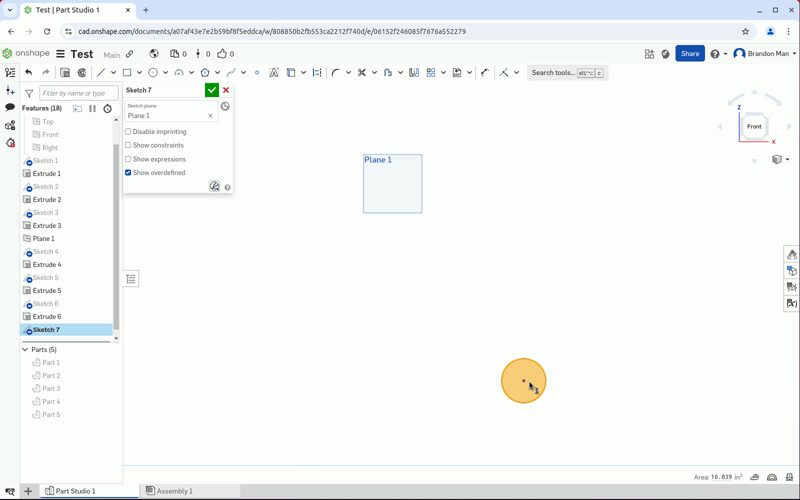
scroll(-6)
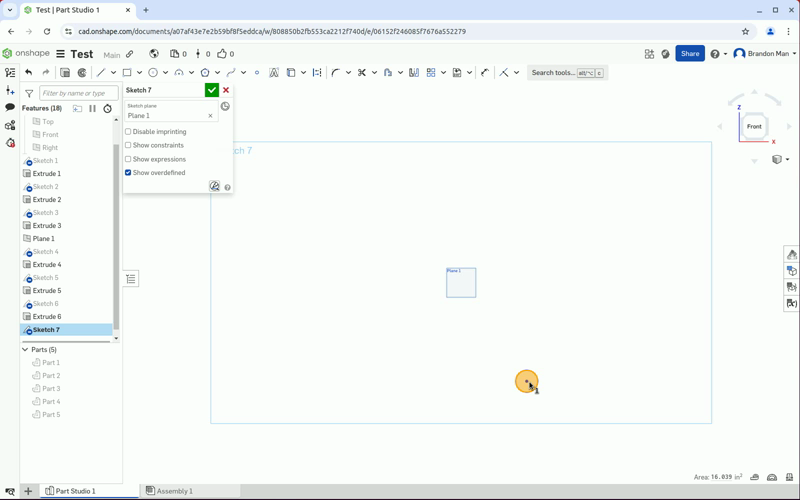
mouse_move(73, 352)
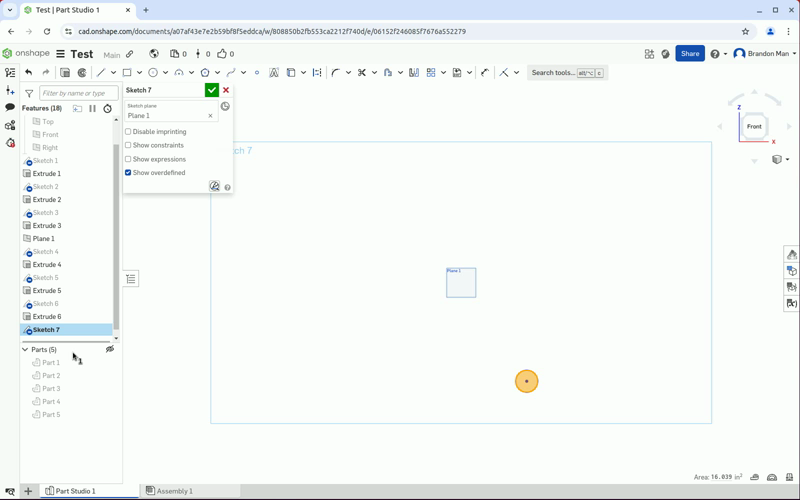
key(shift+y)
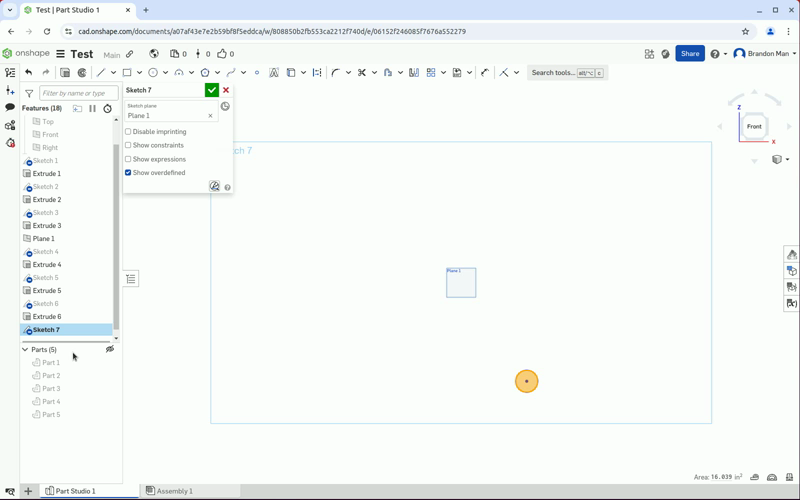
key(shift+e)
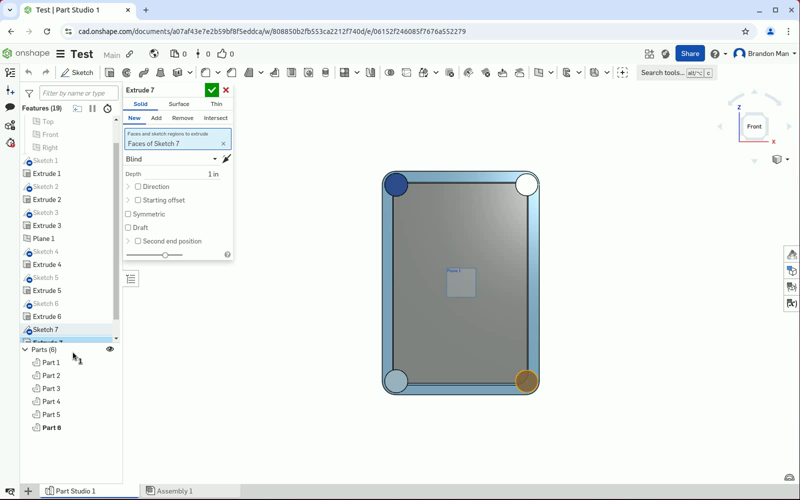
mouse_move(143, 106)
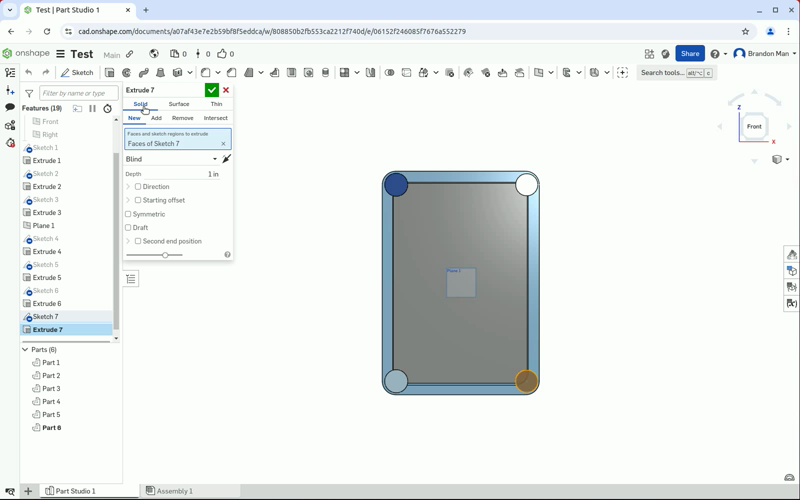
click(143, 106)
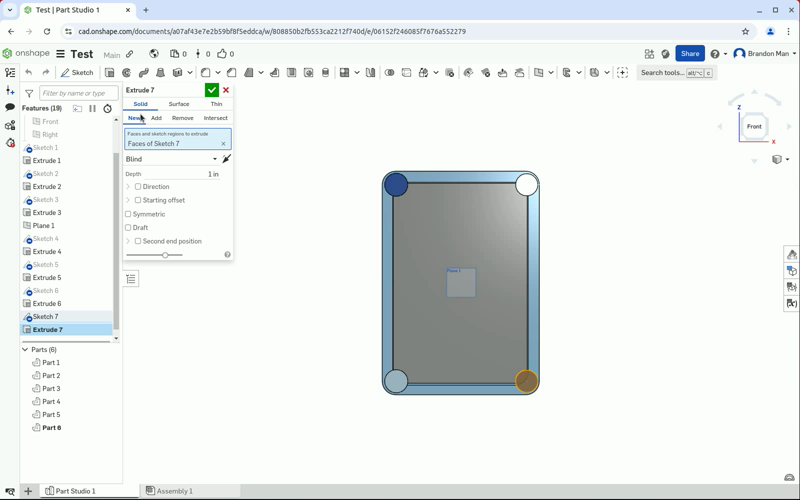
mouse_move(137, 120)
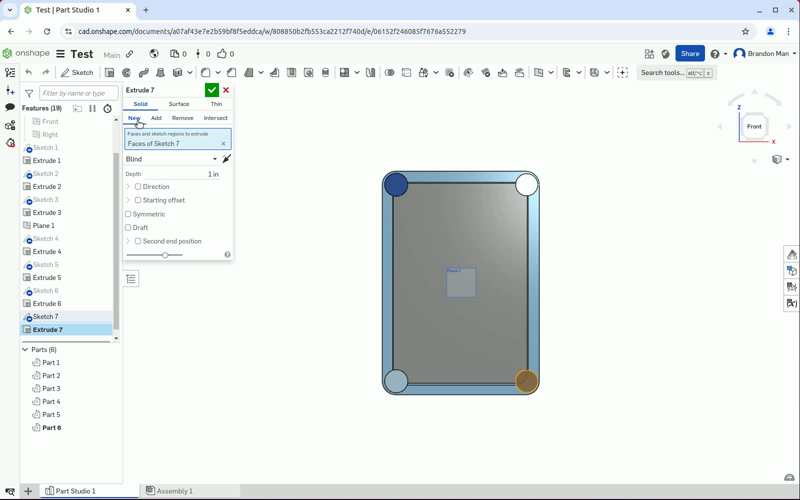
click(137, 120)
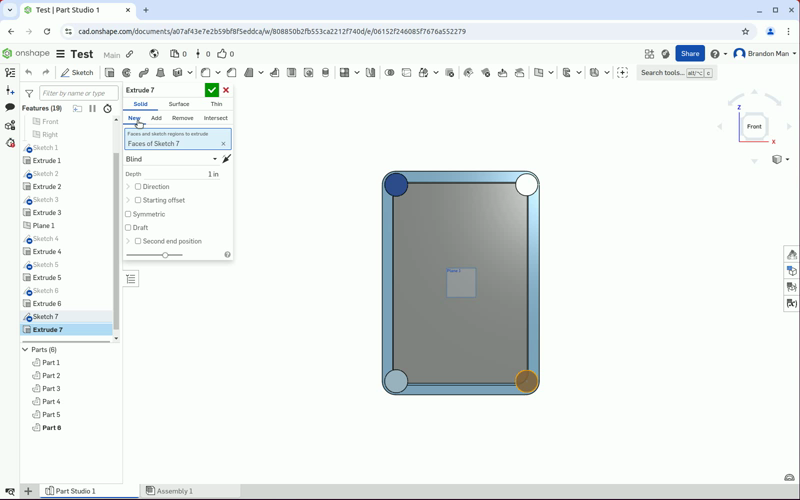
key(tab, 4)
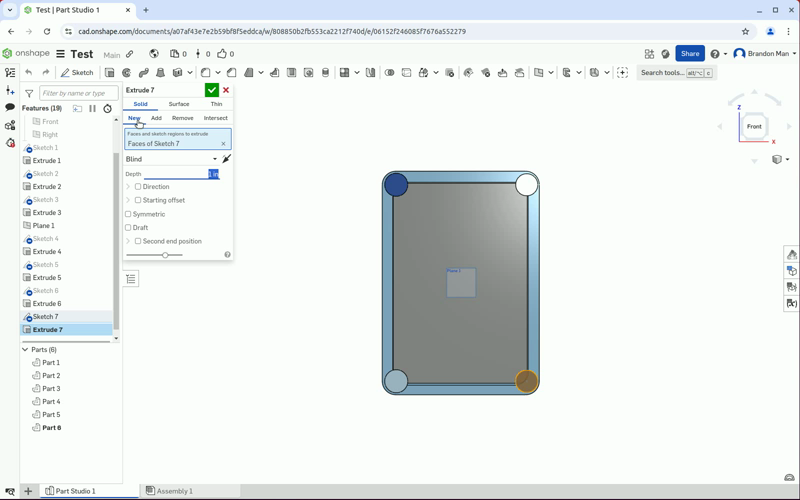
text(13.961)
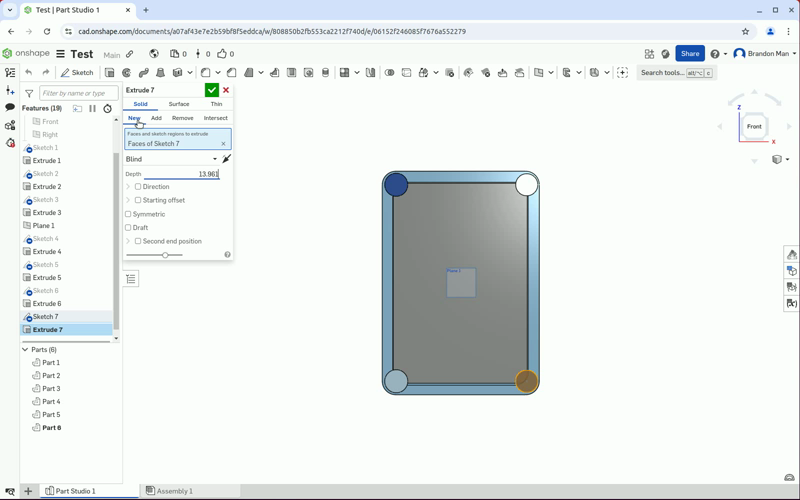
key(enter)
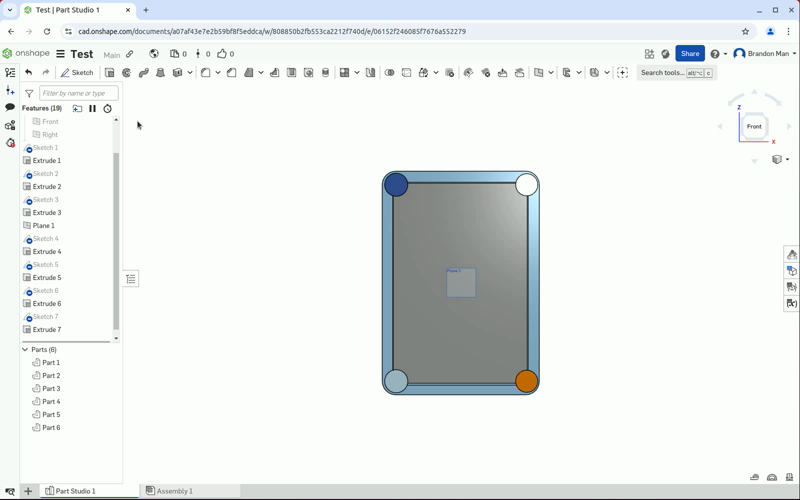
key(shift+h)
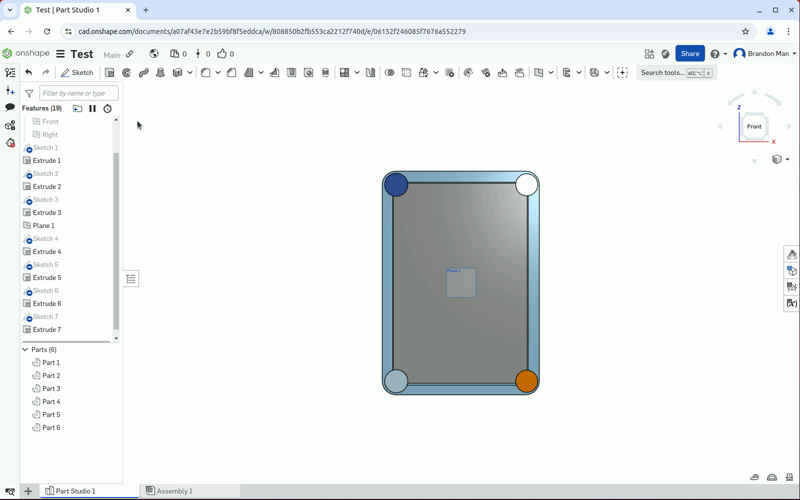
key(shift+h)
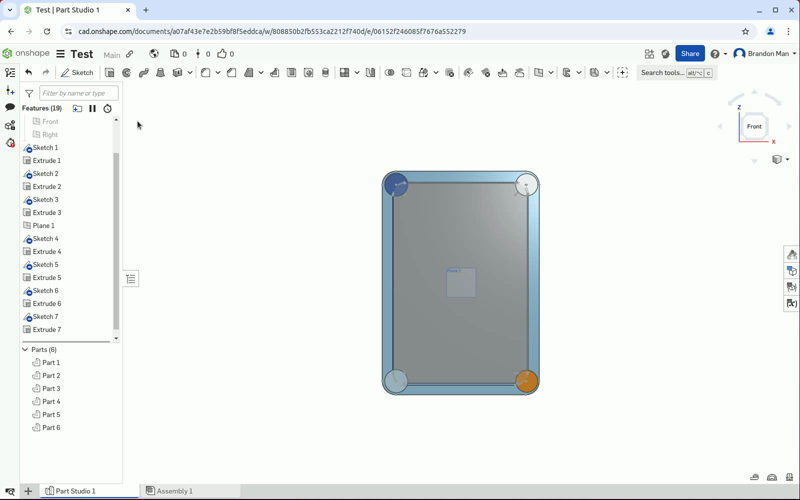
key(shift+7)
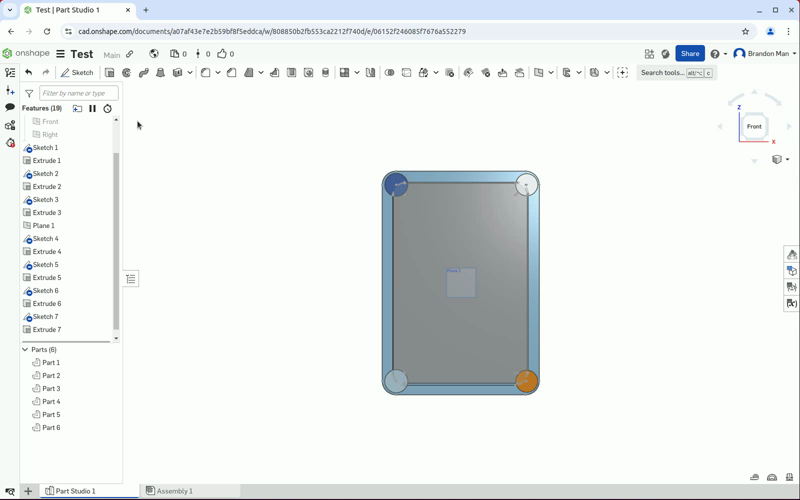
key(left, 2)
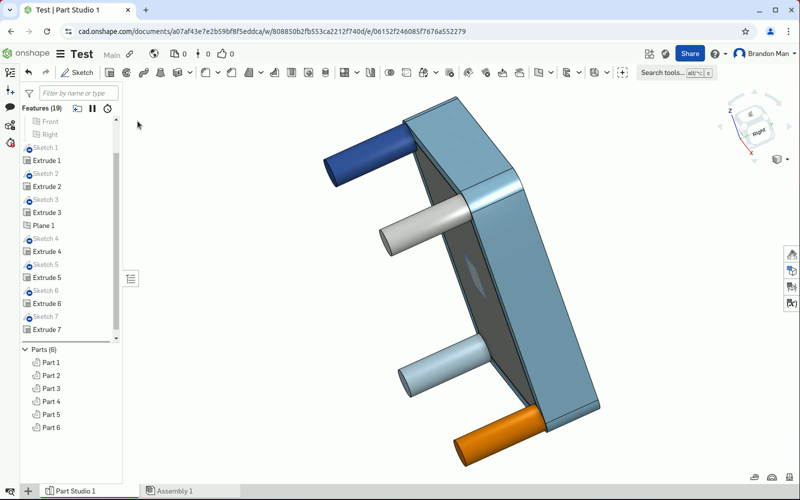
key(down, 2)
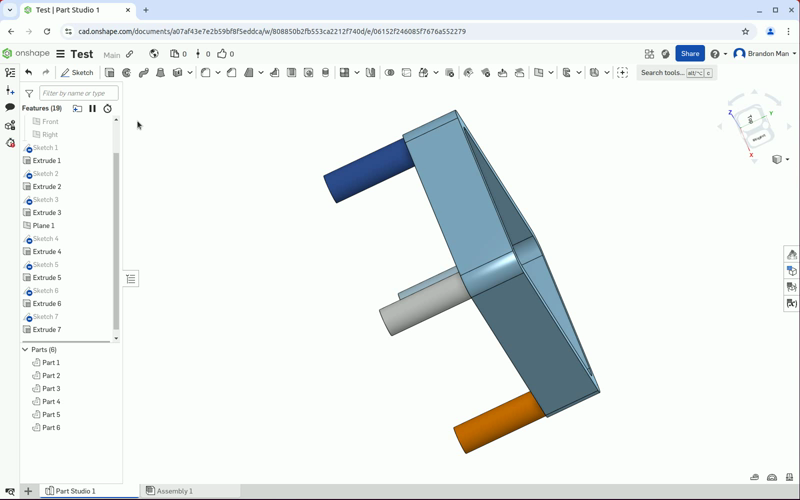
key(up, 2)
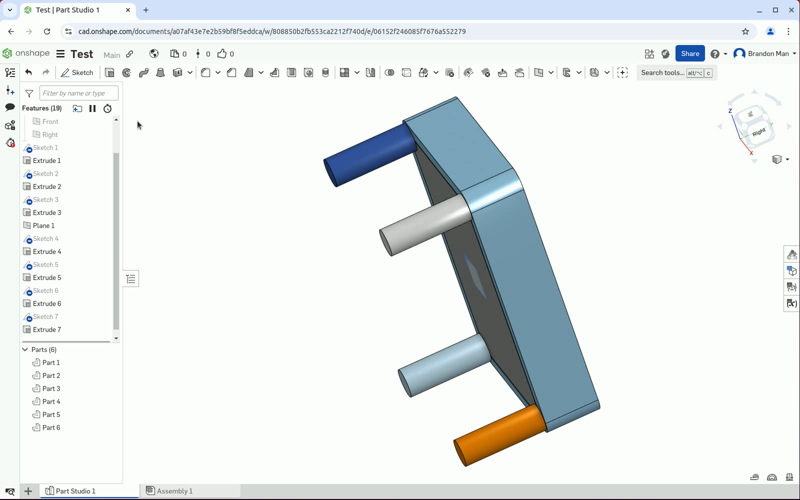
key(right, 2)
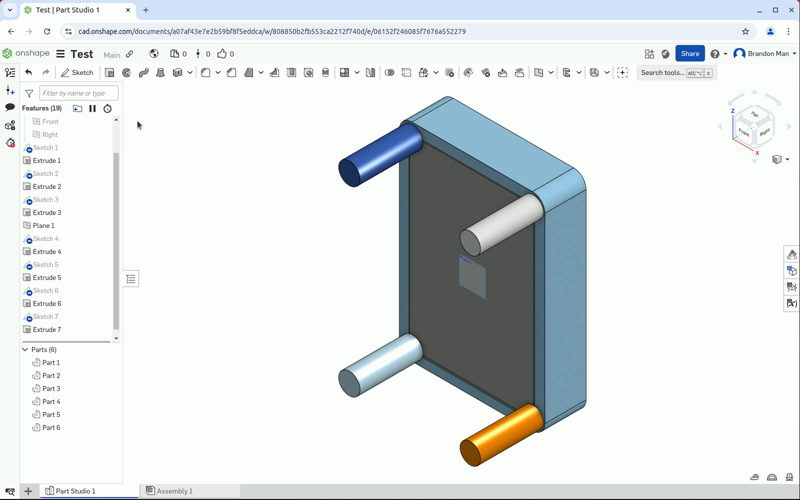
mouse_move(69, 150)
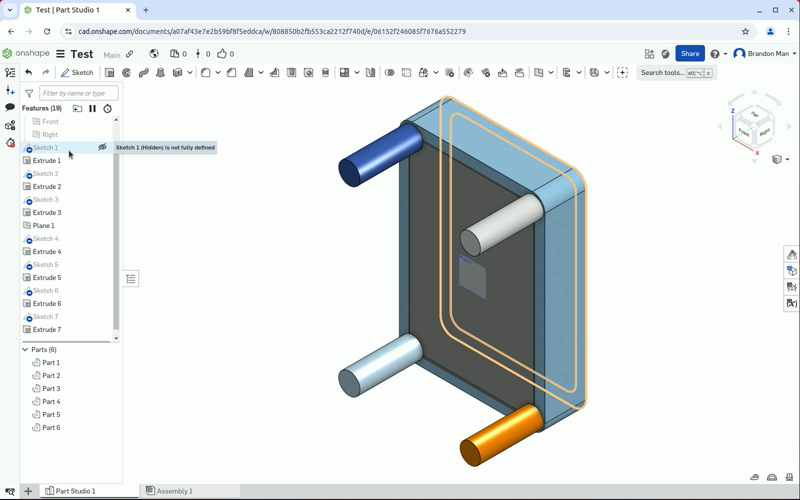
click(69, 150)